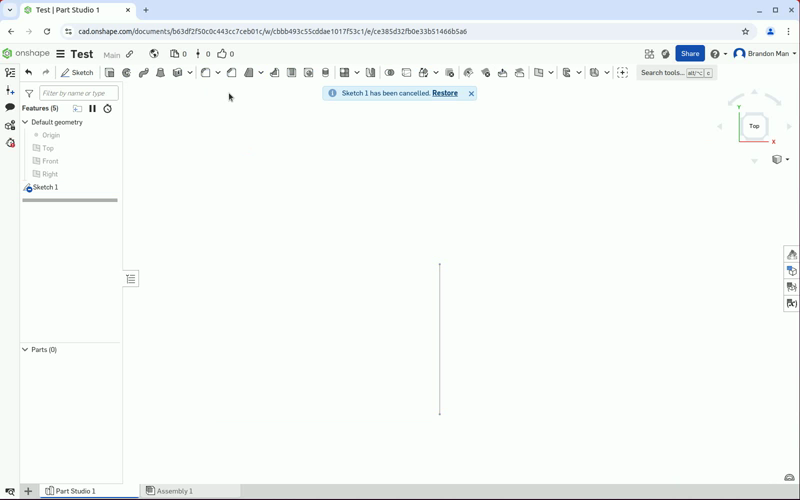
key(shift+h)
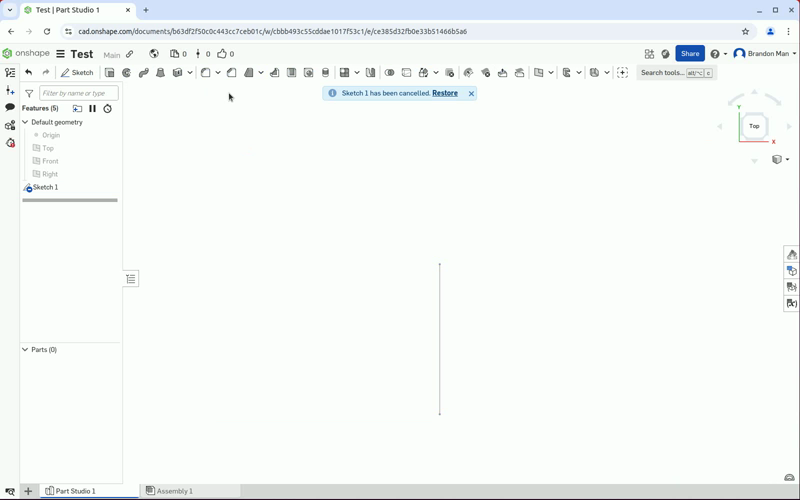
key(shift+s)
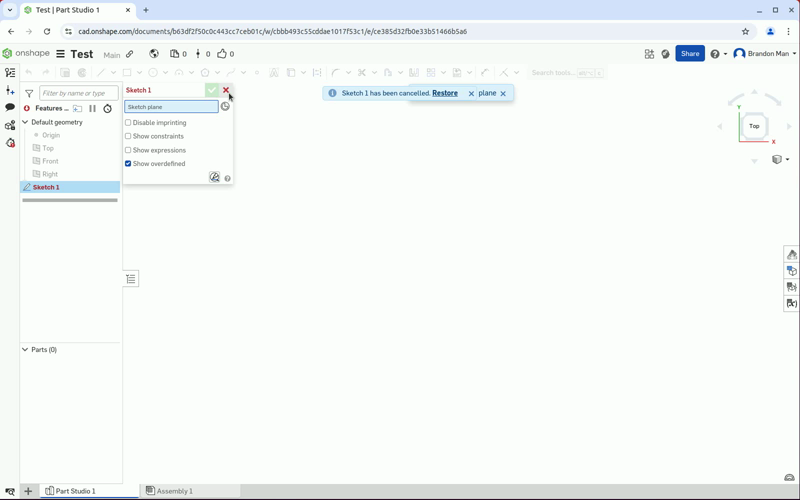
mouse_move(73, 150)
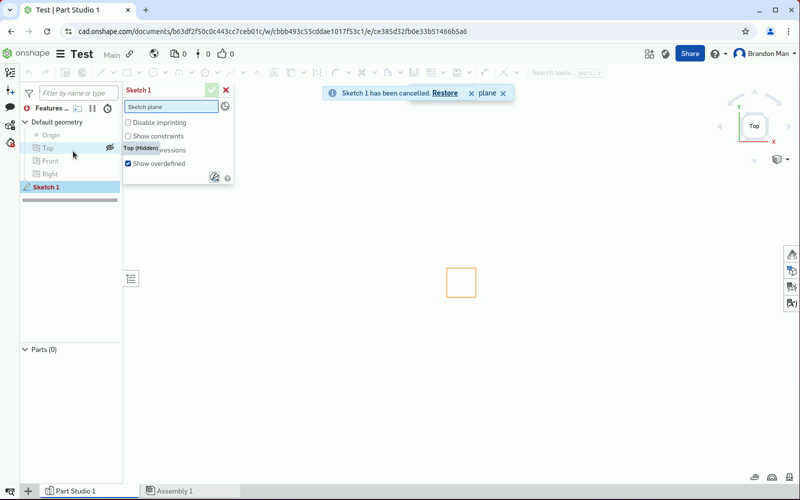
click(73, 150)
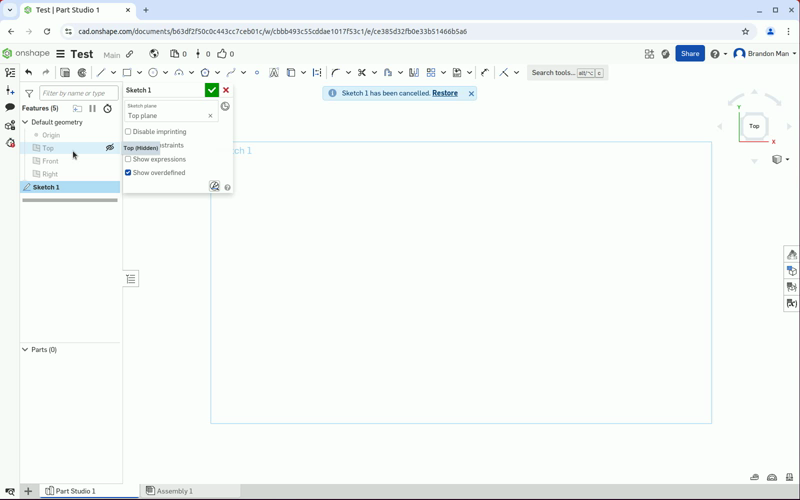
mouse_move(73, 352)
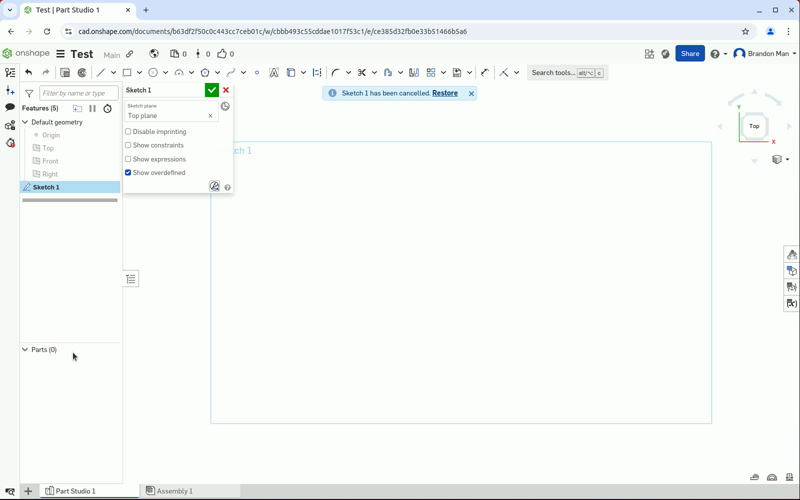
key(y)
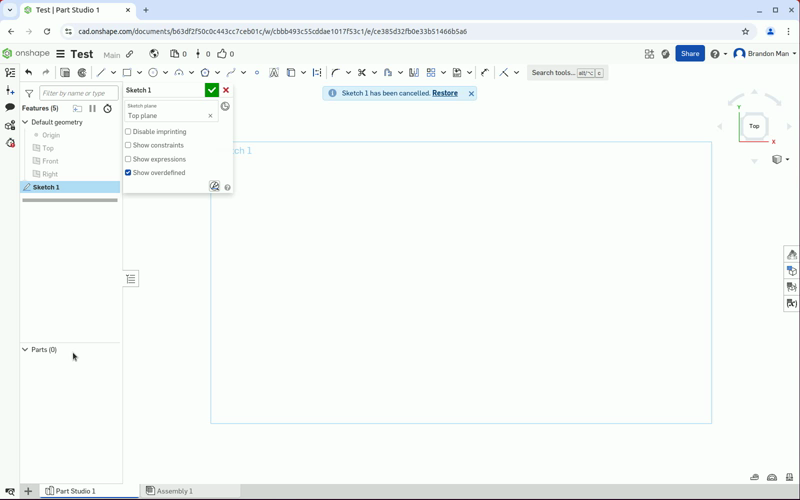
key(a)
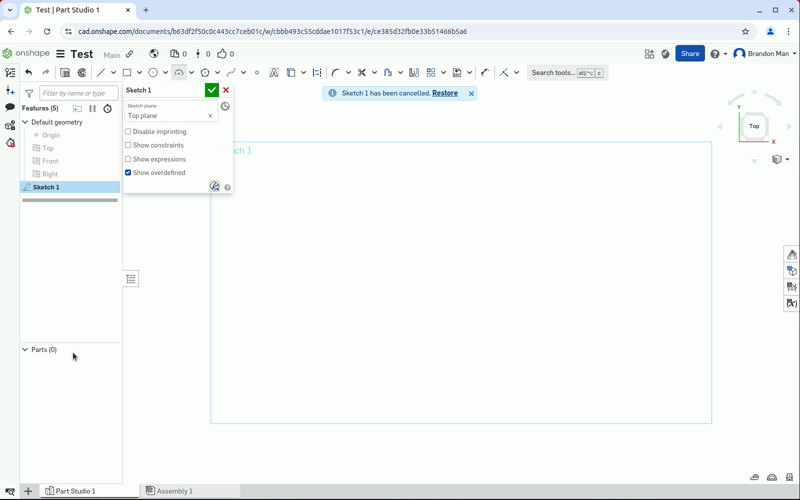
key_down(shift)
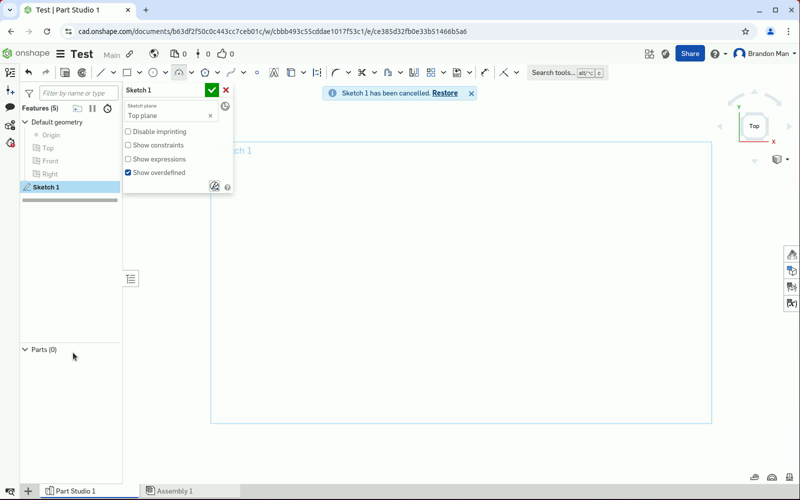
mouse_move(348, 348)
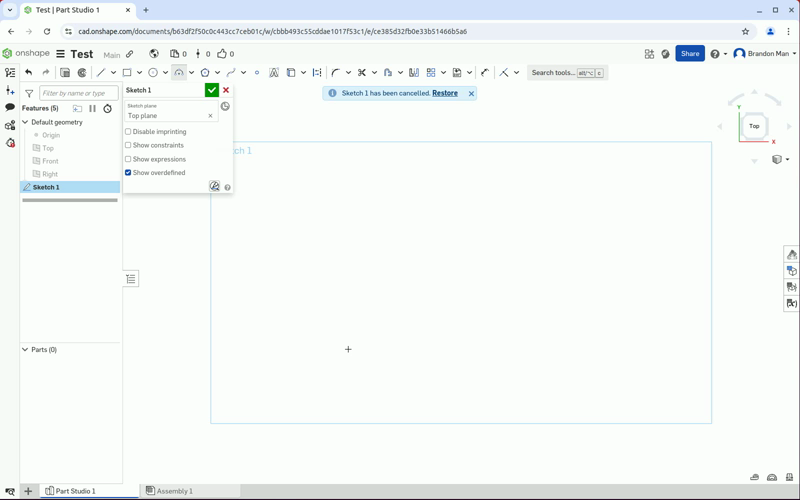
click(348, 348)
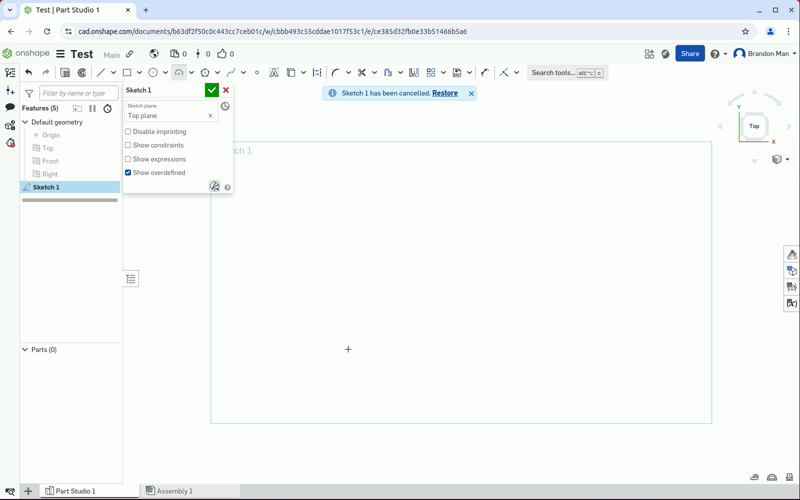
key_up(shift)
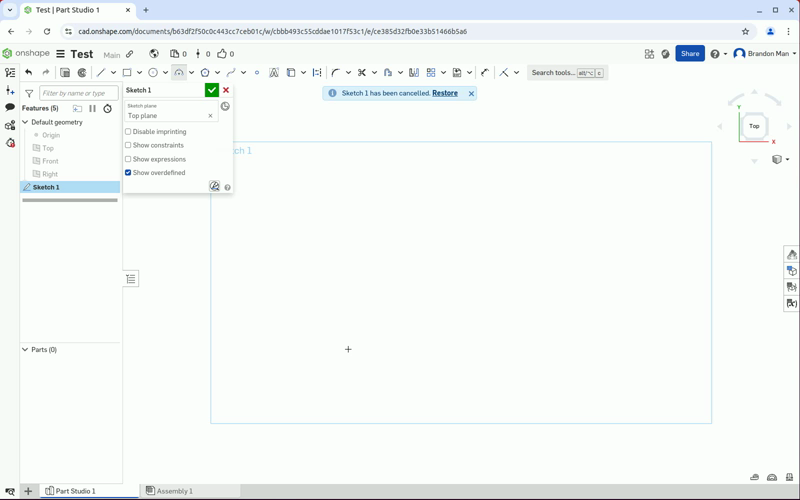
key_down(shift)
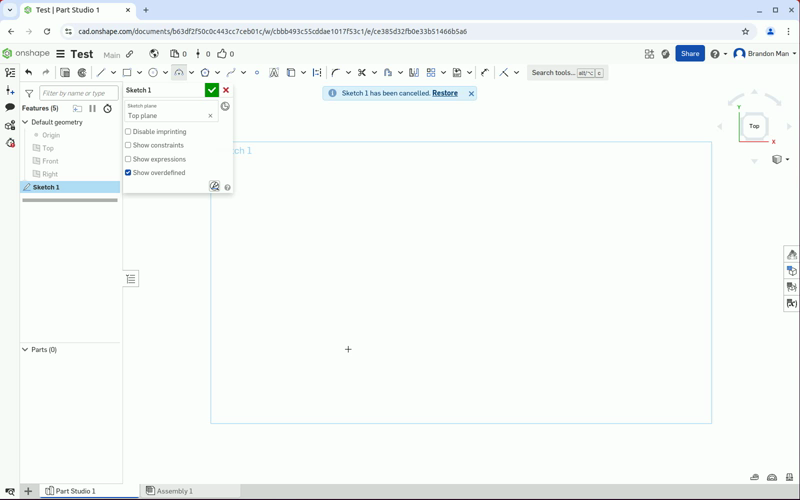
mouse_move(355, 355)
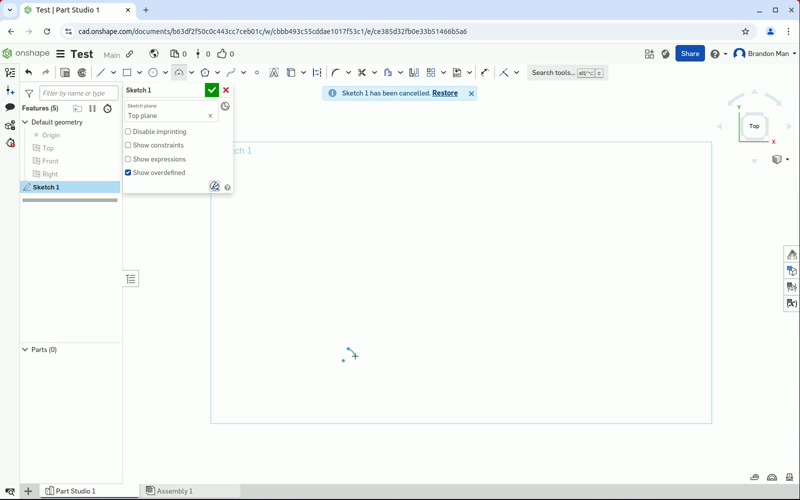
click(355, 355)
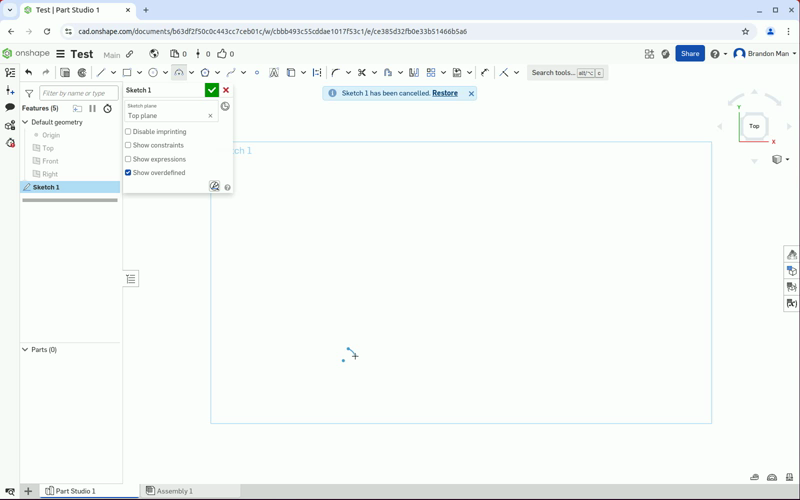
mouse_move(350, 353)
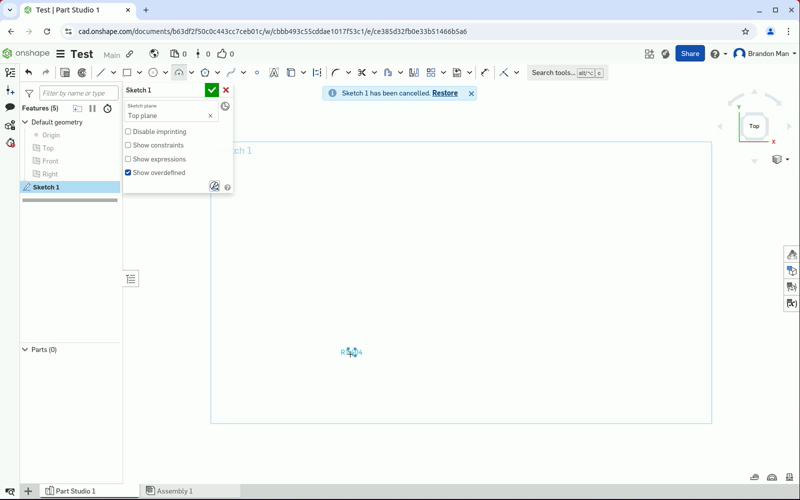
click(350, 353)
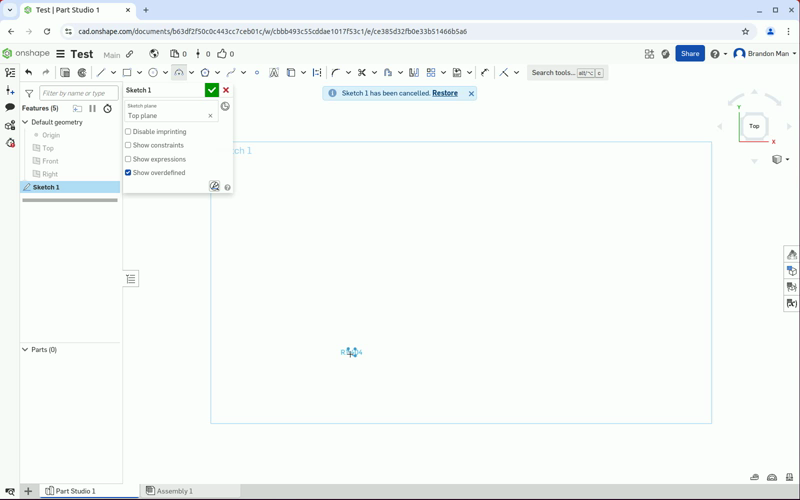
key_up(shift)
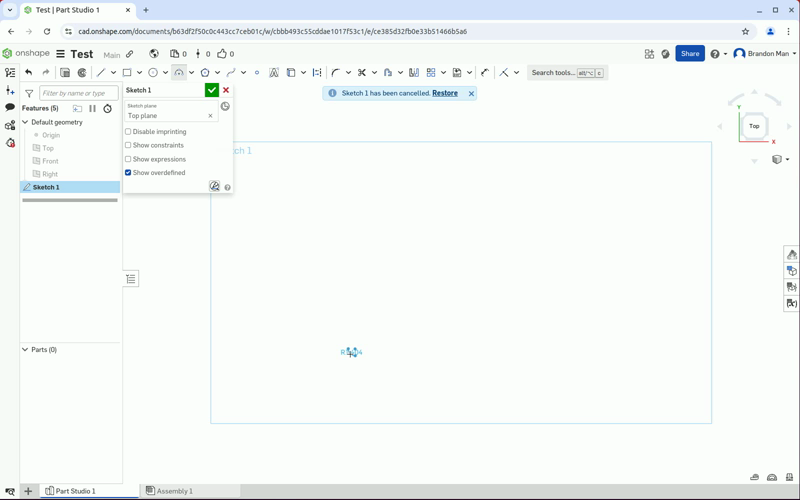
key(esc)
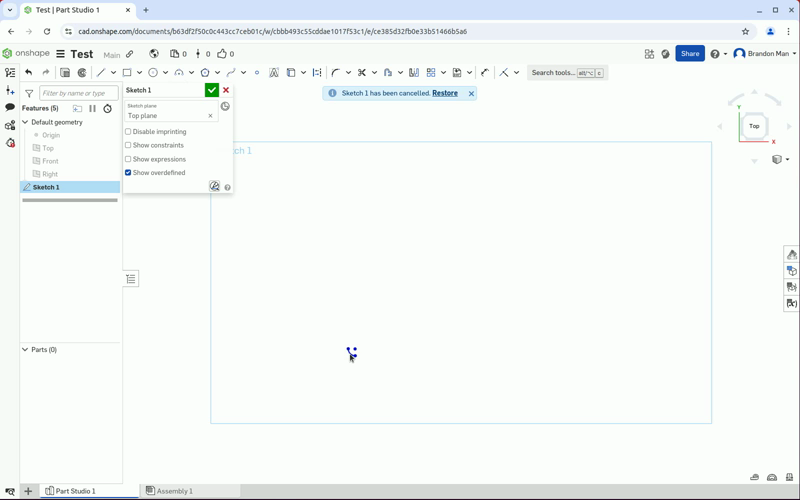
key(l)
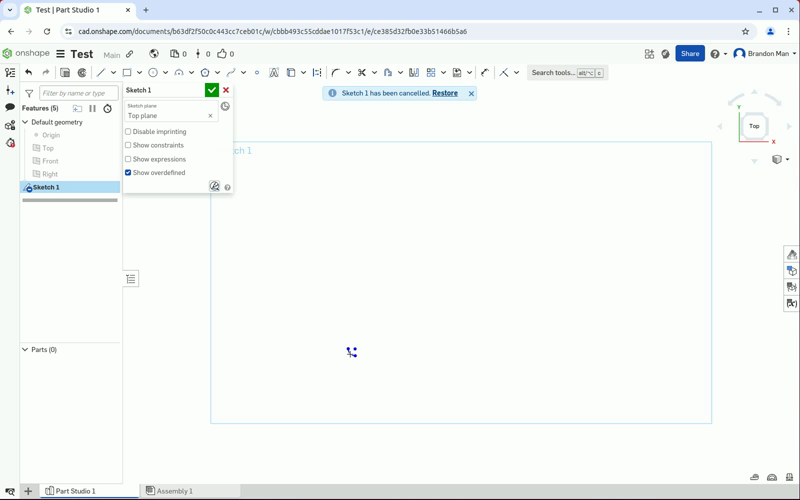
mouse_move(355, 355)
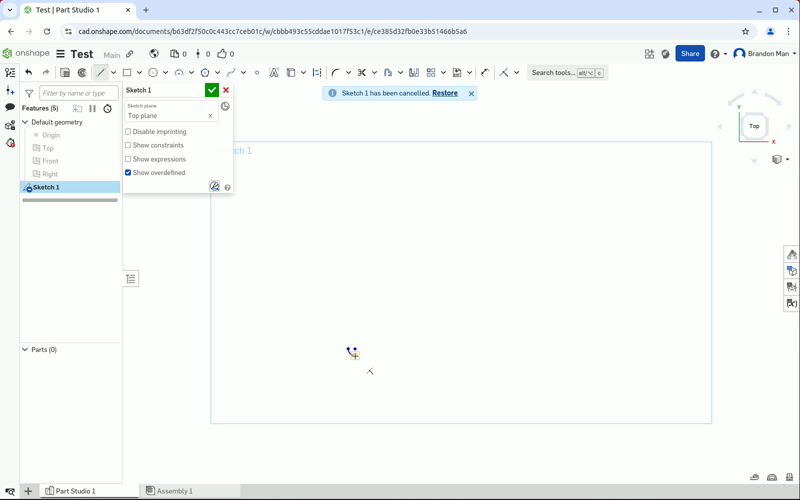
click(355, 355)
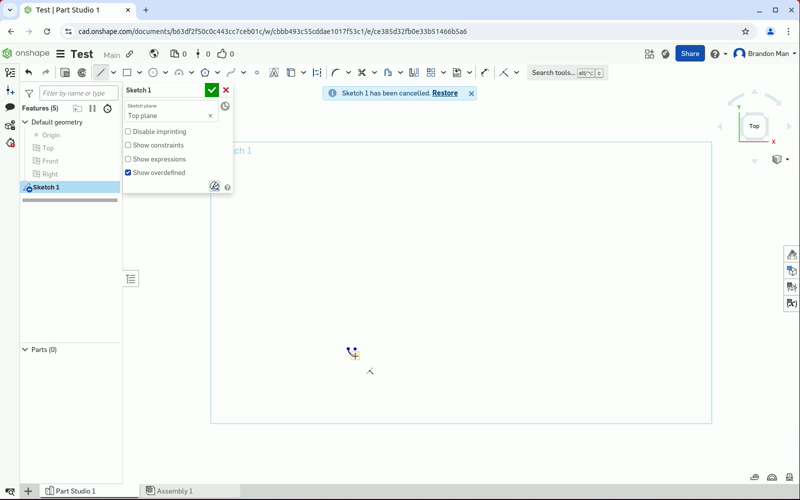
key_down(shift)
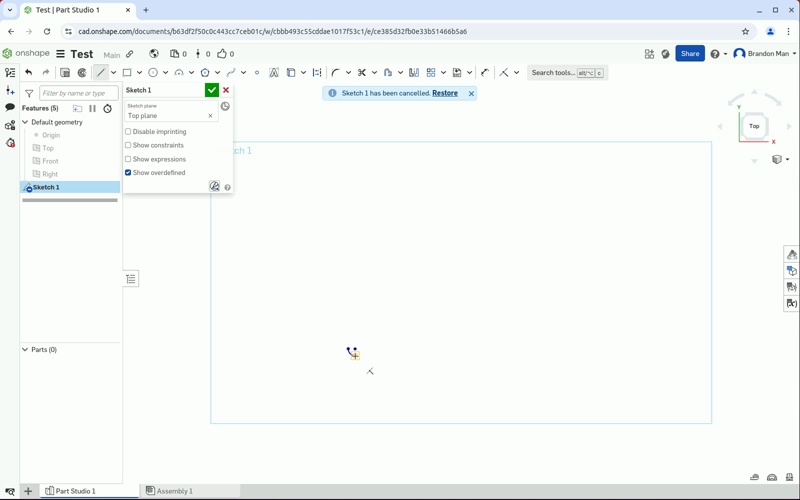
mouse_move(564, 355)
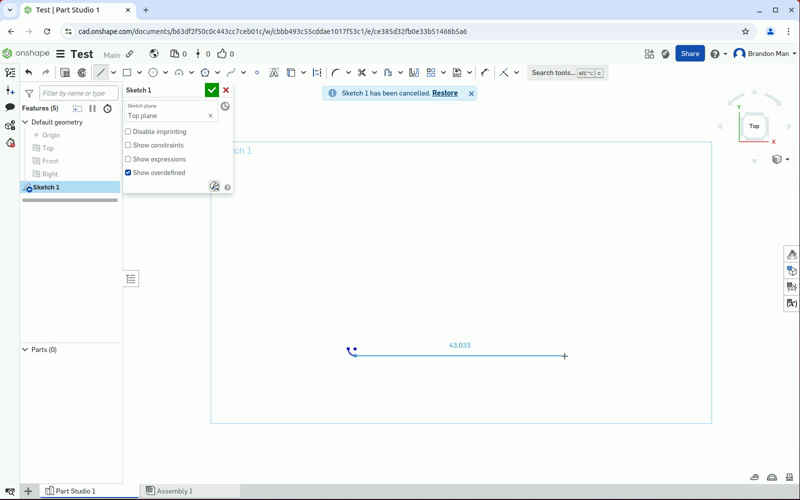
click(564, 355)
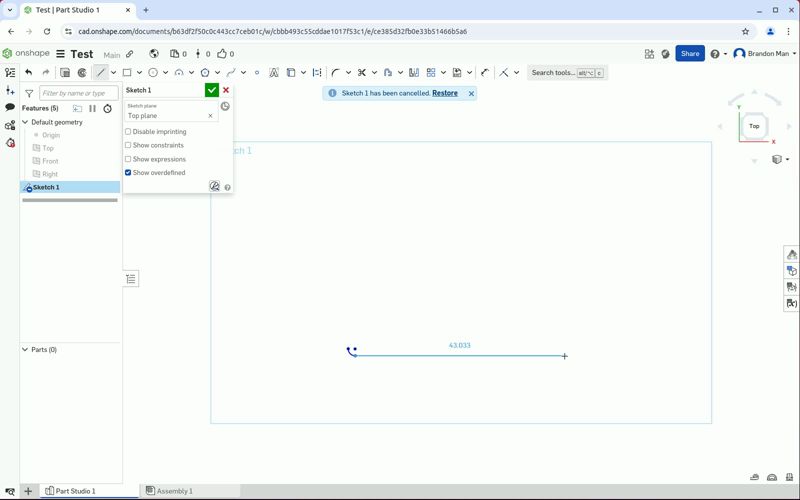
key_up(shift)
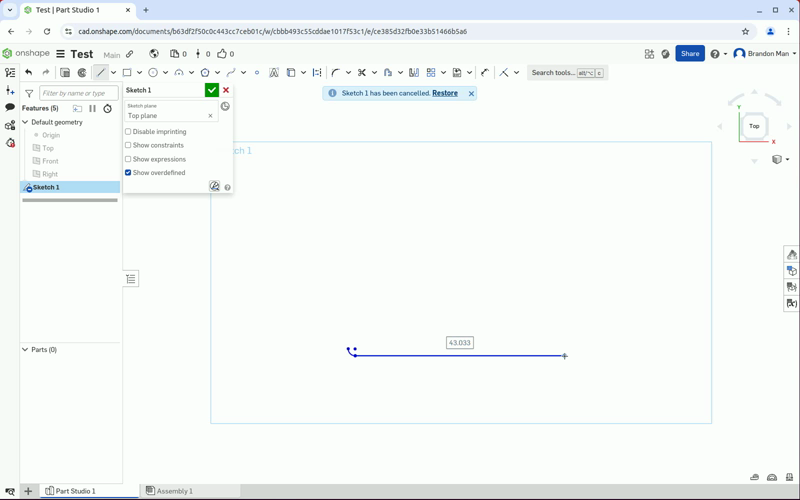
key(esc)
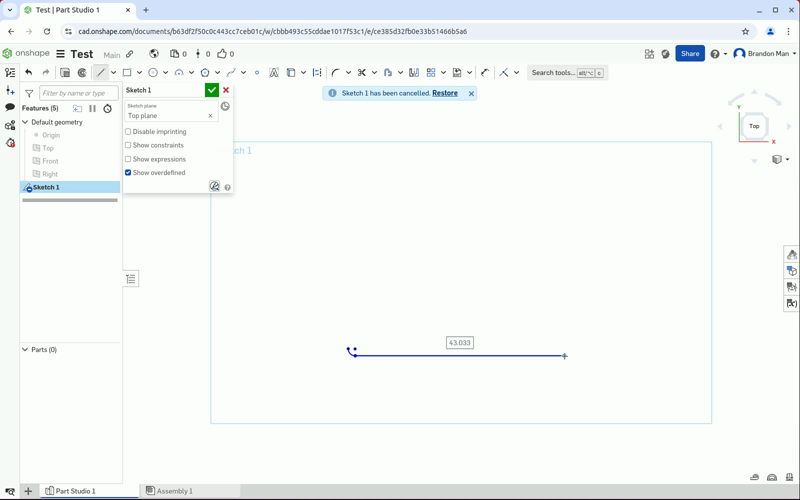
key(a)
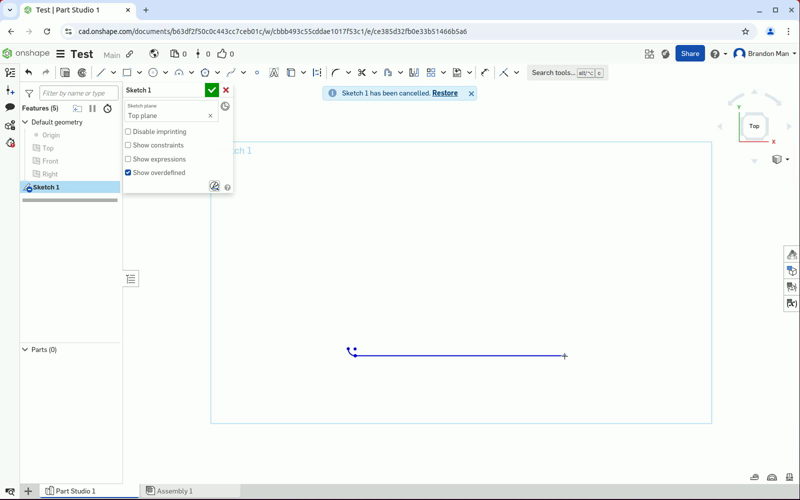
mouse_move(564, 355)
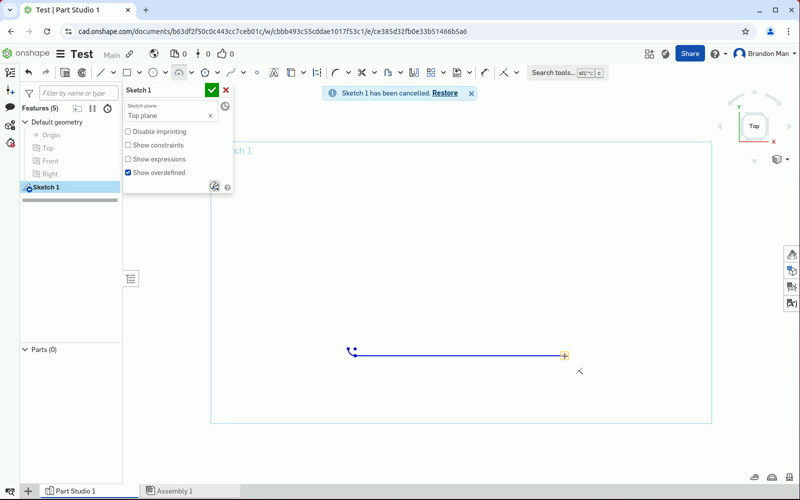
click(564, 355)
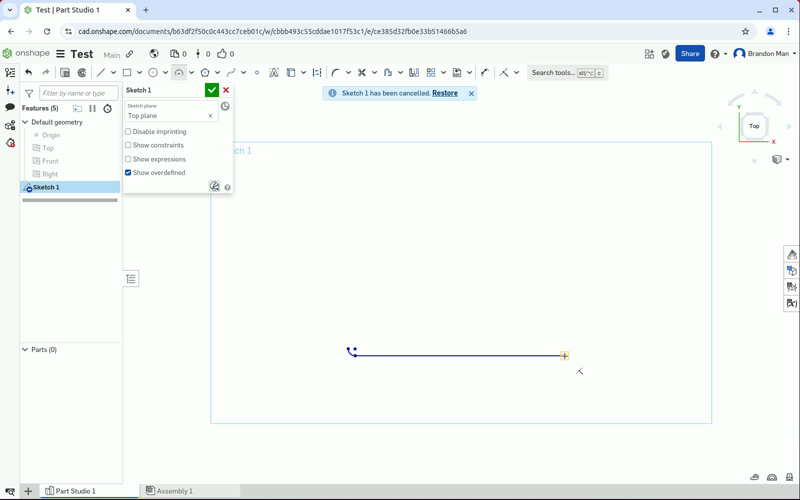
key_down(shift)
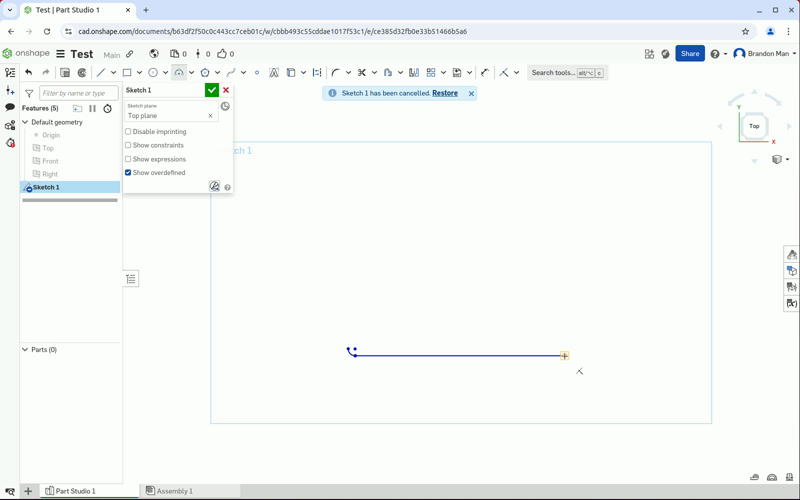
mouse_move(572, 348)
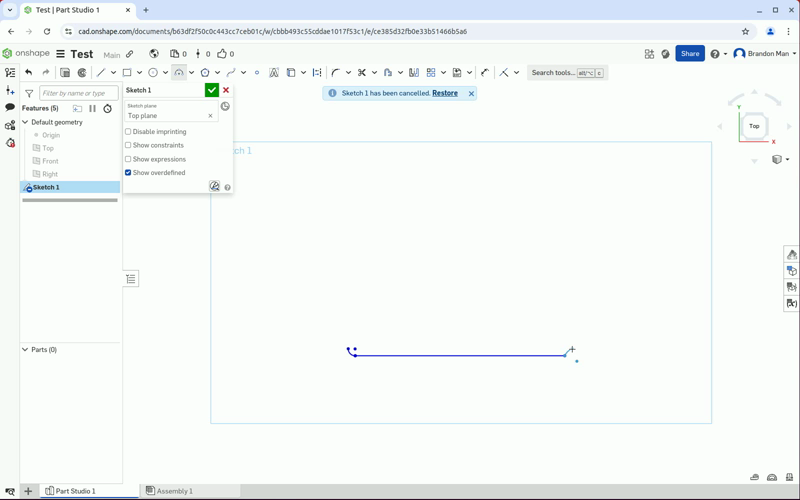
click(572, 348)
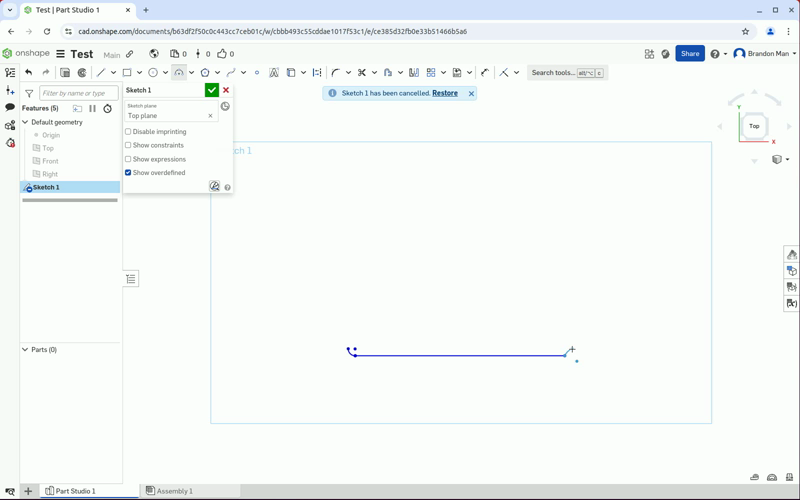
mouse_move(570, 353)
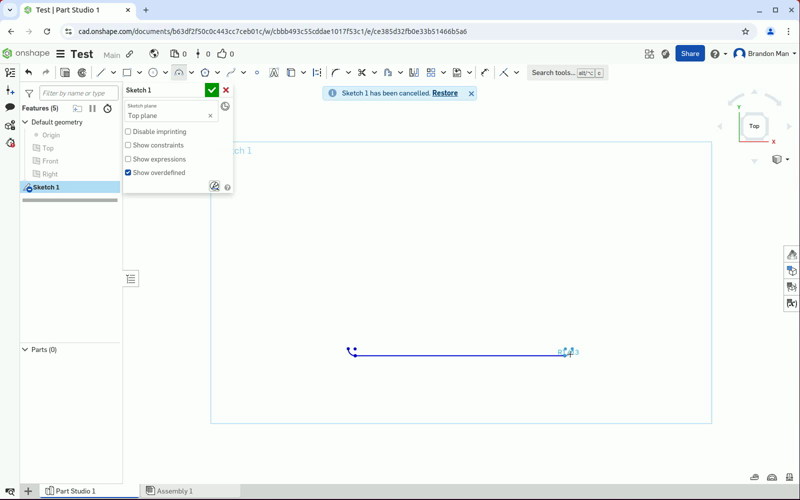
click(570, 353)
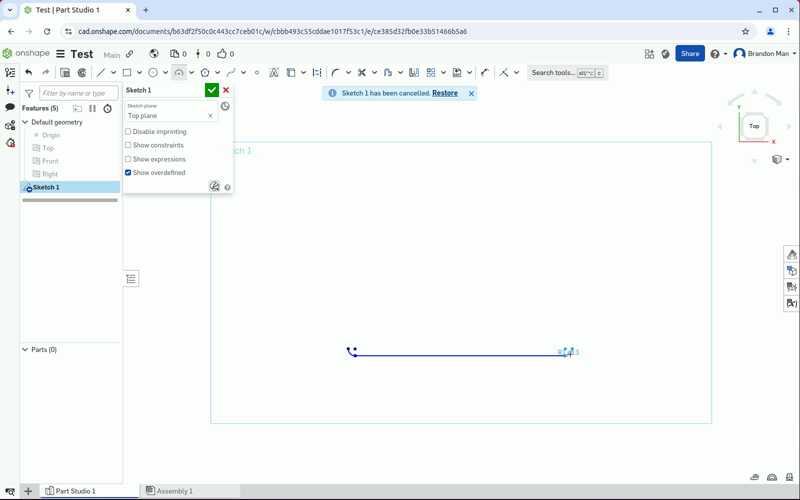
key_up(shift)
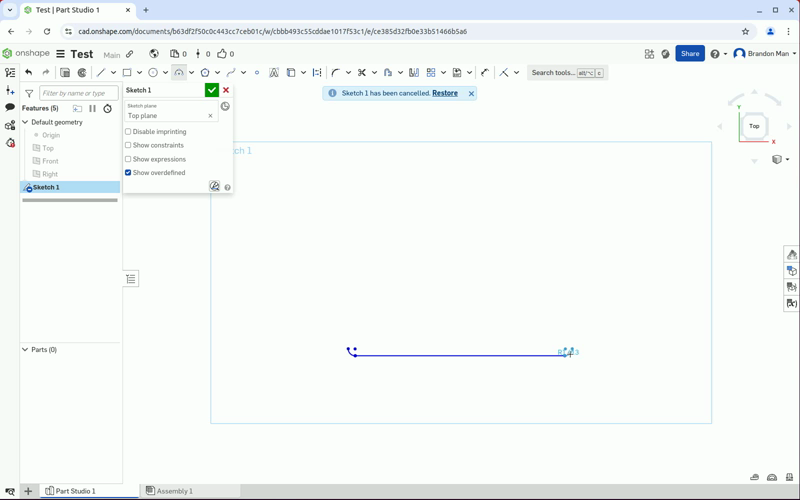
key(esc)
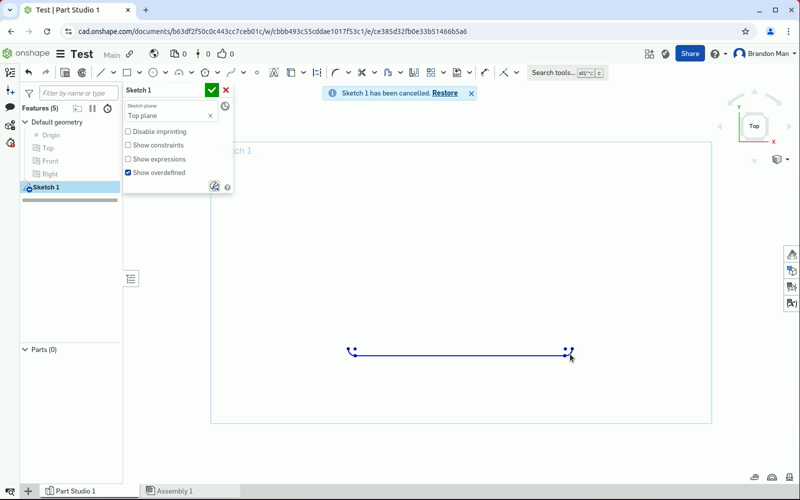
key(l)
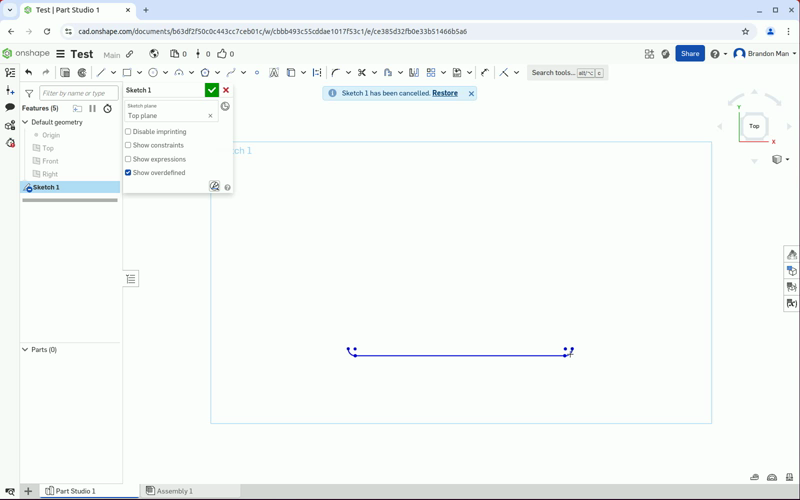
mouse_move(572, 348)
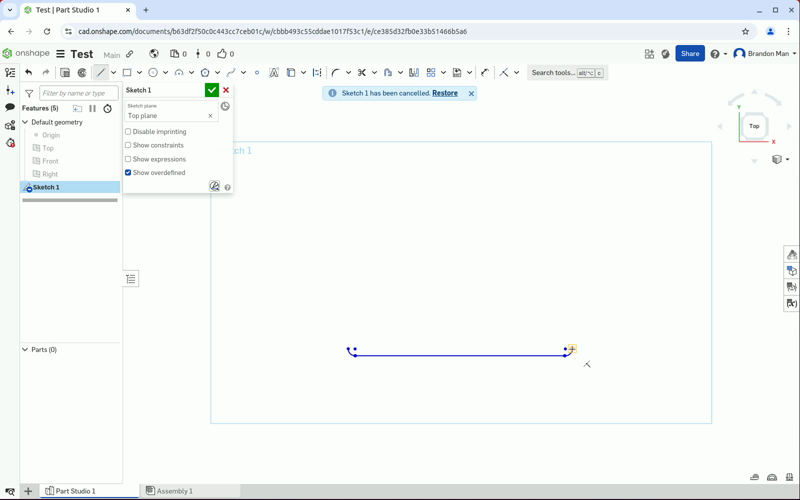
click(572, 348)
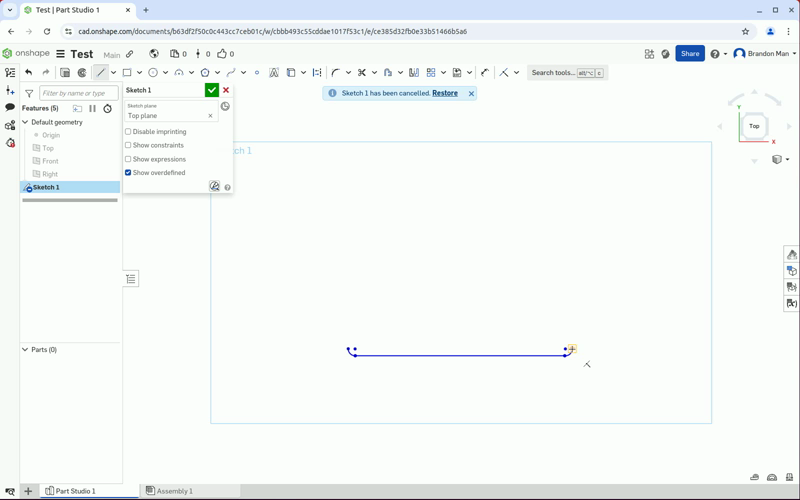
key_down(shift)
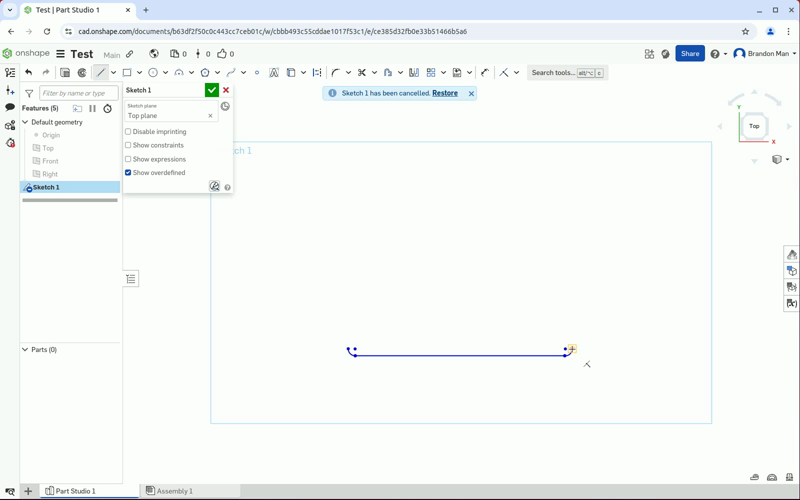
mouse_move(572, 219)
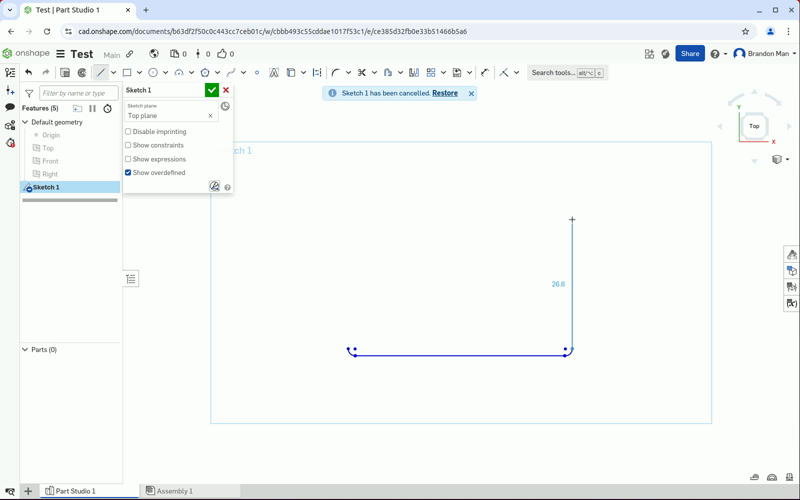
click(572, 219)
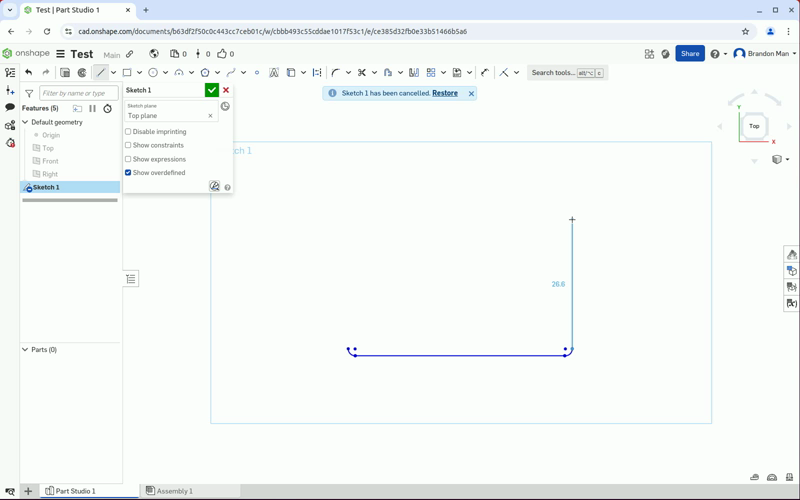
key_up(shift)
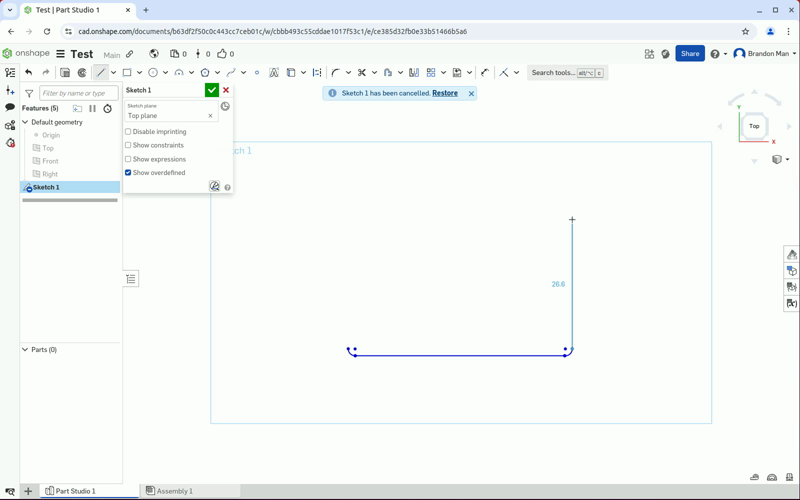
key(esc)
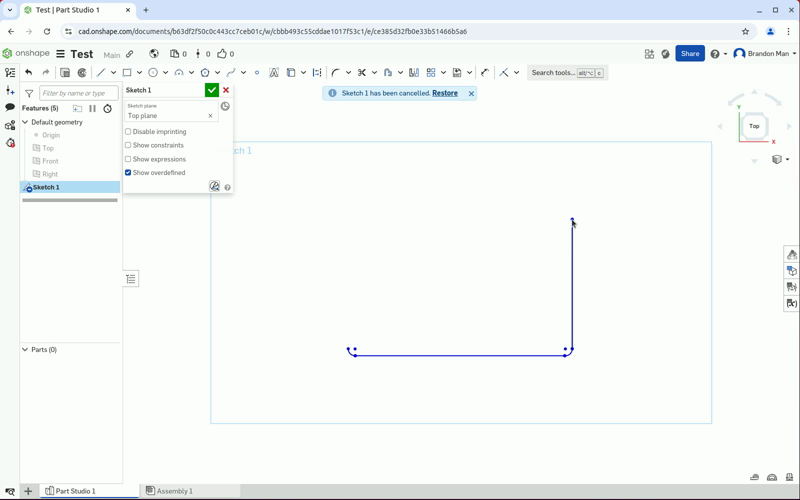
key(a)
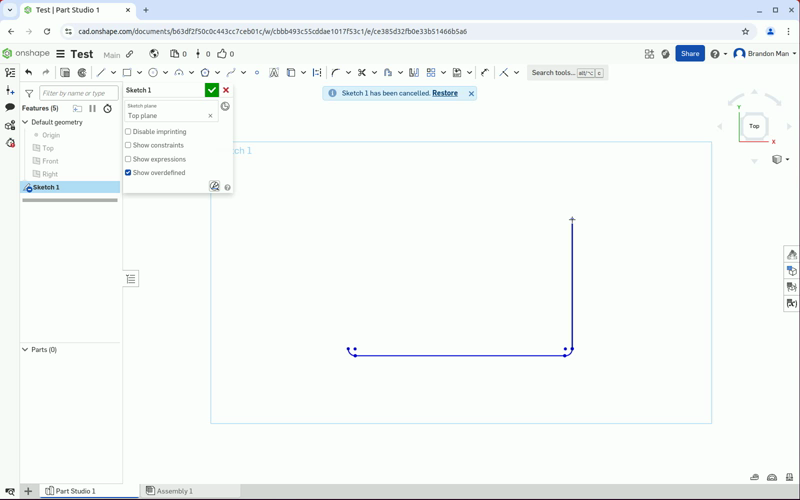
mouse_move(572, 219)
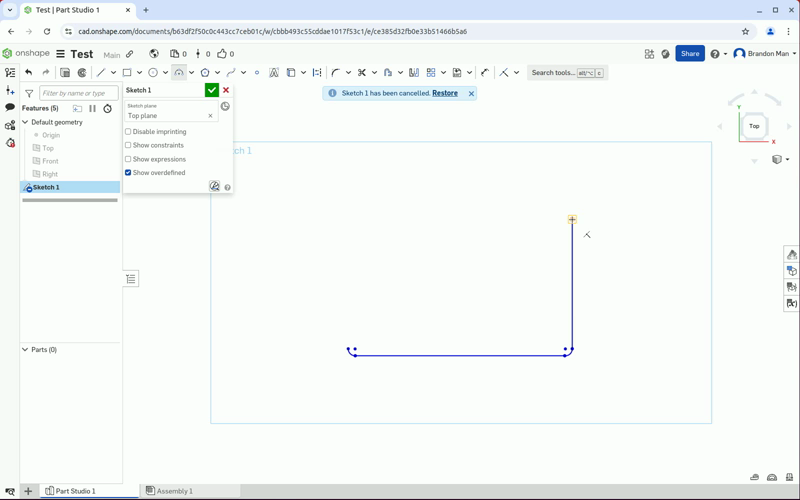
click(572, 219)
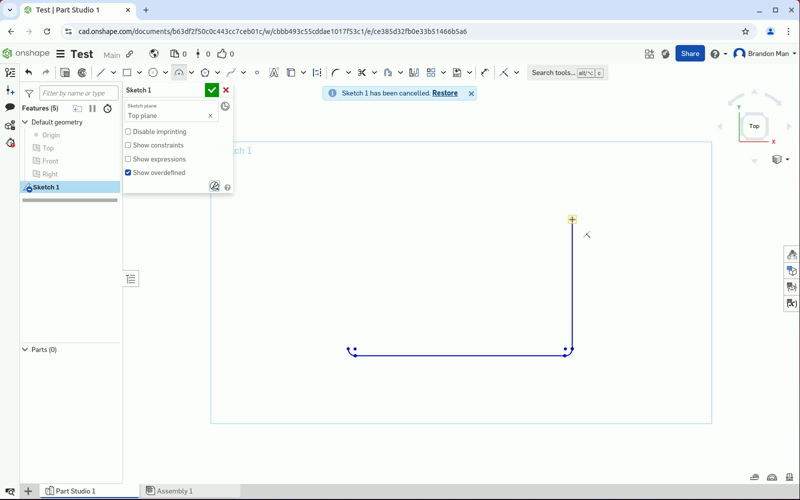
key_down(shift)
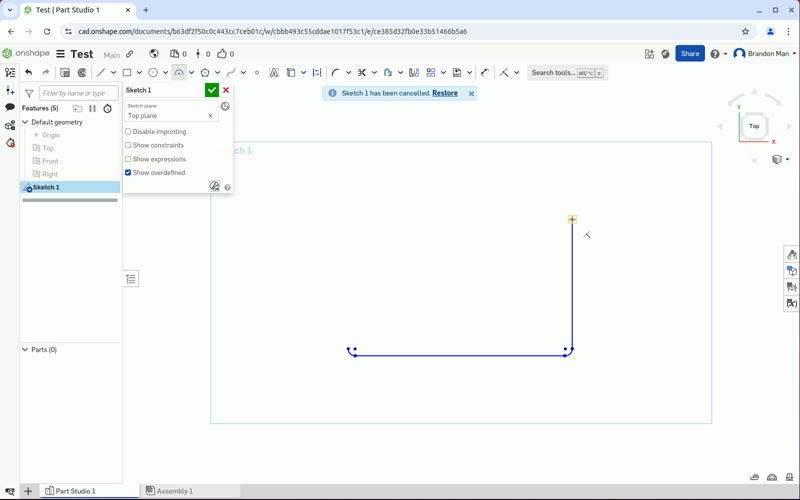
mouse_move(564, 212)
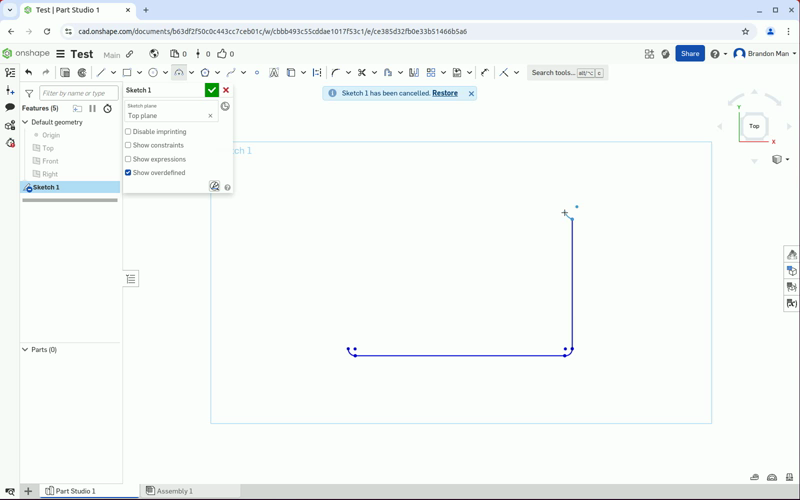
click(564, 212)
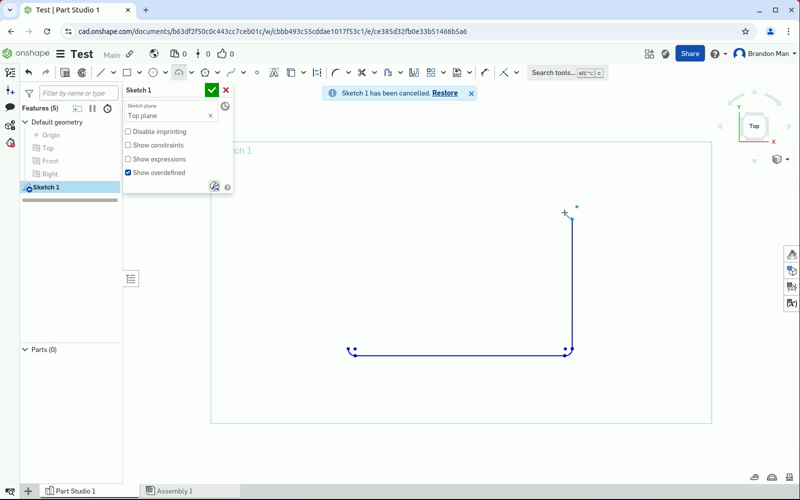
mouse_move(570, 213)
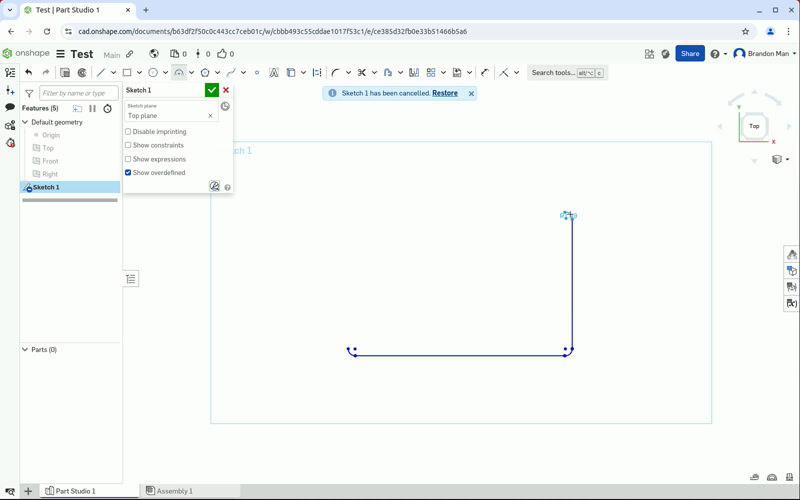
click(570, 213)
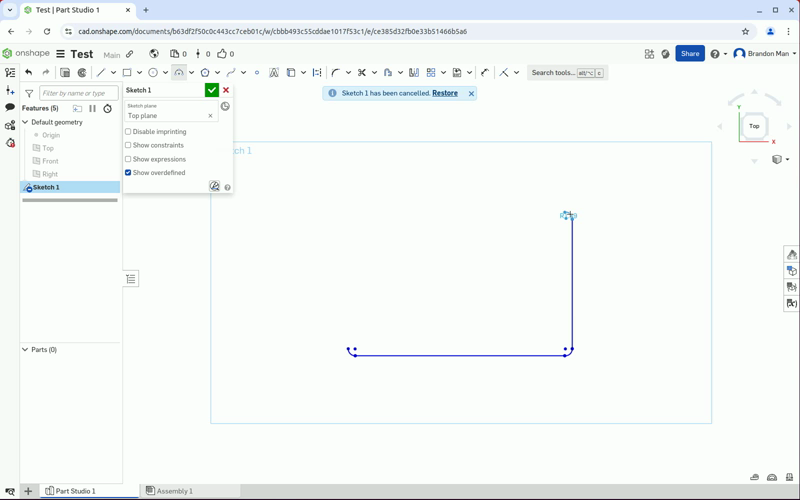
key_up(shift)
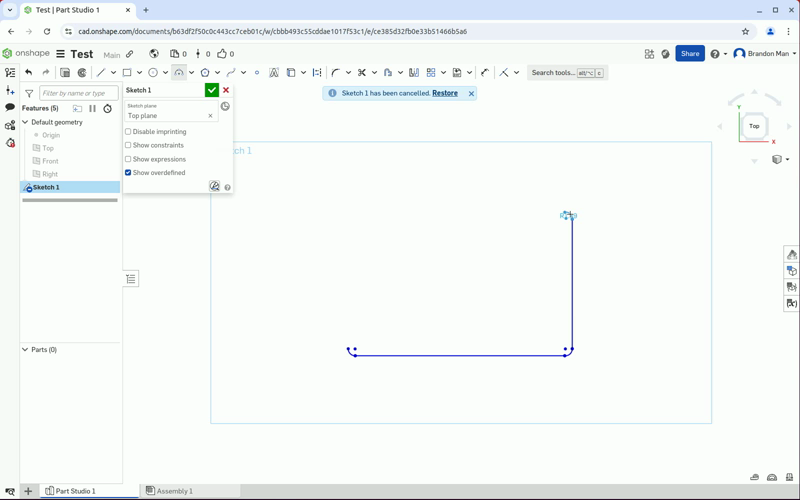
key(esc)
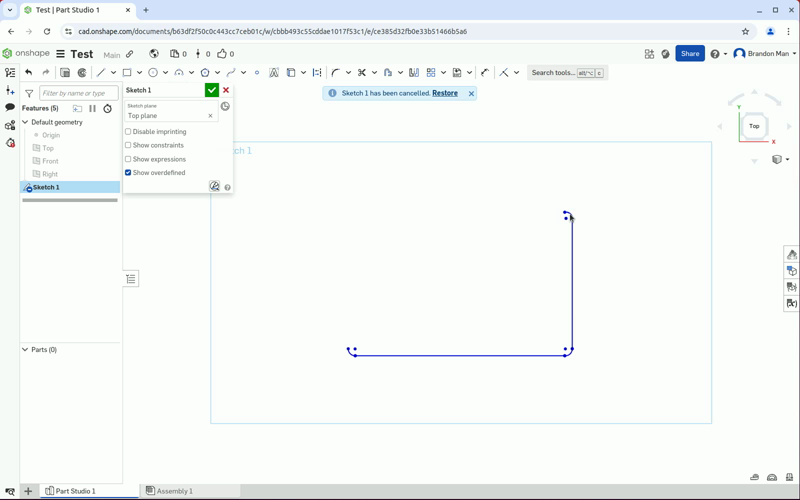
key(l)
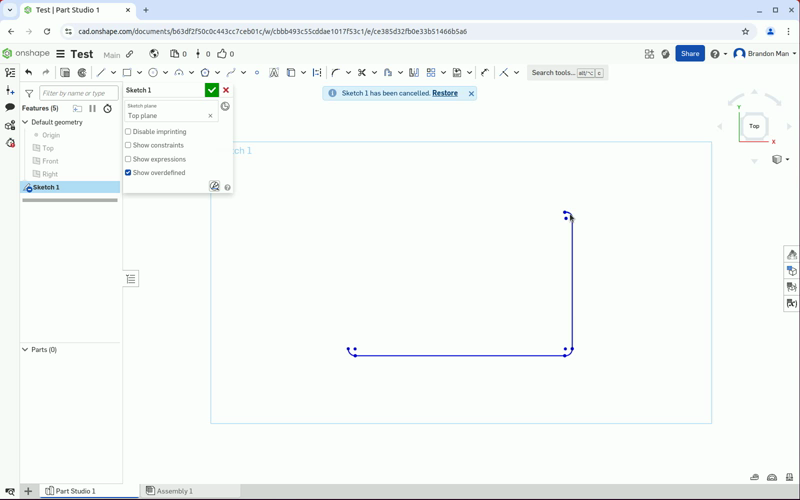
mouse_move(564, 212)
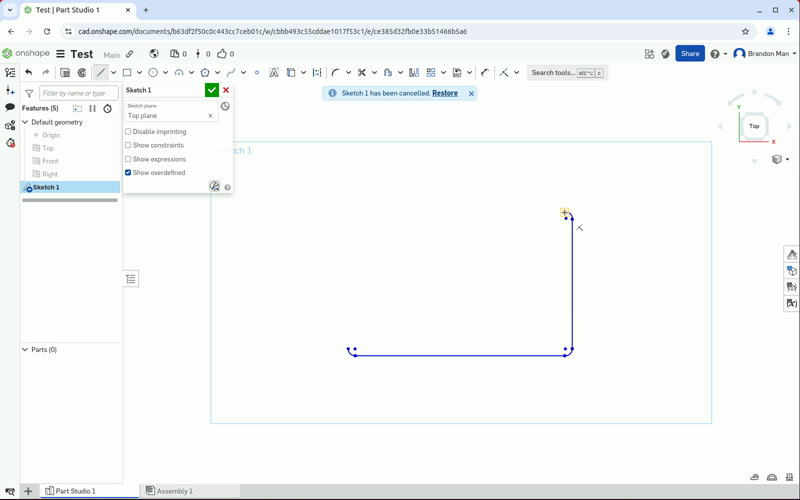
click(564, 212)
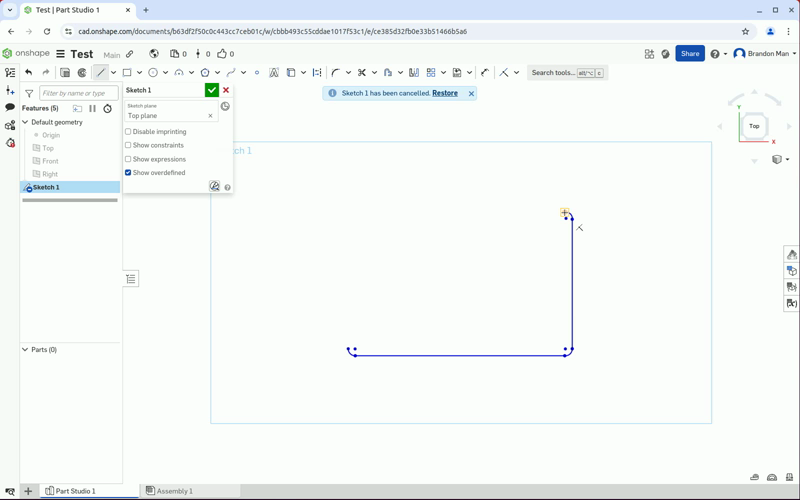
key_down(shift)
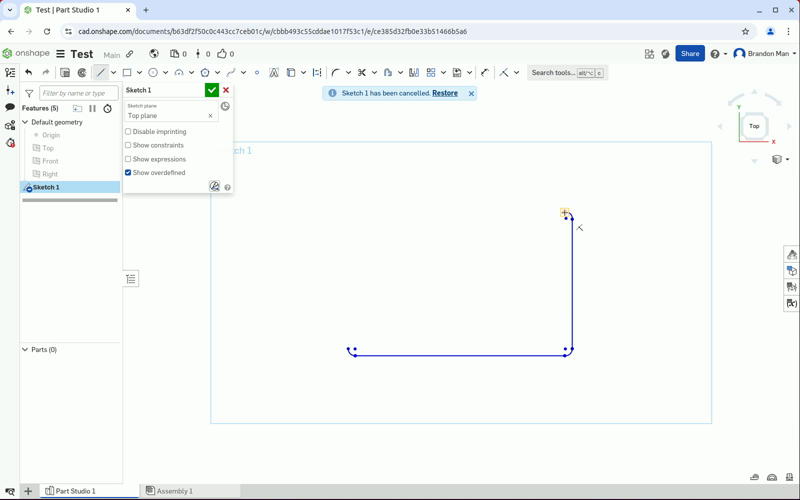
mouse_move(355, 212)
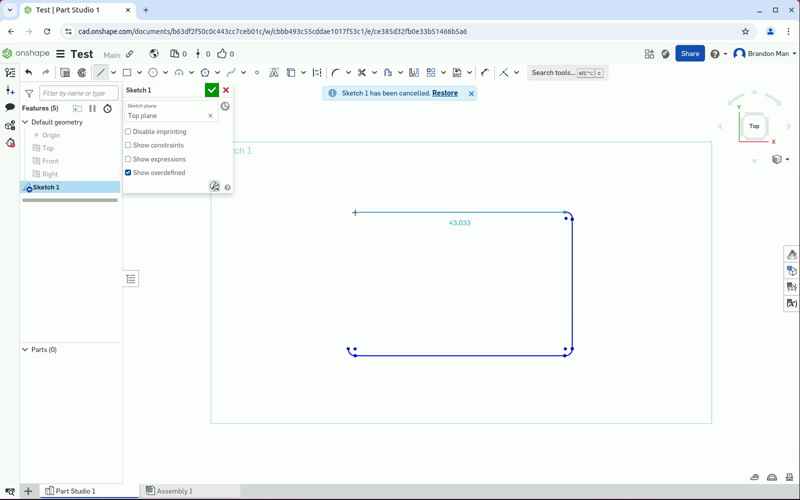
click(355, 212)
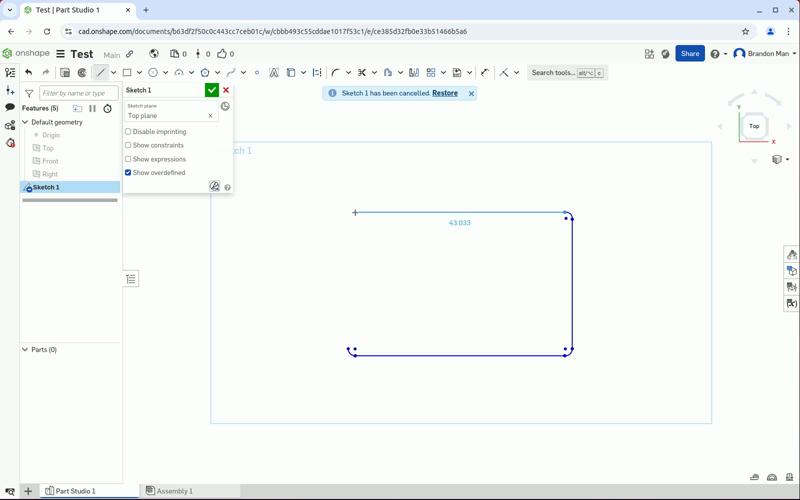
key_up(shift)
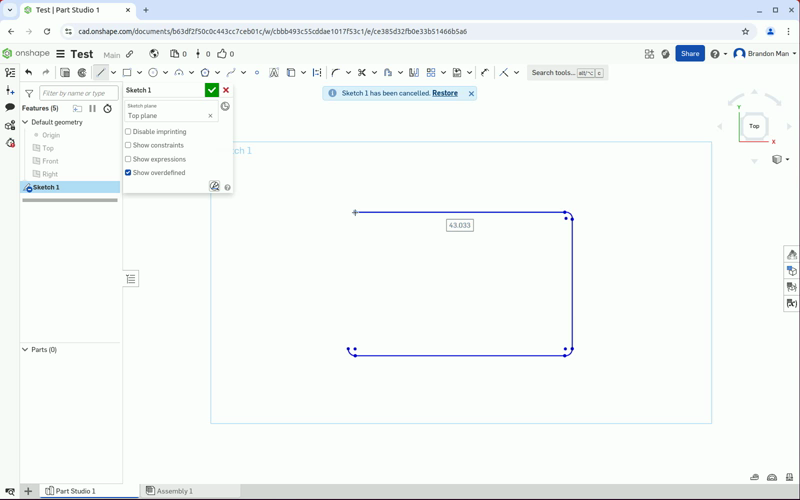
key(esc)
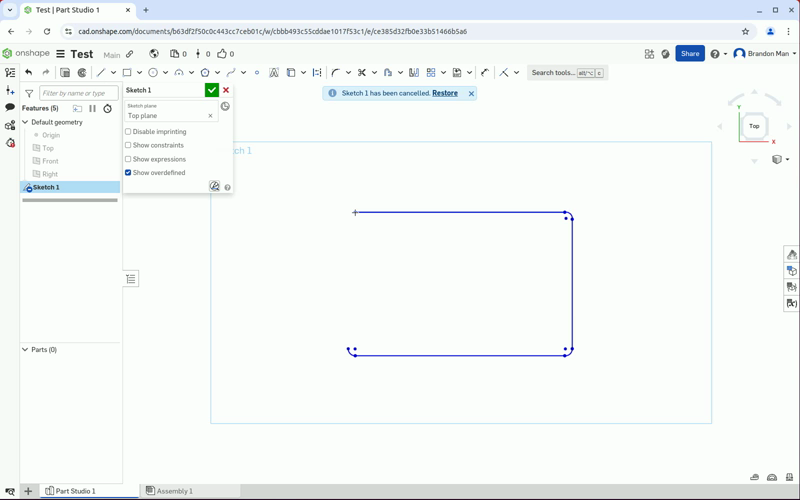
key(a)
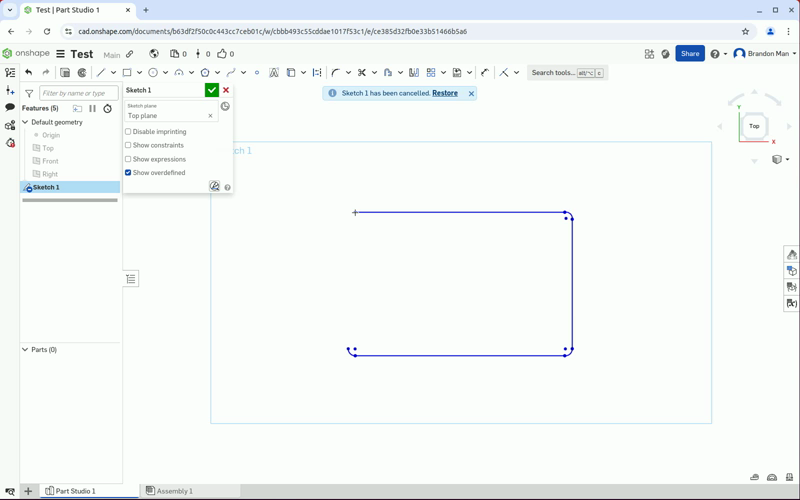
mouse_move(355, 212)
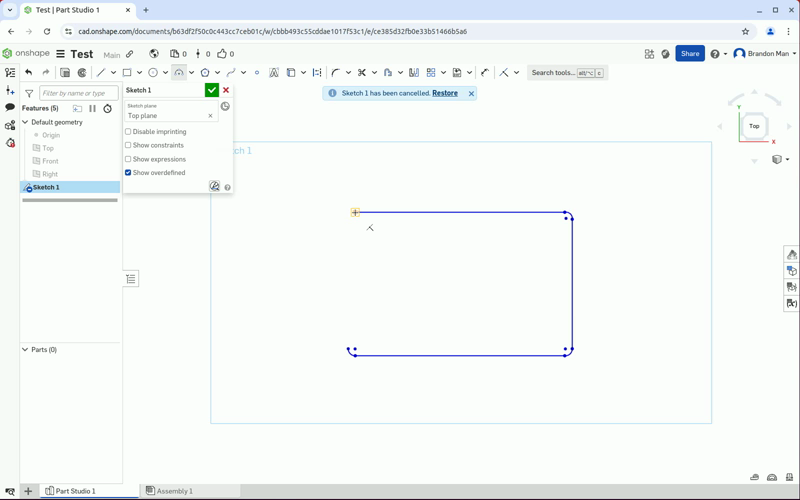
click(355, 212)
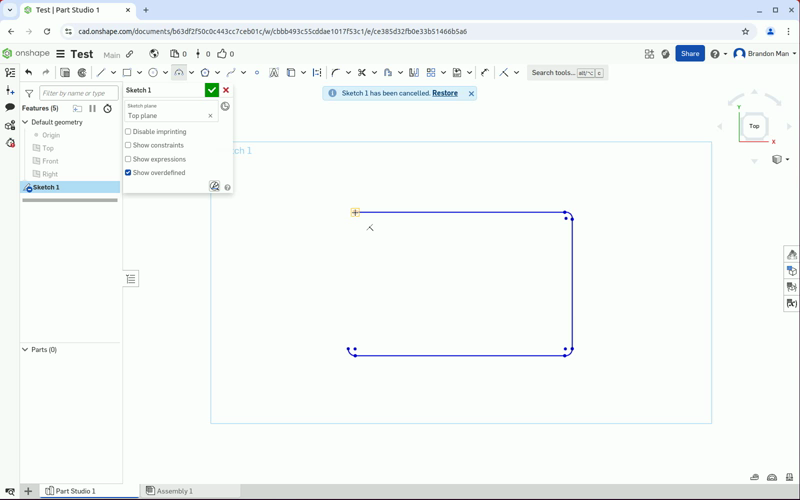
key_down(shift)
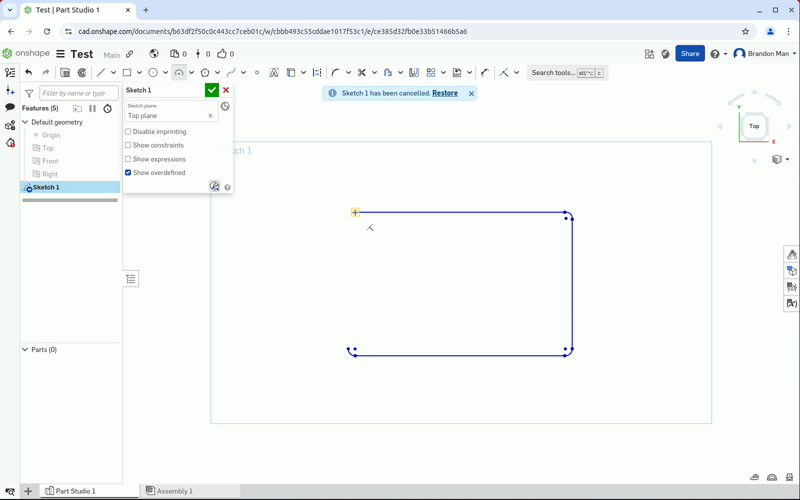
mouse_move(348, 219)
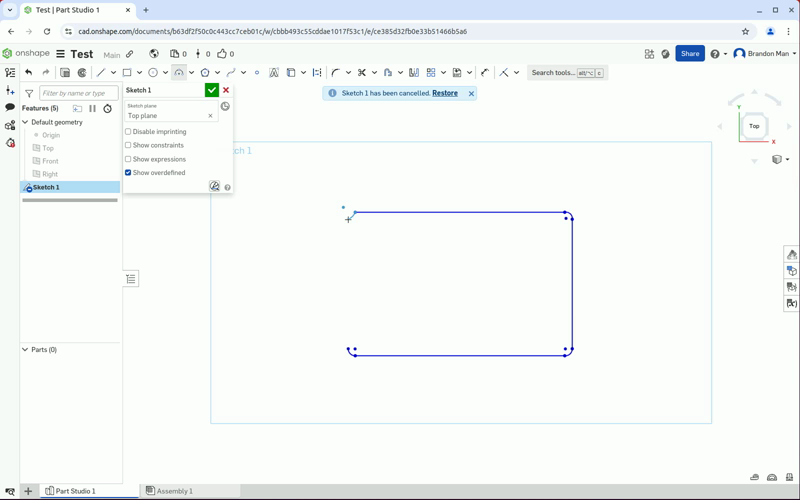
click(348, 219)
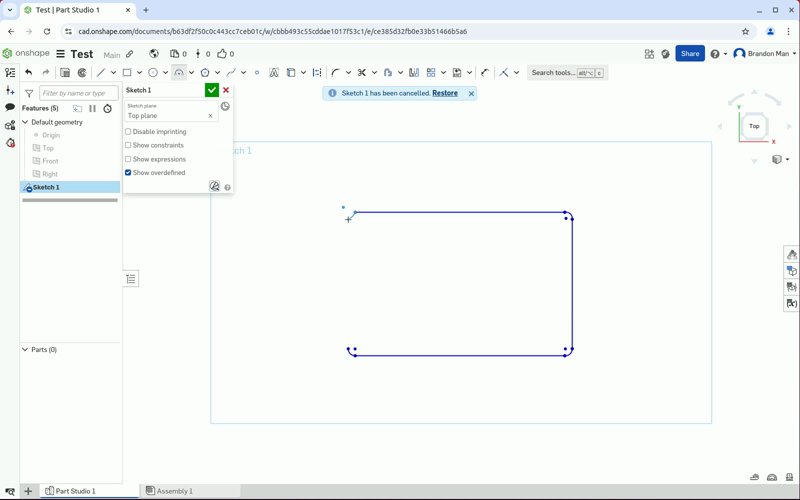
mouse_move(350, 213)
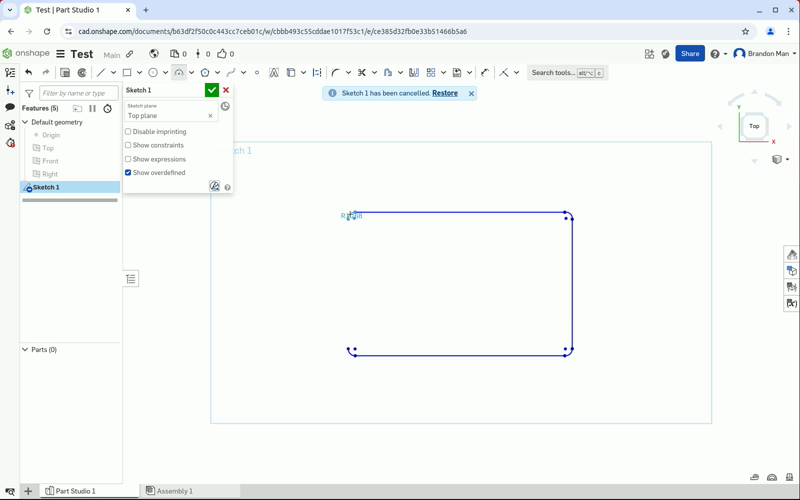
click(350, 213)
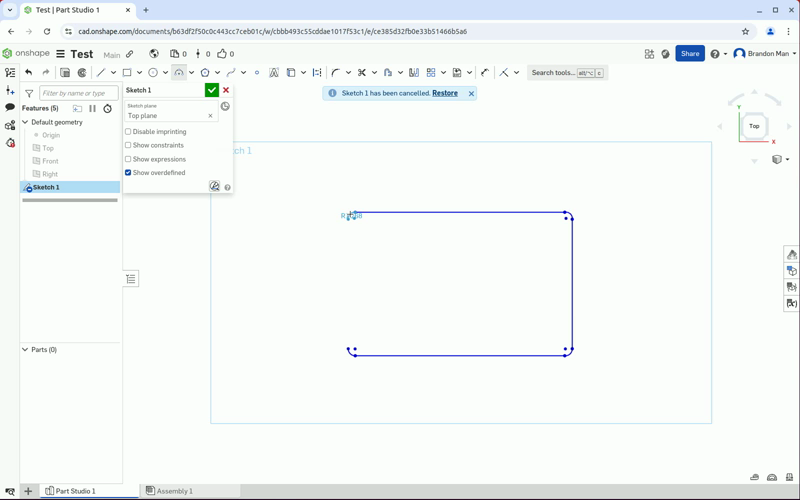
key_up(shift)
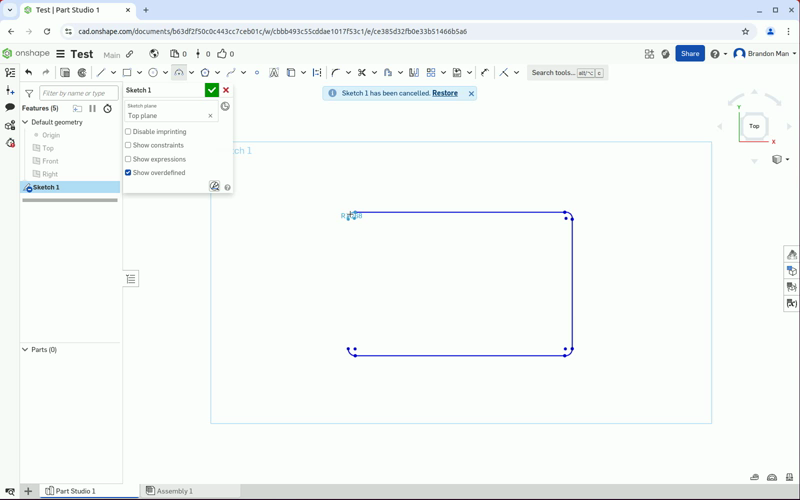
key(esc)
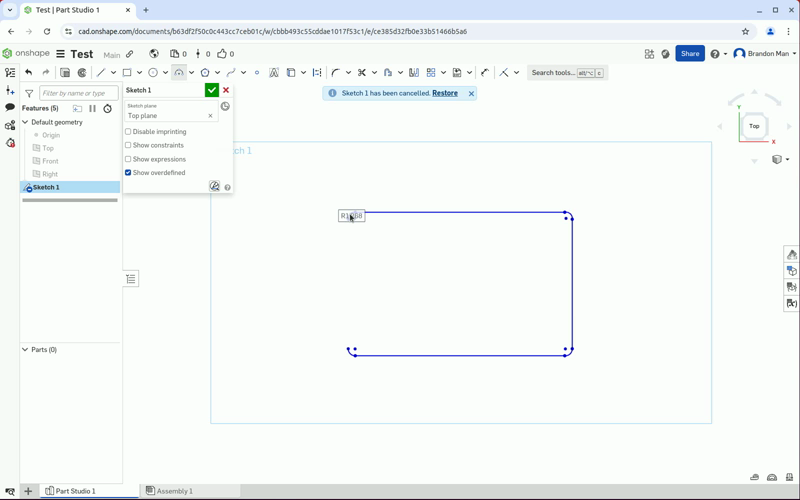
key(l)
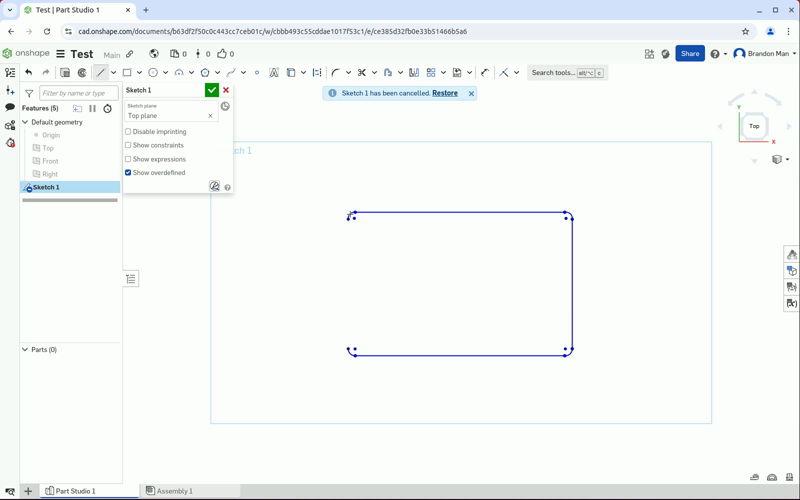
mouse_move(348, 219)
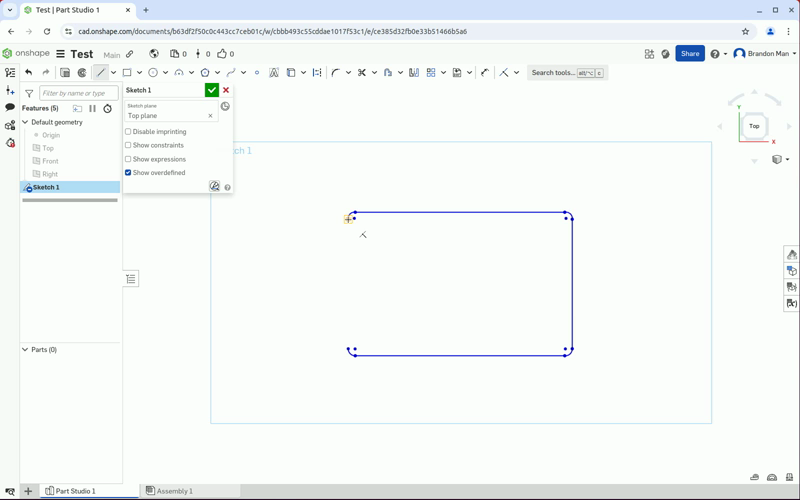
click(348, 219)
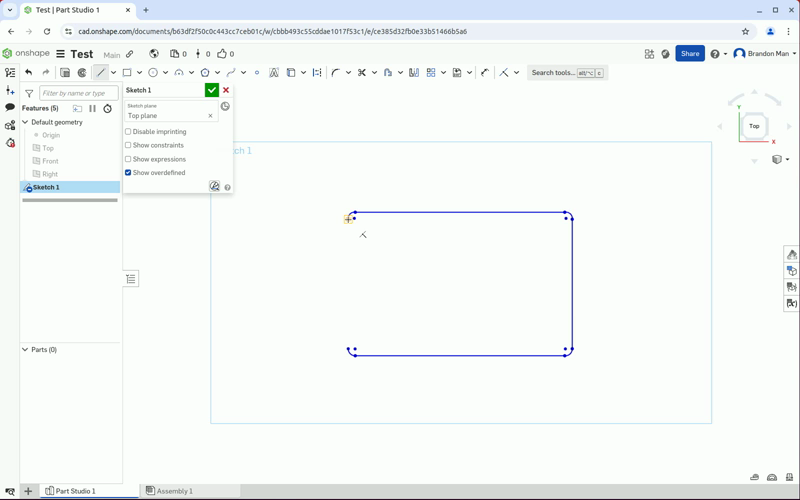
key_down(shift)
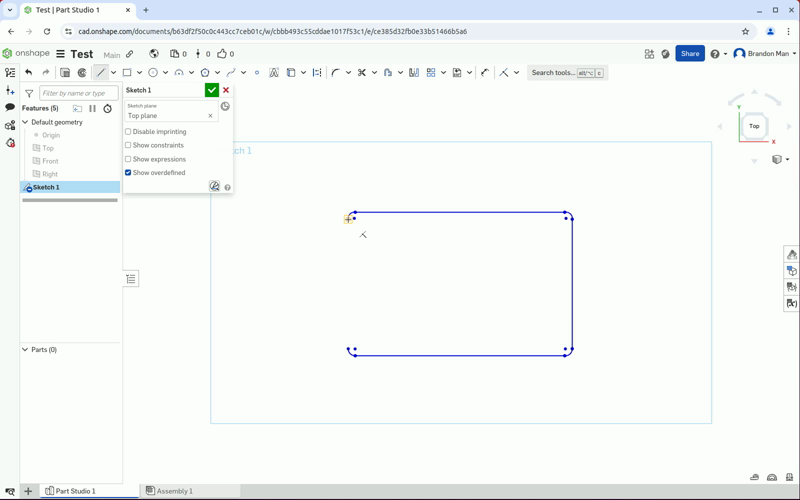
mouse_move(348, 348)
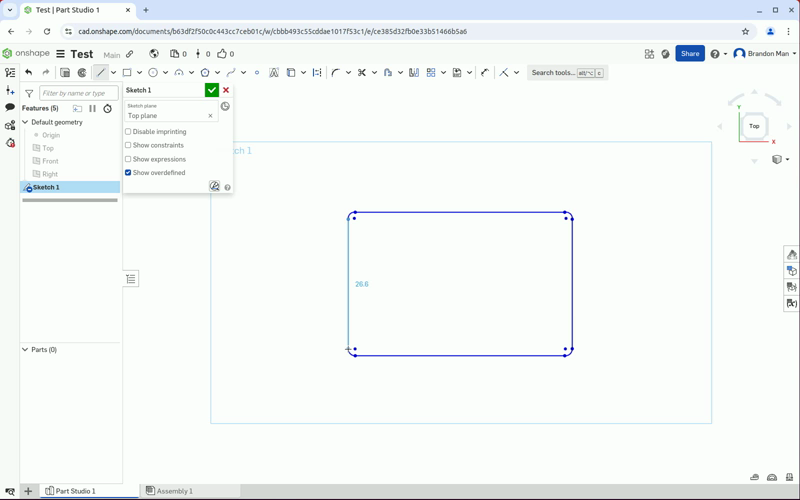
key_up(shift)
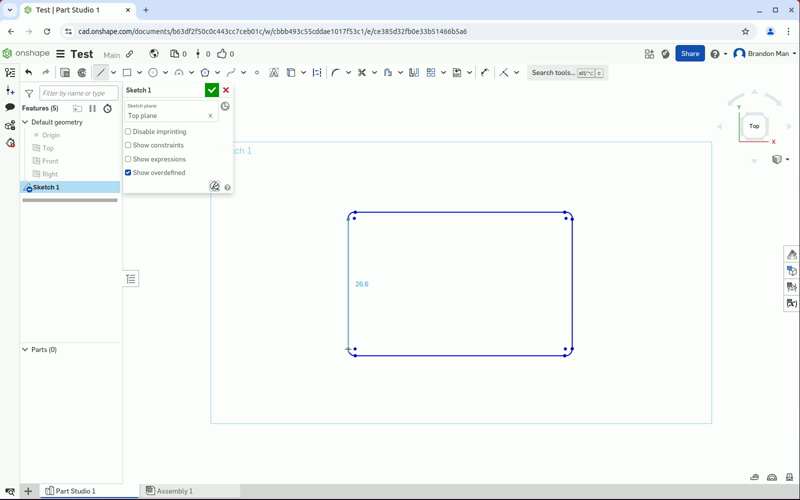
click(348, 348)
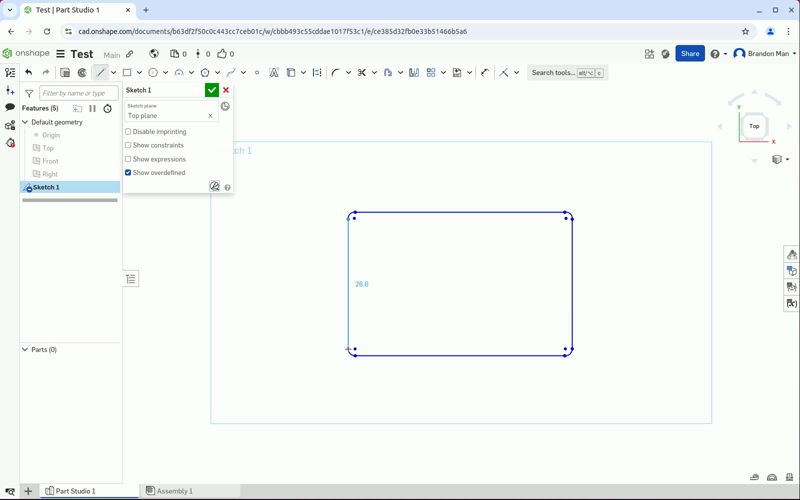
key(esc)
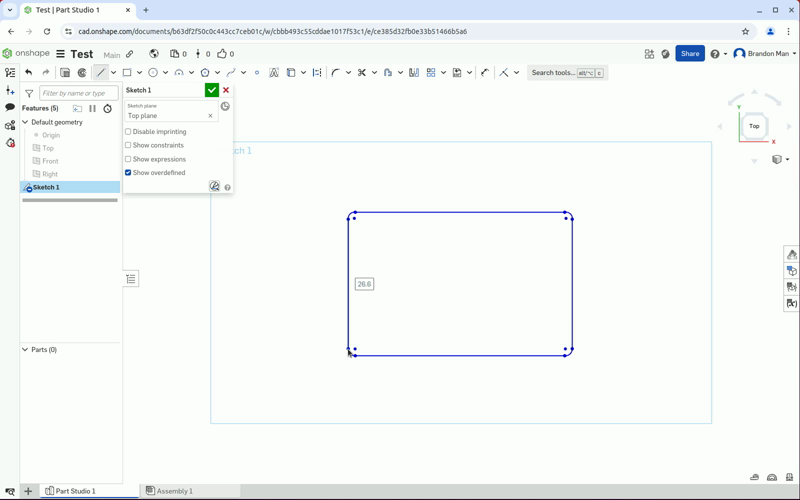
key(a)
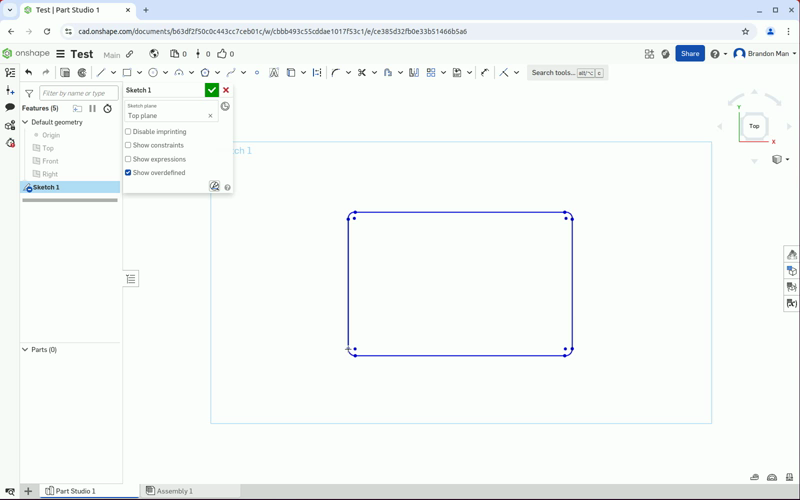
key_down(shift)
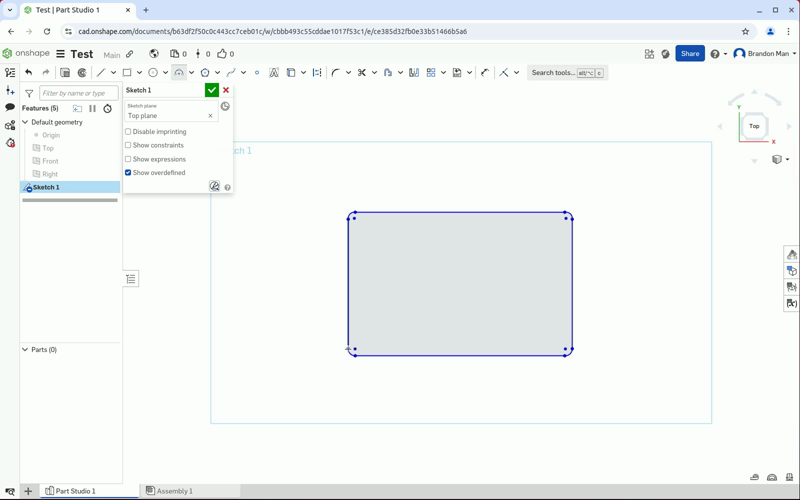
mouse_move(353, 339)
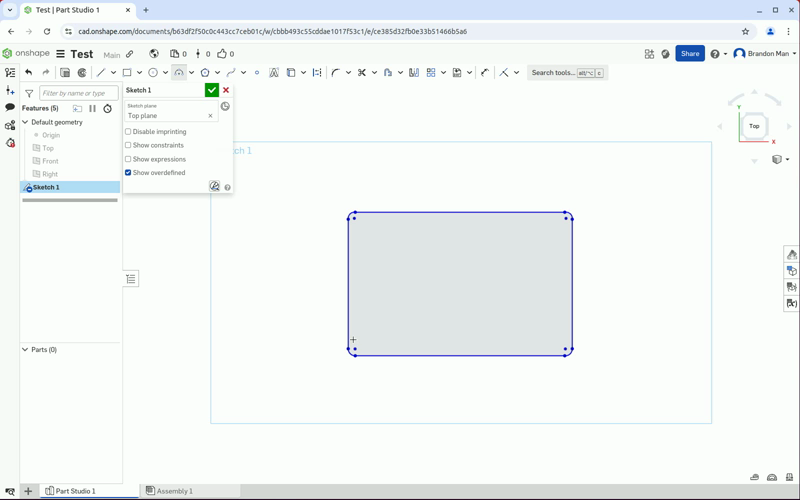
click(353, 339)
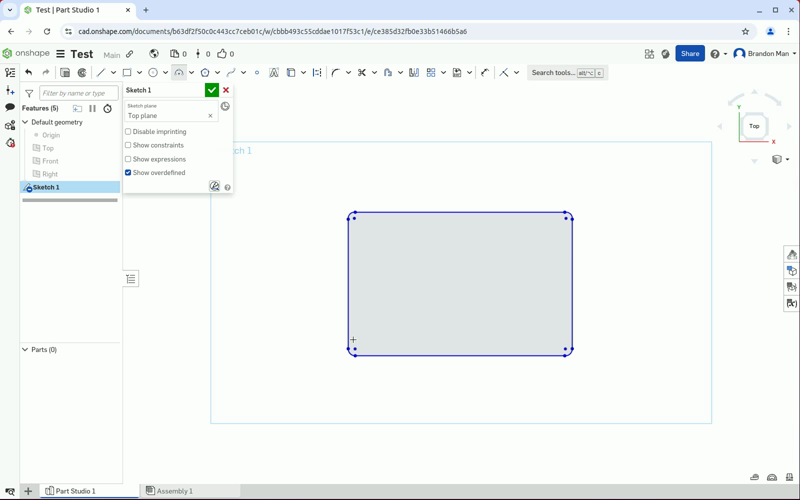
key_up(shift)
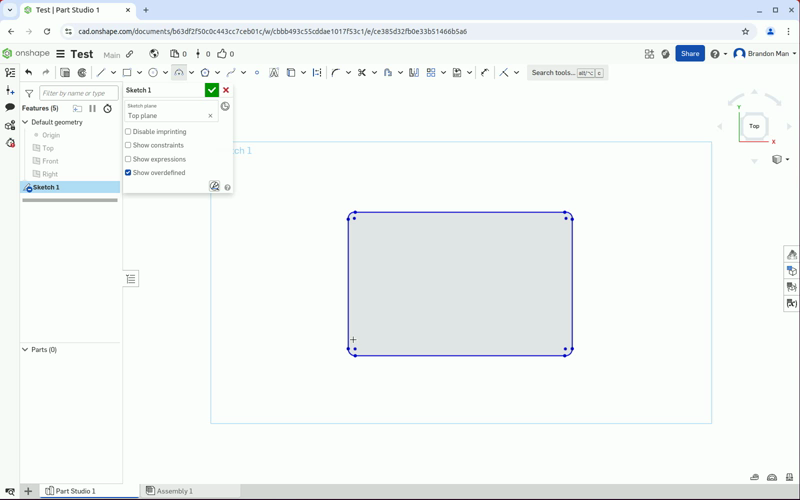
key_down(shift)
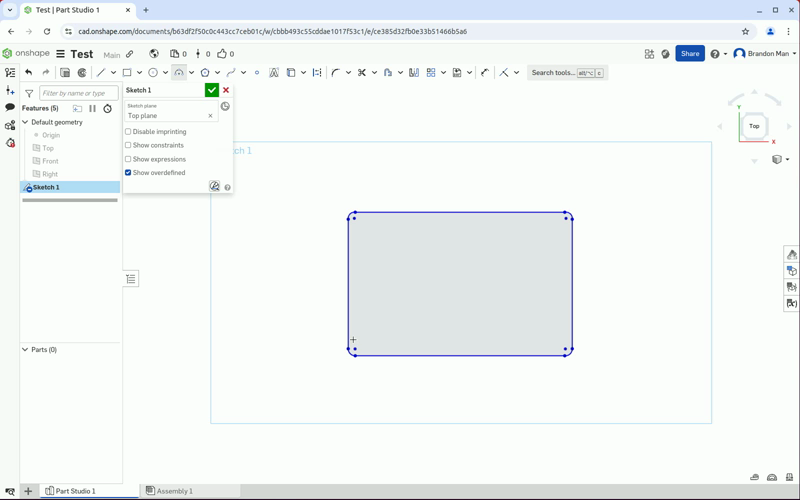
mouse_move(364, 351)
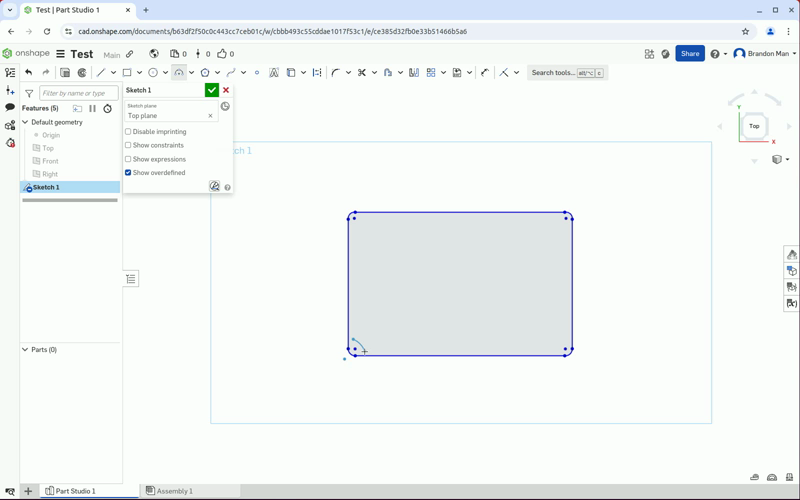
click(364, 351)
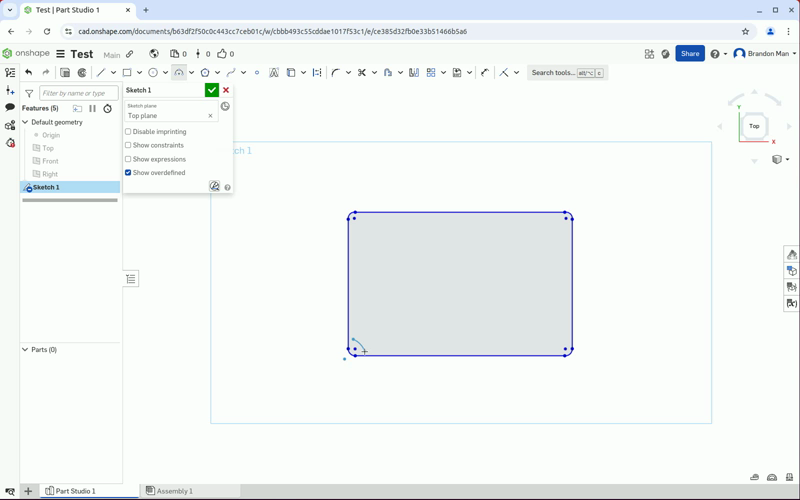
mouse_move(362, 341)
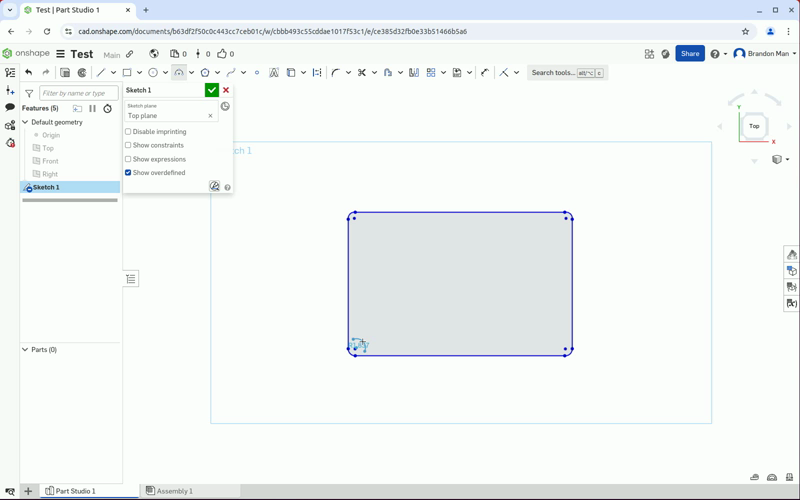
click(362, 341)
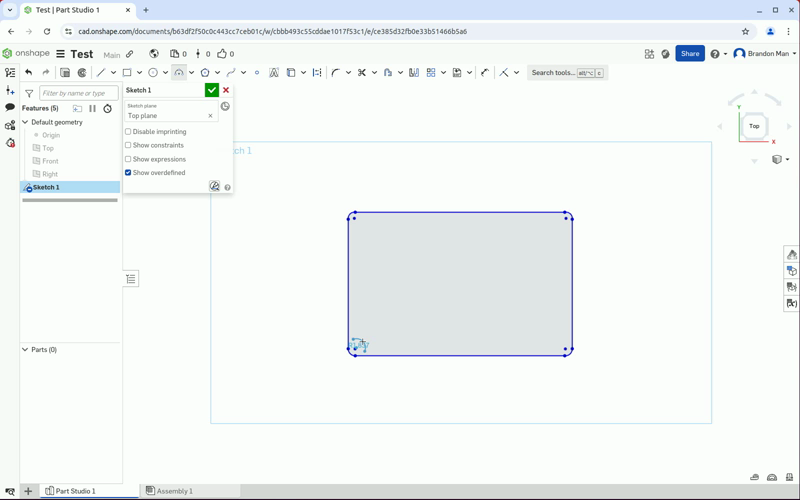
key_up(shift)
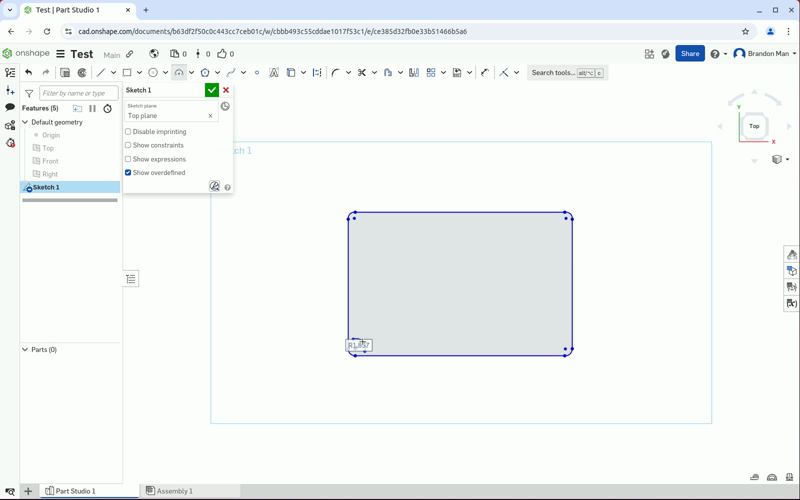
key(esc)
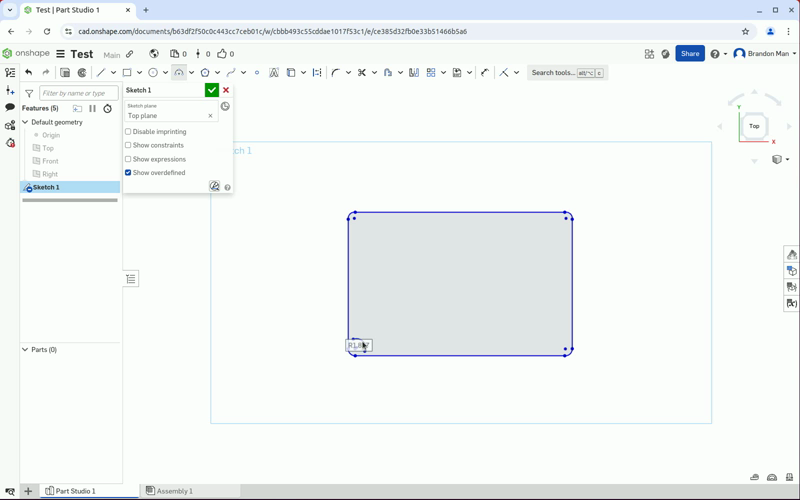
key(l)
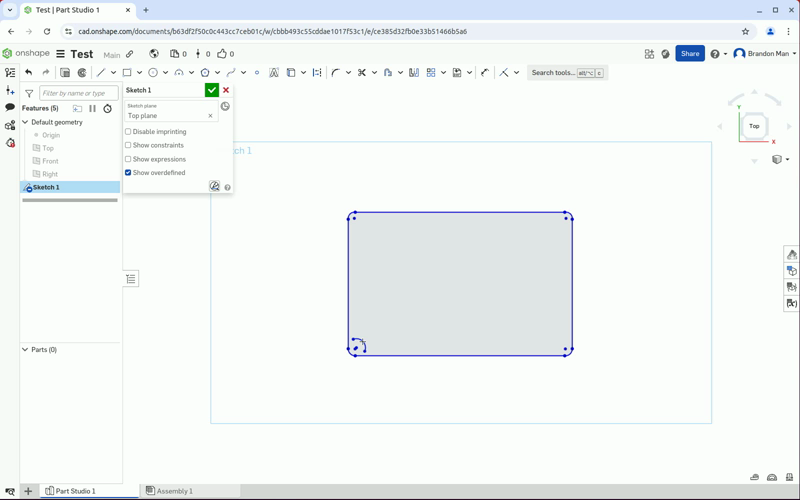
mouse_move(364, 351)
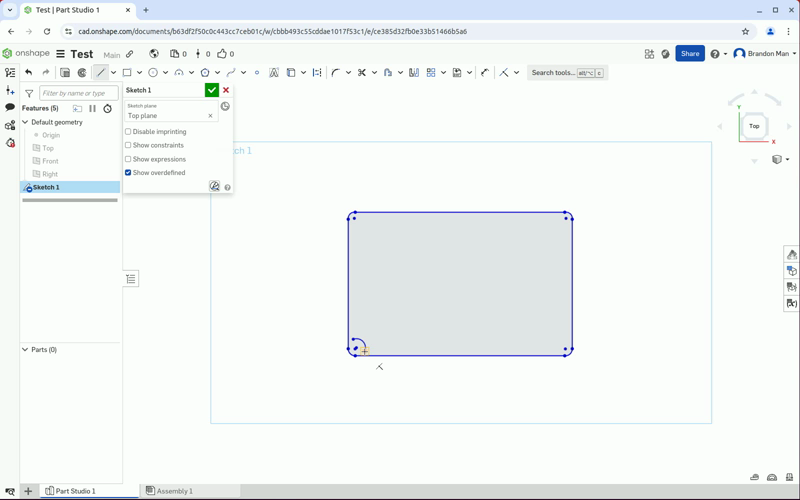
click(364, 351)
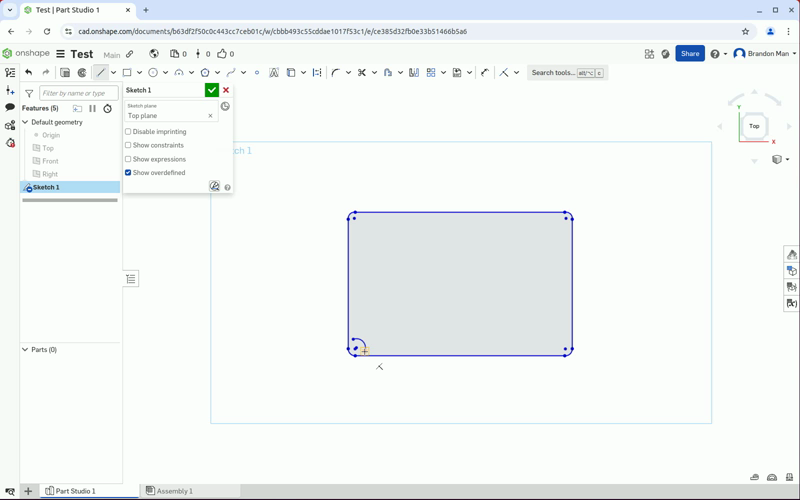
key_down(shift)
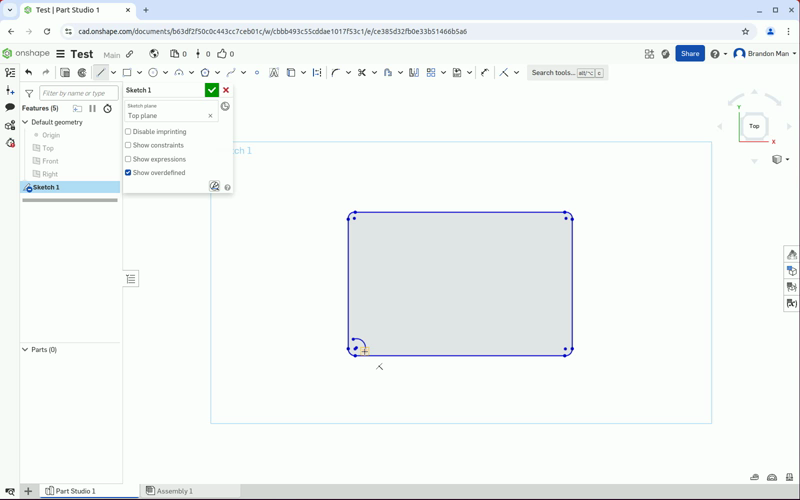
mouse_move(555, 351)
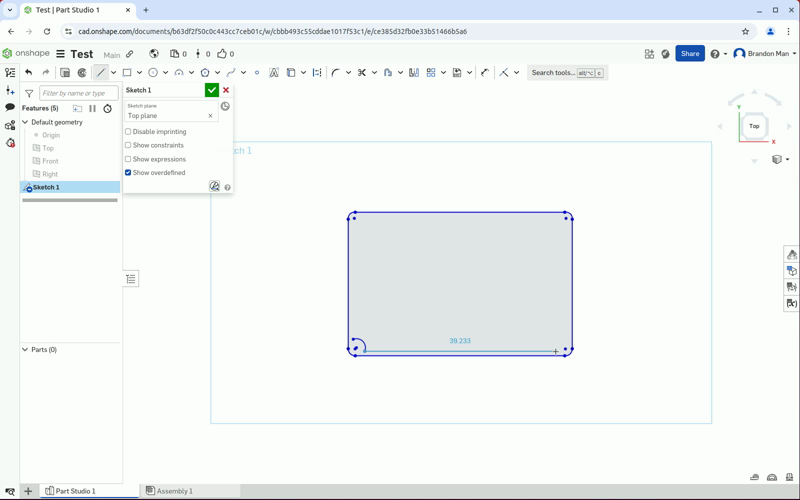
click(555, 351)
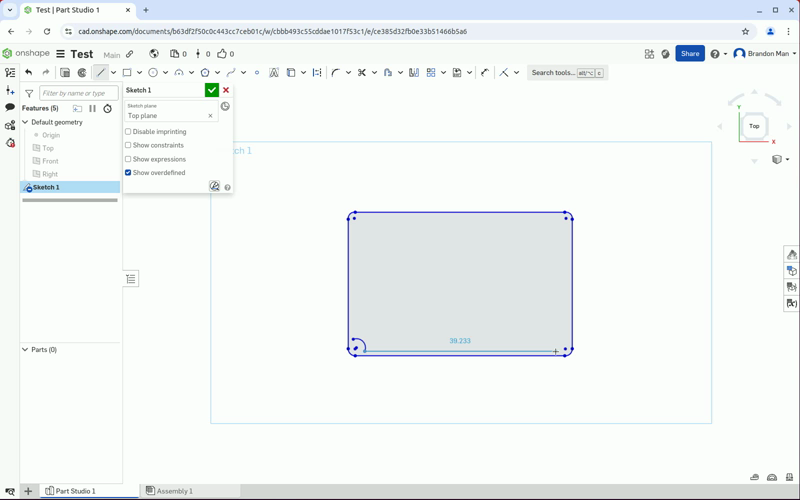
key_up(shift)
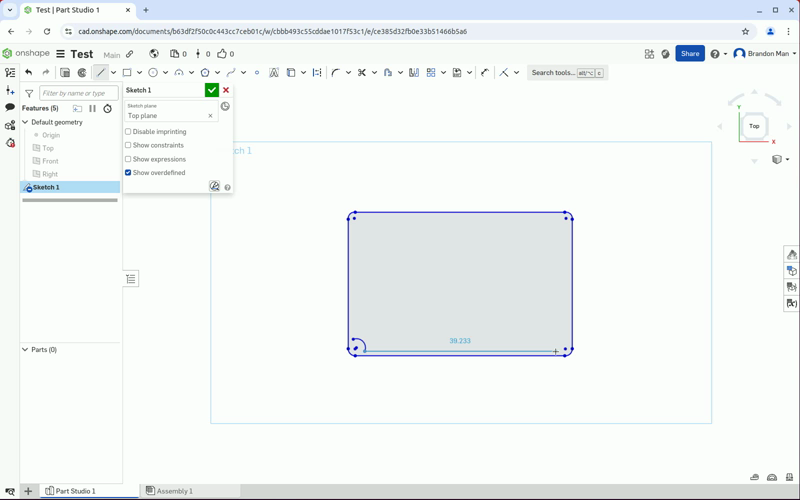
key(esc)
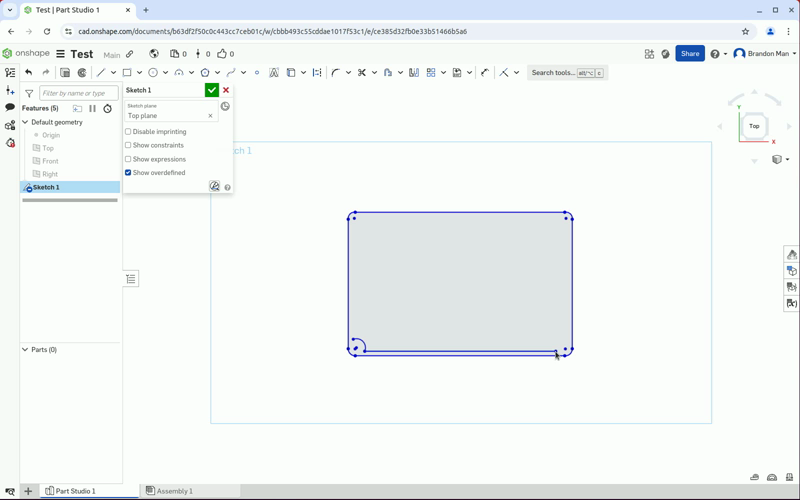
key(a)
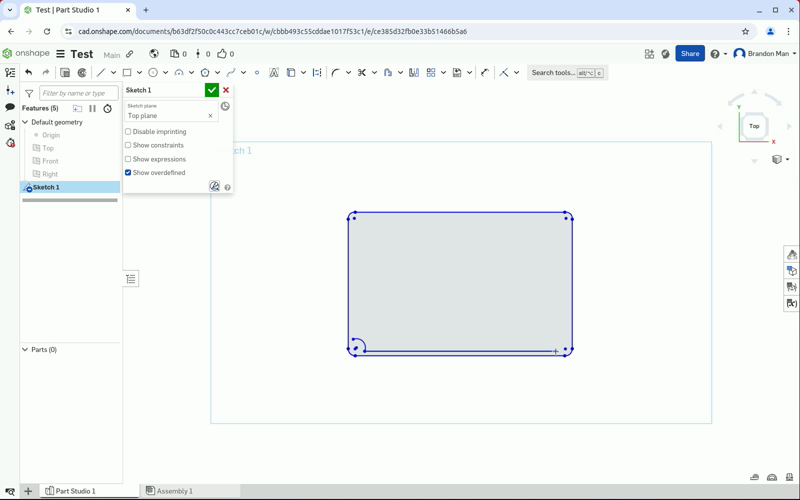
mouse_move(555, 351)
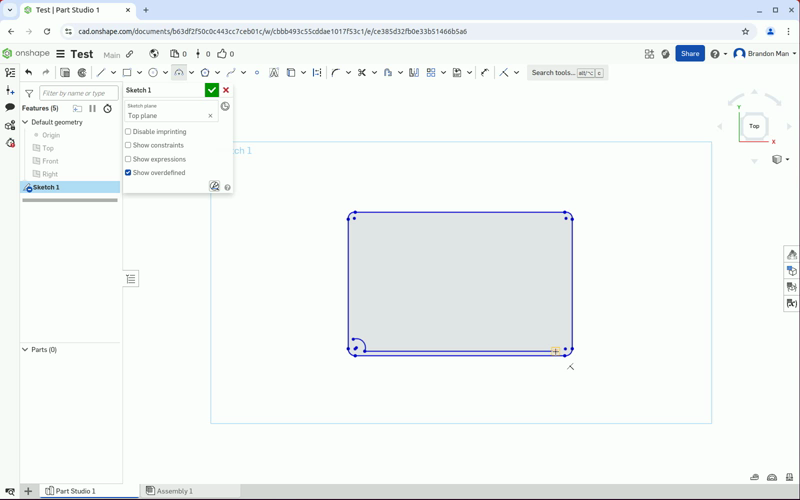
click(555, 351)
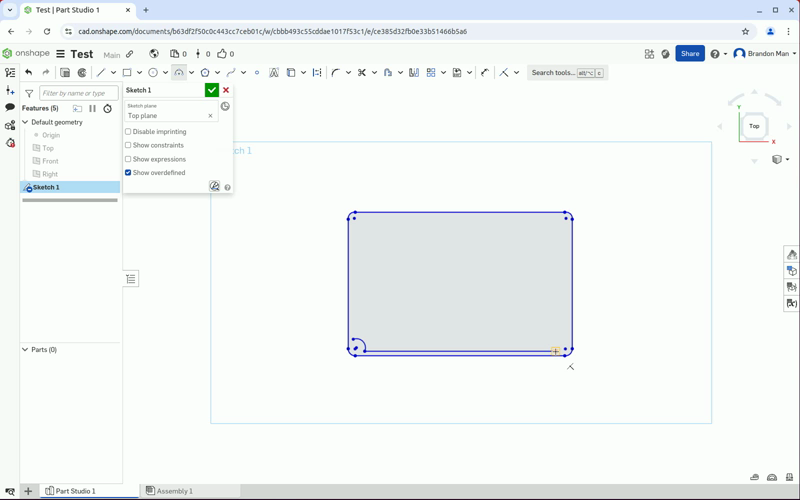
key_down(shift)
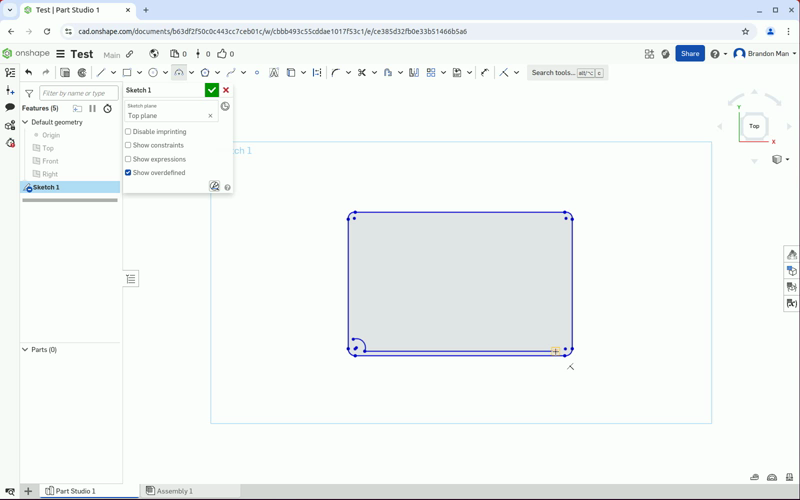
mouse_move(567, 339)
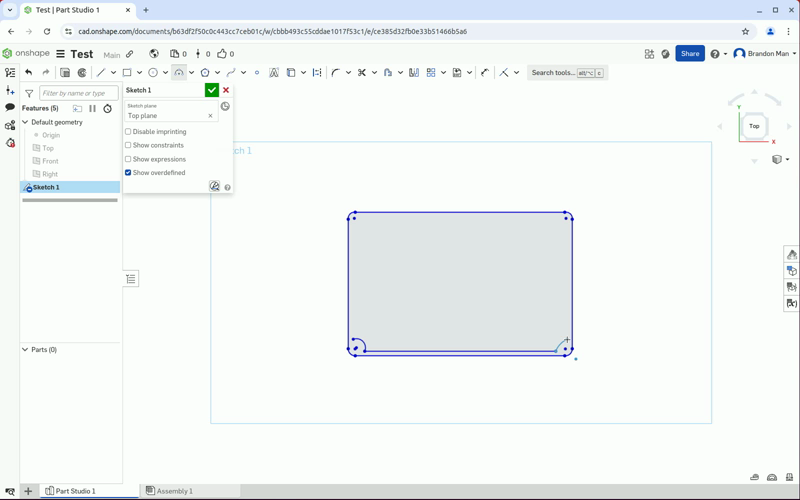
click(567, 339)
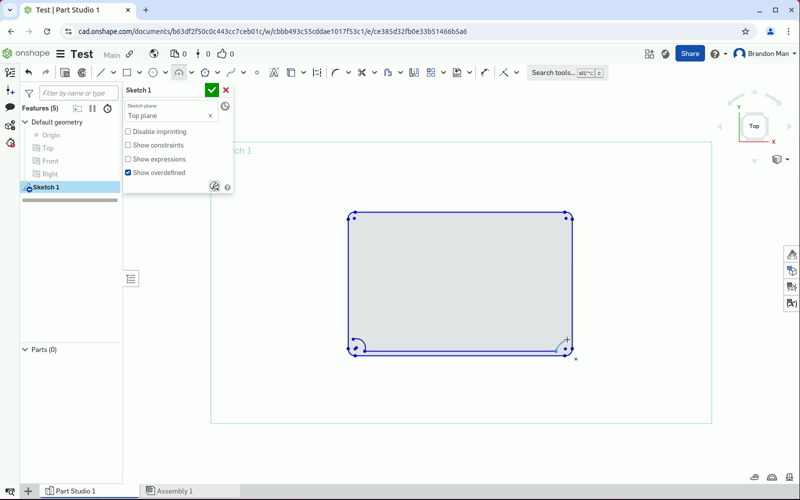
mouse_move(557, 341)
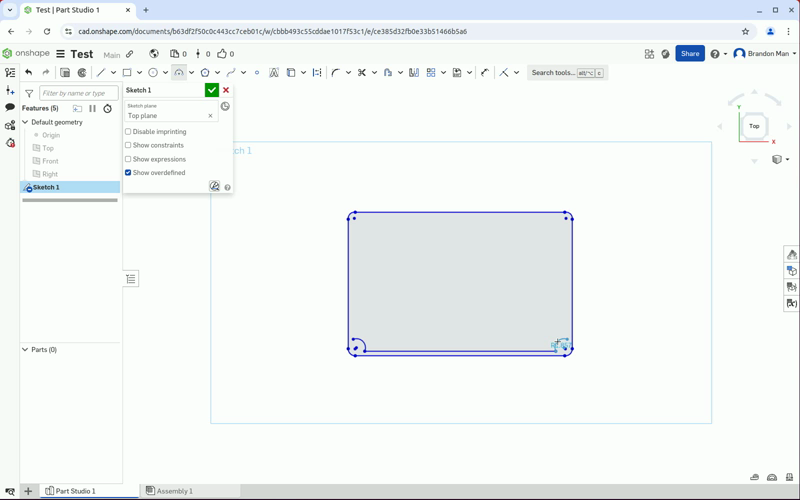
click(557, 341)
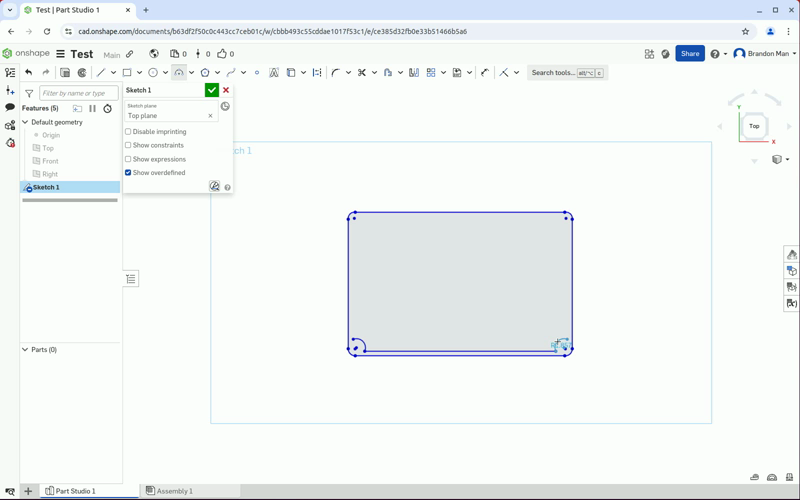
key_up(shift)
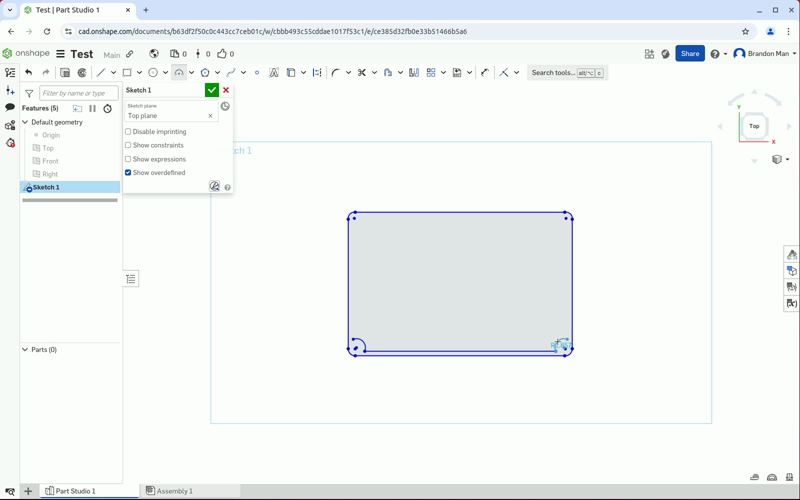
key(esc)
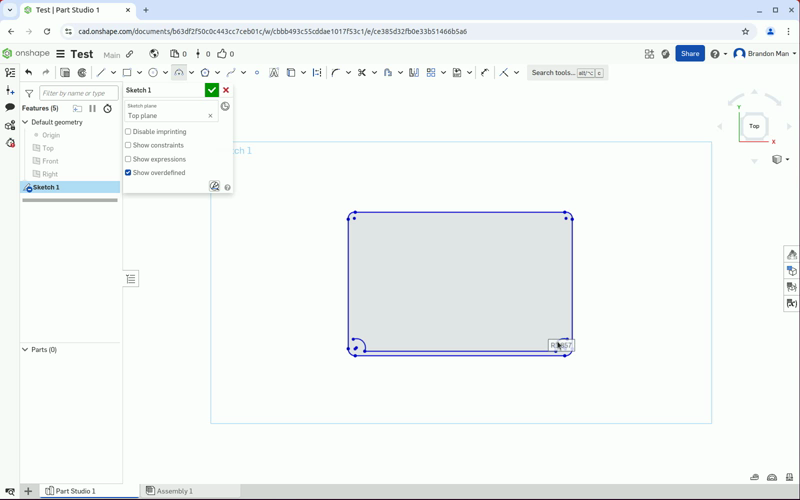
key(l)
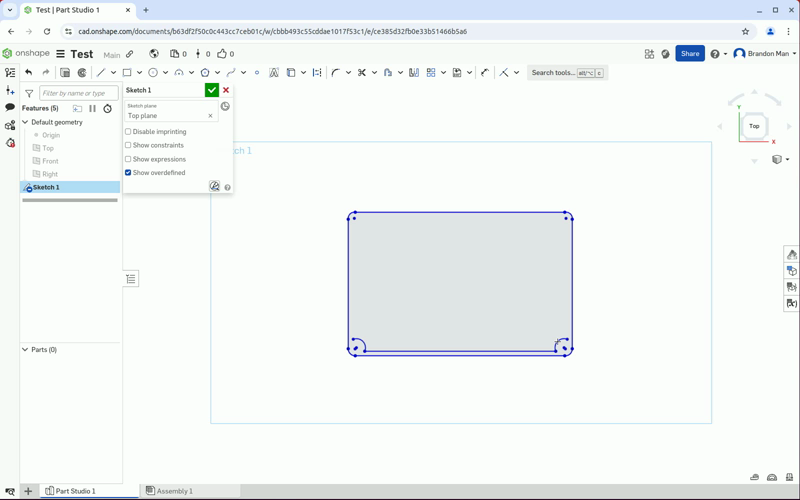
mouse_move(567, 339)
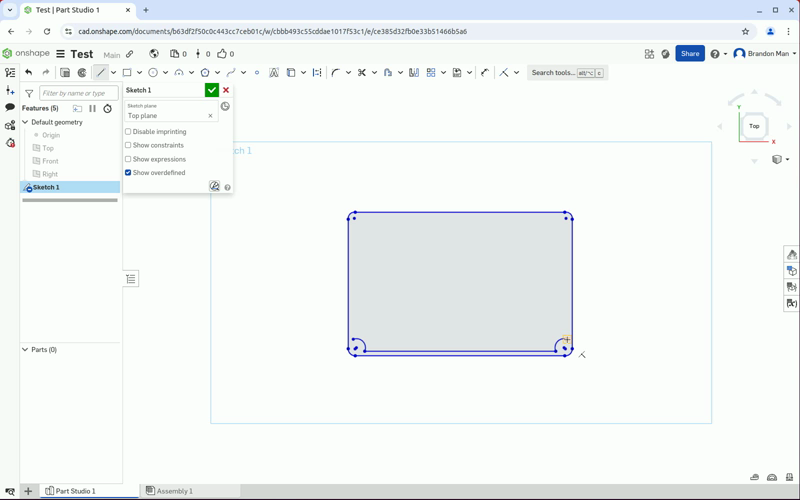
click(567, 339)
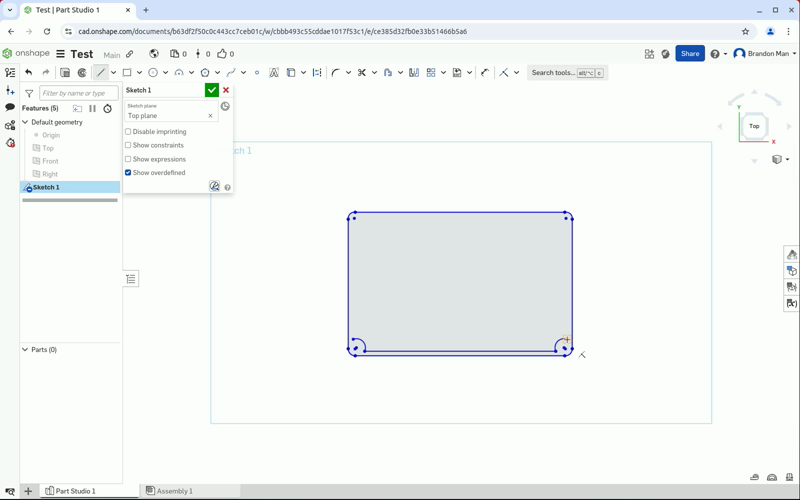
key_down(shift)
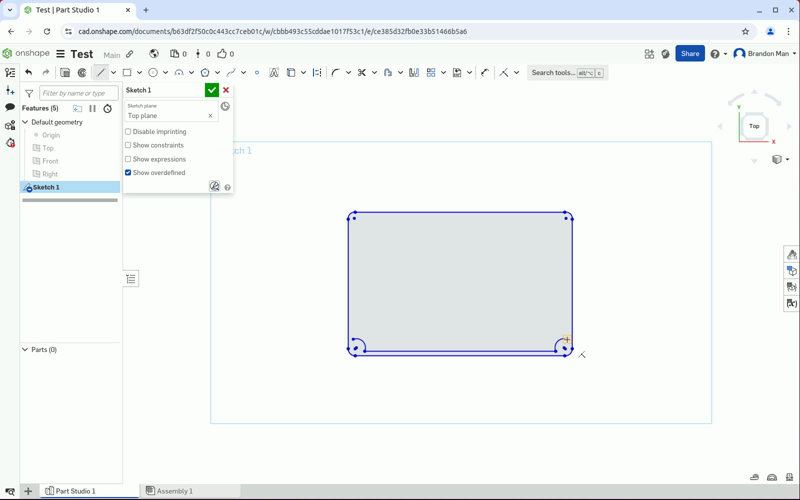
mouse_move(567, 228)
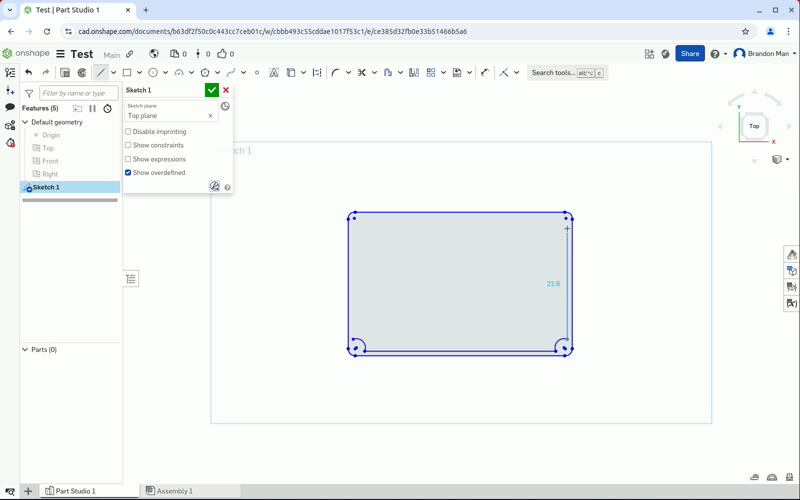
click(567, 228)
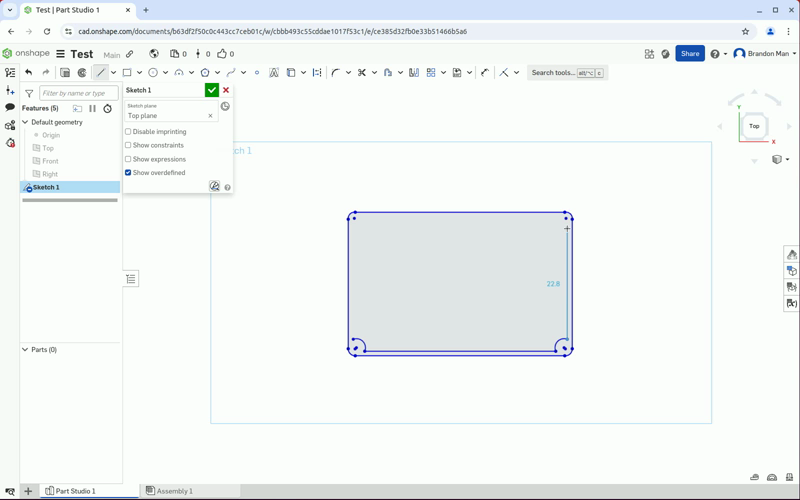
key_up(shift)
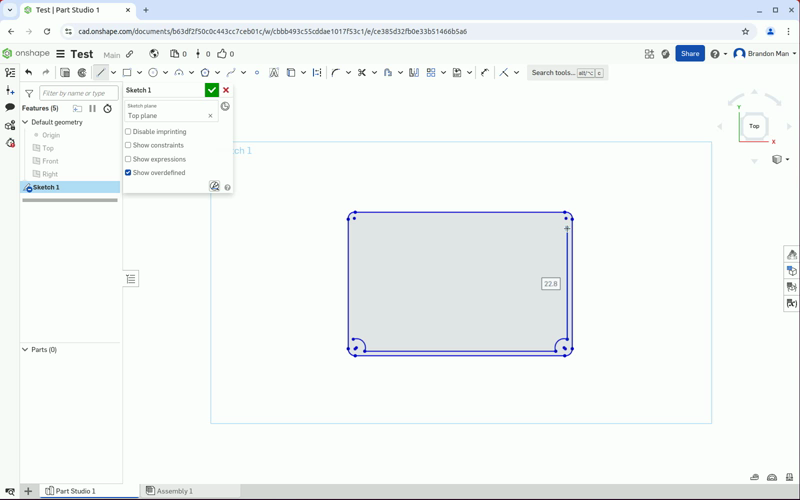
key(esc)
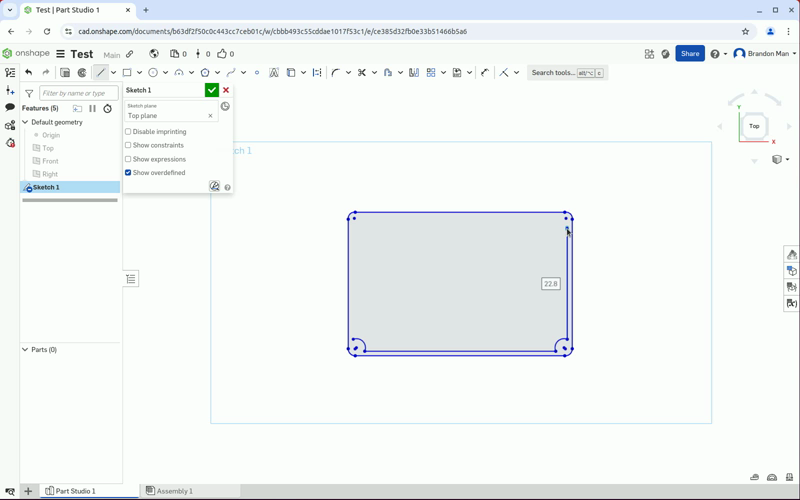
key(a)
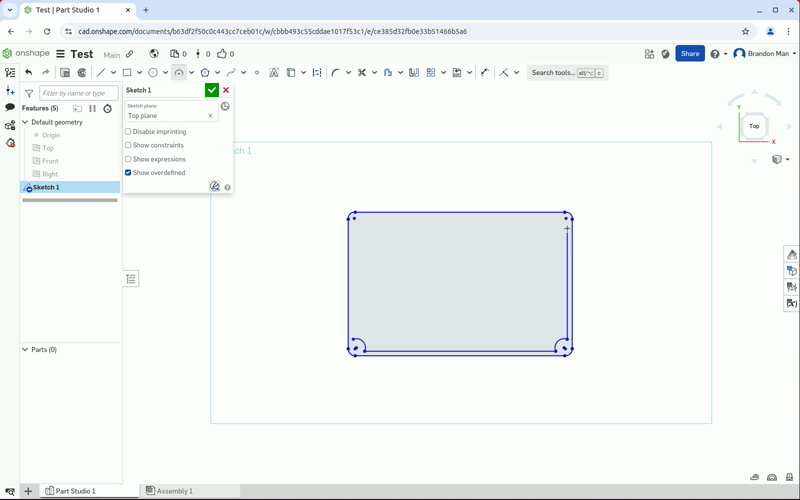
mouse_move(567, 228)
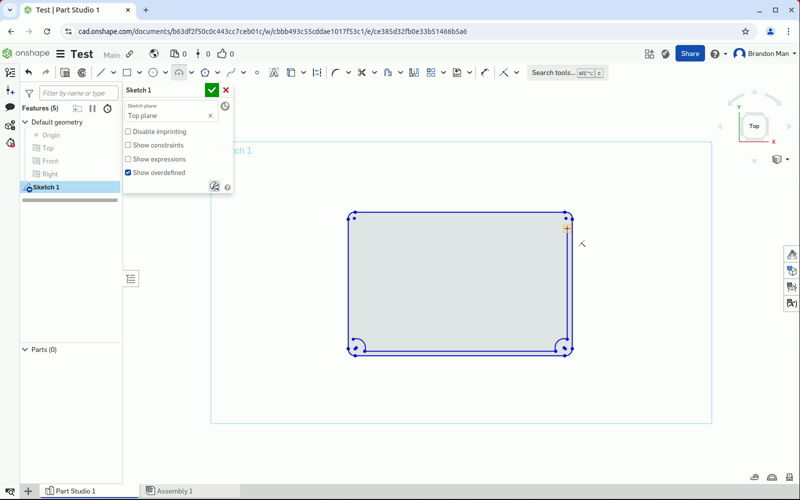
click(567, 228)
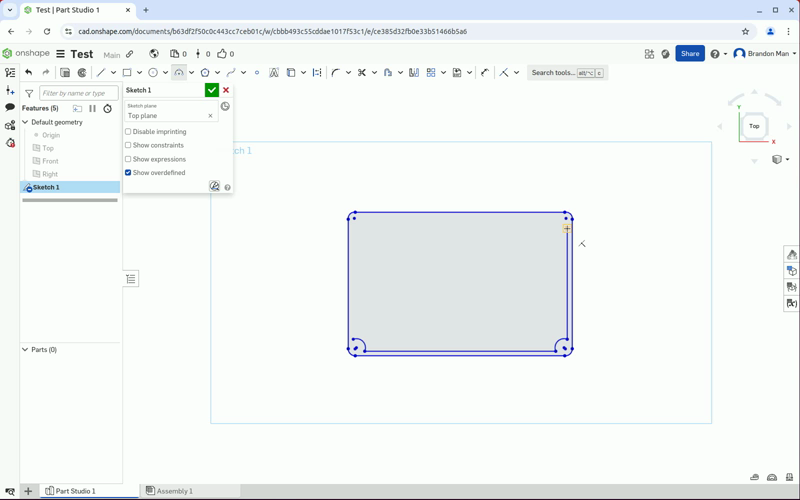
key_down(shift)
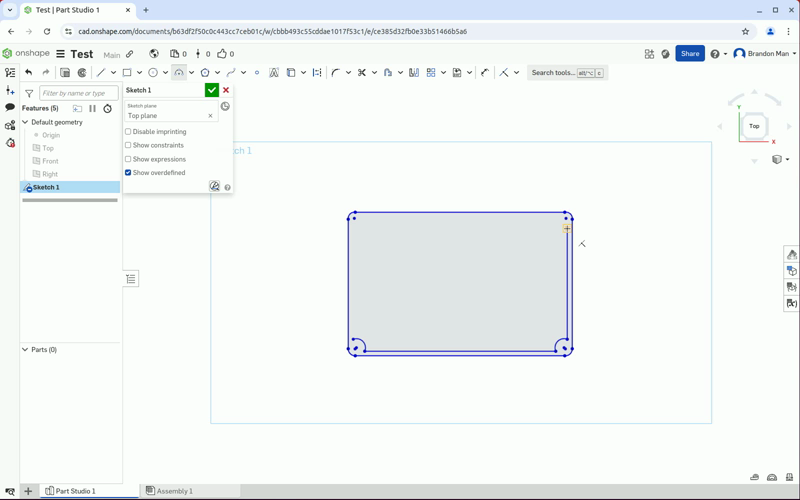
mouse_move(555, 216)
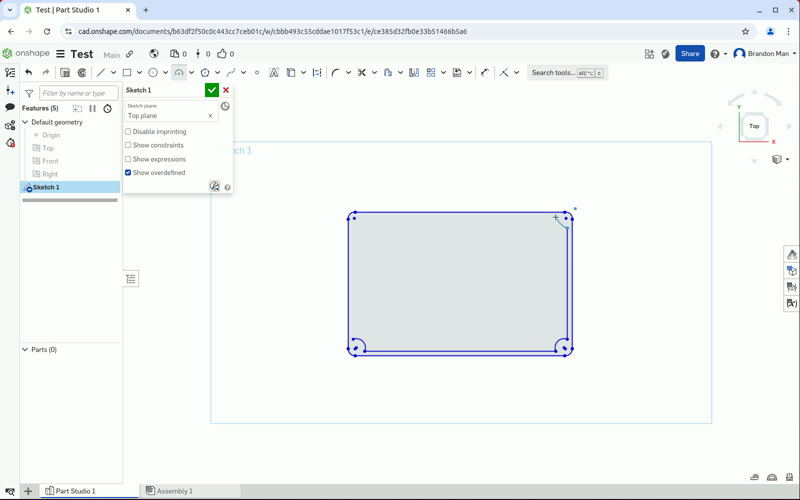
click(555, 216)
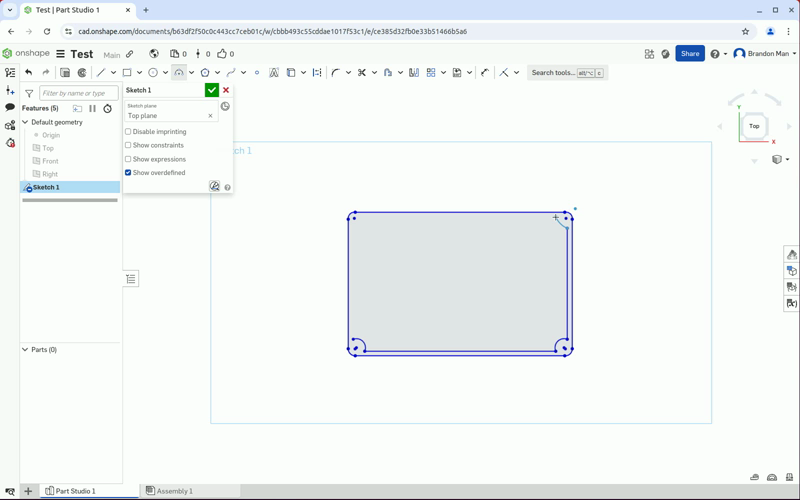
mouse_move(557, 226)
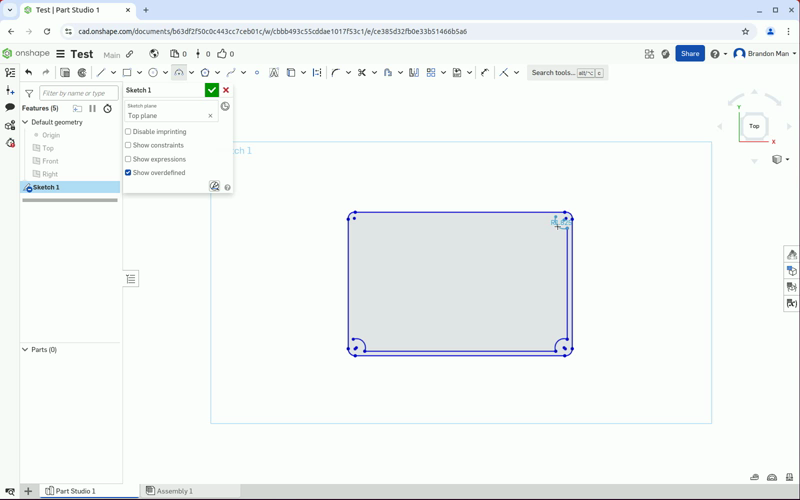
click(557, 226)
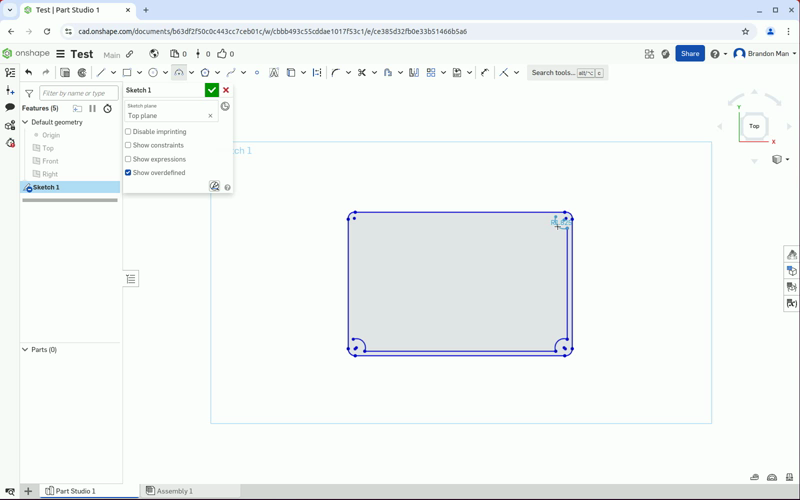
key_up(shift)
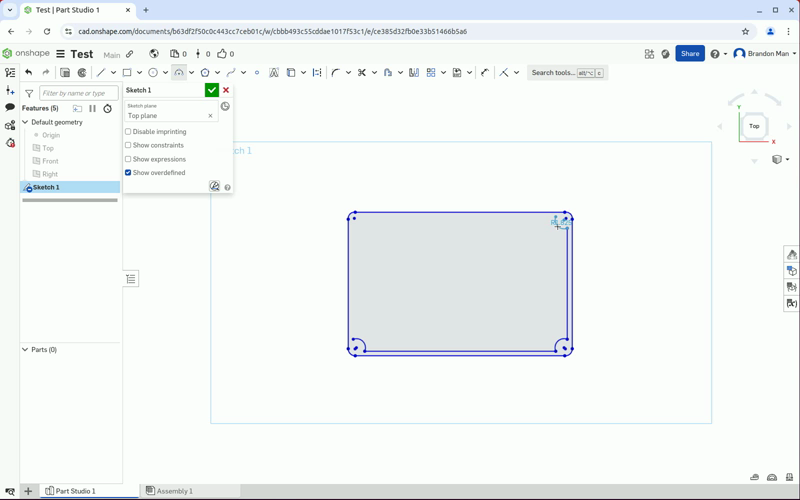
key(esc)
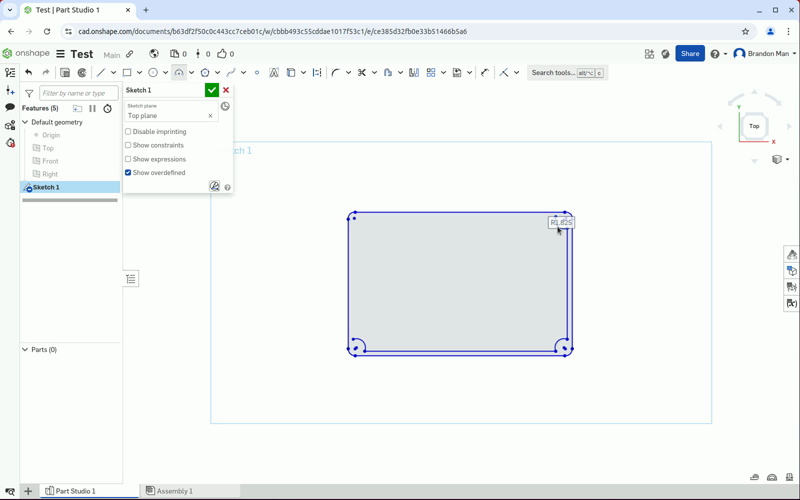
key(l)
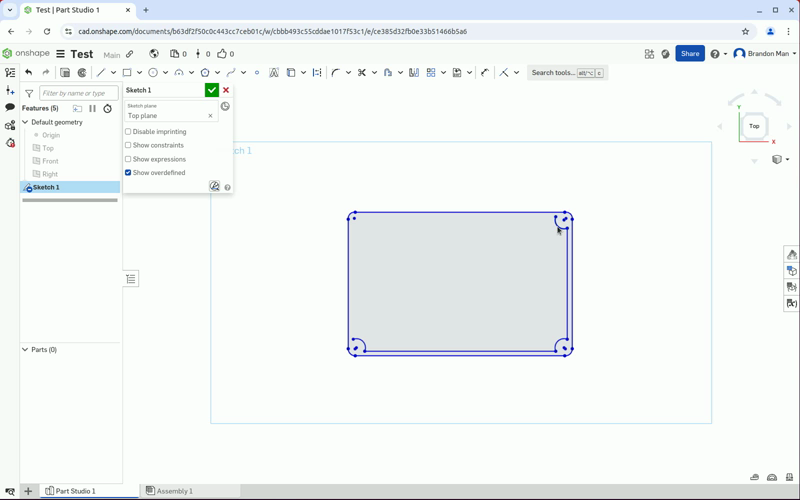
mouse_move(555, 216)
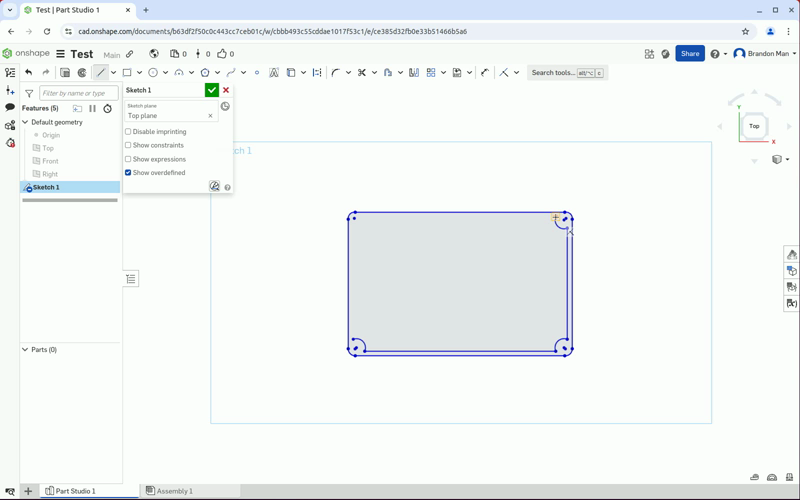
click(555, 216)
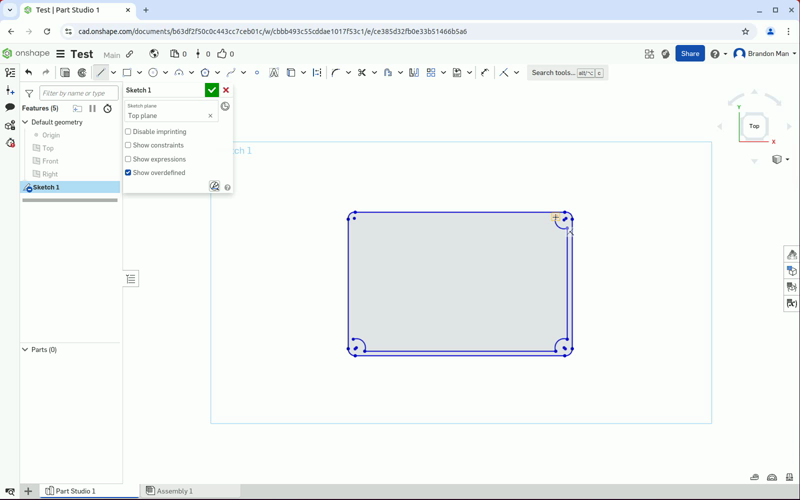
key_down(shift)
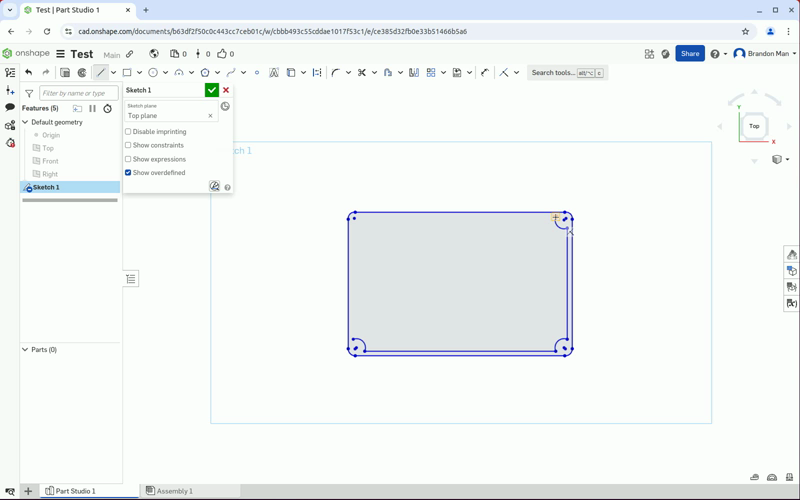
mouse_move(364, 216)
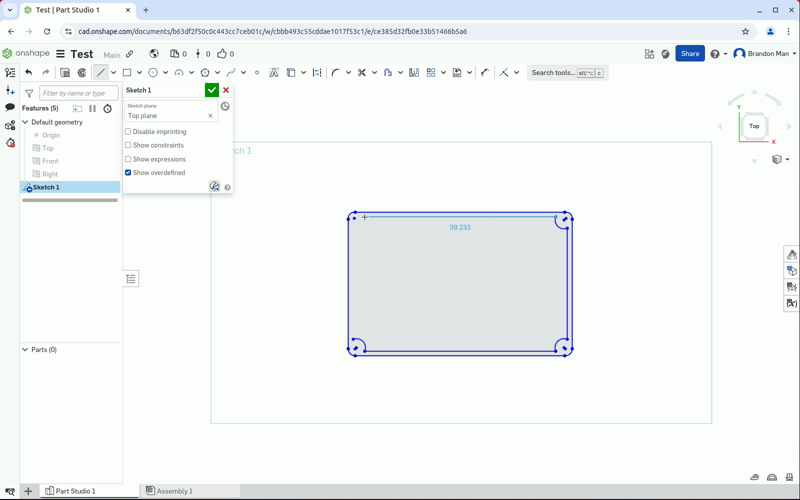
click(364, 216)
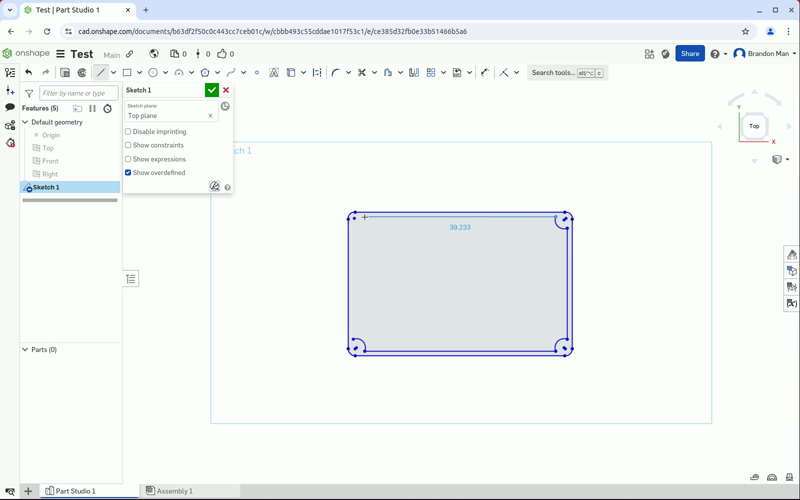
key_up(shift)
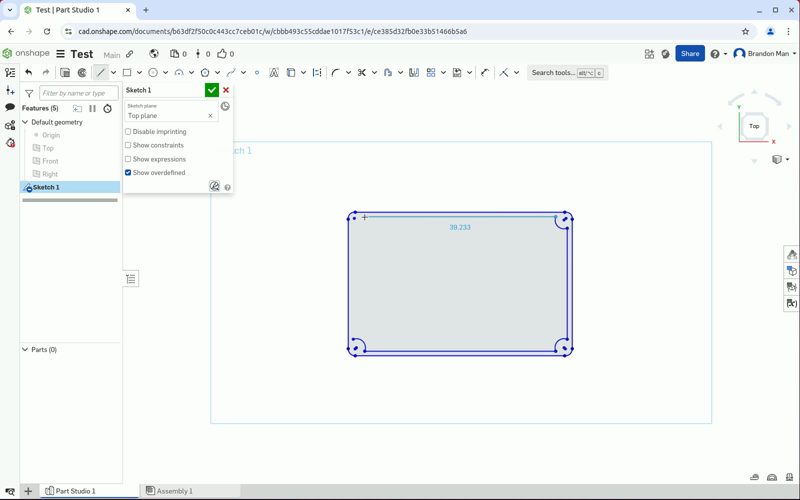
key(esc)
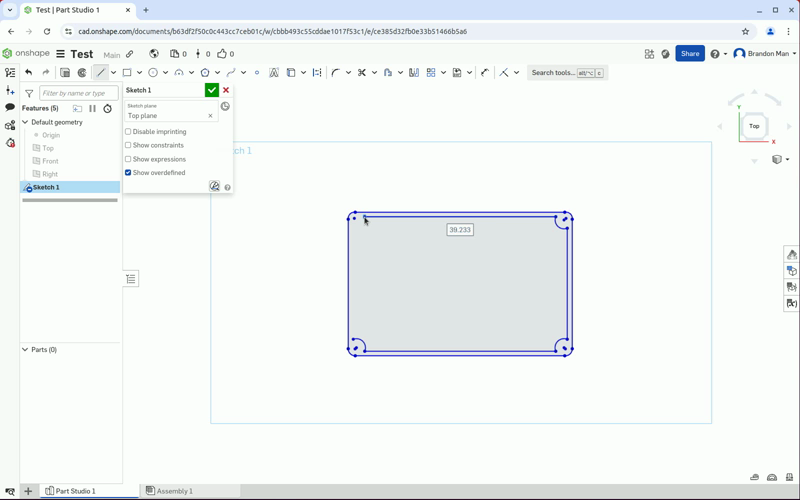
key(a)
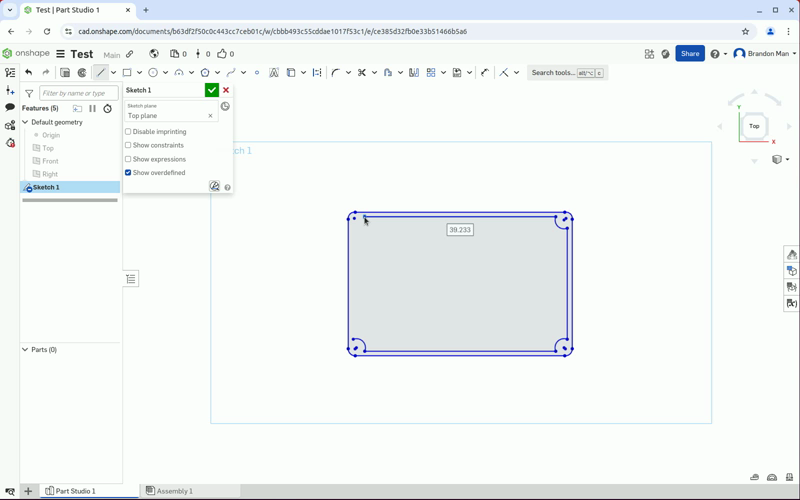
mouse_move(364, 216)
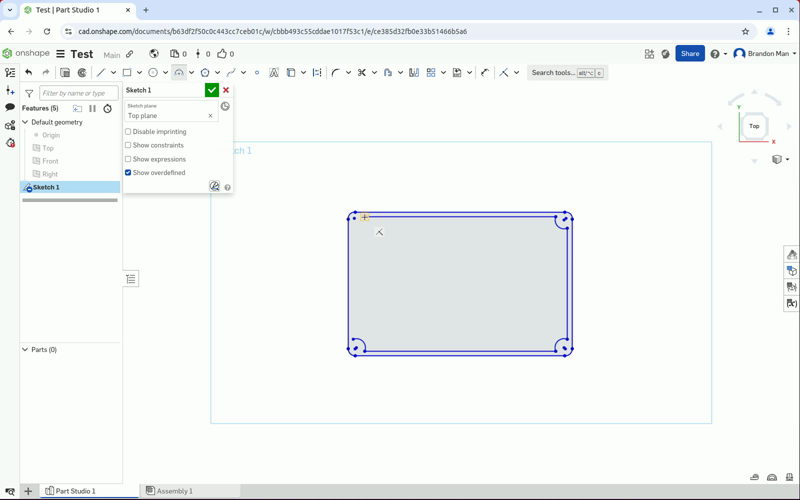
click(364, 216)
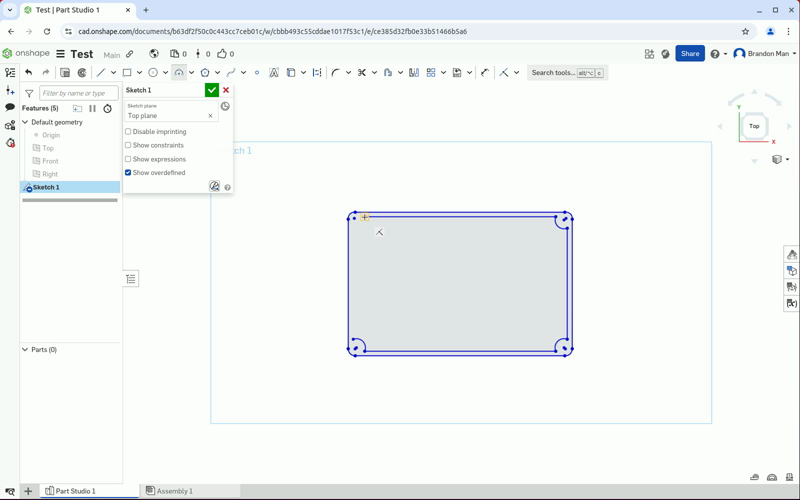
key_down(shift)
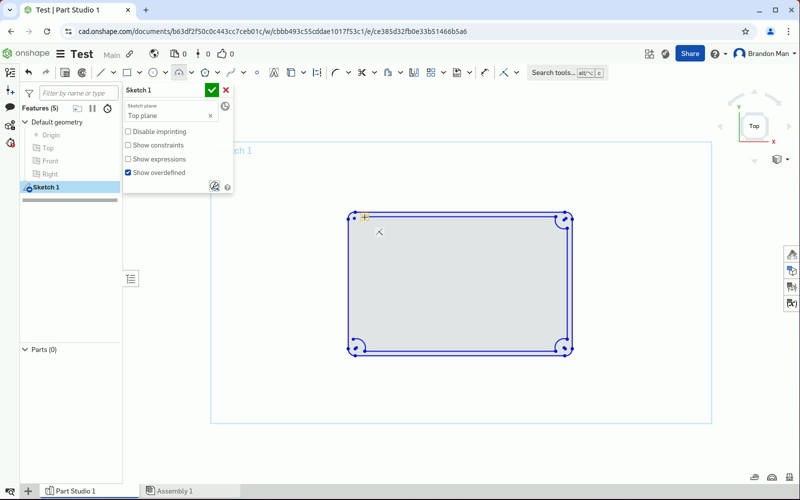
mouse_move(353, 228)
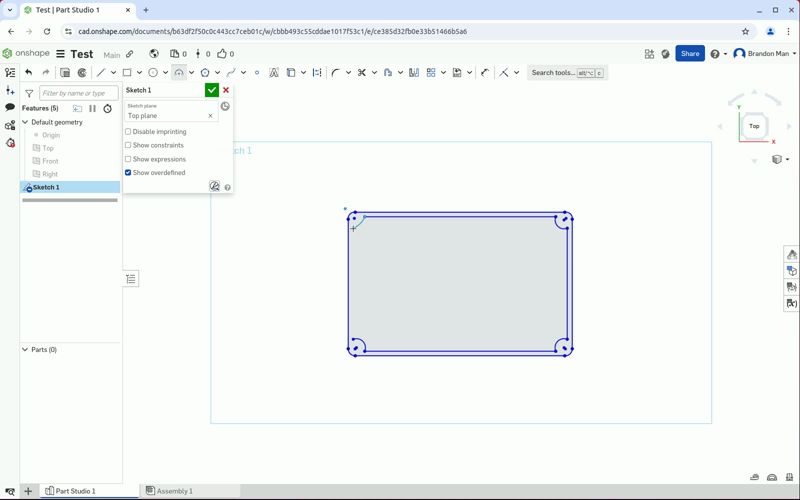
click(353, 228)
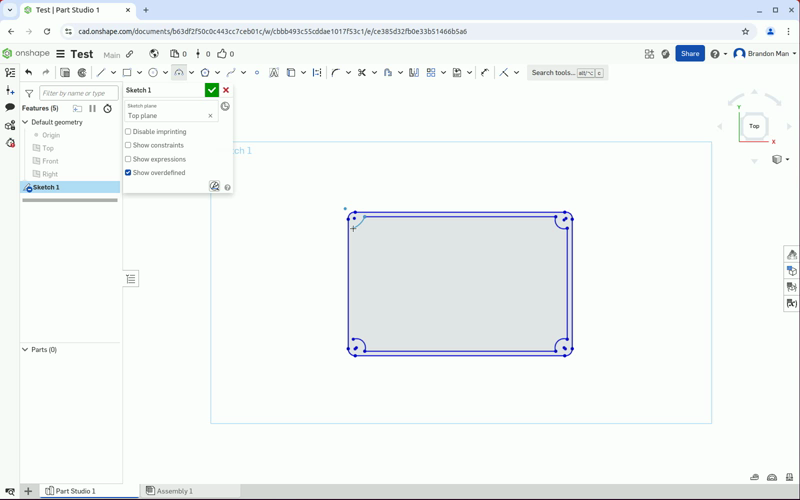
mouse_move(362, 226)
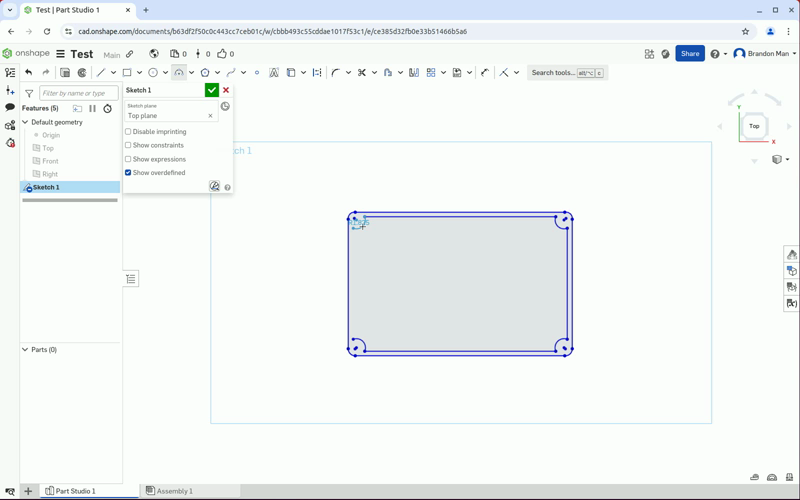
click(362, 226)
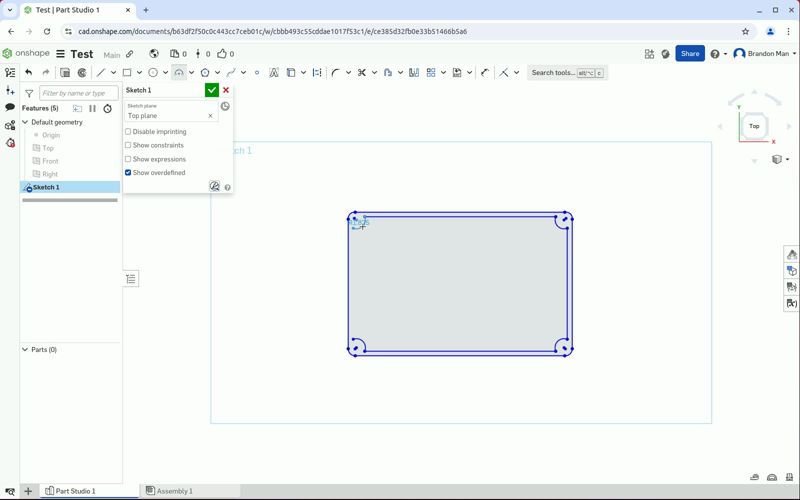
key_up(shift)
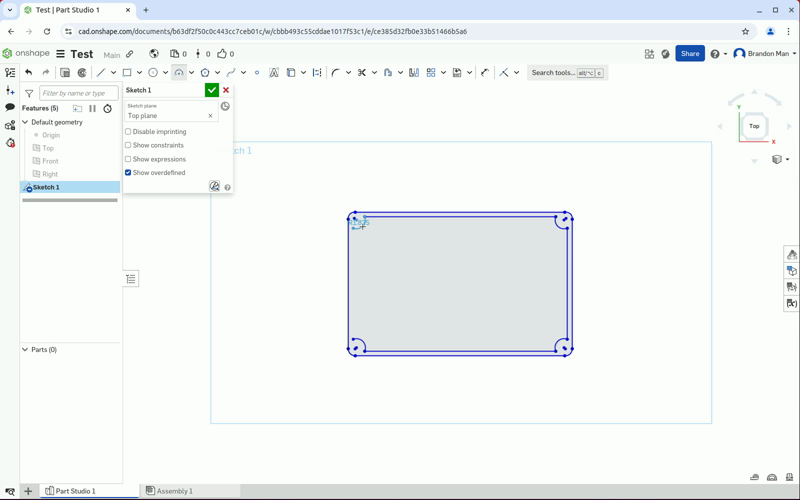
key(esc)
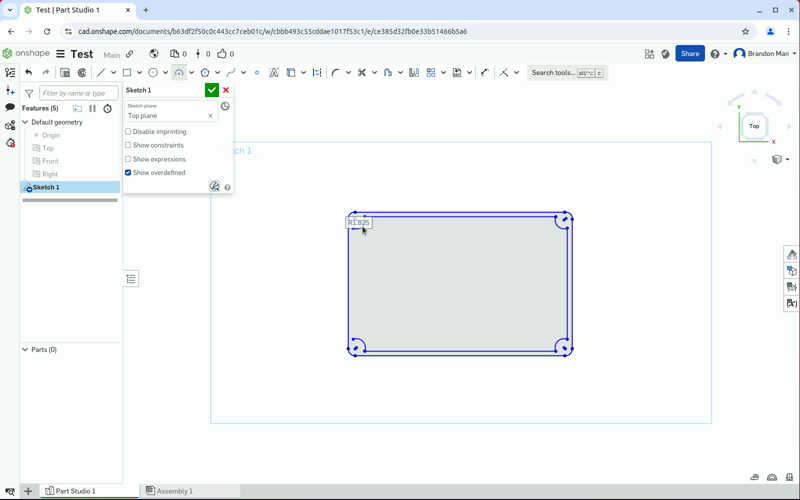
key(l)
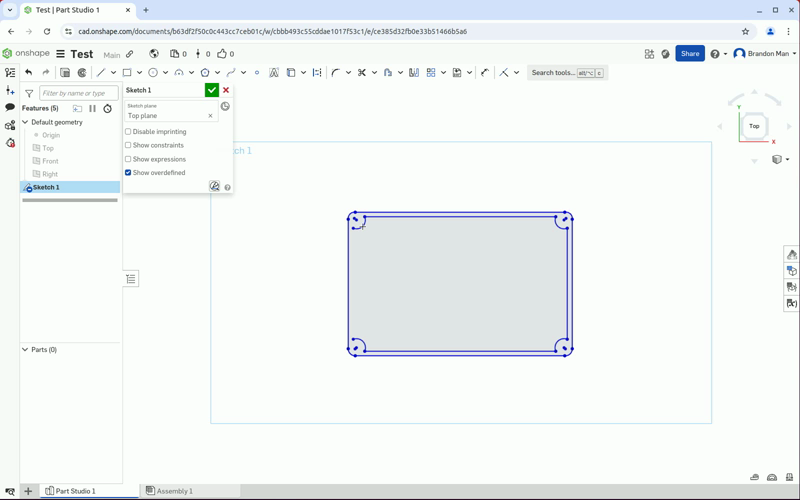
mouse_move(353, 228)
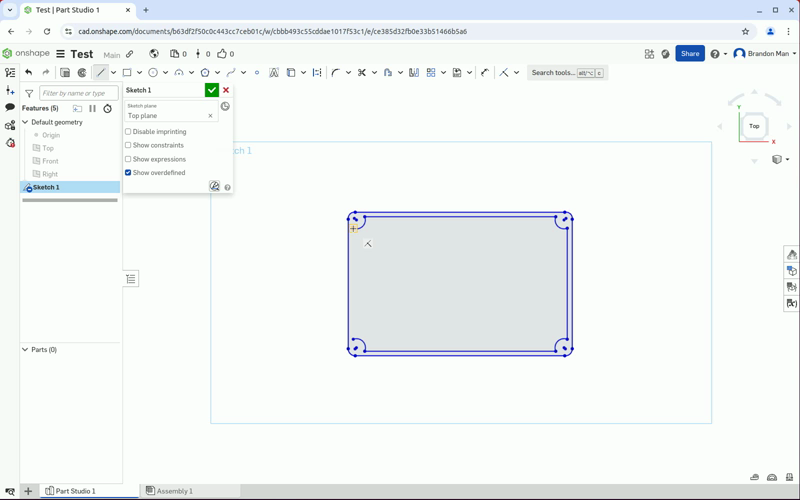
click(353, 228)
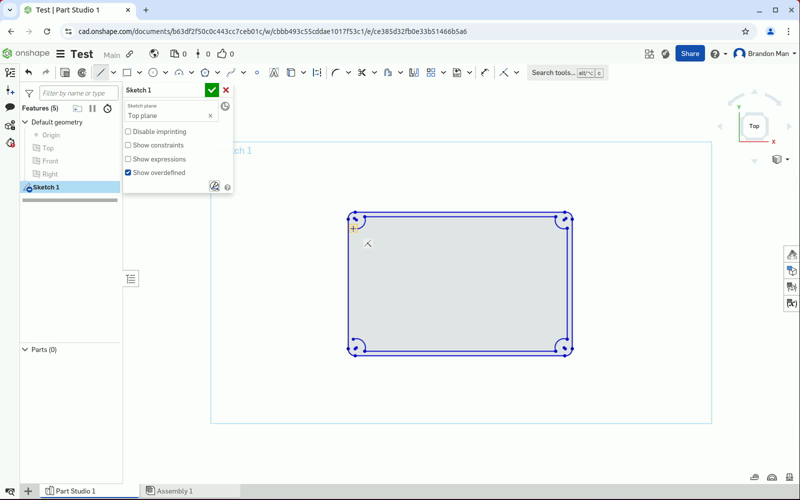
key_down(shift)
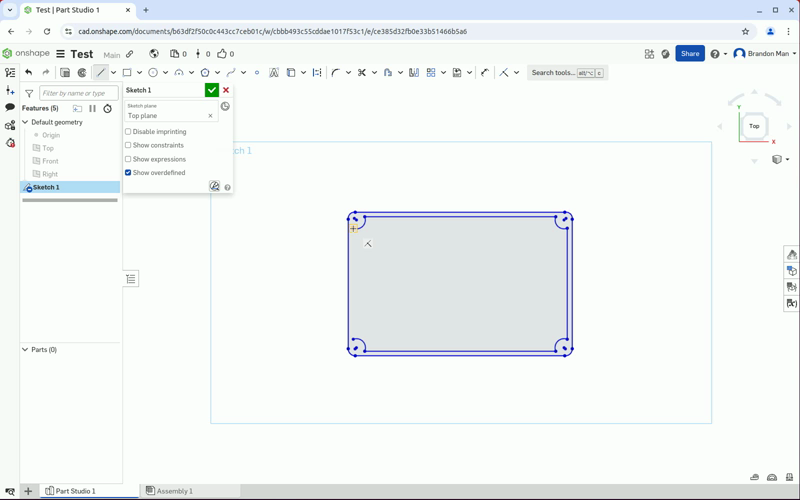
mouse_move(353, 339)
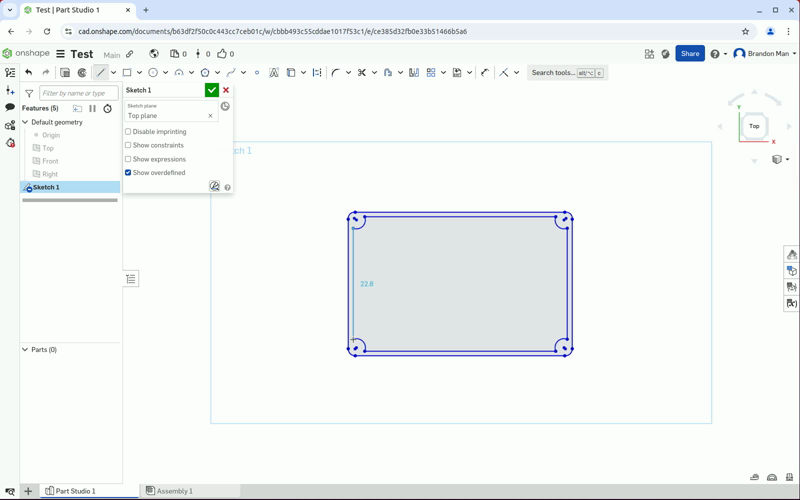
key_up(shift)
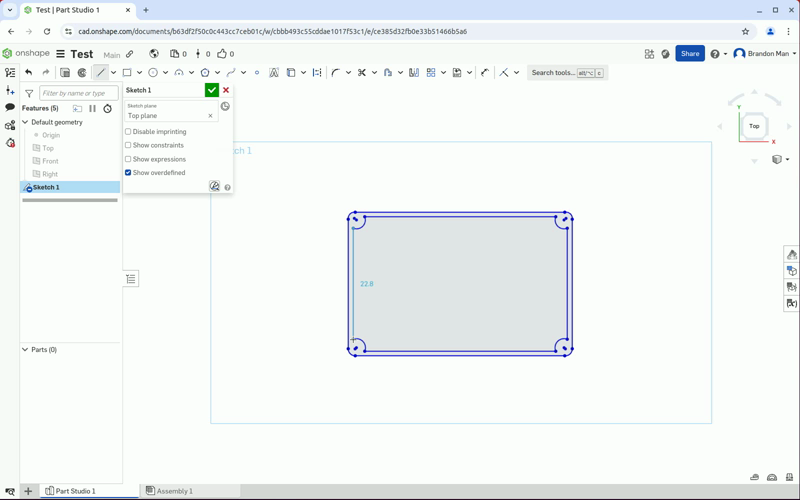
click(353, 339)
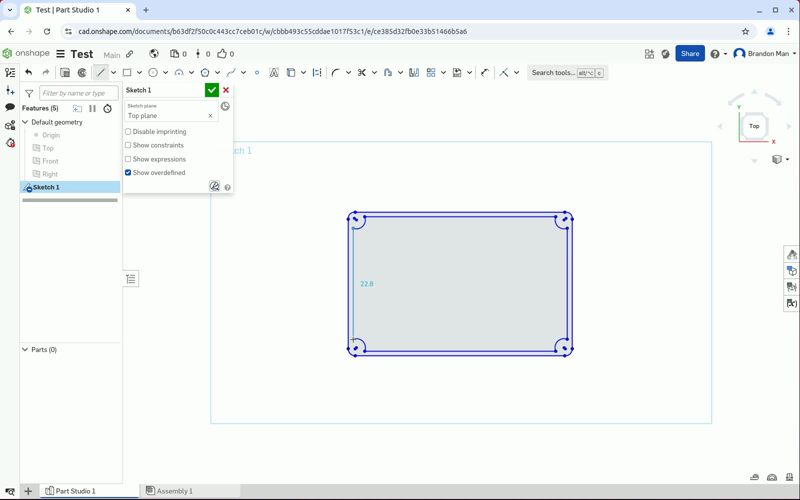
key(esc)
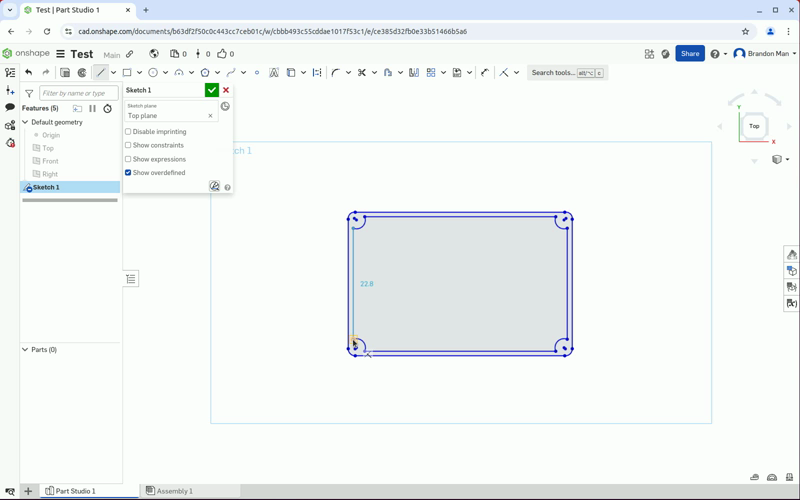
key(c)
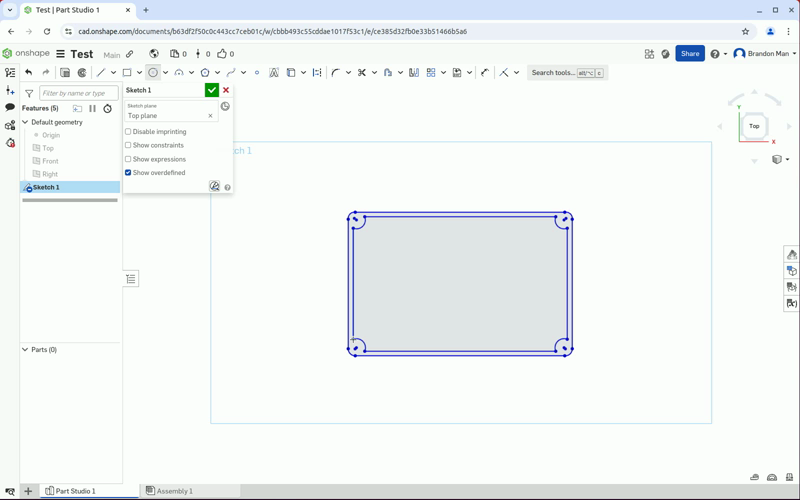
key_down(shift)
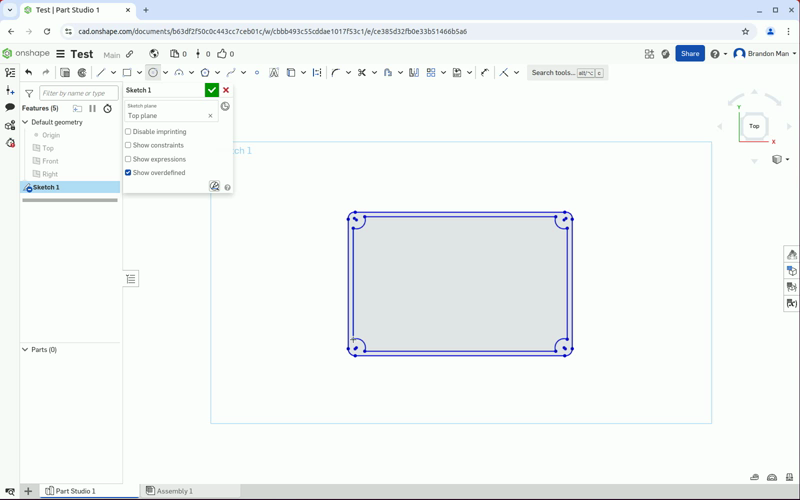
mouse_move(355, 346)
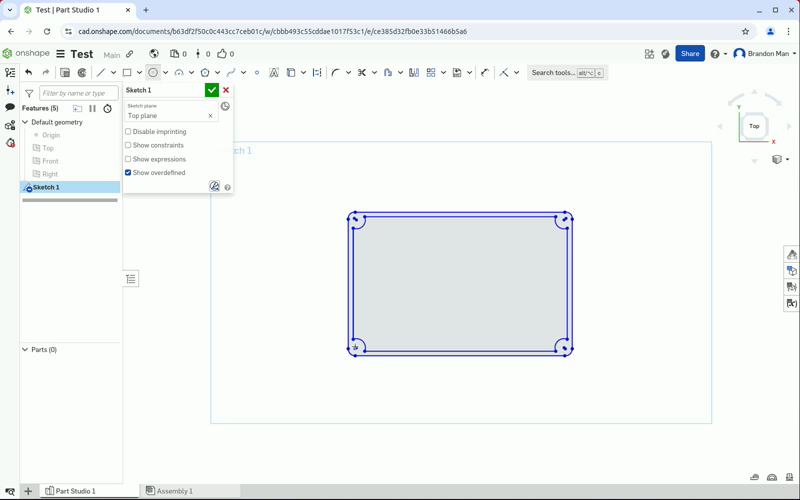
scroll(6)
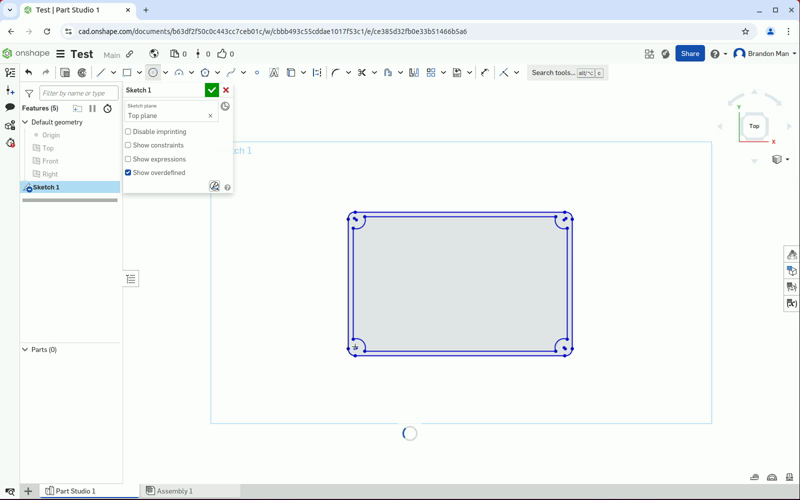
scroll(6)
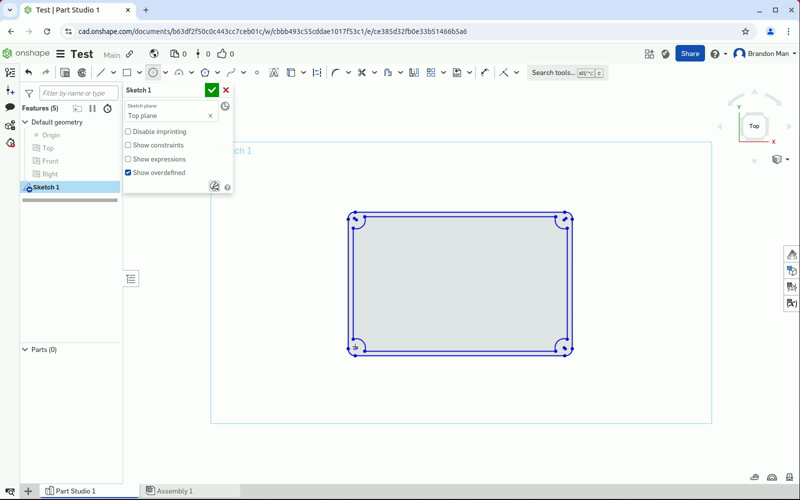
scroll(6)
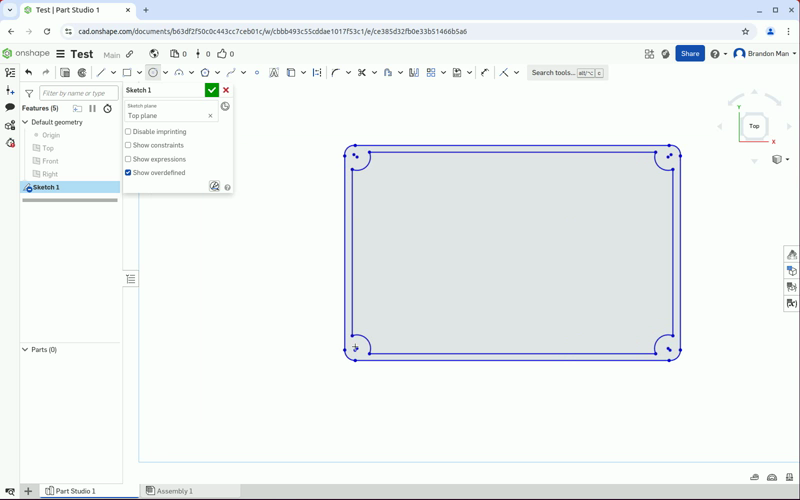
scroll(6)
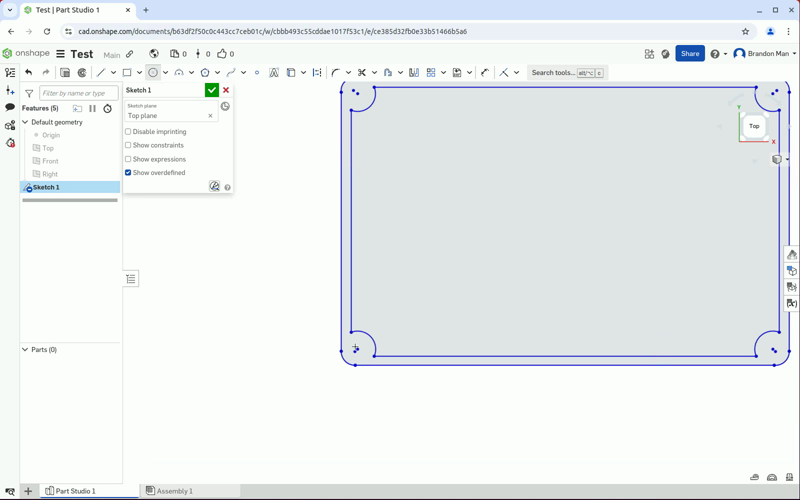
scroll(6)
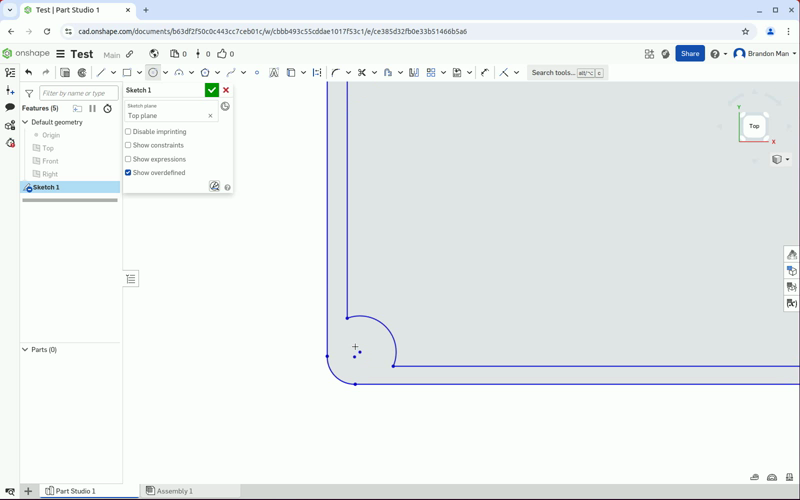
scroll(6)
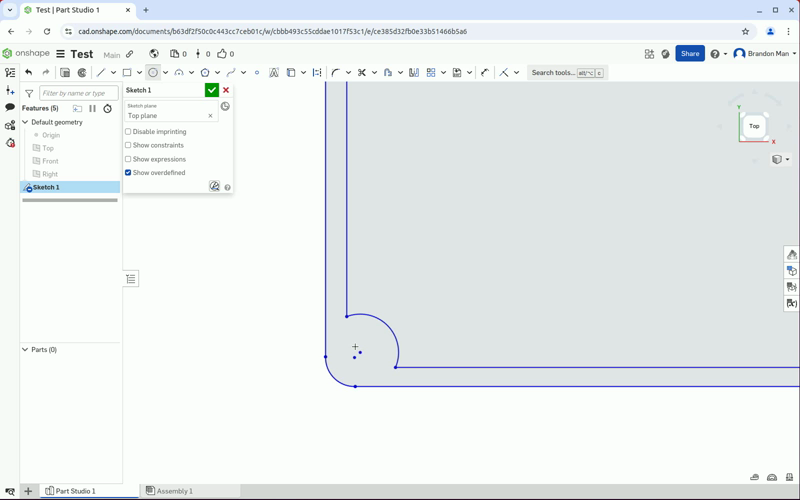
scroll(6)
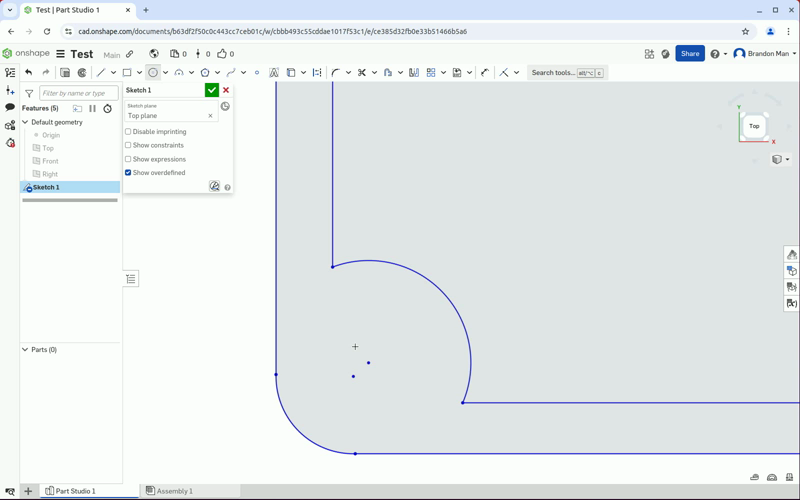
click(355, 346)
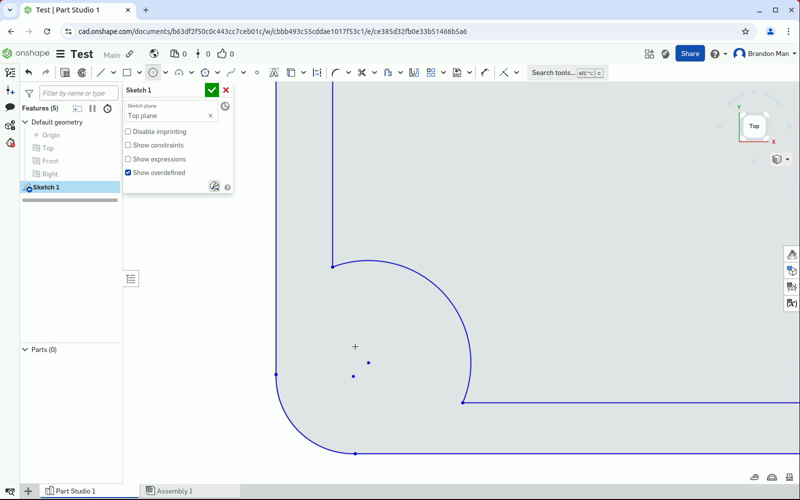
scroll(-6)
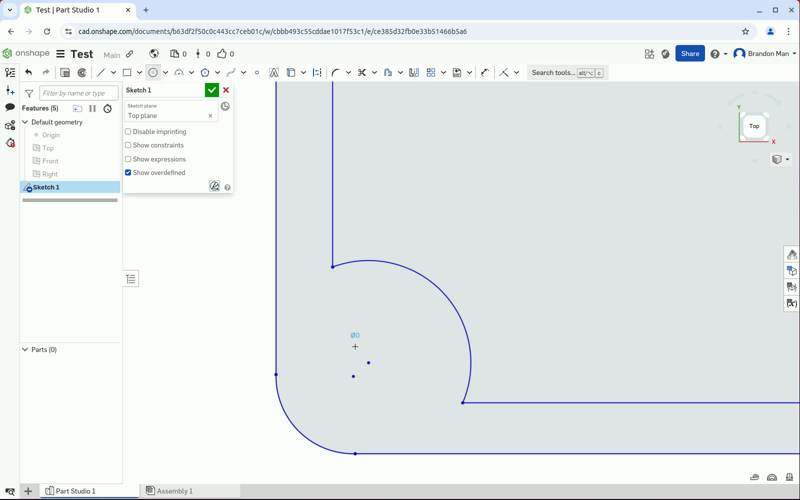
scroll(-6)
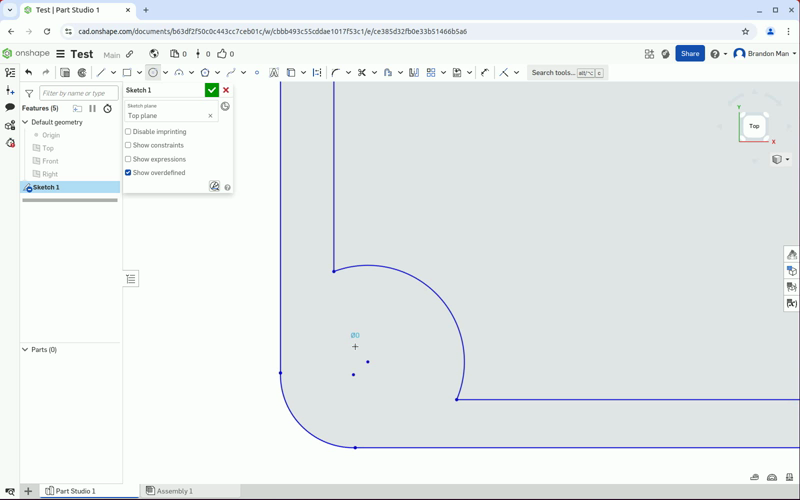
scroll(-6)
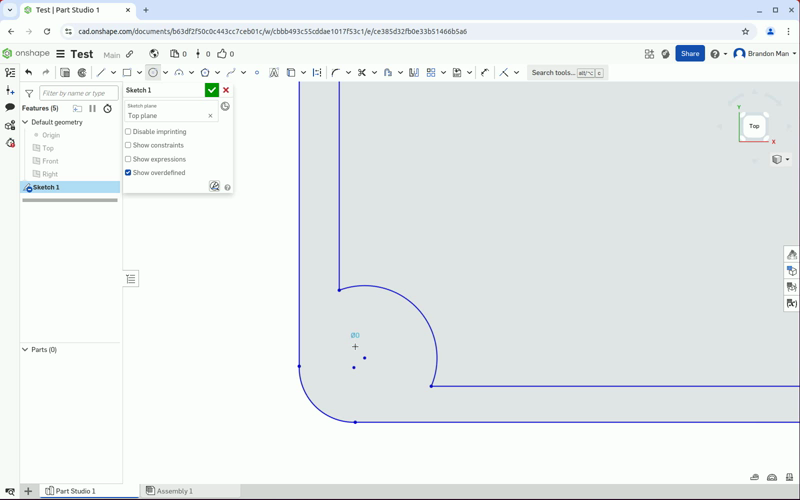
scroll(-6)
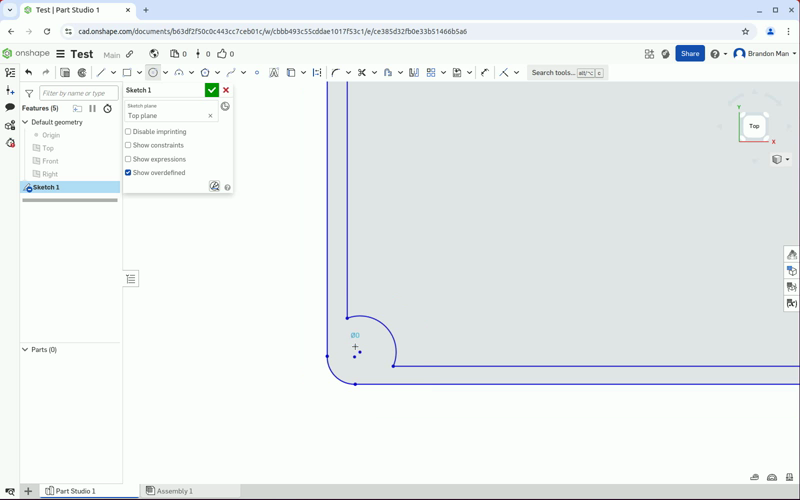
scroll(-6)
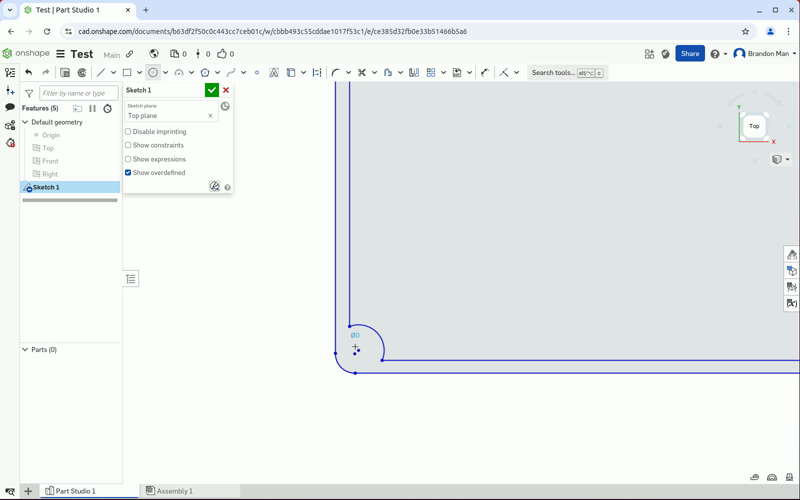
scroll(-6)
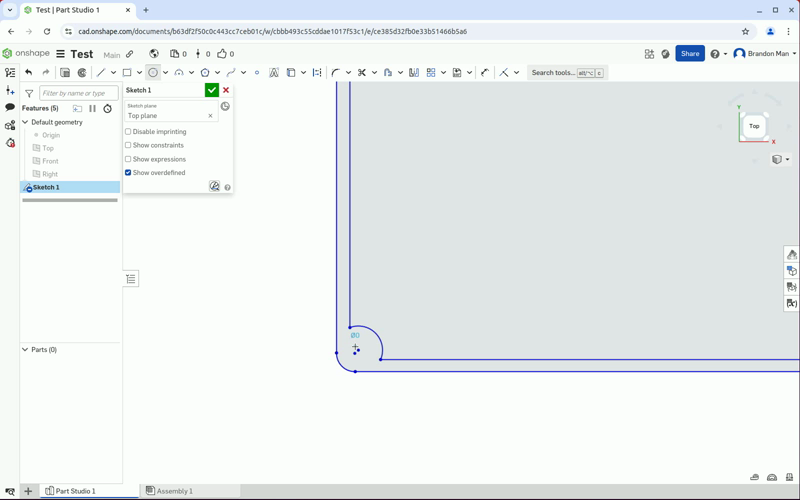
scroll(-6)
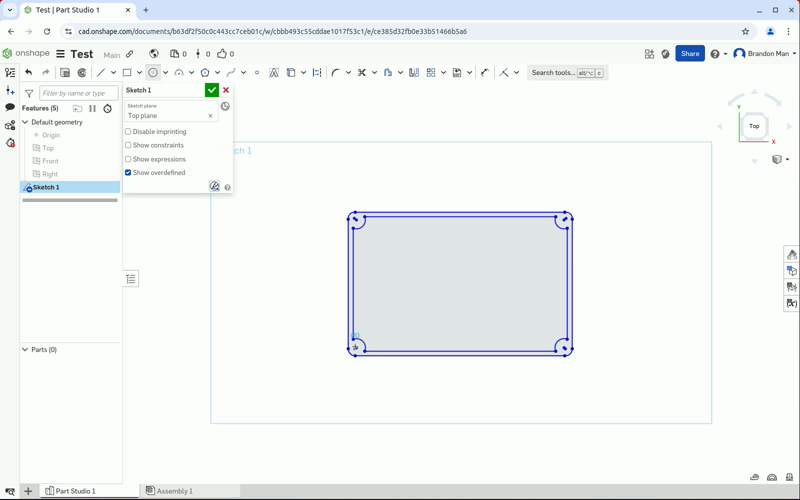
key_up(shift)
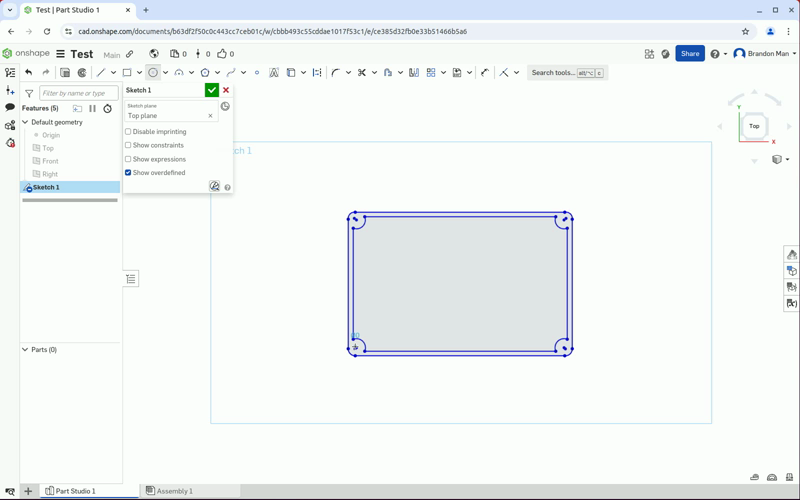
mouse_move(357, 346)
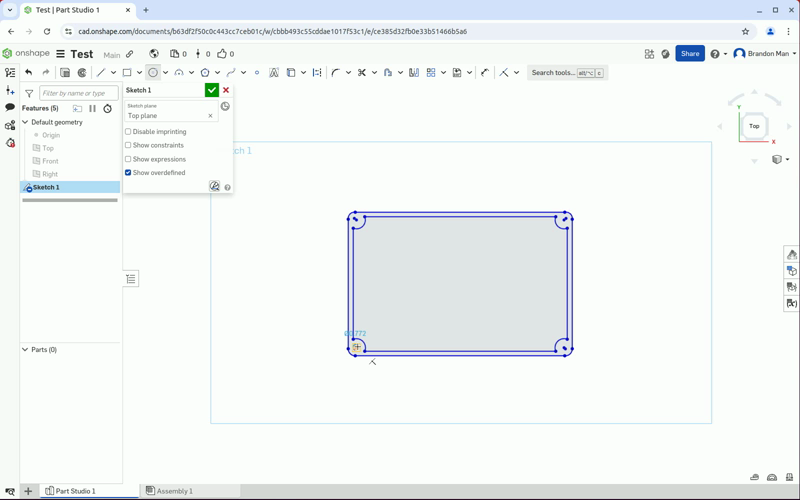
scroll(6)
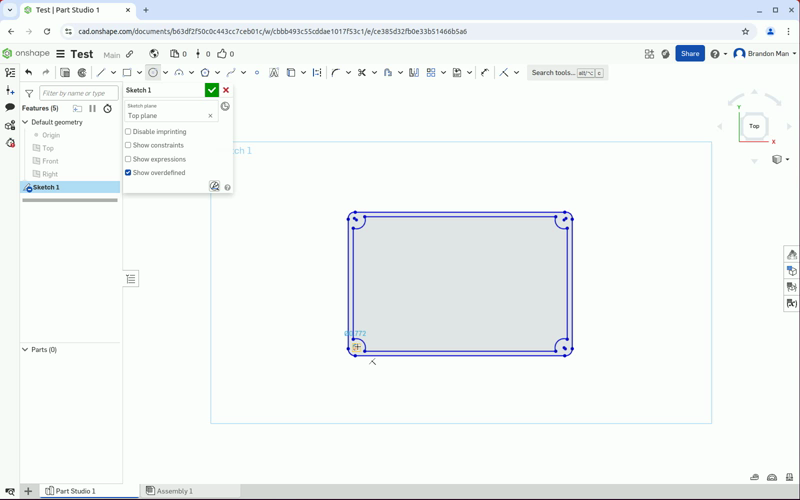
scroll(6)
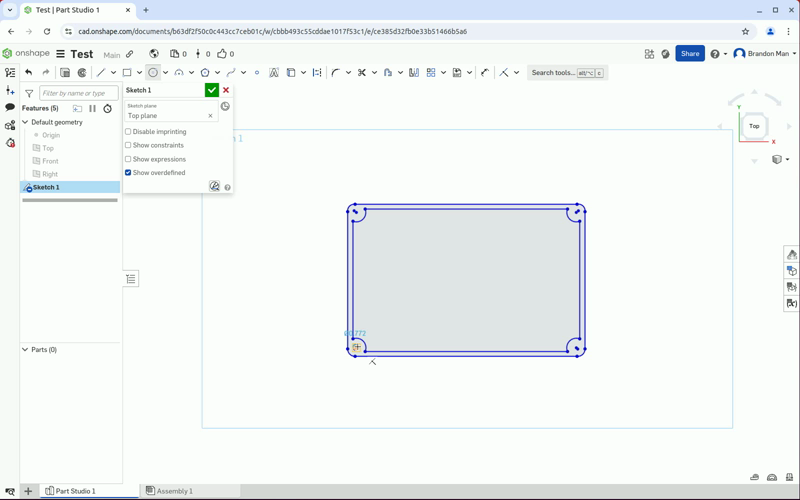
scroll(6)
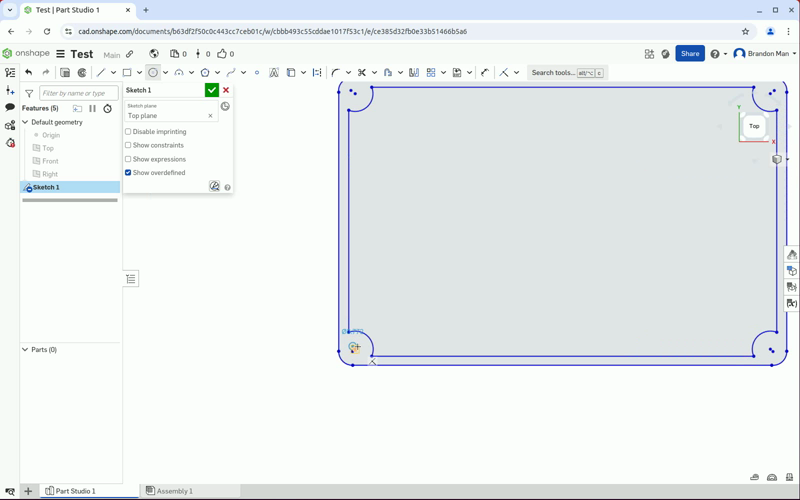
scroll(6)
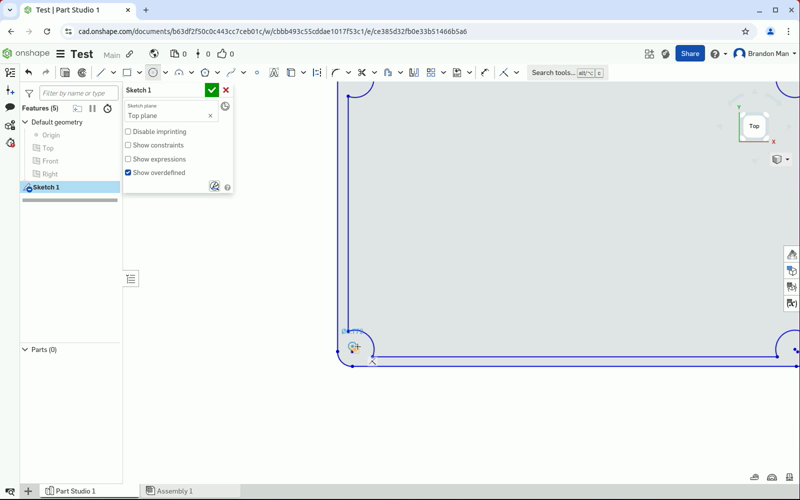
scroll(6)
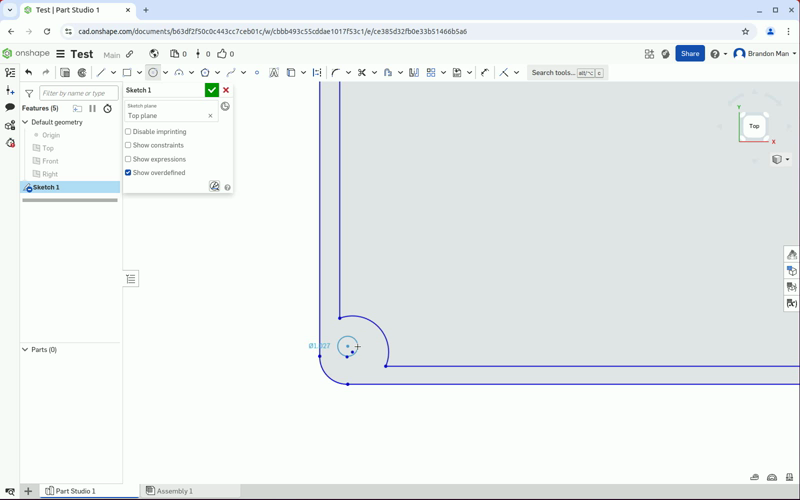
scroll(6)
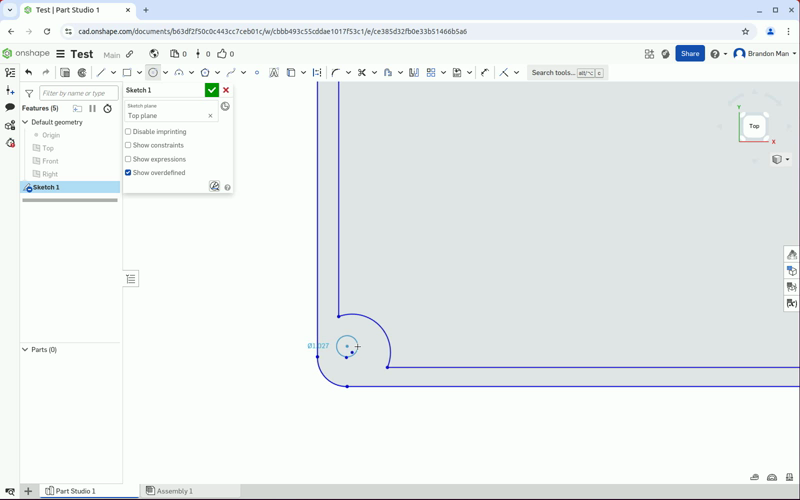
scroll(6)
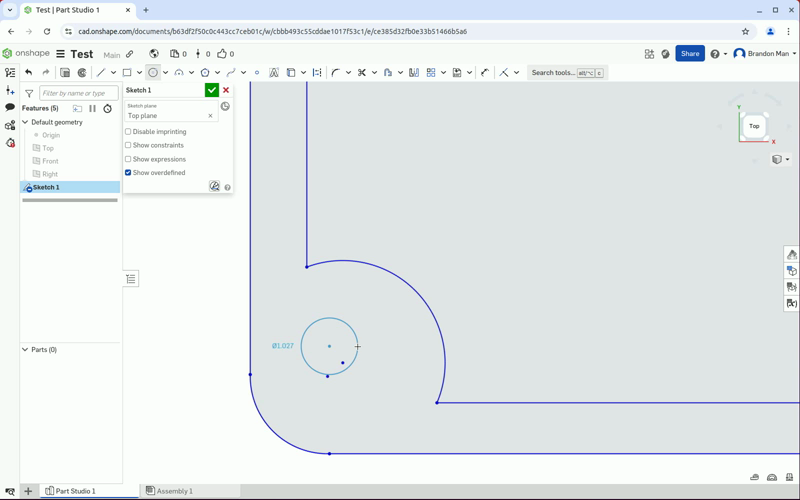
click(357, 346)
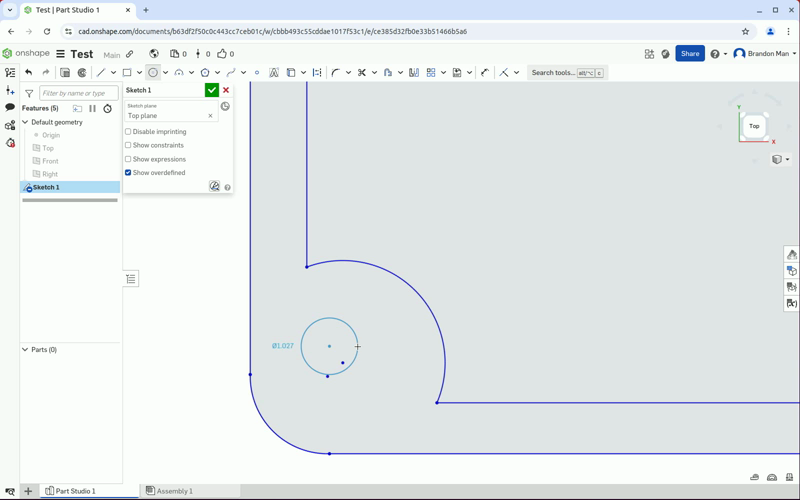
scroll(-6)
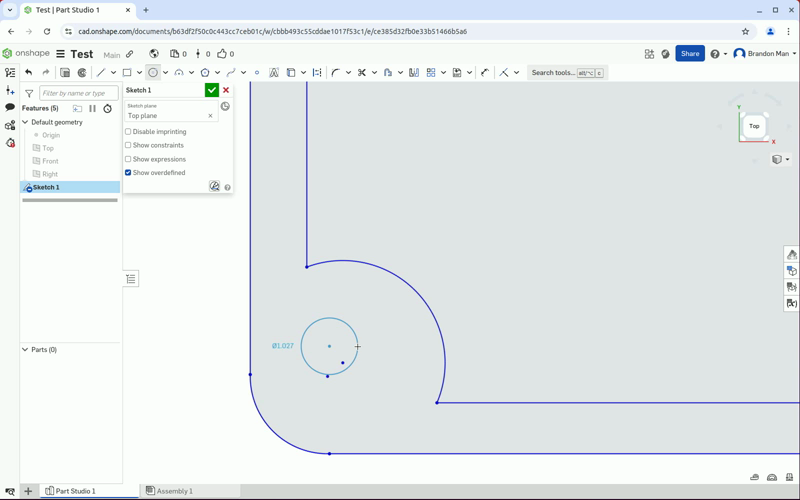
scroll(-6)
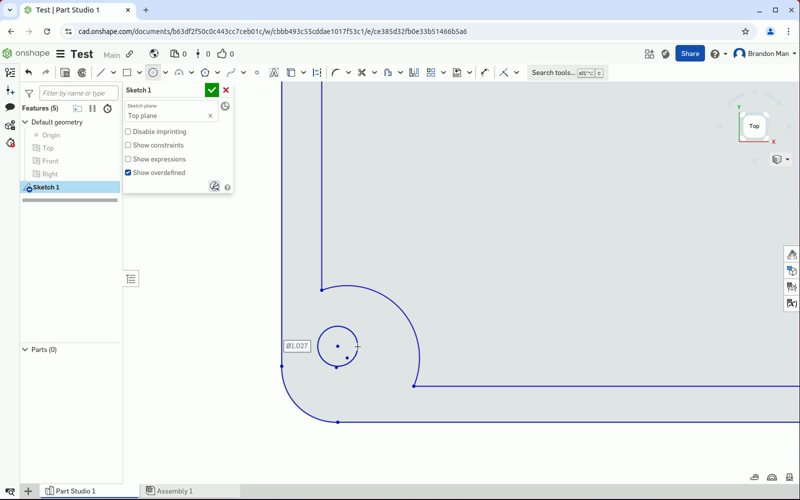
scroll(-6)
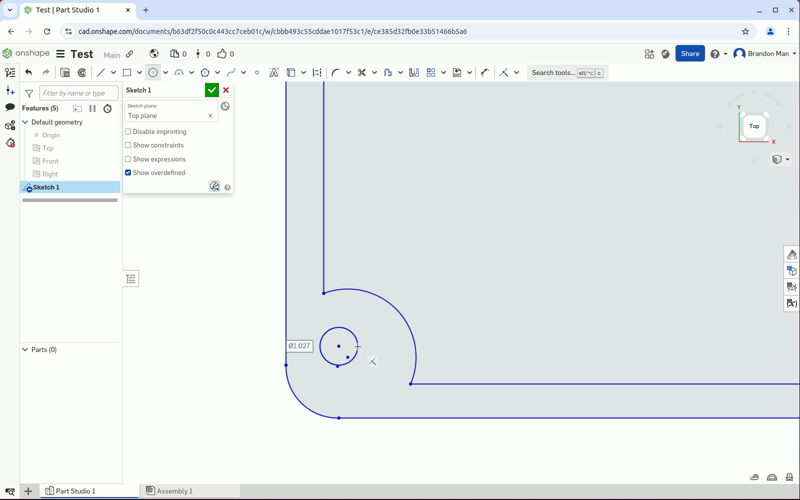
scroll(-6)
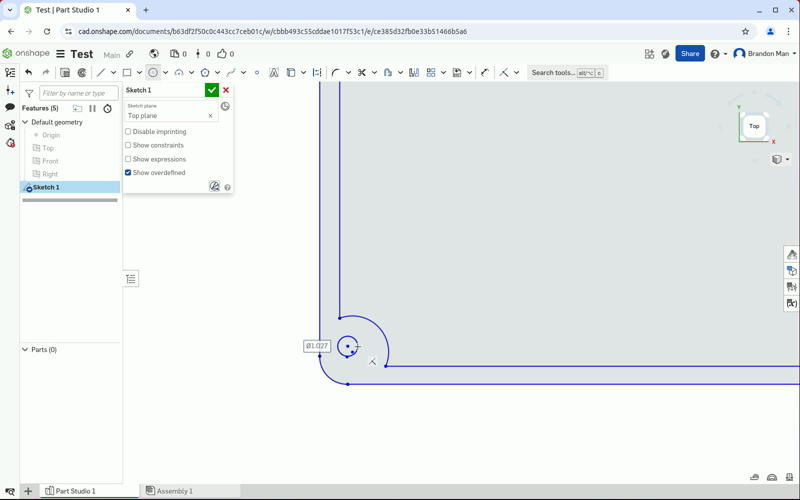
scroll(-6)
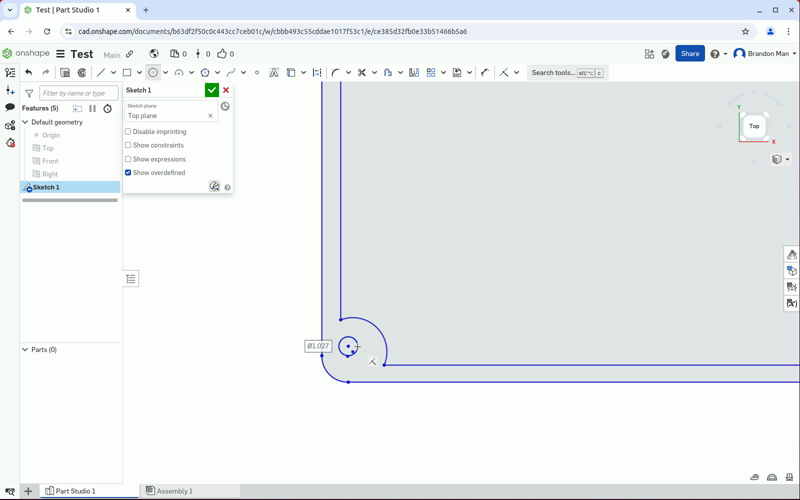
scroll(-6)
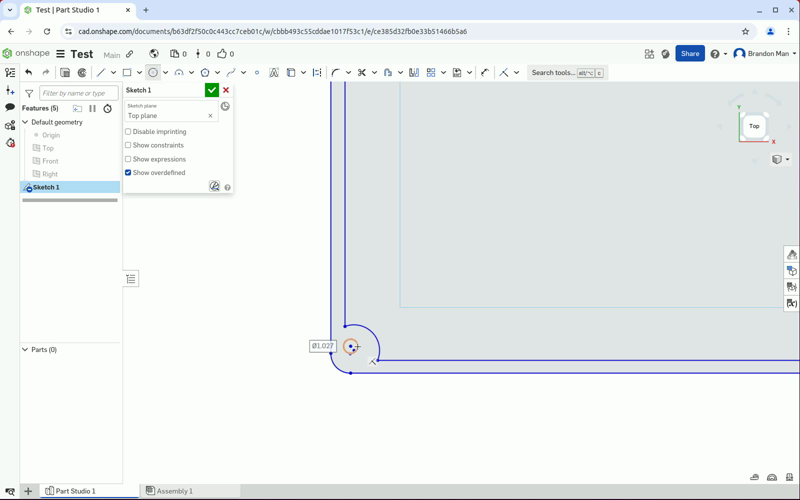
scroll(-6)
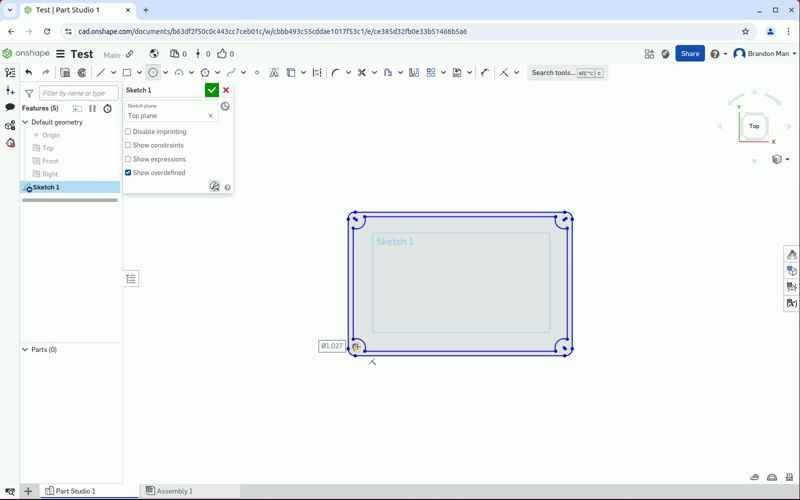
key(esc)
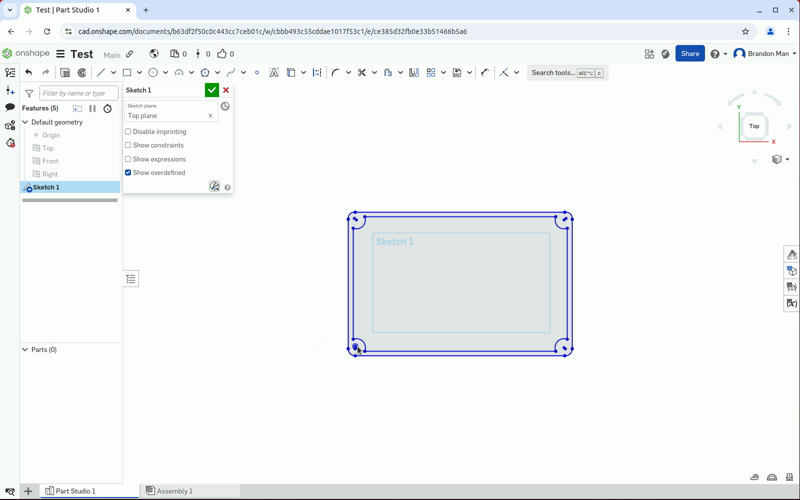
key(c)
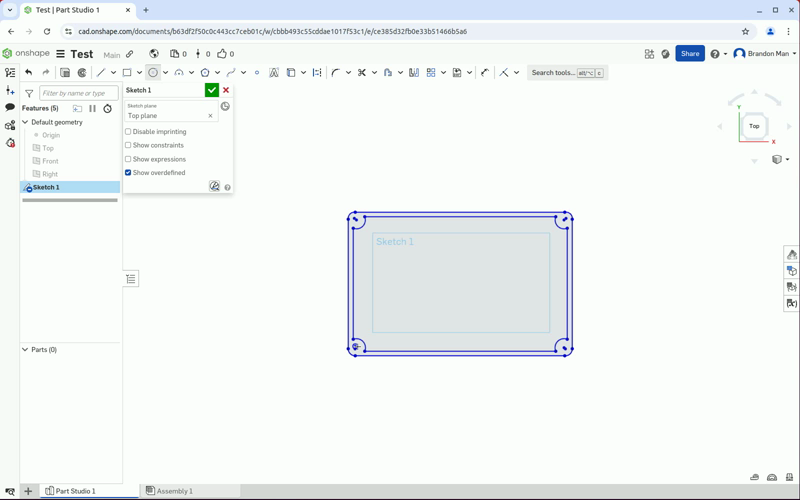
key_down(shift)
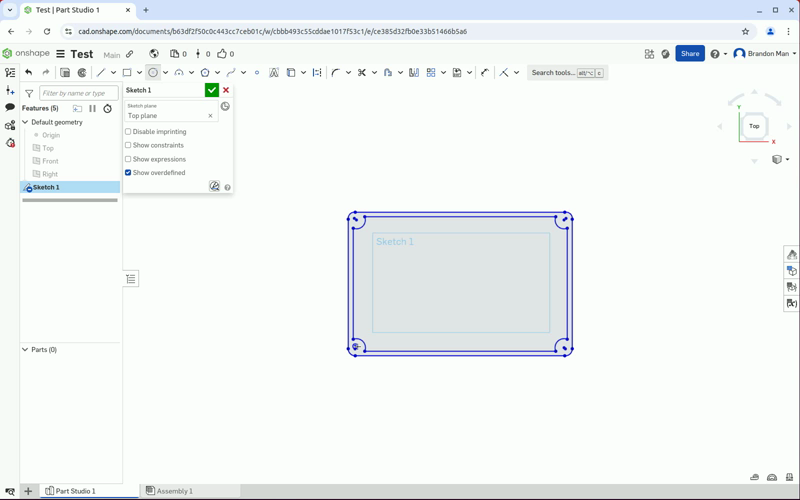
mouse_move(355, 219)
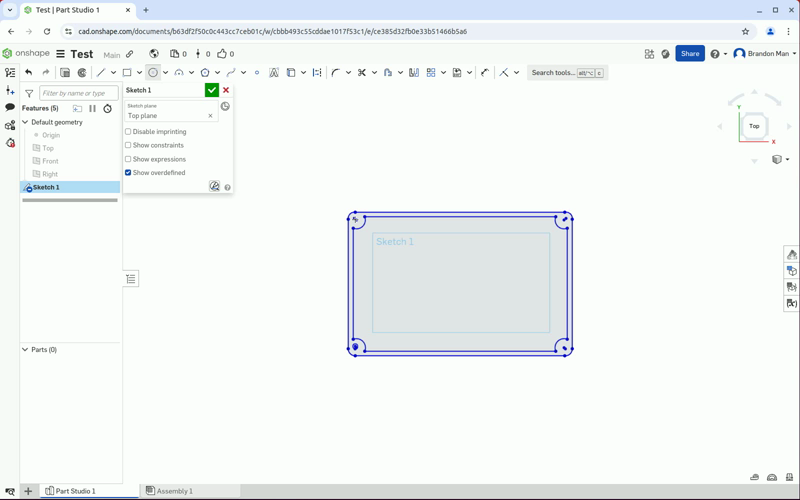
scroll(6)
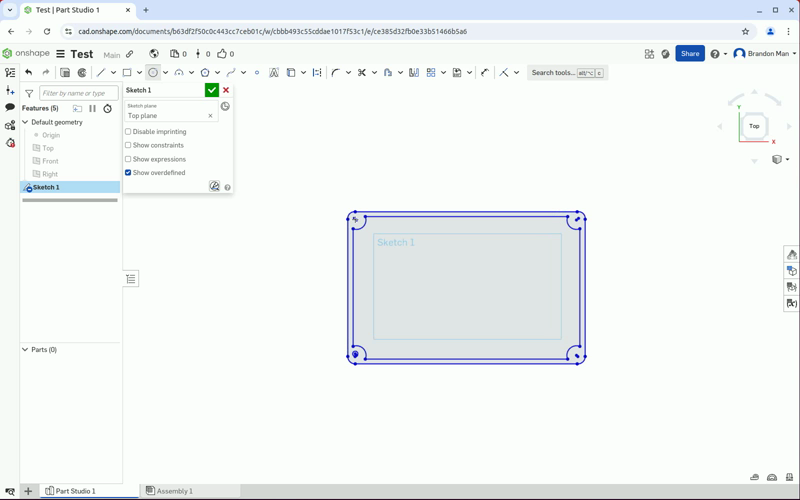
scroll(6)
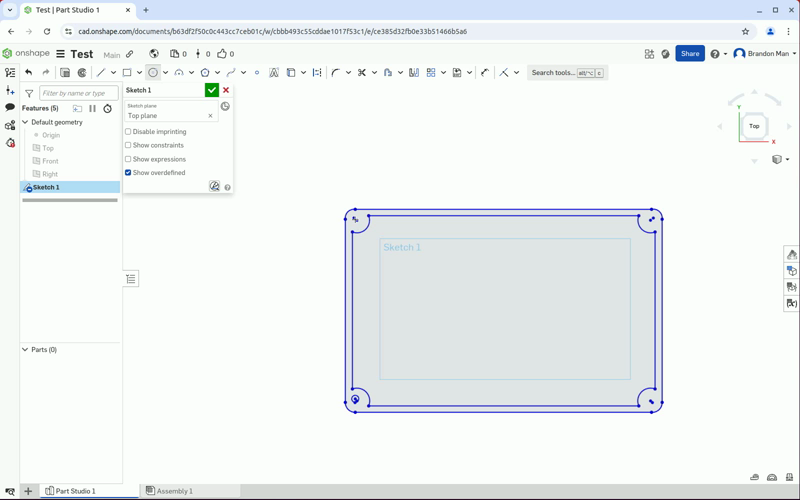
scroll(6)
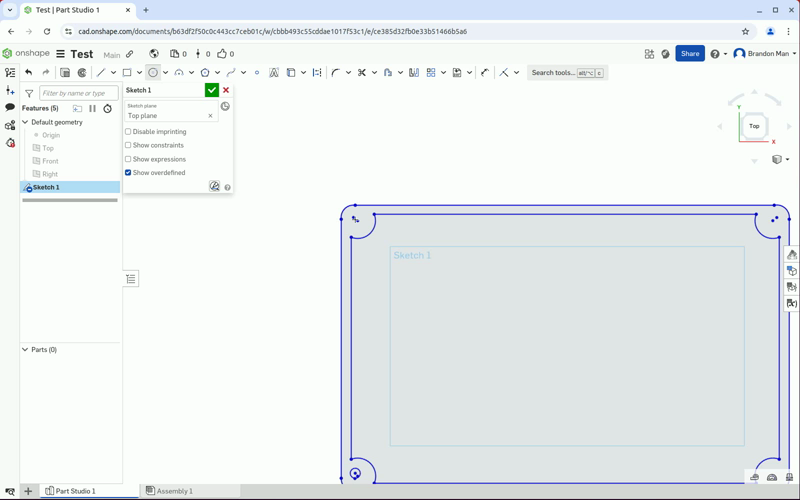
scroll(6)
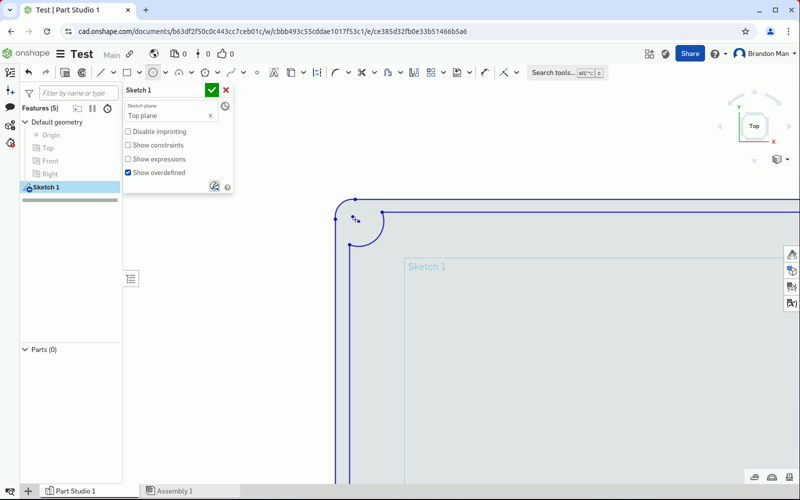
scroll(6)
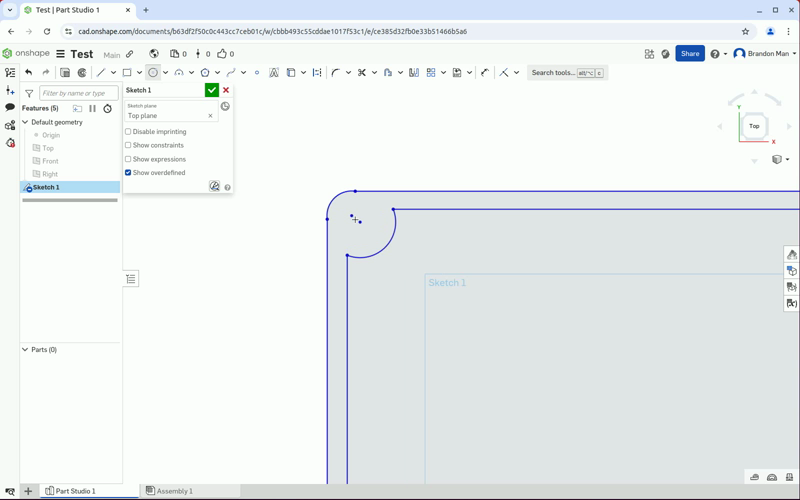
scroll(6)
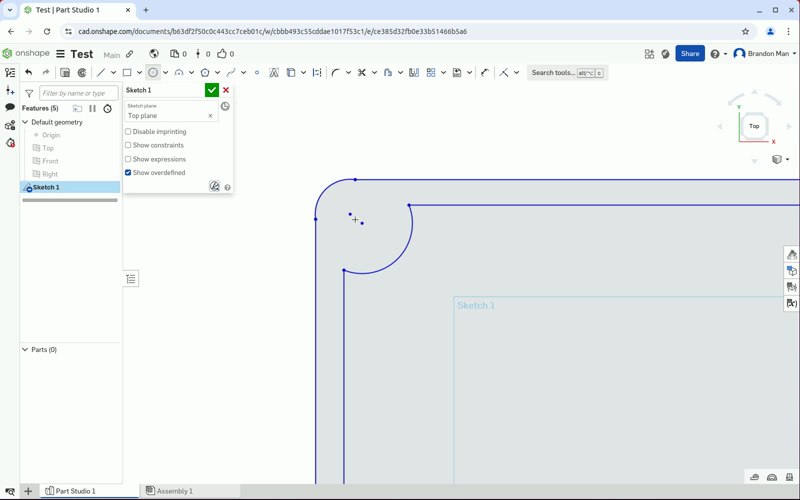
scroll(6)
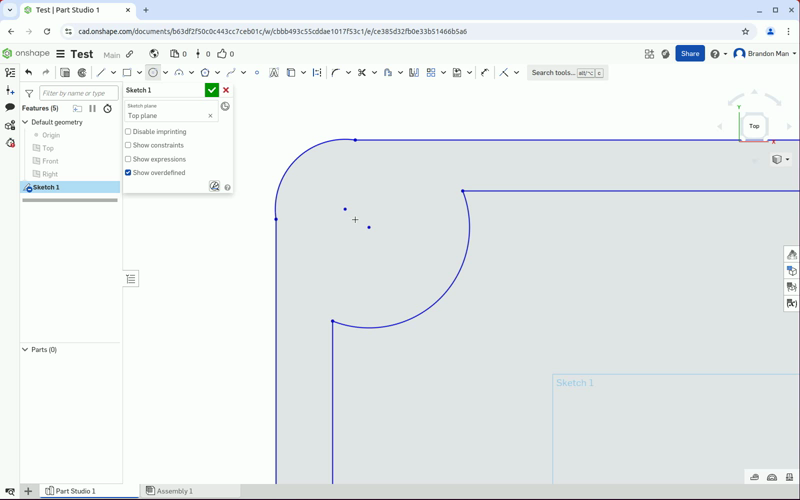
click(355, 219)
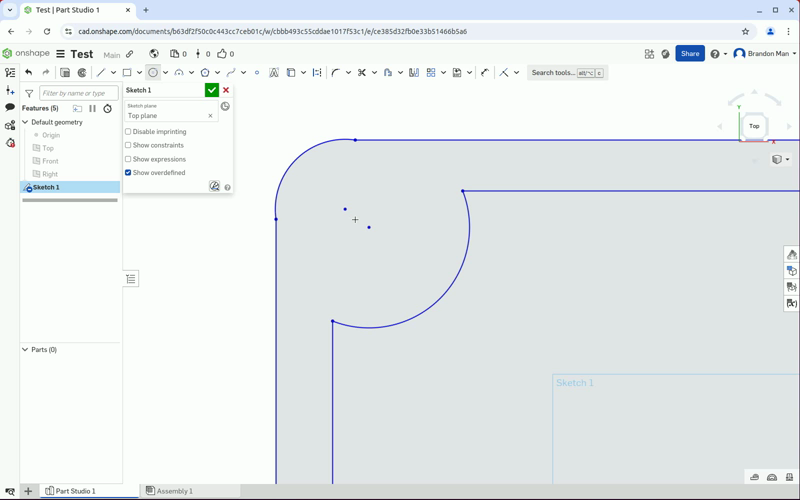
scroll(-6)
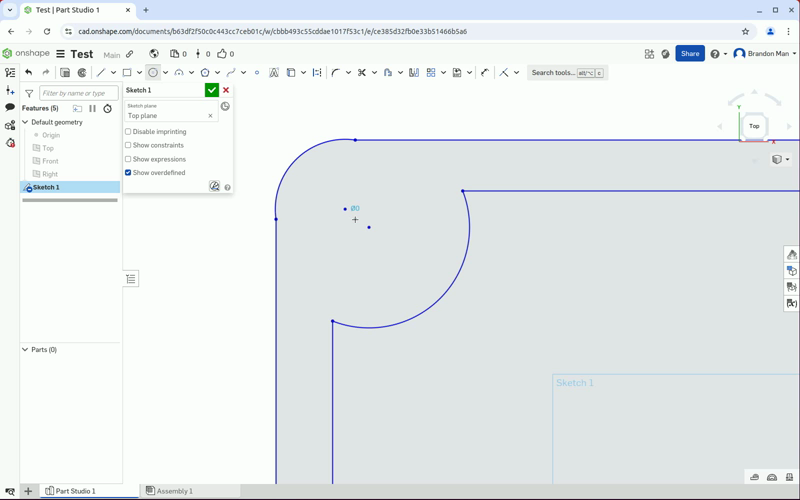
scroll(-6)
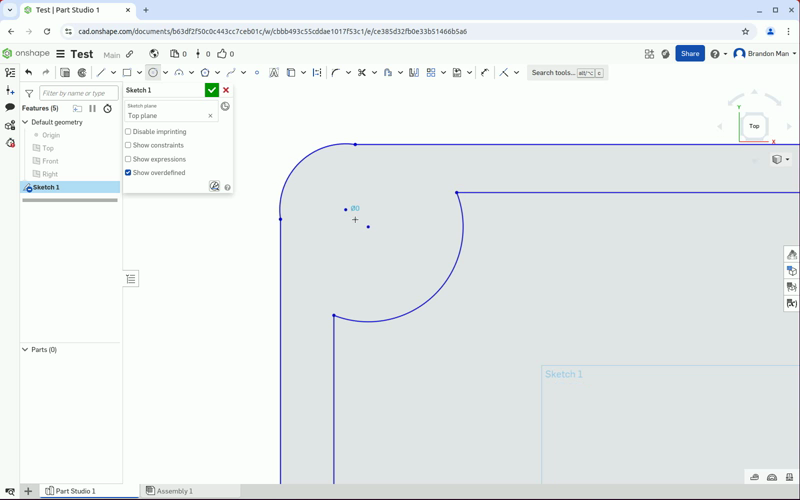
scroll(-6)
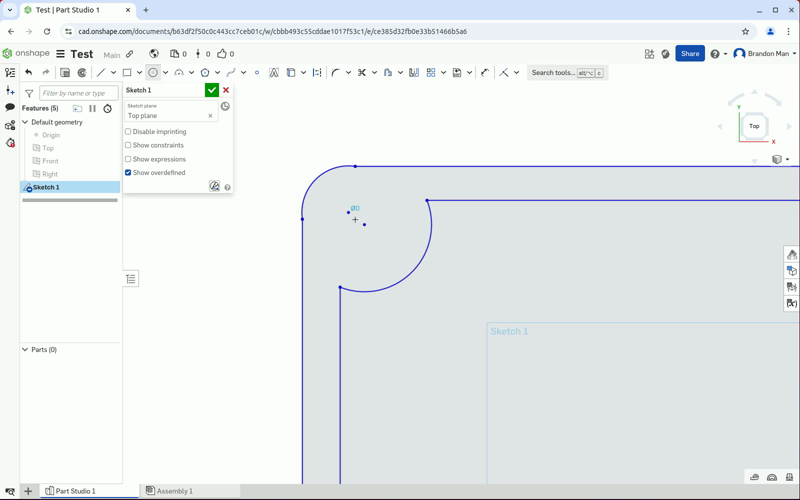
scroll(-6)
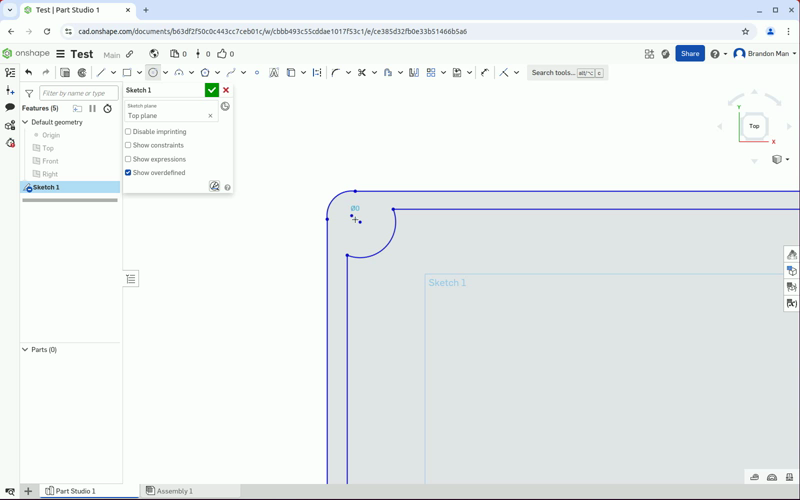
scroll(-6)
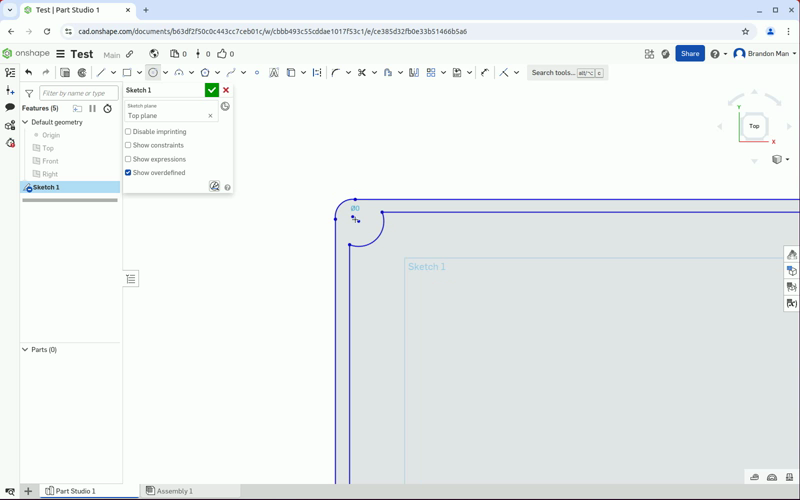
scroll(-6)
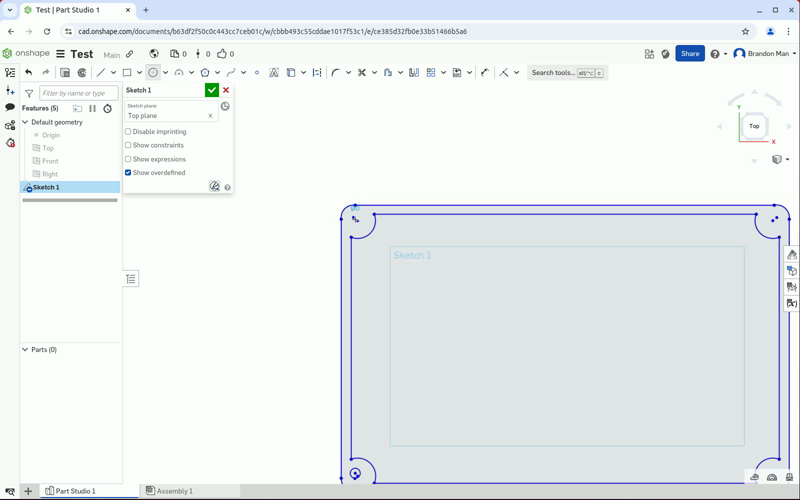
scroll(-6)
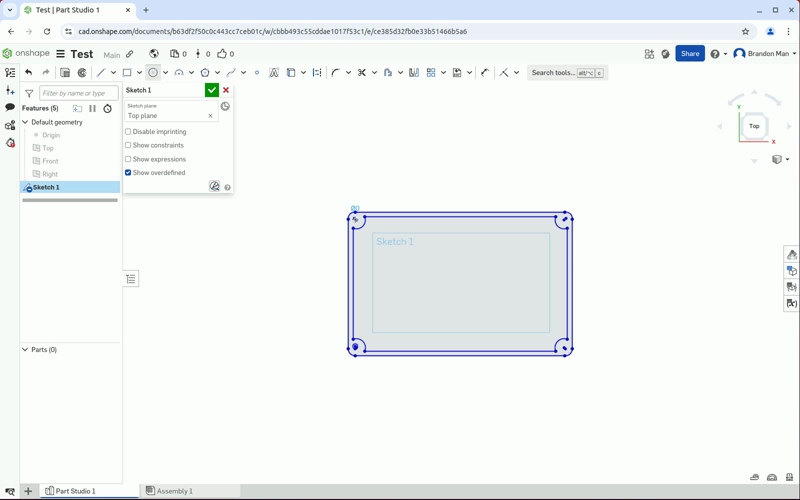
key_up(shift)
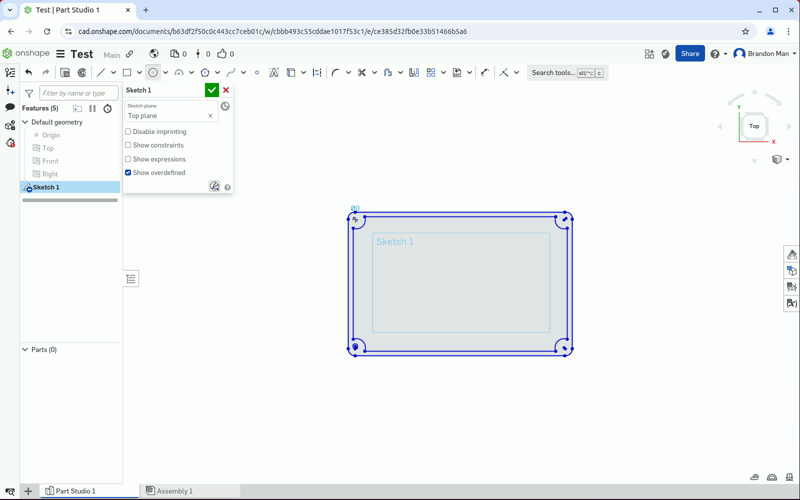
mouse_move(357, 219)
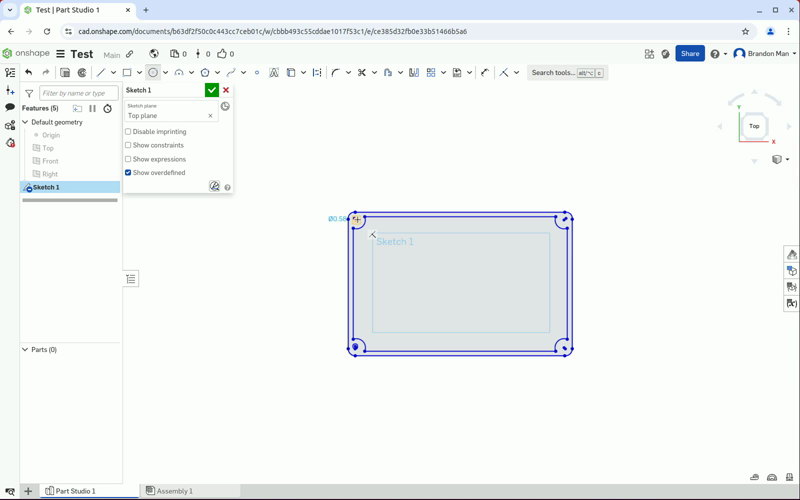
scroll(6)
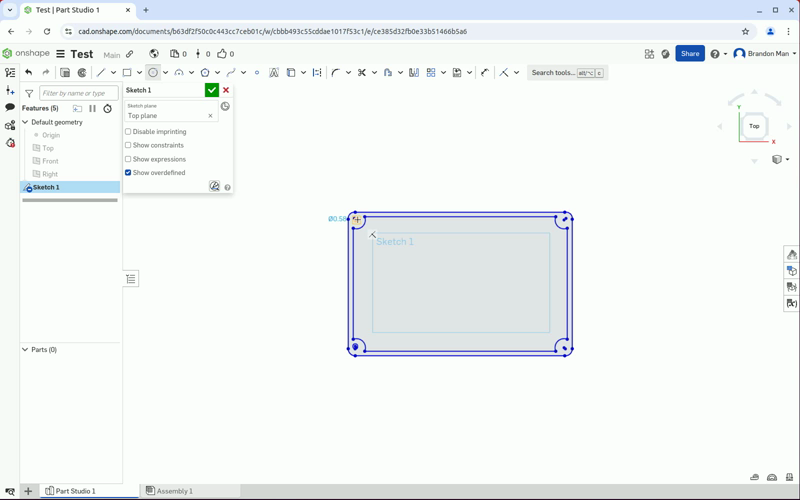
scroll(6)
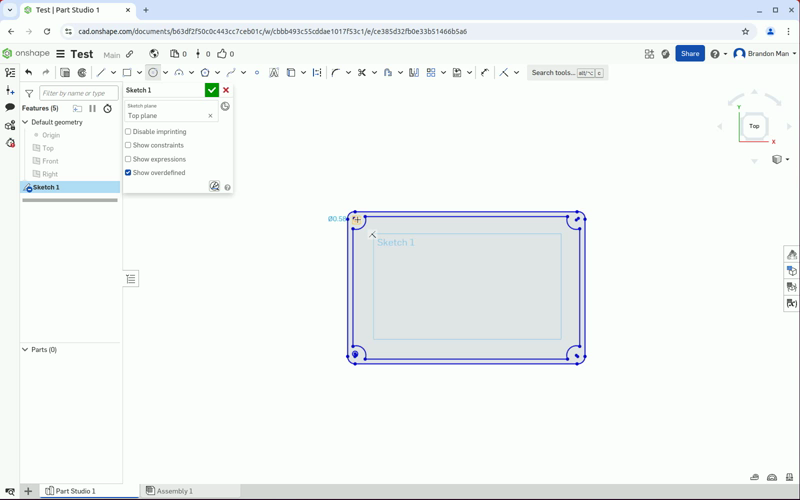
scroll(6)
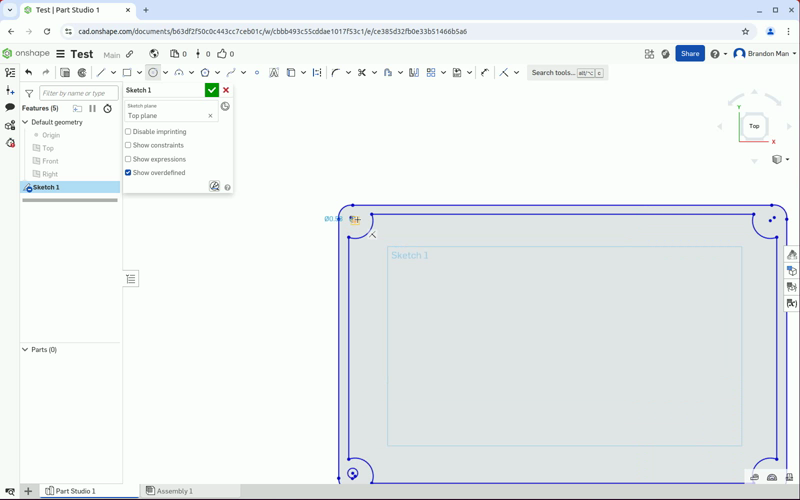
scroll(6)
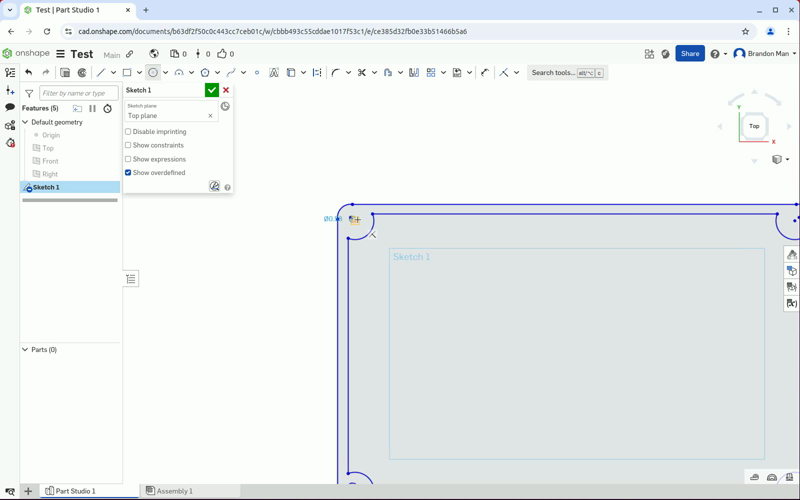
scroll(6)
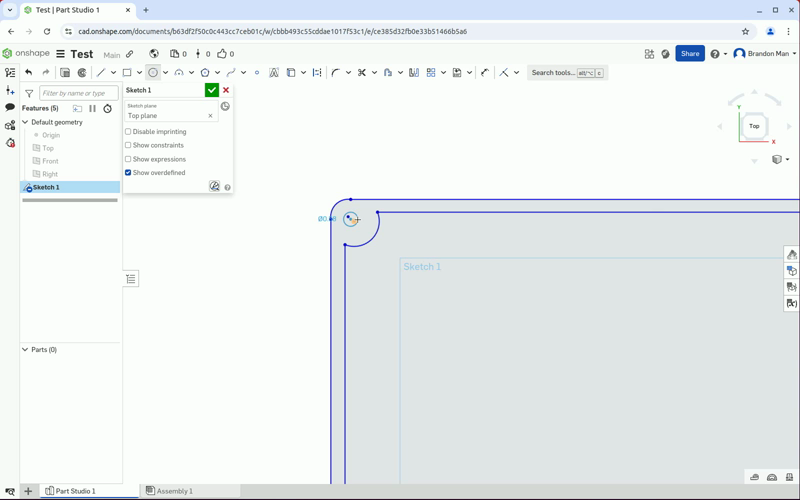
scroll(6)
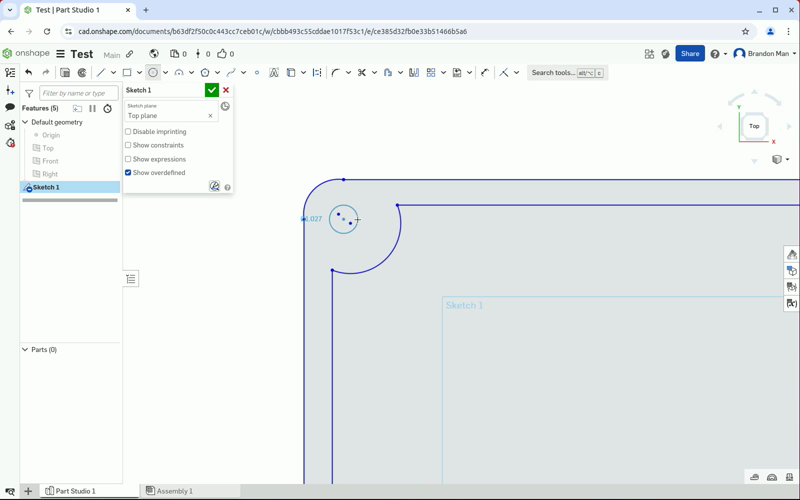
scroll(6)
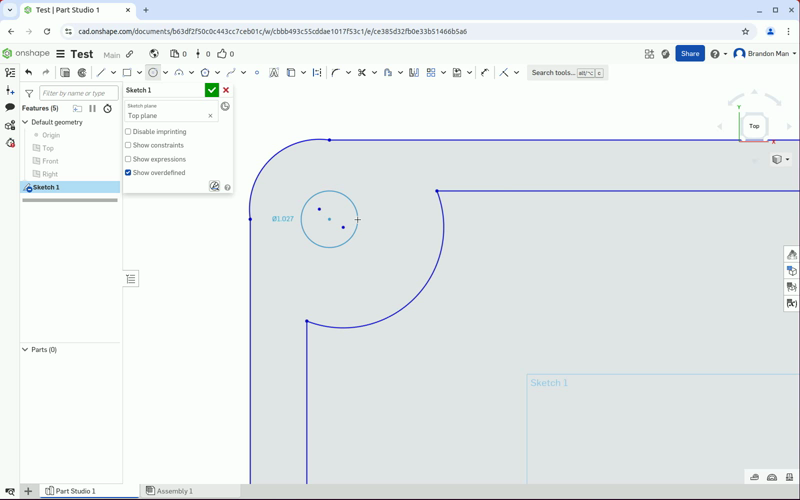
click(357, 219)
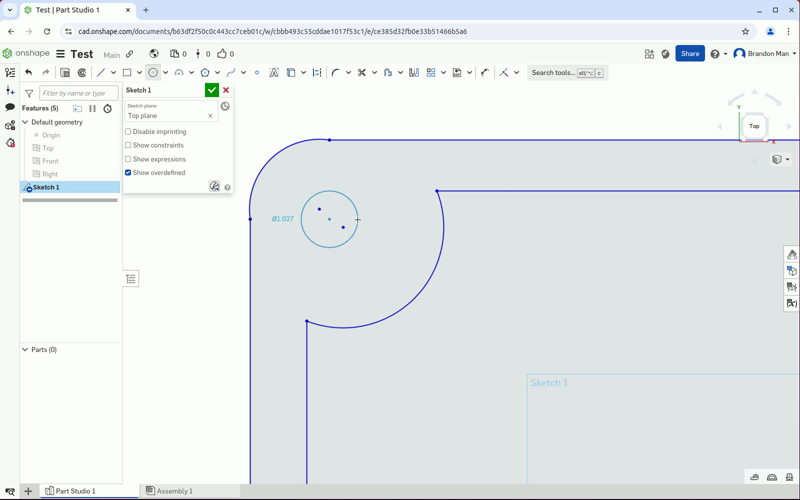
scroll(-6)
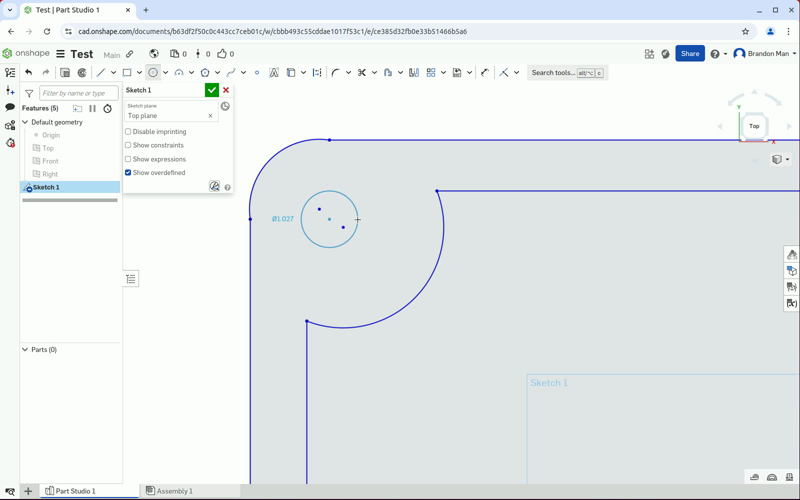
scroll(-6)
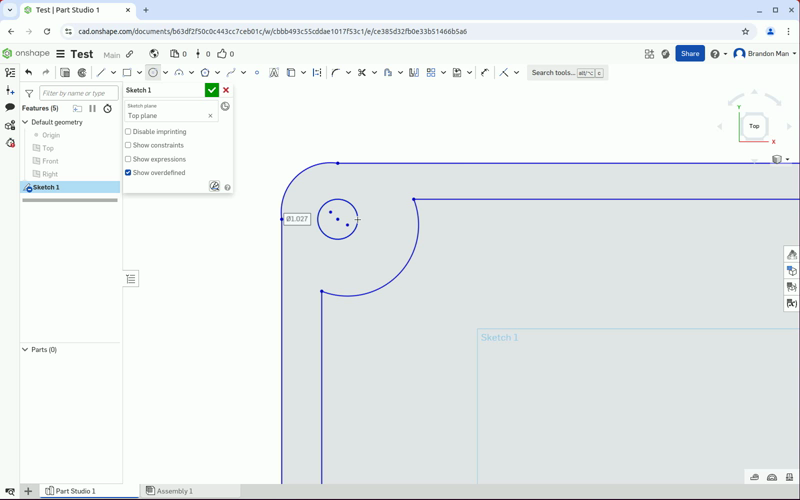
scroll(-6)
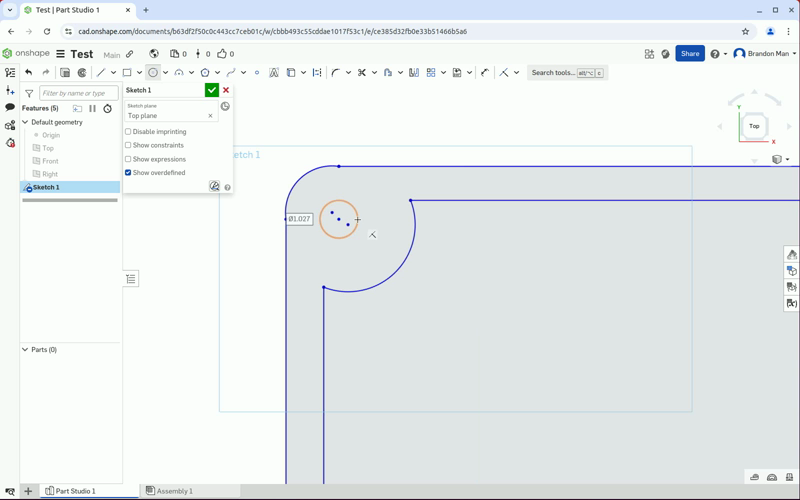
scroll(-6)
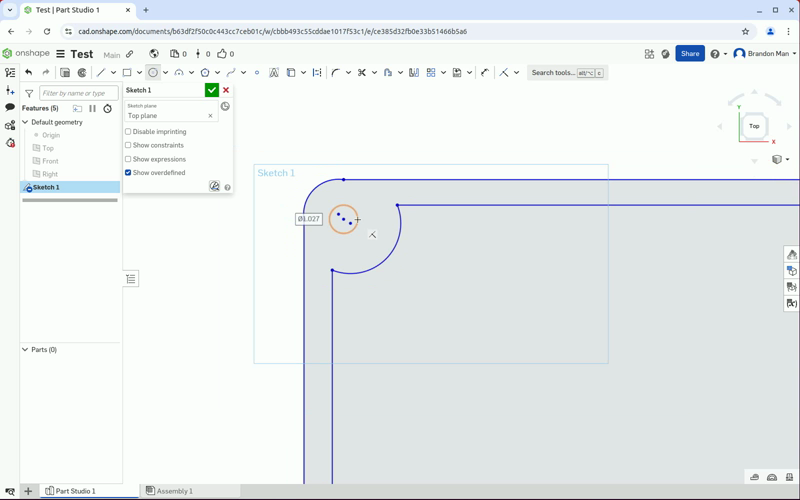
scroll(-6)
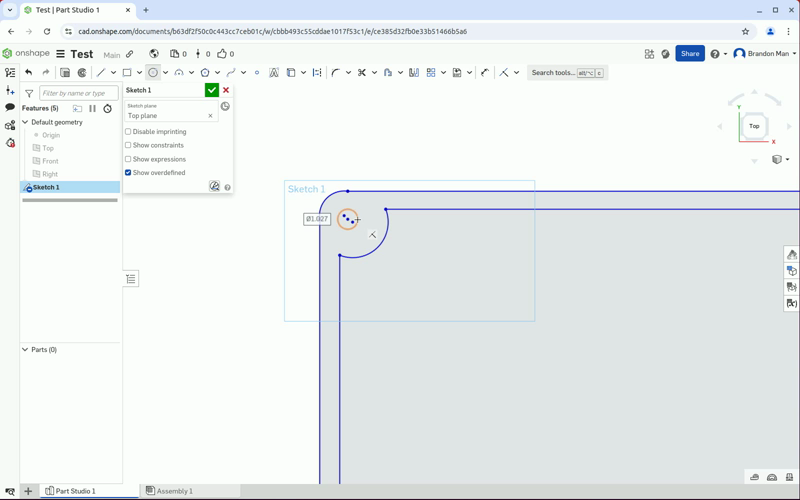
scroll(-6)
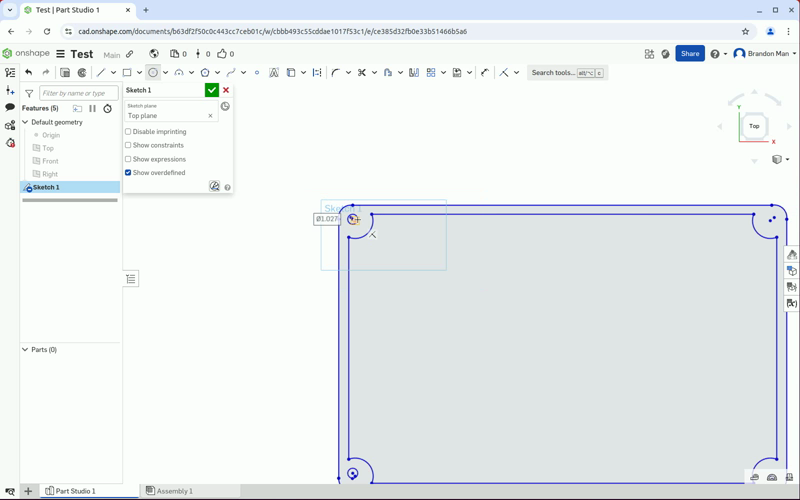
scroll(-6)
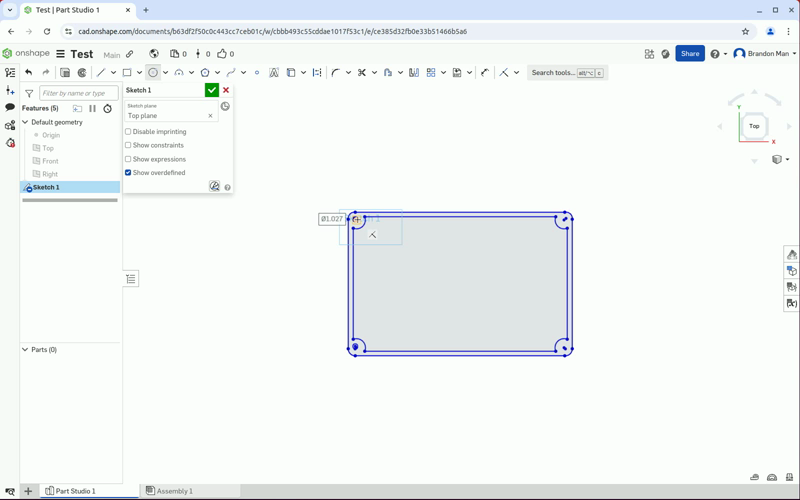
key(esc)
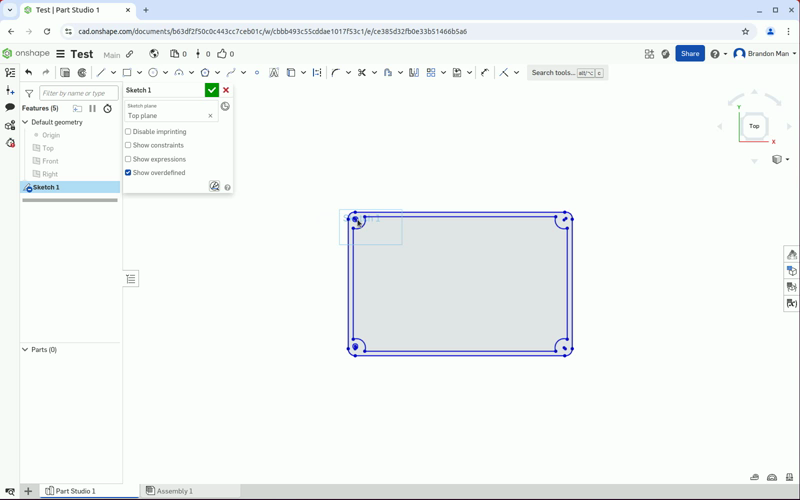
key(c)
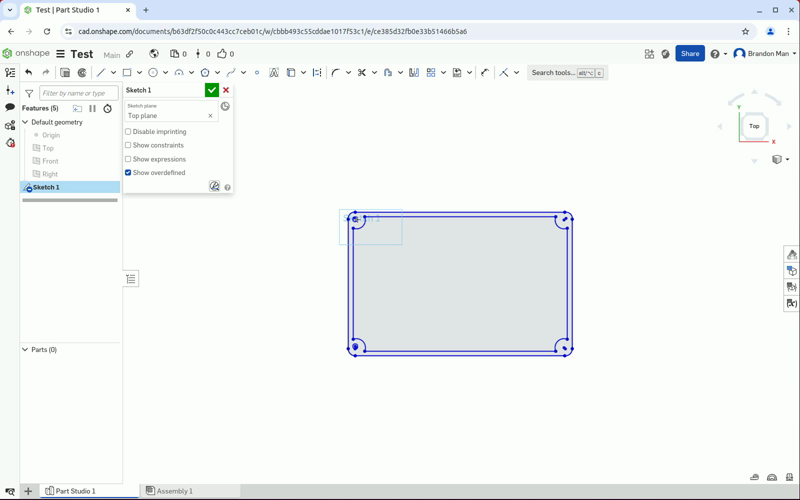
key_down(shift)
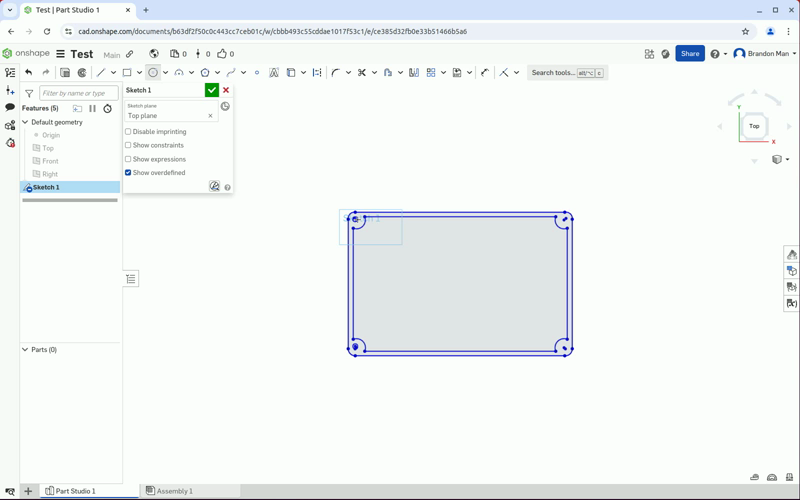
mouse_move(564, 346)
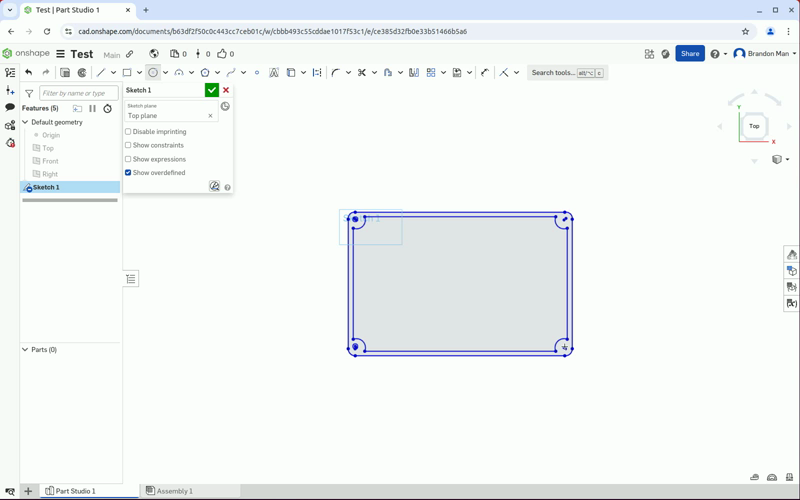
scroll(6)
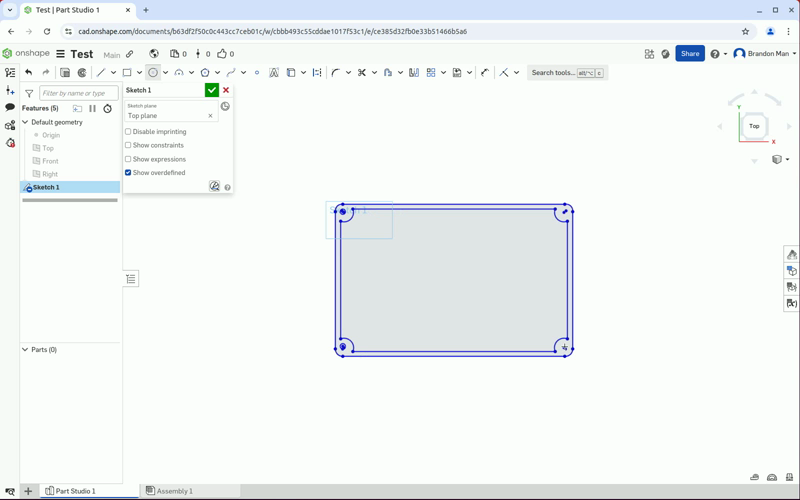
scroll(6)
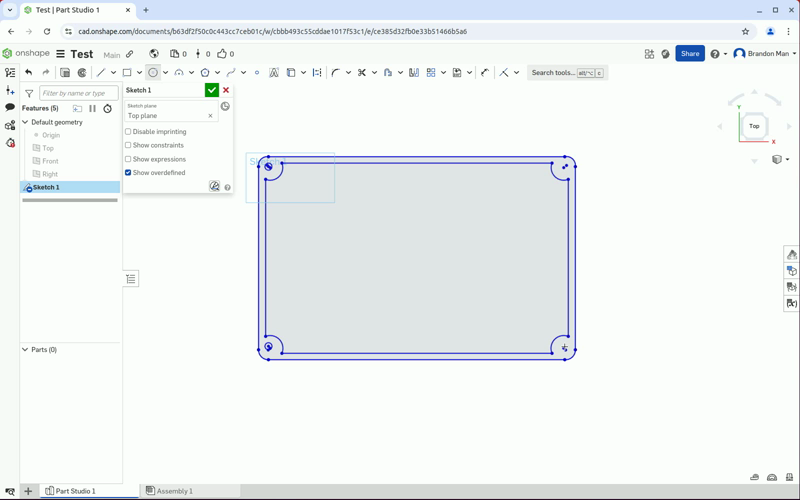
scroll(6)
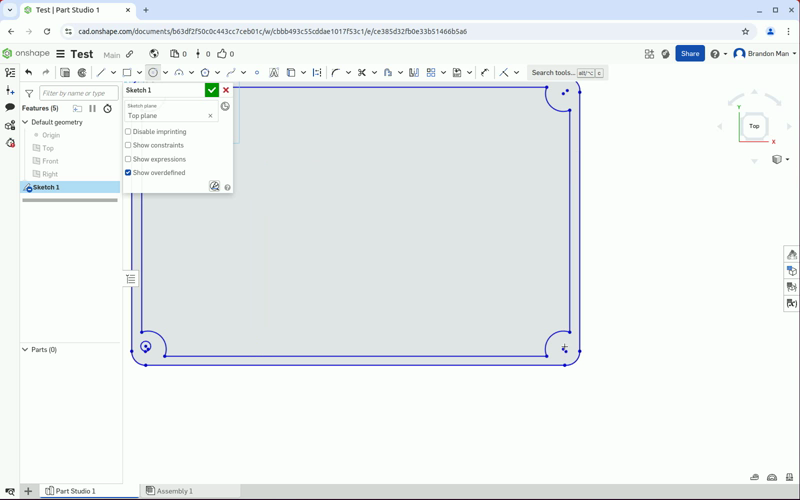
scroll(6)
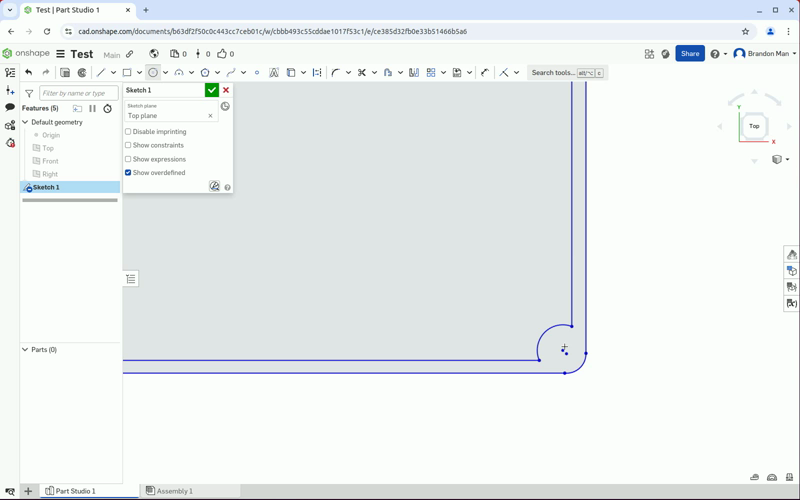
scroll(6)
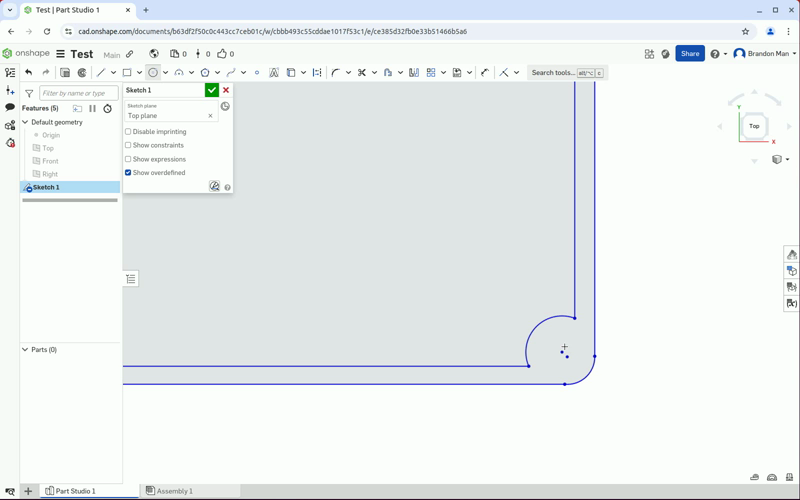
scroll(6)
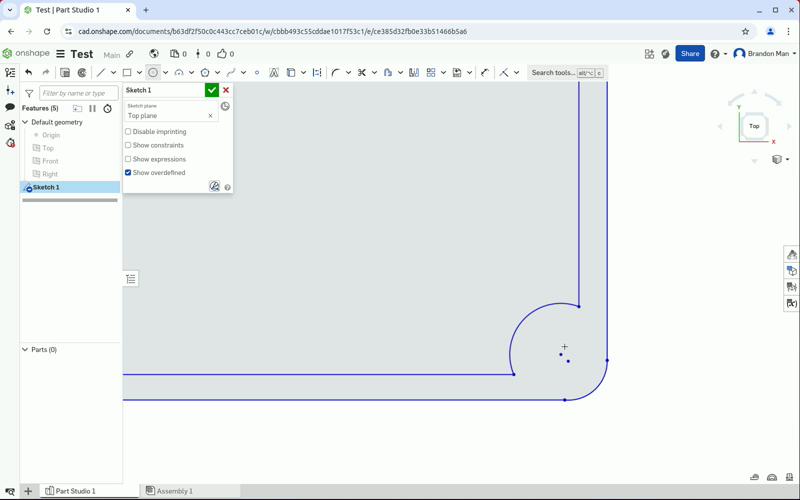
scroll(6)
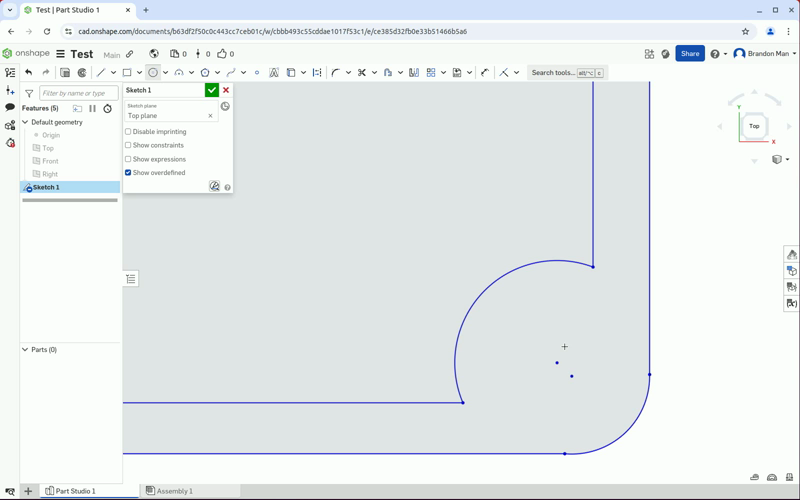
click(564, 346)
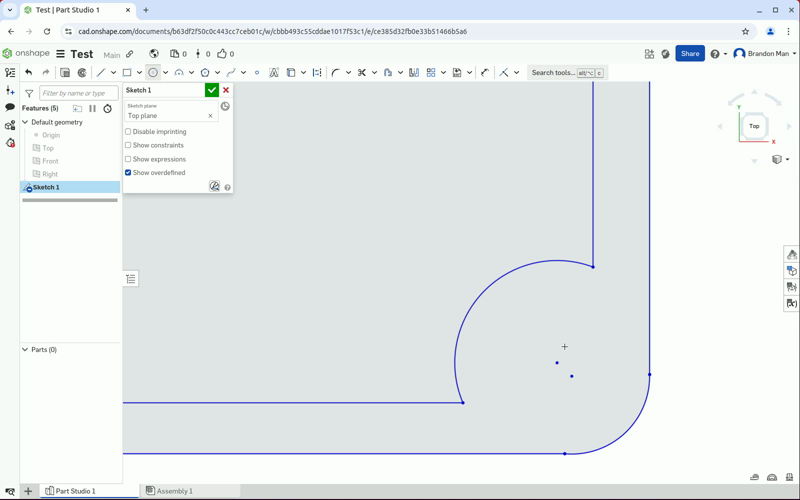
scroll(-6)
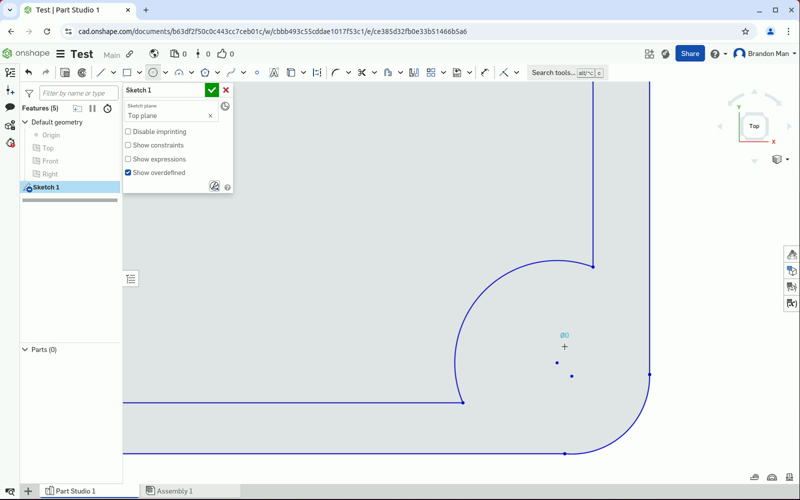
scroll(-6)
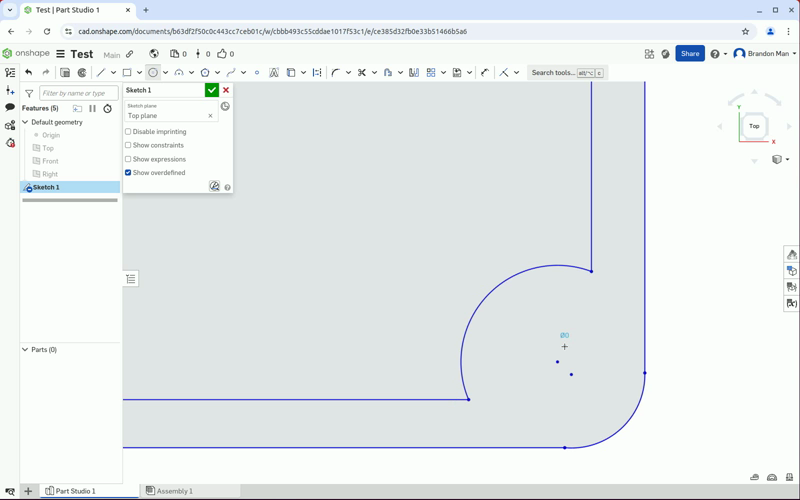
scroll(-6)
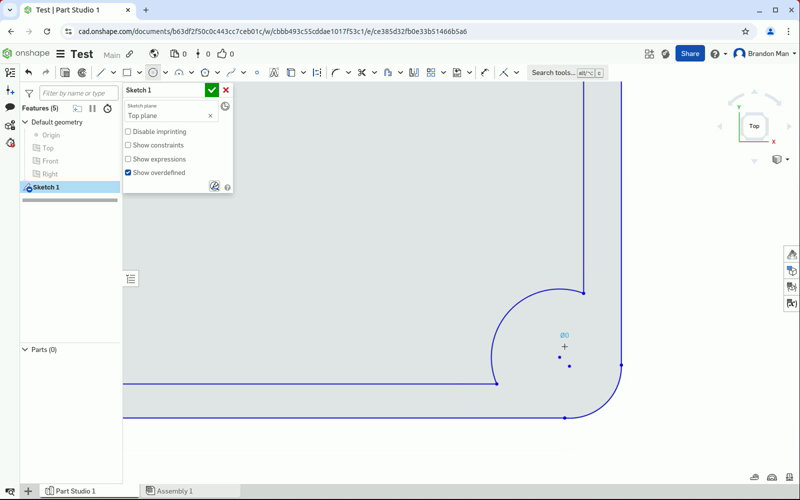
scroll(-6)
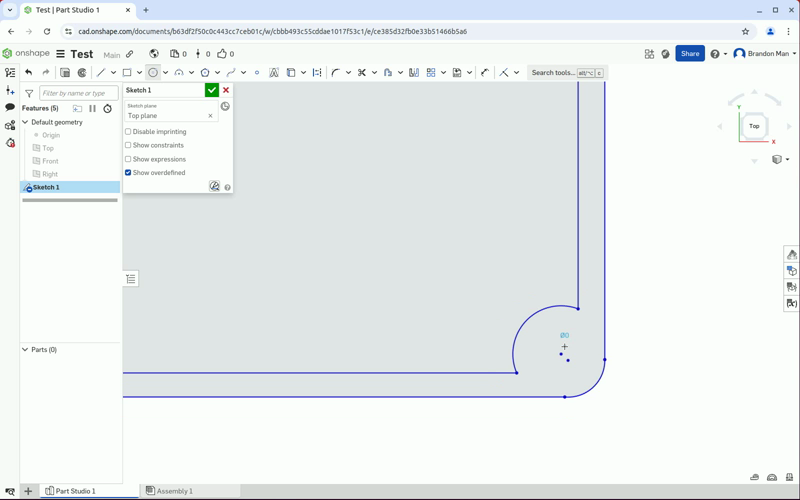
scroll(-6)
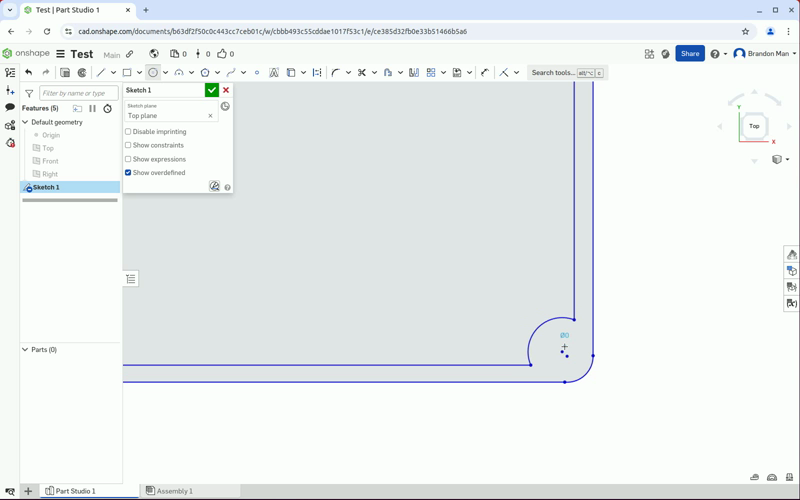
scroll(-6)
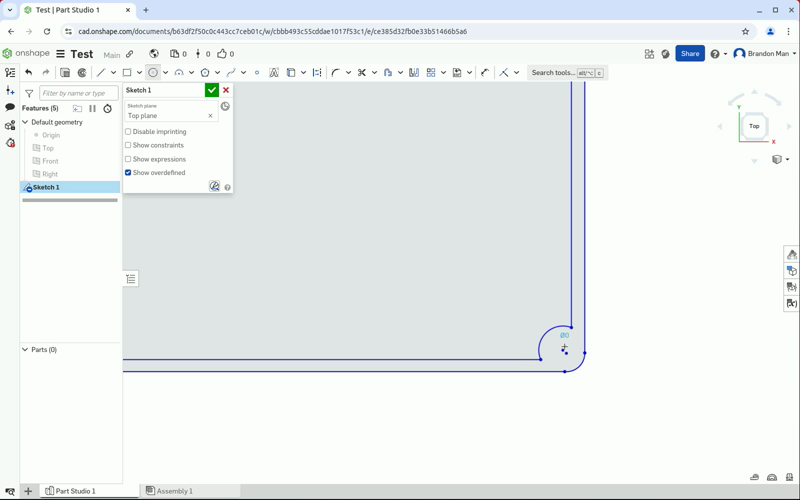
scroll(-6)
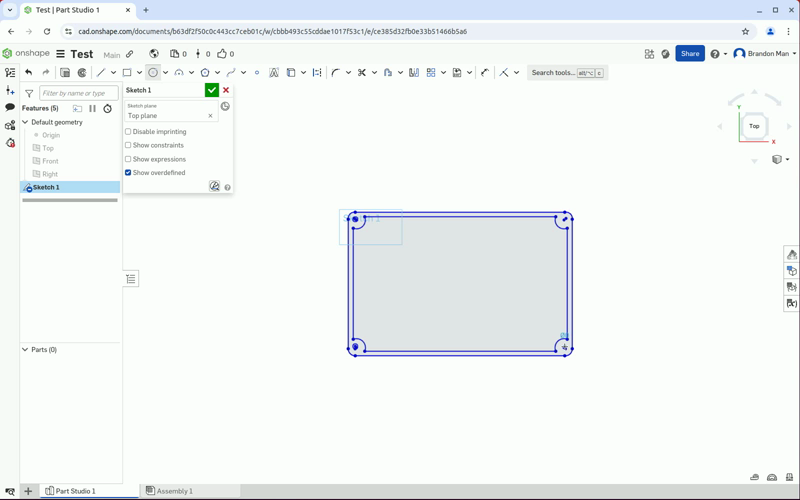
key_up(shift)
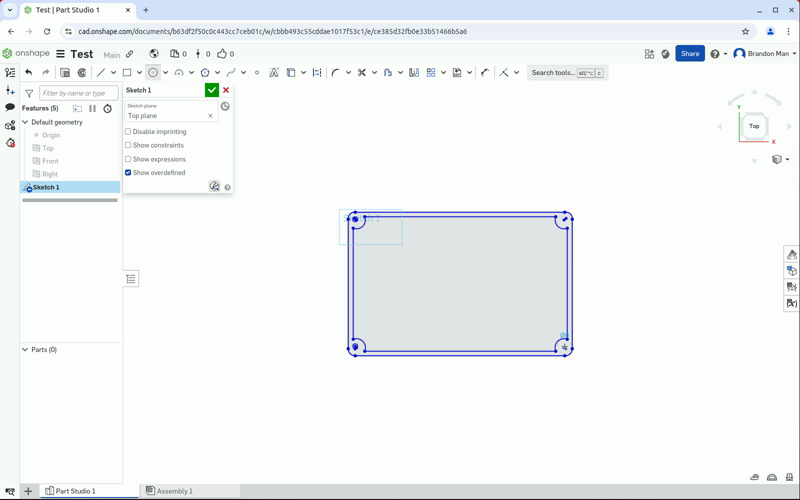
mouse_move(567, 346)
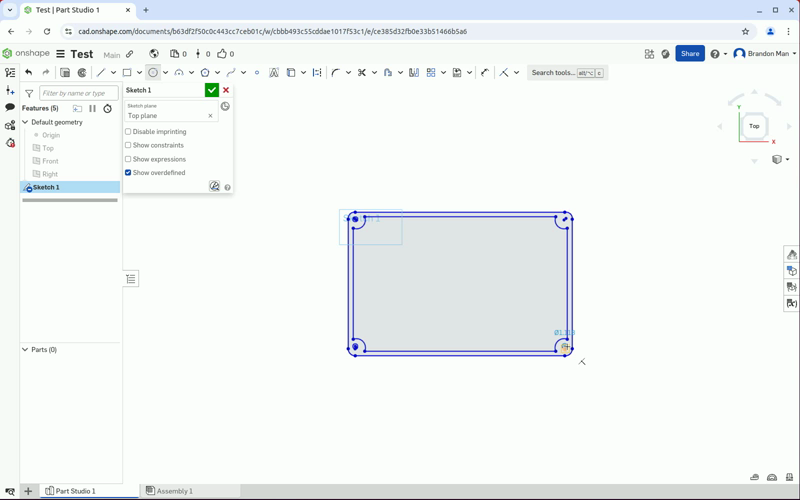
scroll(6)
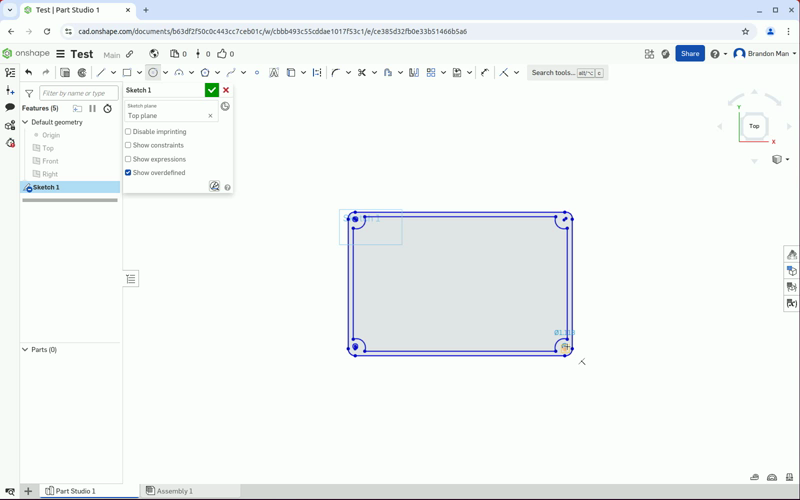
scroll(6)
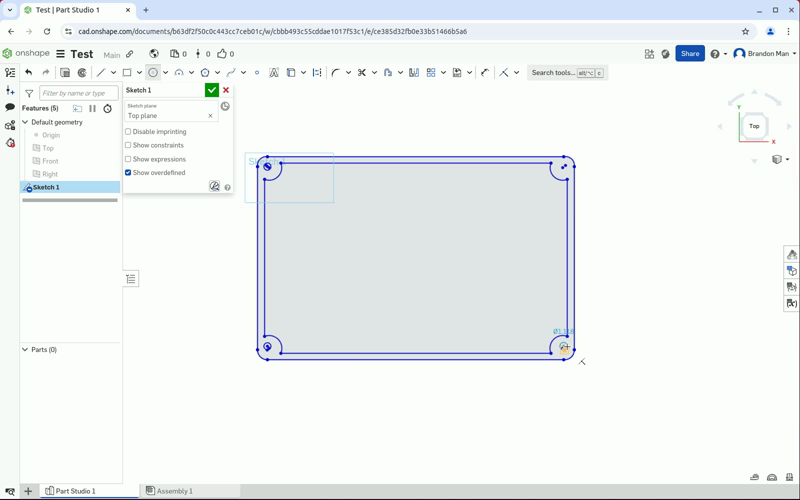
scroll(6)
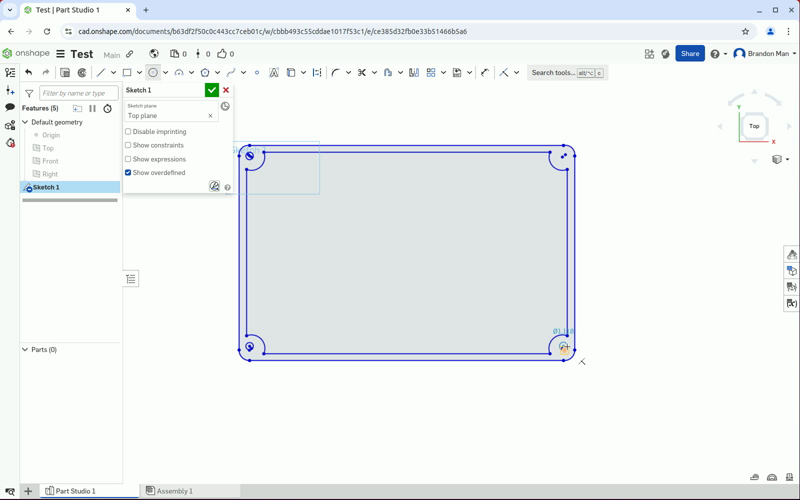
scroll(6)
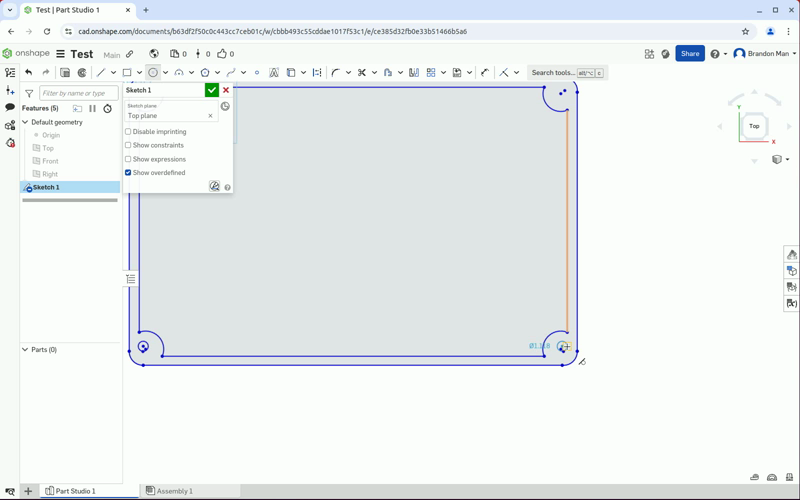
scroll(6)
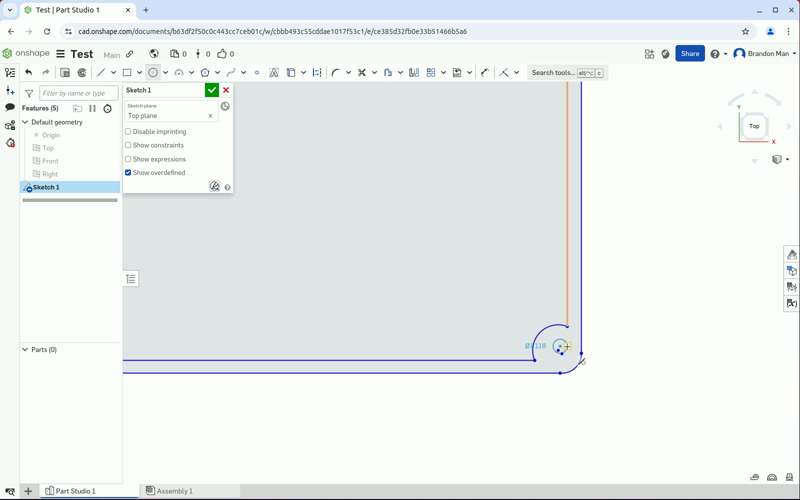
scroll(6)
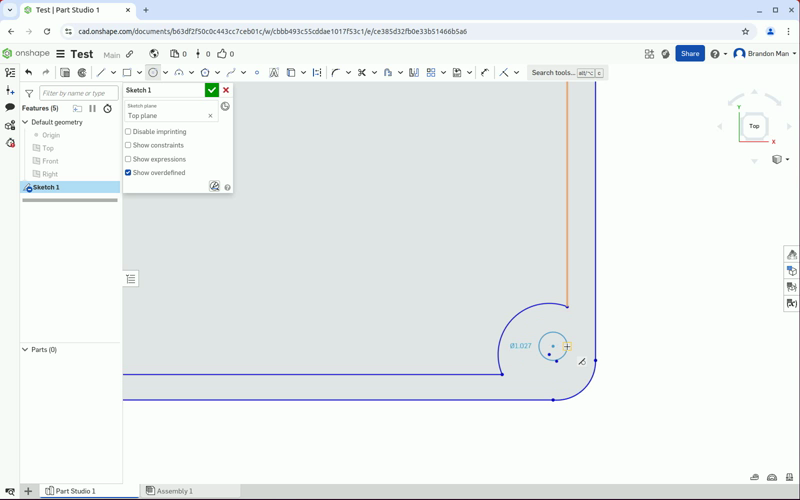
scroll(6)
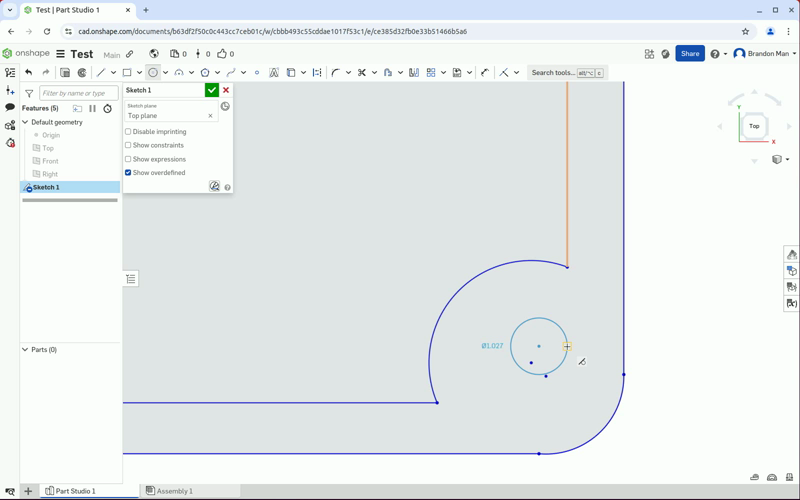
click(567, 346)
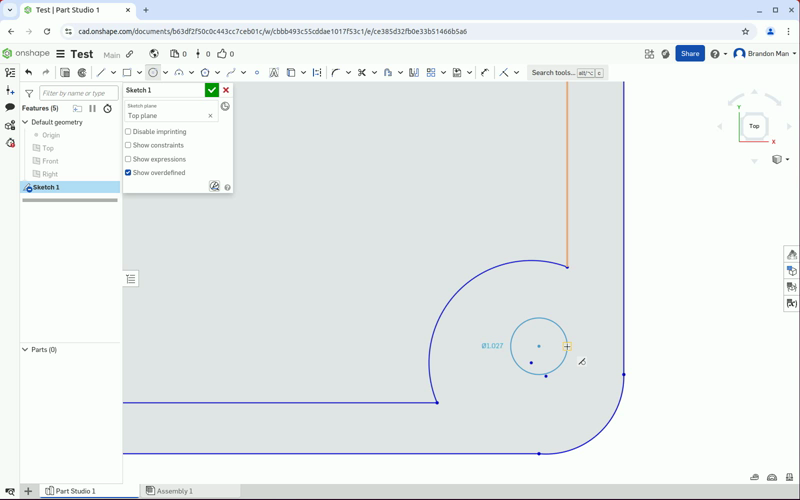
scroll(-6)
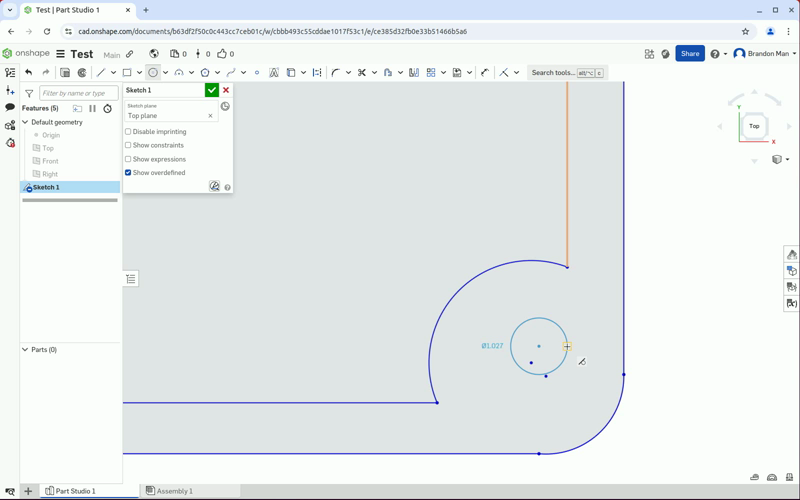
scroll(-6)
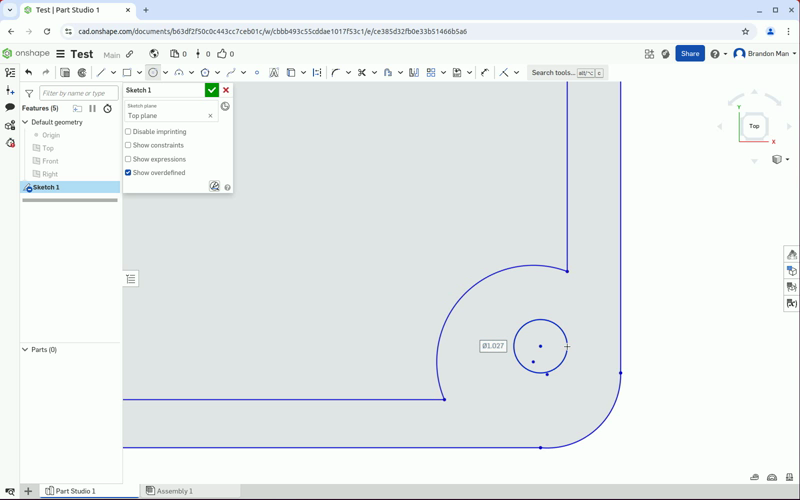
scroll(-6)
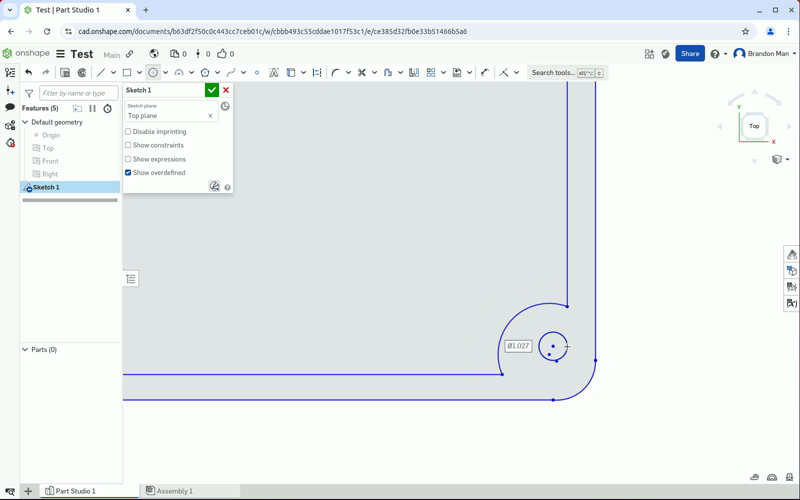
scroll(-6)
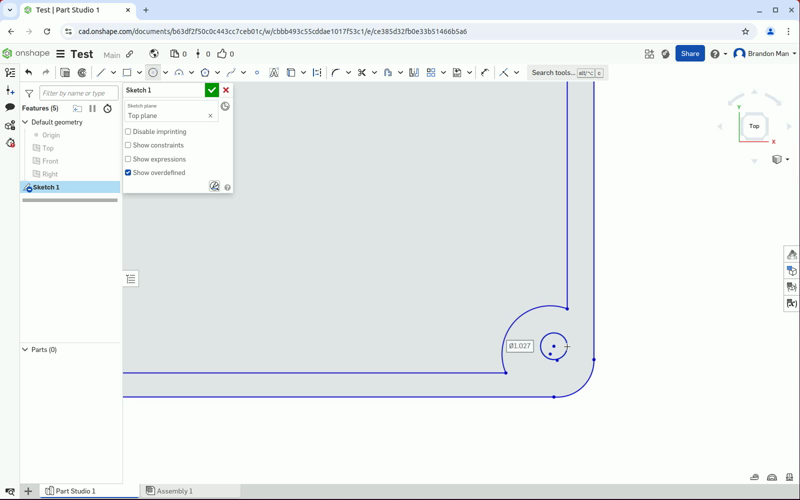
scroll(-6)
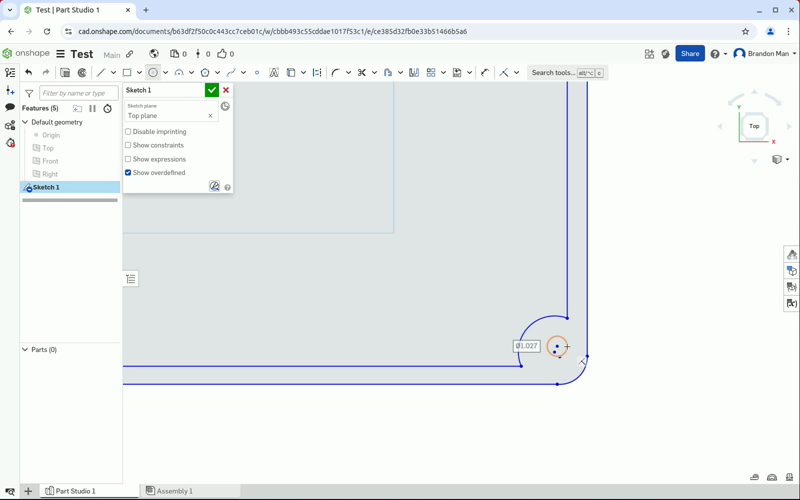
scroll(-6)
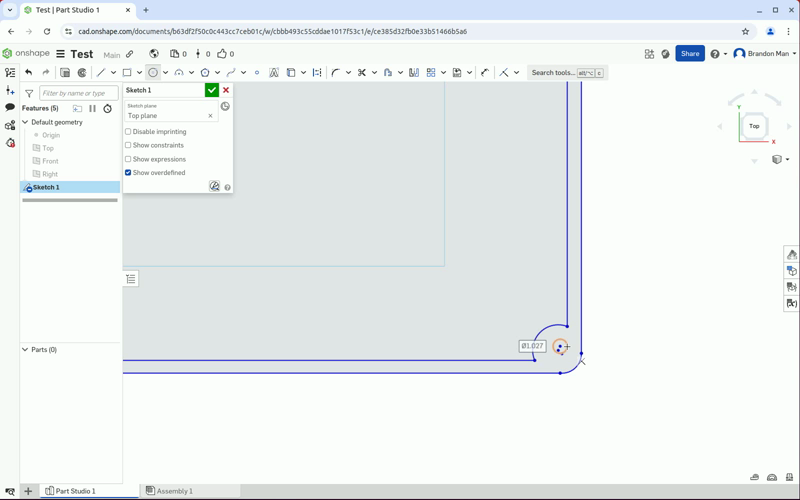
scroll(-6)
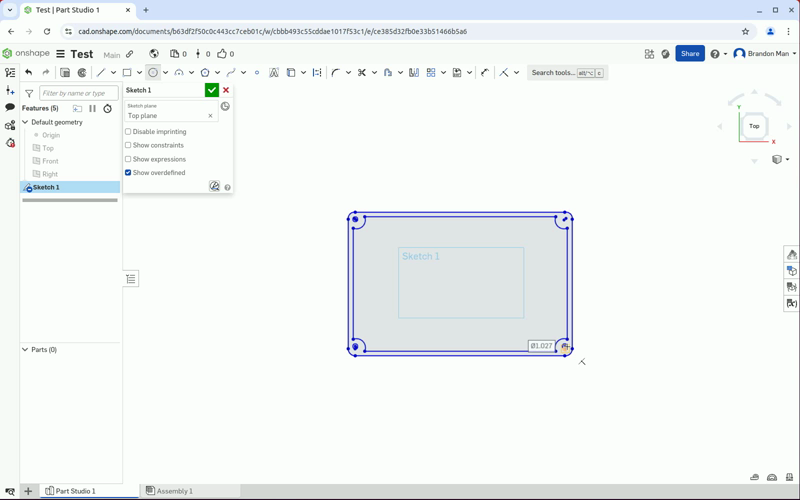
key(esc)
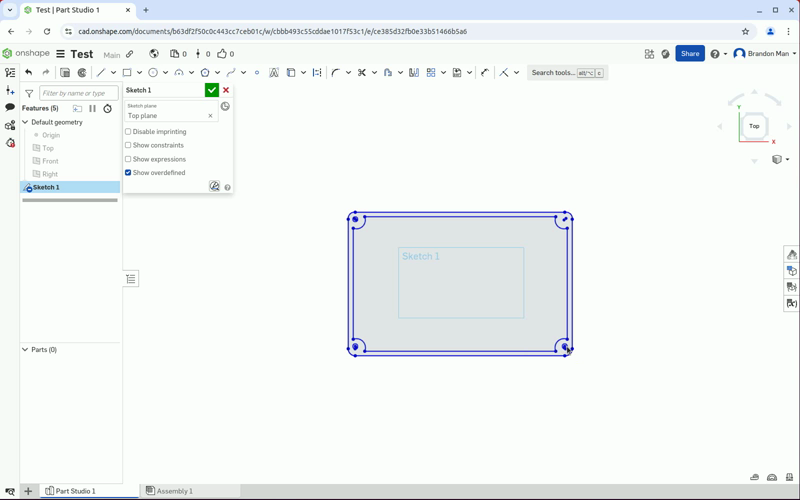
key(c)
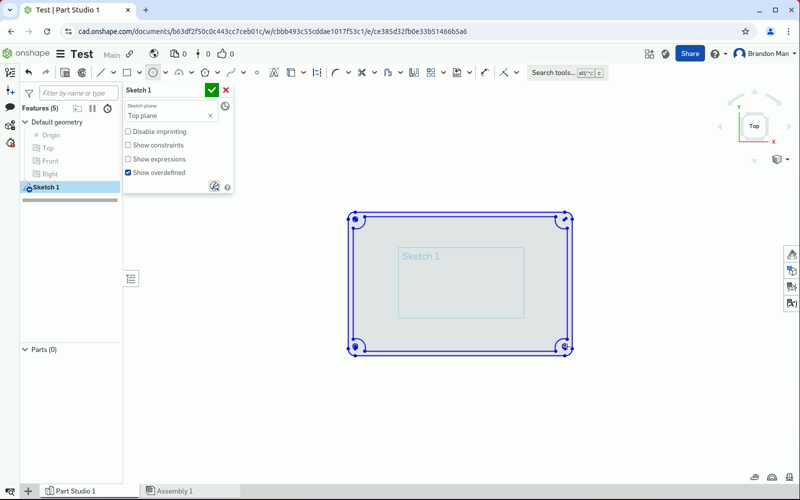
key_down(shift)
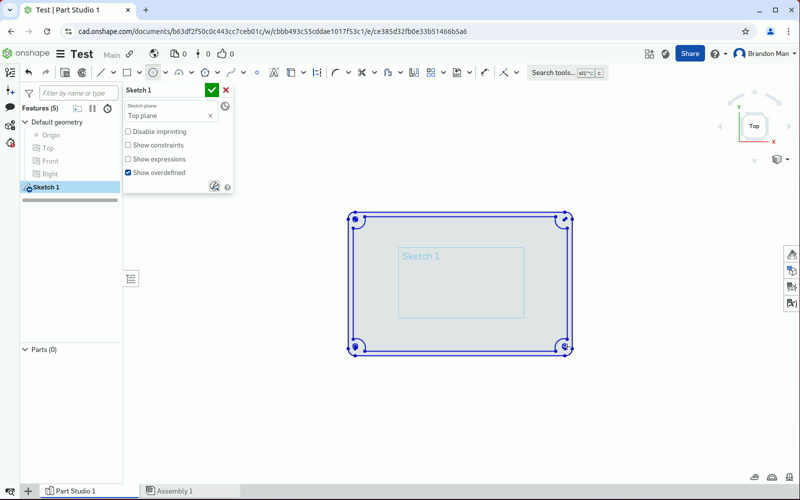
mouse_move(564, 219)
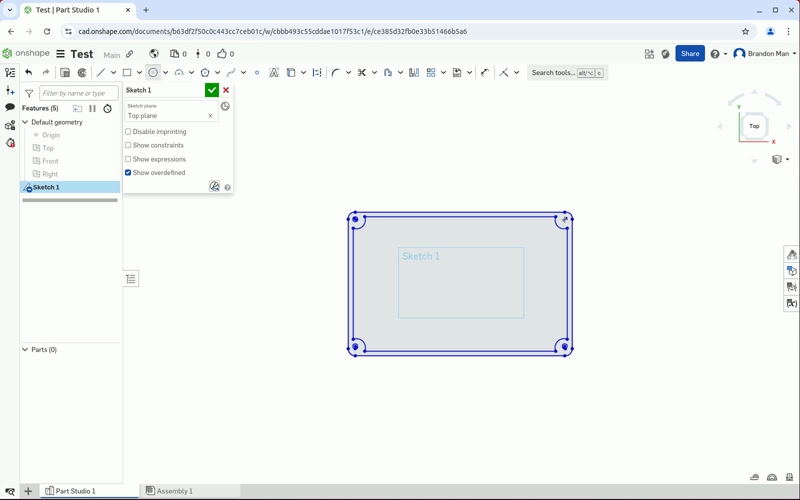
scroll(6)
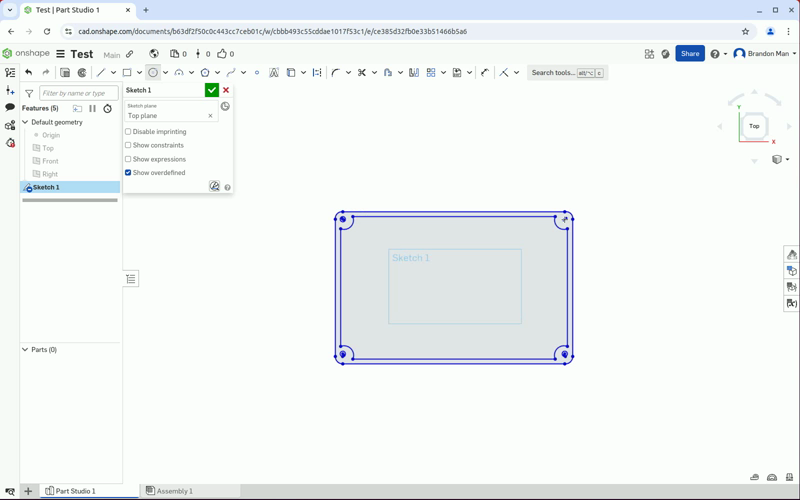
scroll(6)
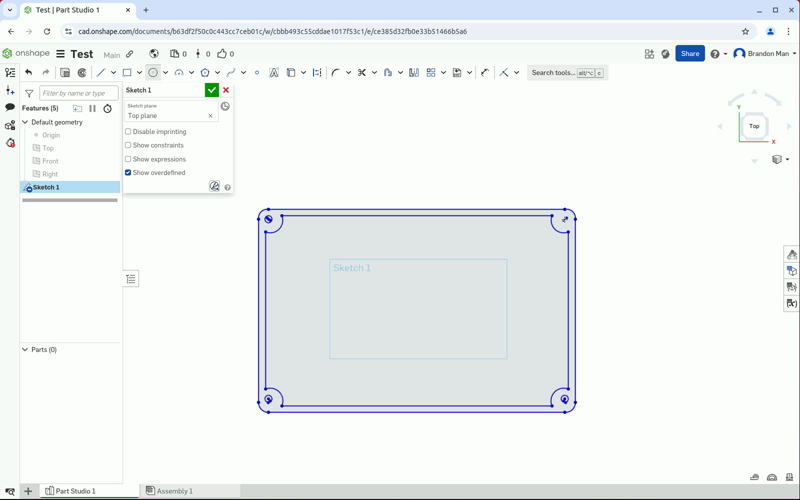
scroll(6)
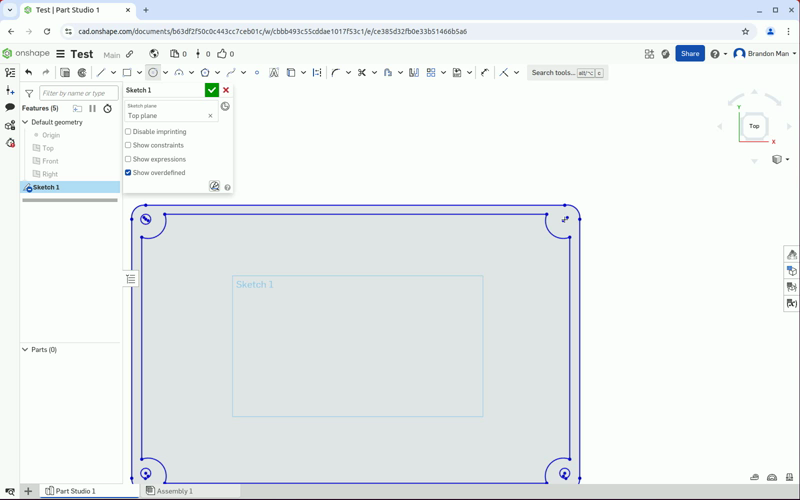
scroll(6)
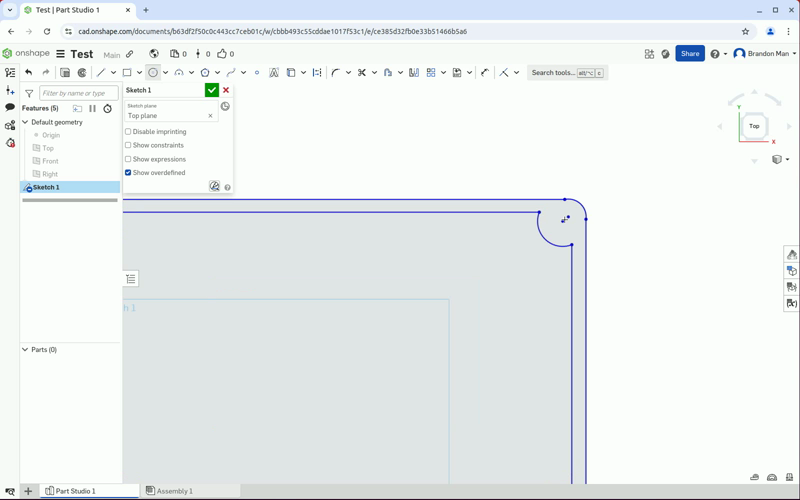
scroll(6)
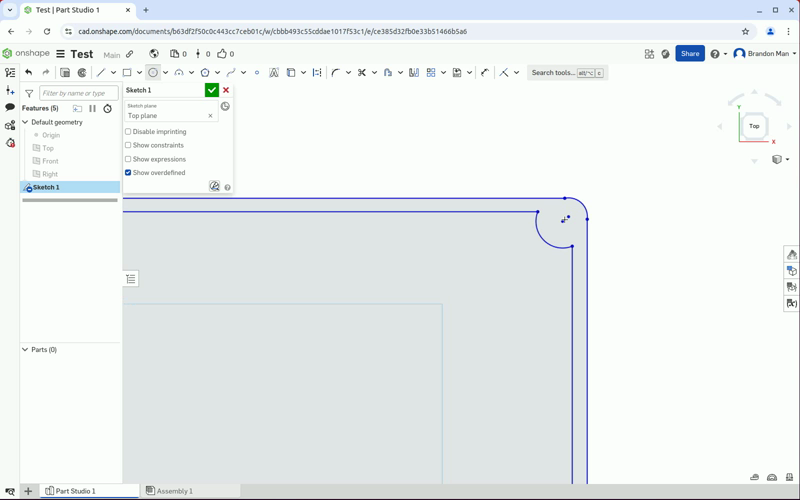
scroll(6)
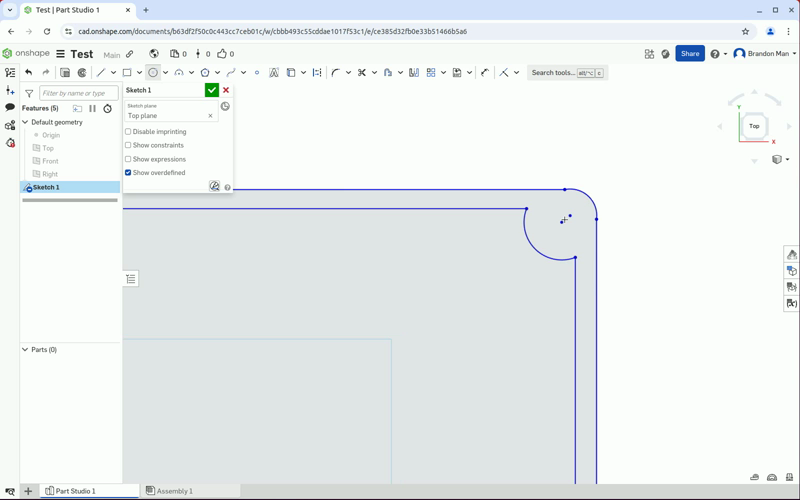
scroll(6)
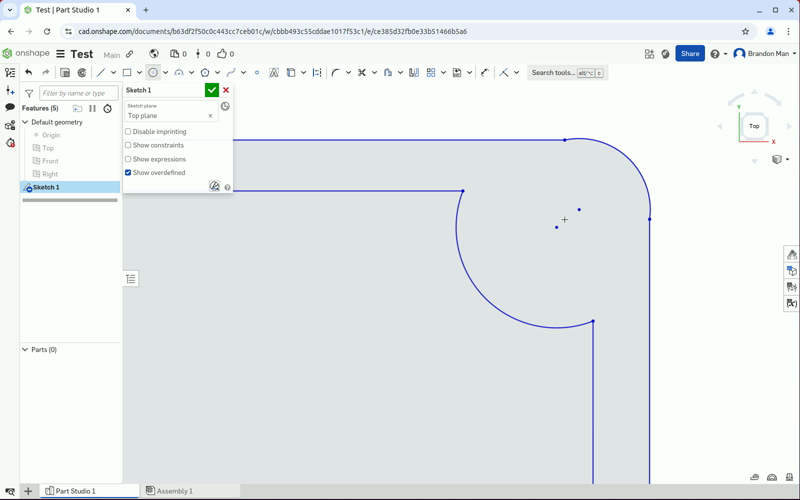
click(564, 219)
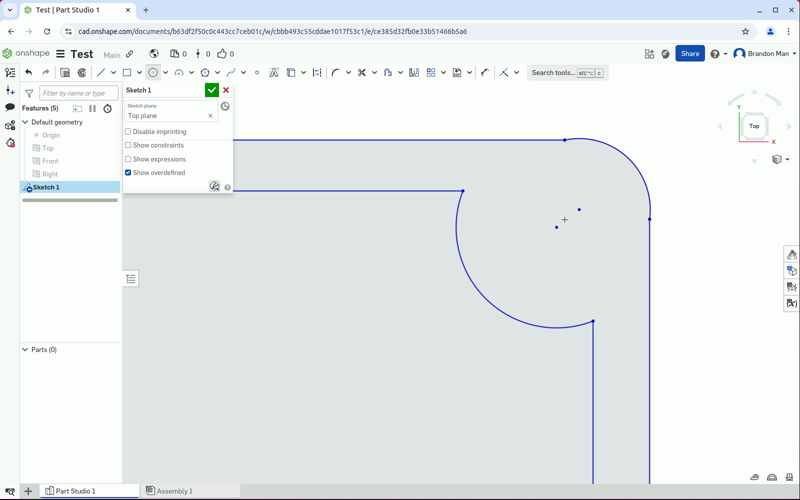
scroll(-6)
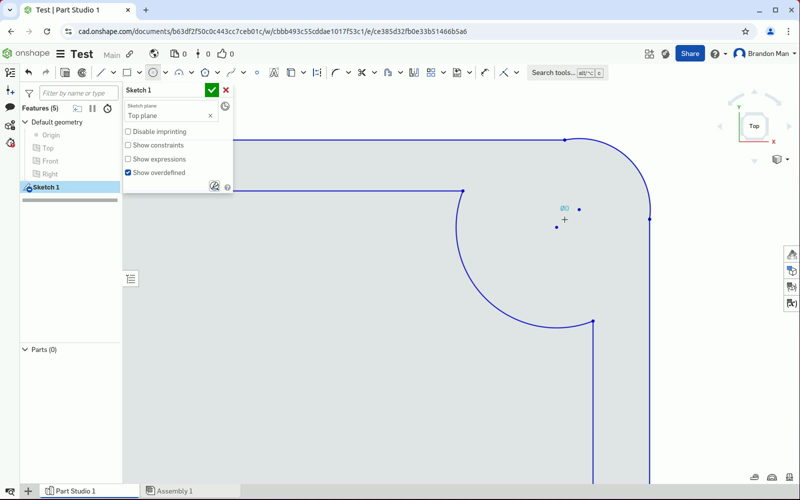
scroll(-6)
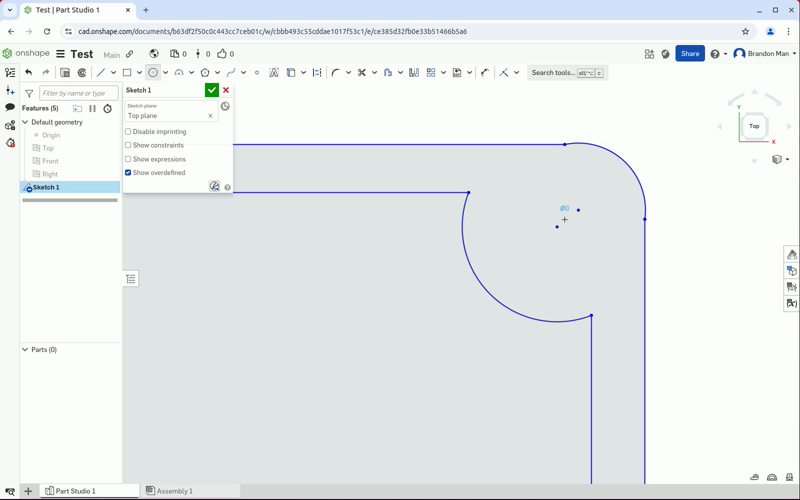
scroll(-6)
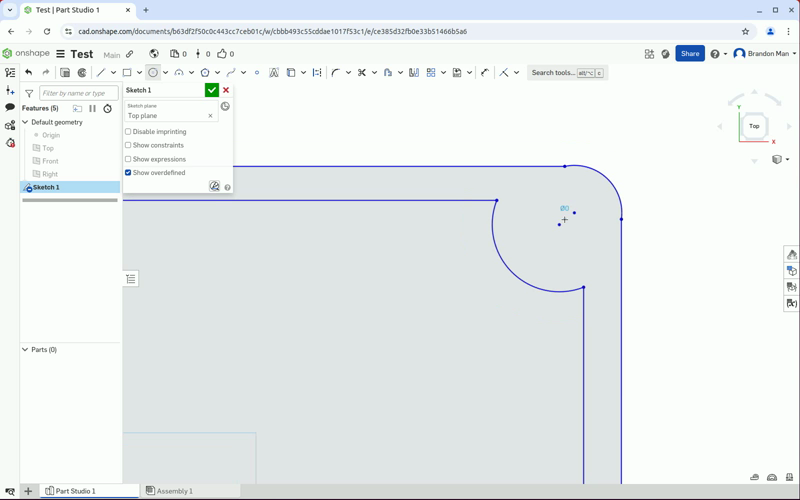
scroll(-6)
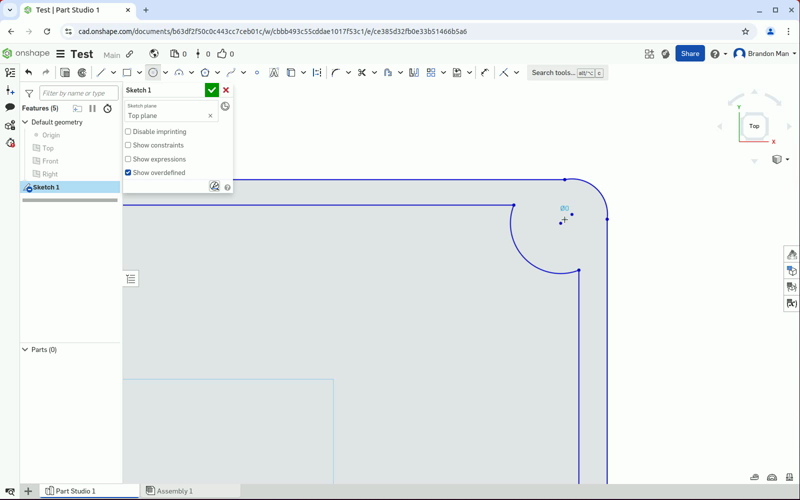
scroll(-6)
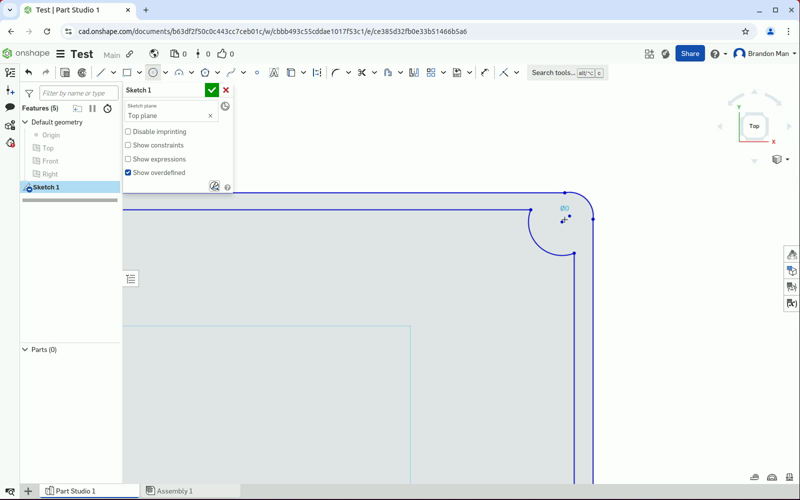
scroll(-6)
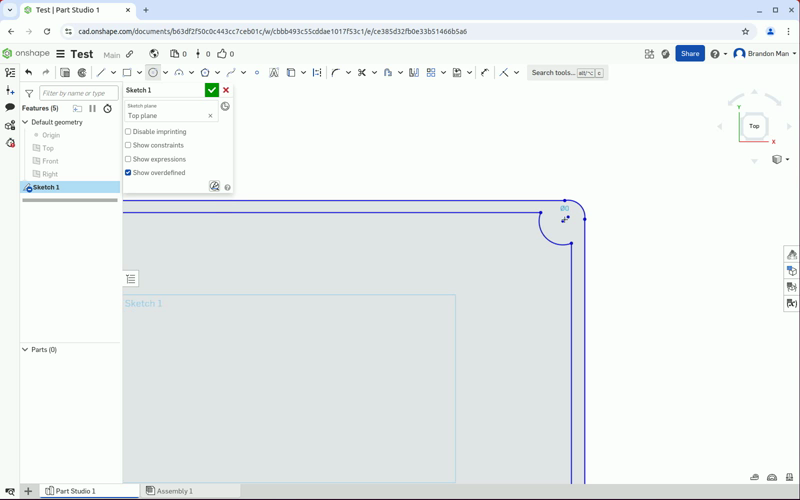
scroll(-6)
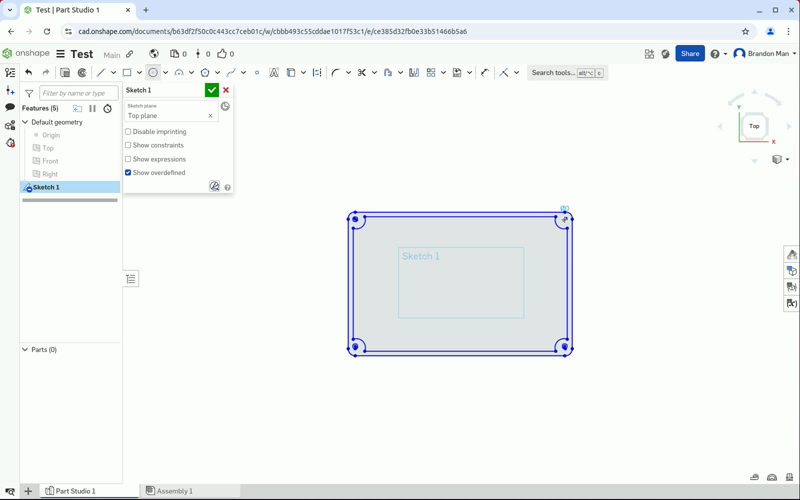
key_up(shift)
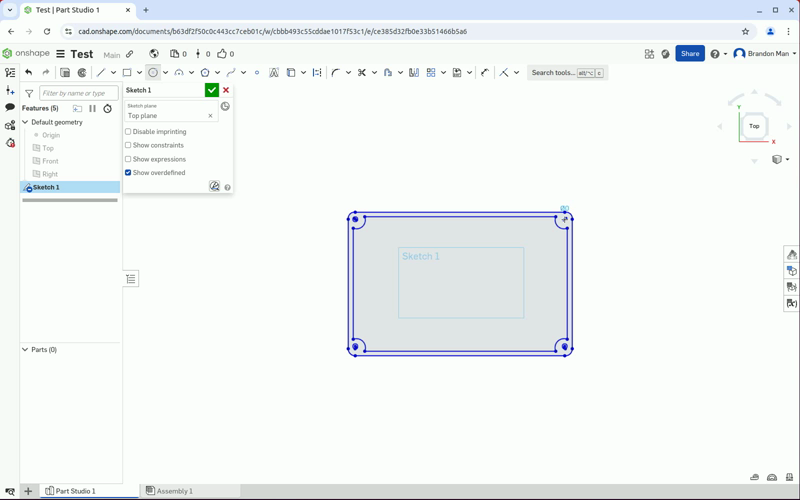
mouse_move(567, 219)
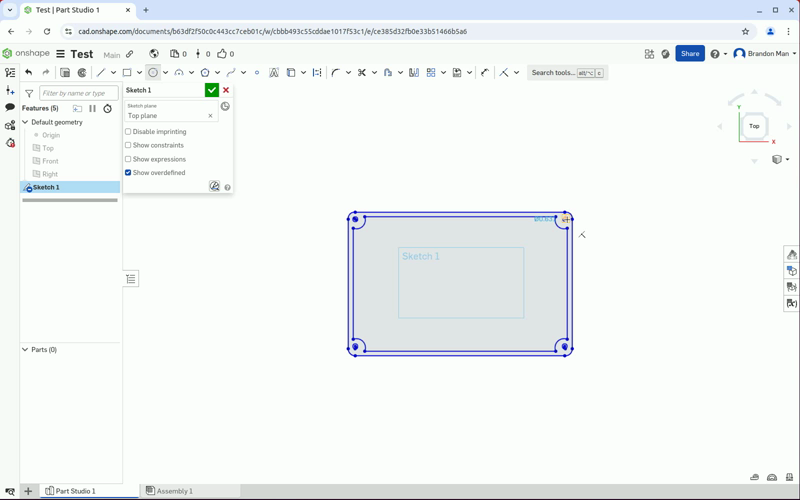
scroll(6)
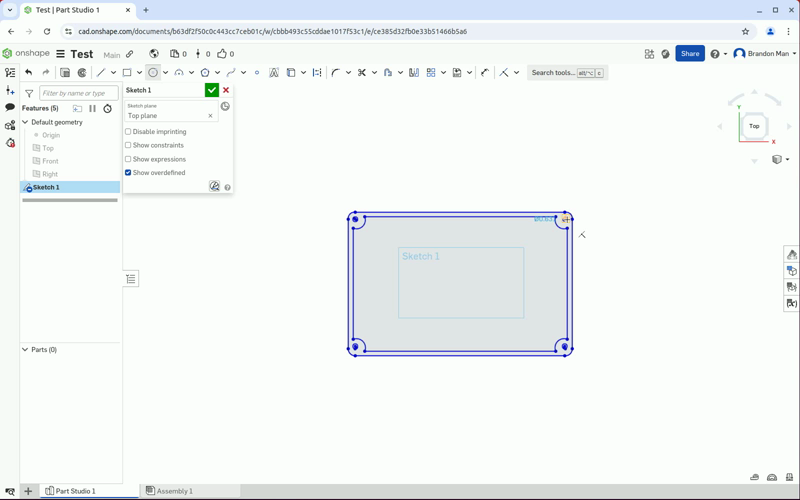
scroll(6)
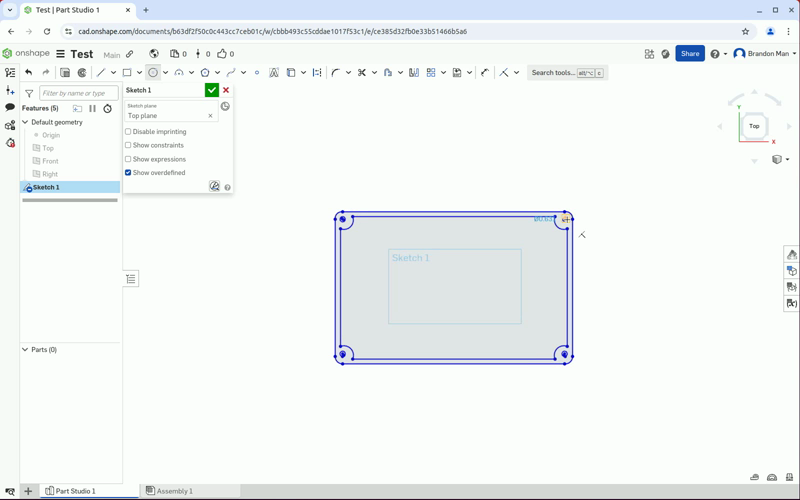
scroll(6)
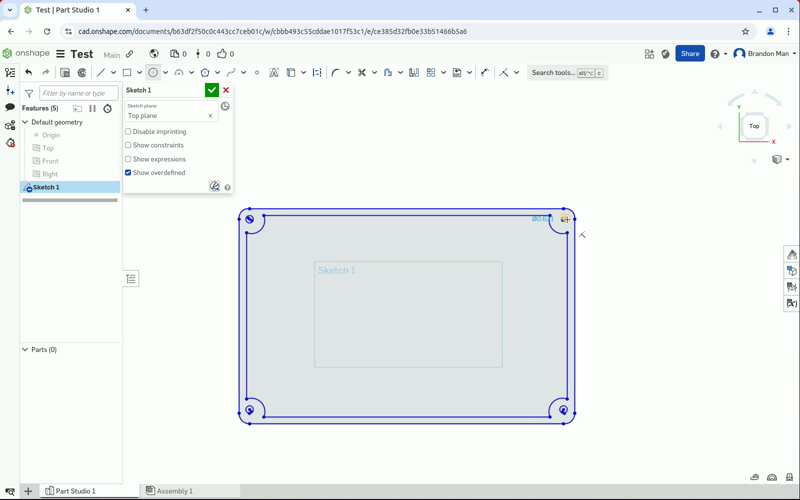
scroll(6)
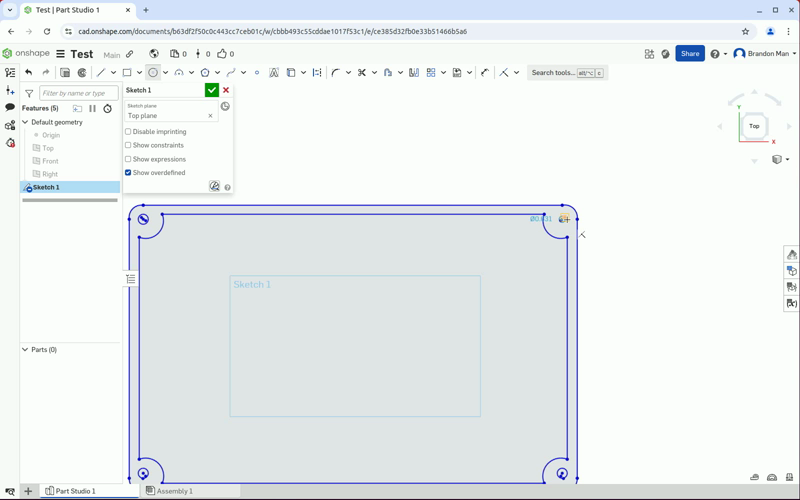
scroll(6)
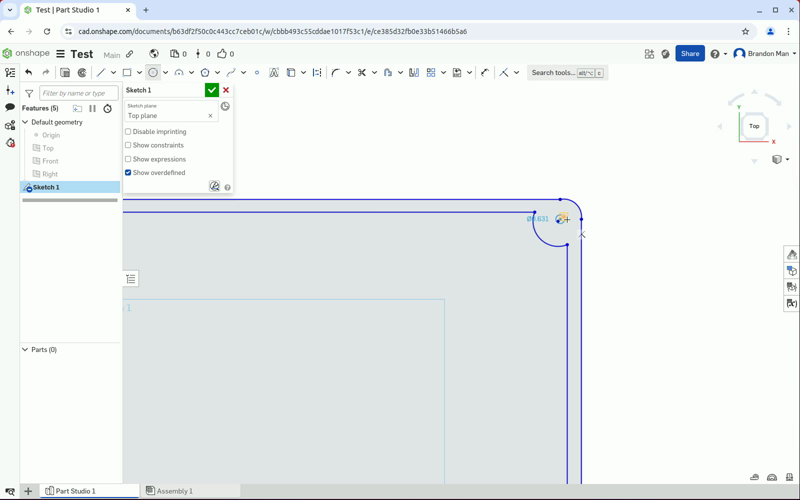
scroll(6)
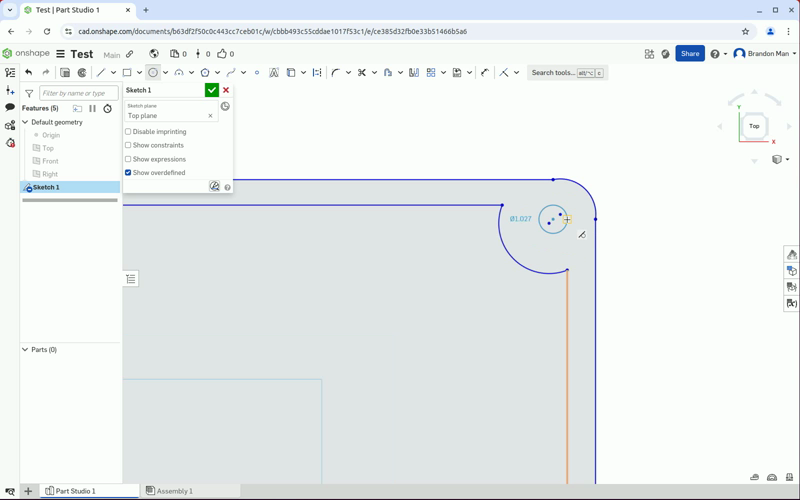
scroll(6)
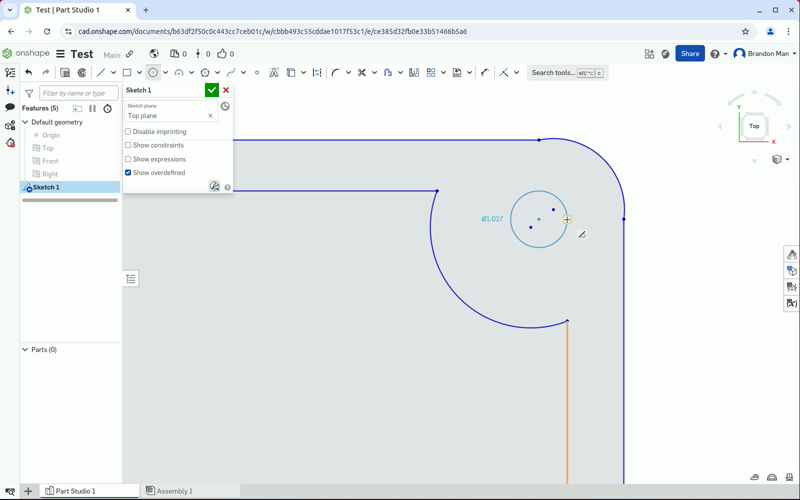
click(567, 219)
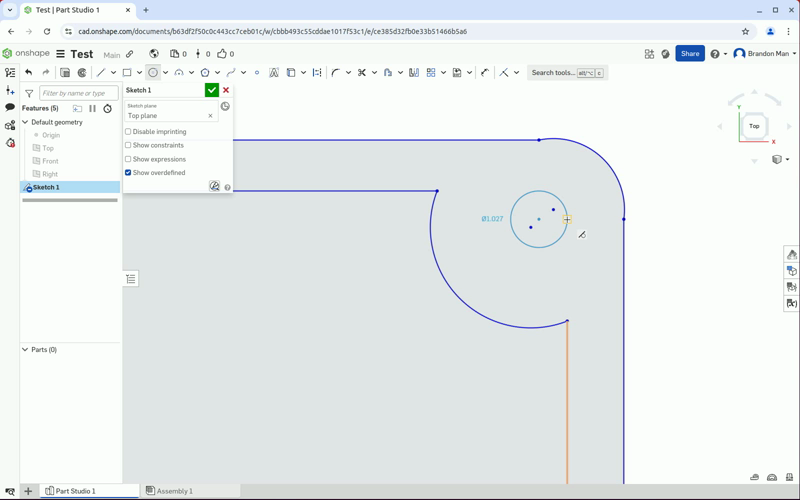
scroll(-6)
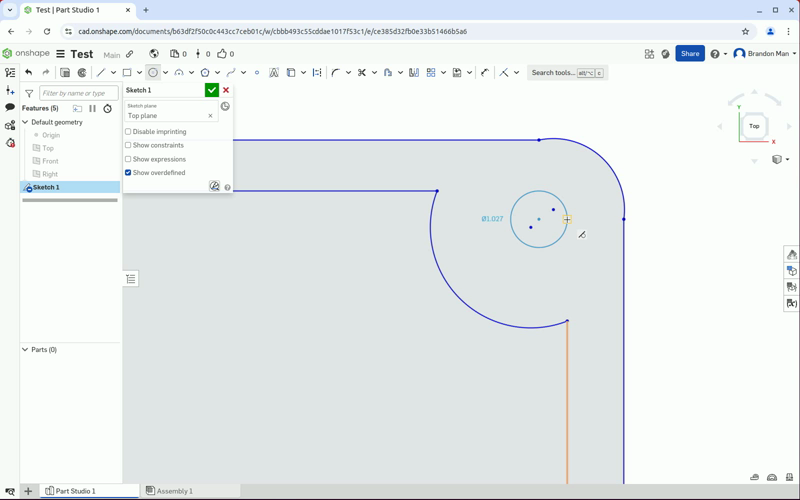
scroll(-6)
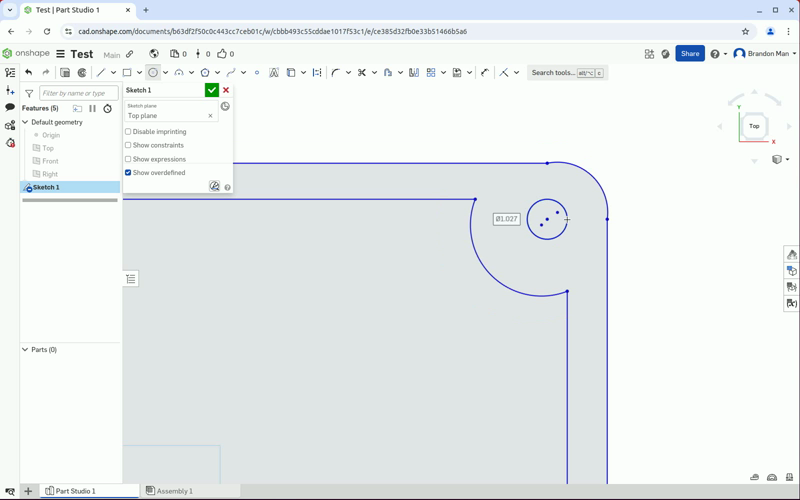
scroll(-6)
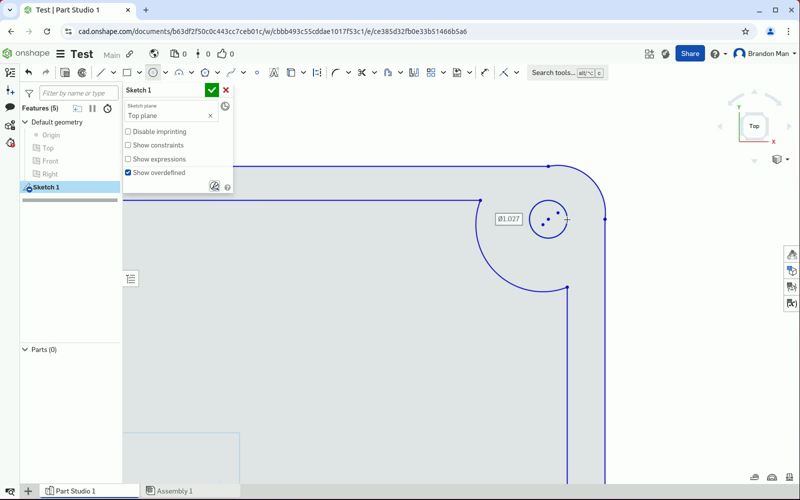
scroll(-6)
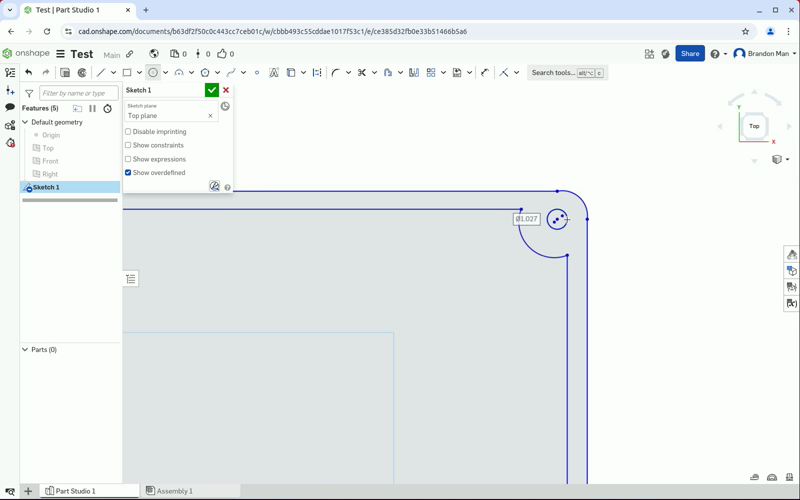
scroll(-6)
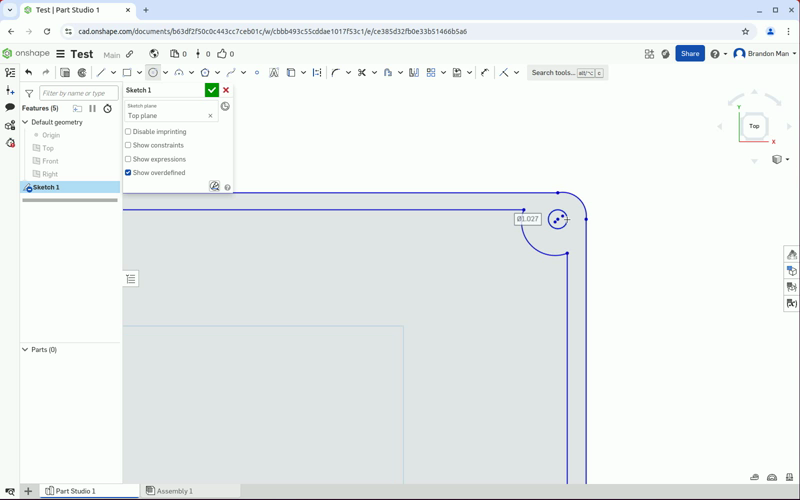
scroll(-6)
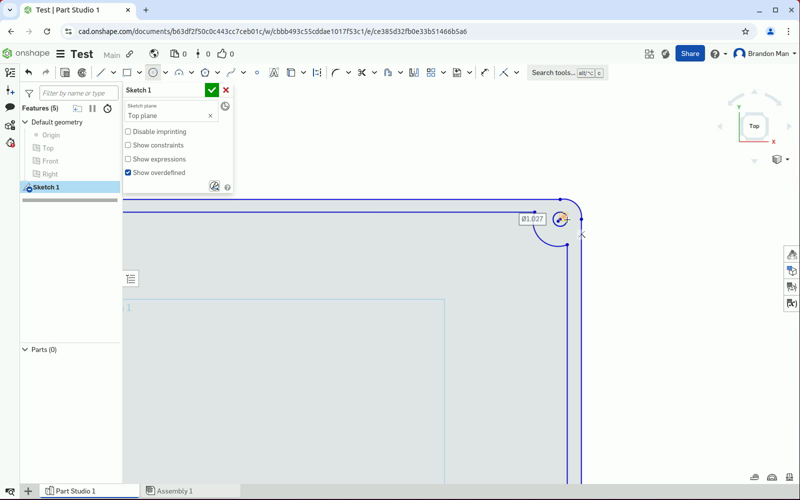
scroll(-6)
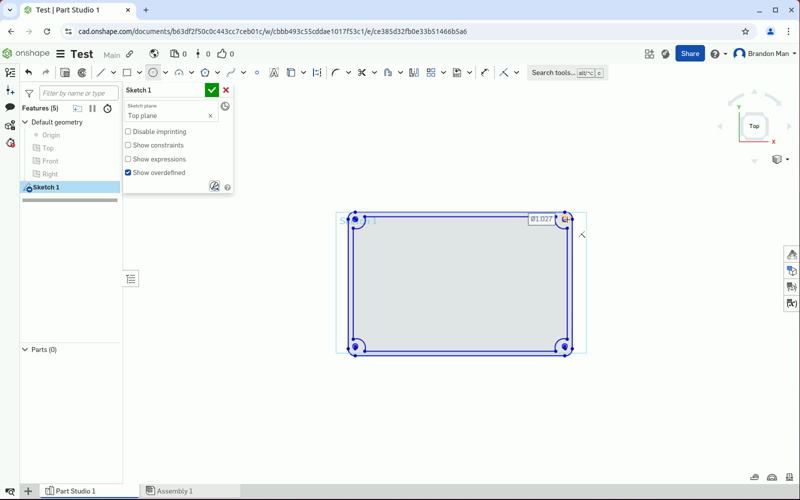
key(esc)
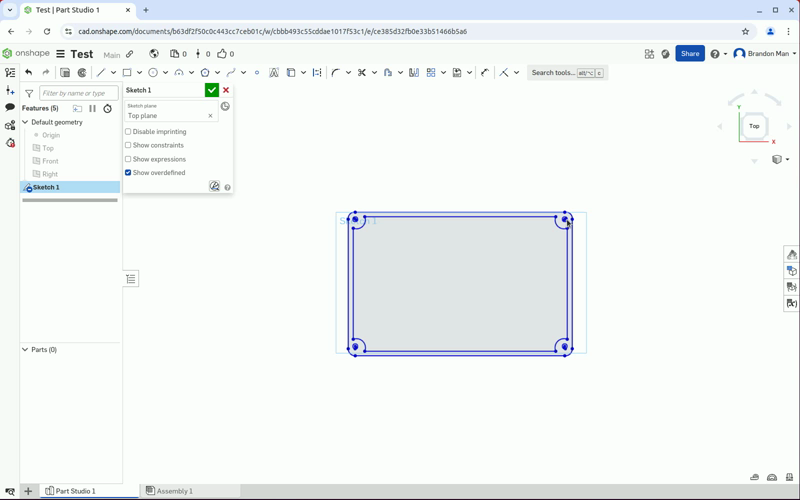
mouse_move(559, 352)
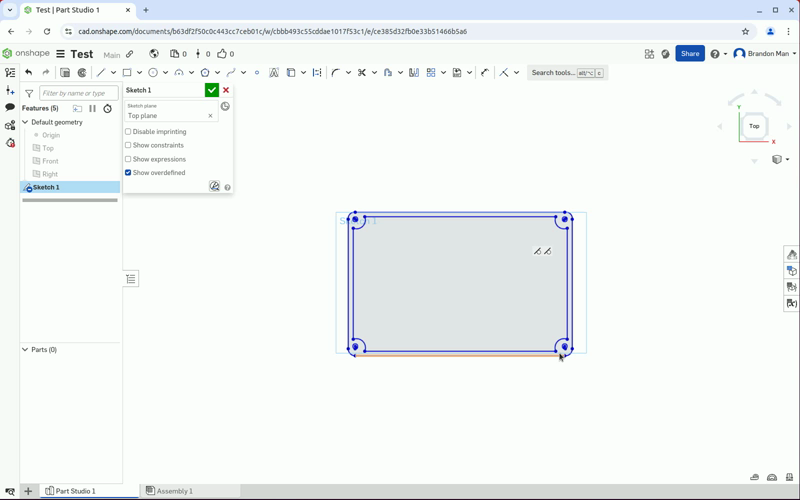
click(559, 352)
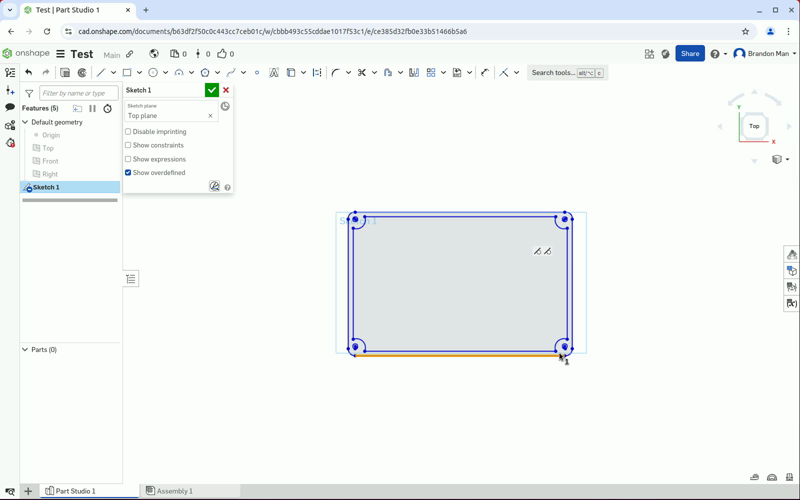
mouse_move(73, 352)
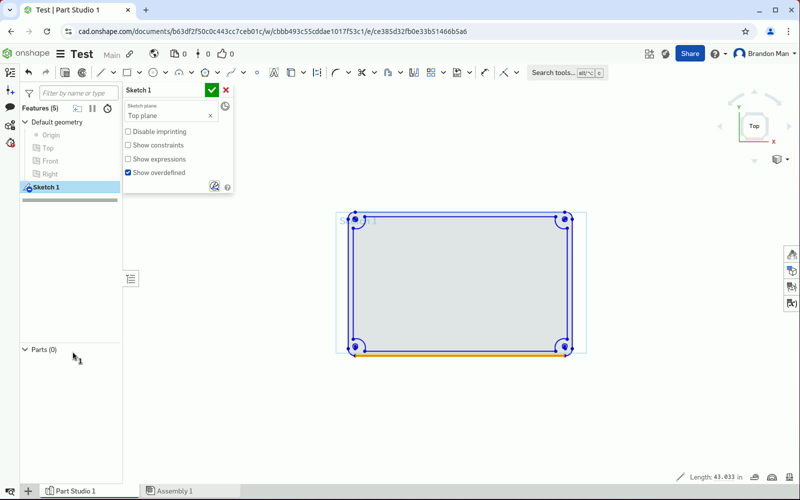
key(shift+y)
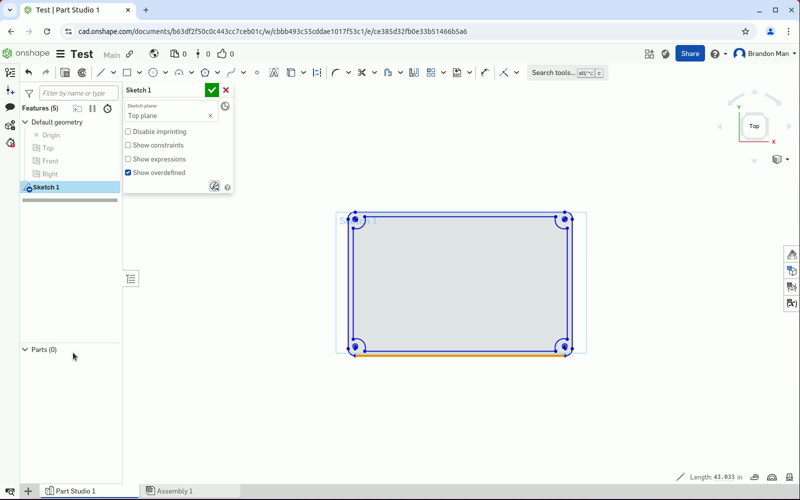
key(shift+e)
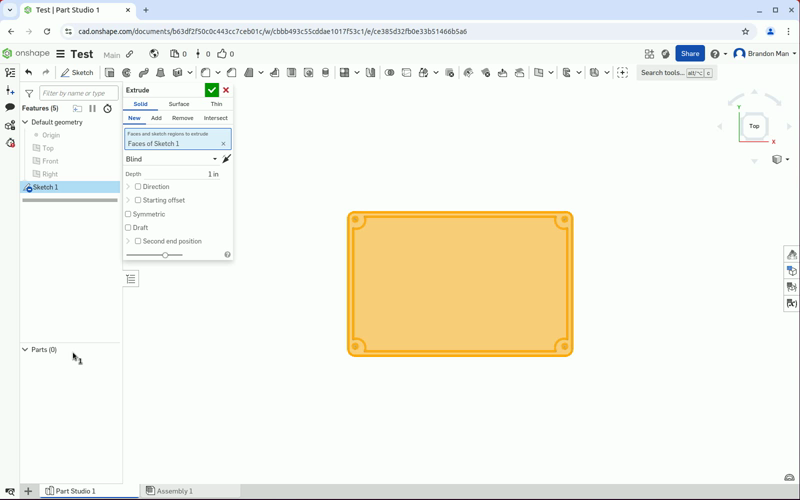
mouse_move(143, 106)
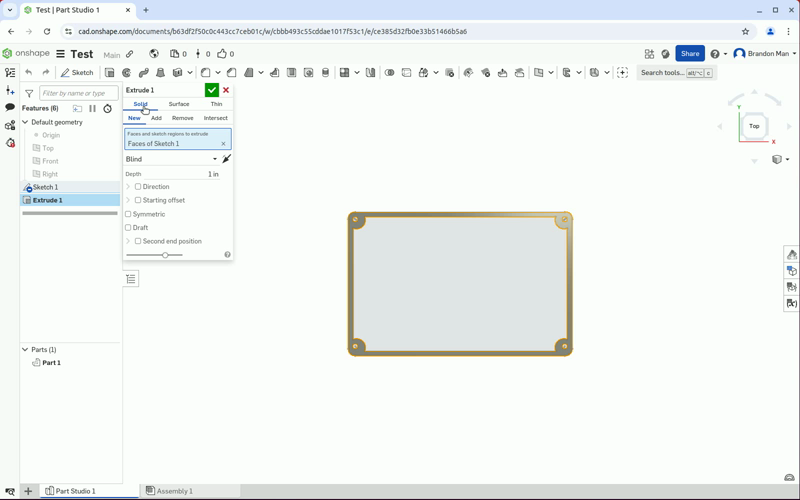
click(143, 106)
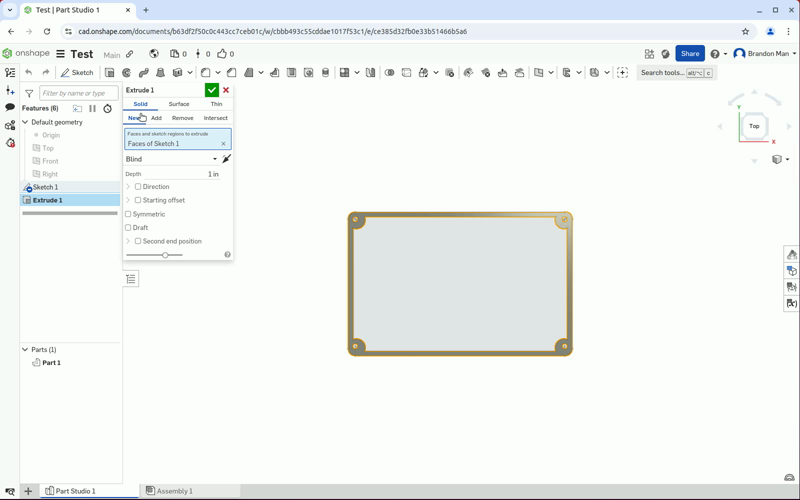
mouse_move(137, 120)
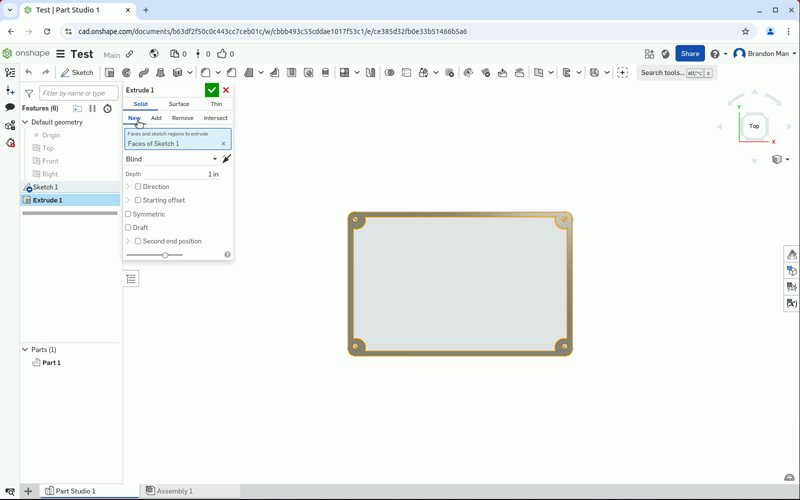
click(137, 120)
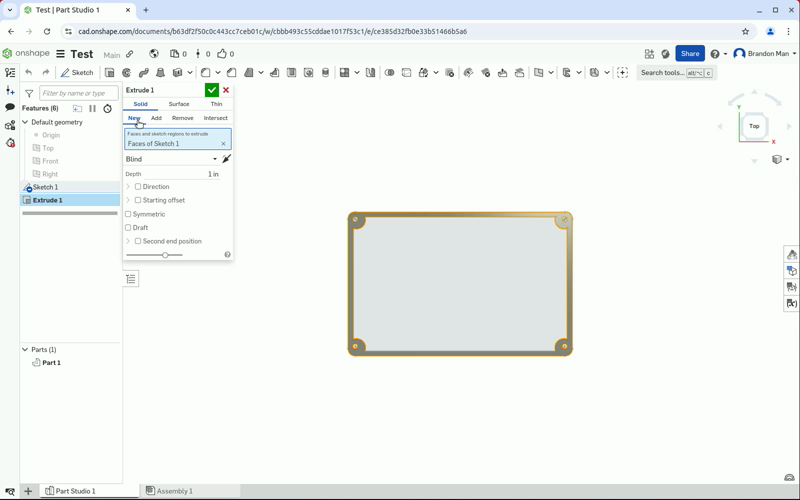
key(tab, 4)
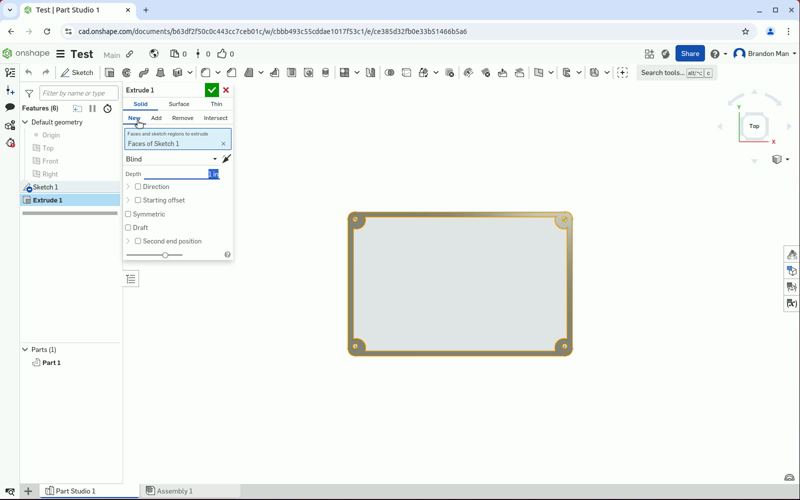
text(0.722)
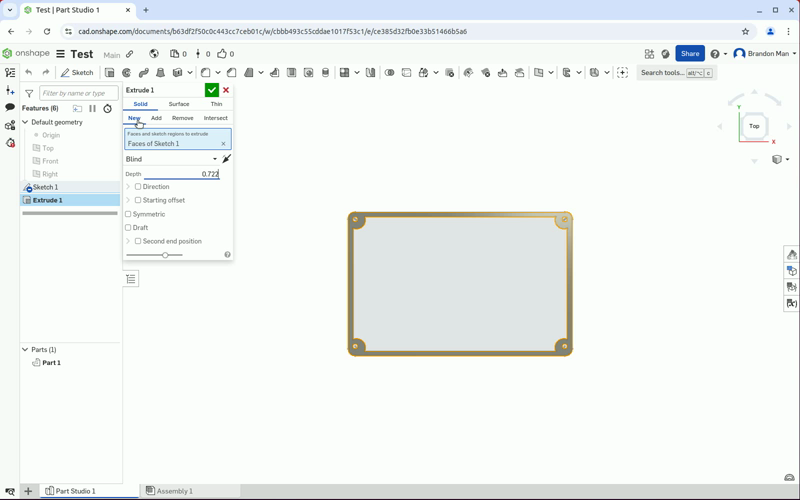
key(enter)
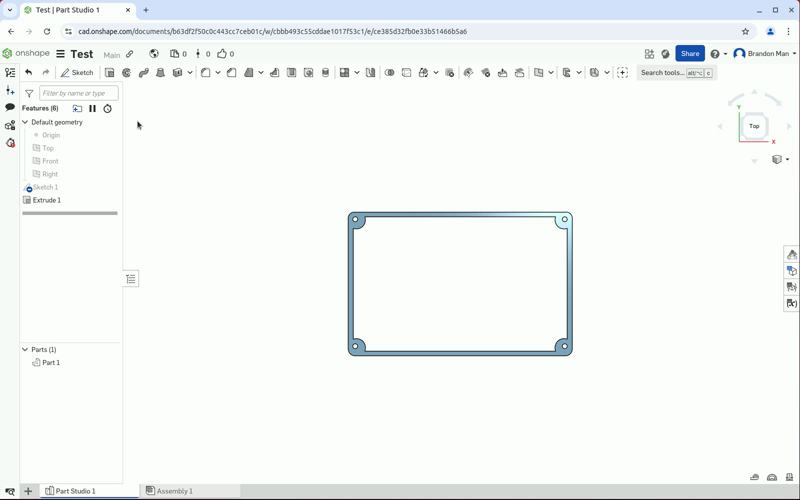
key(shift+h)
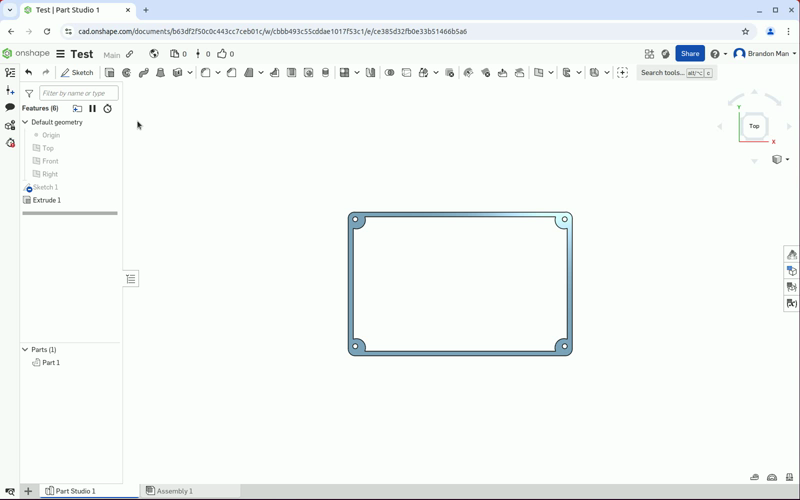
key(shift+h)
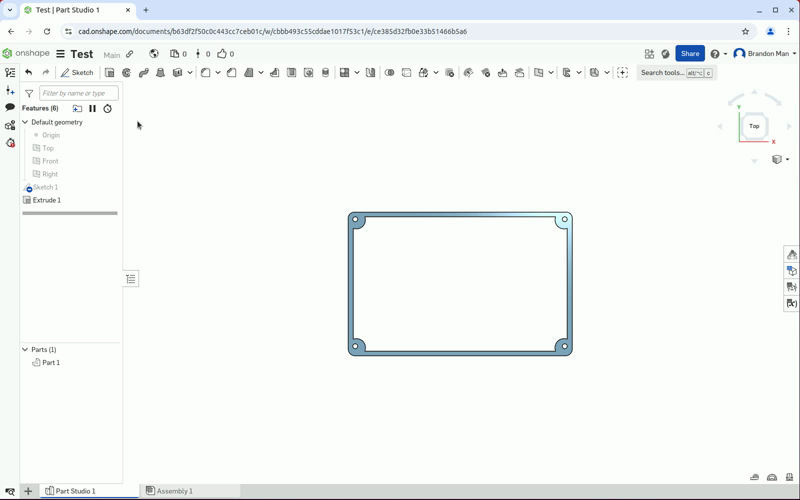
mouse_move(73, 189)
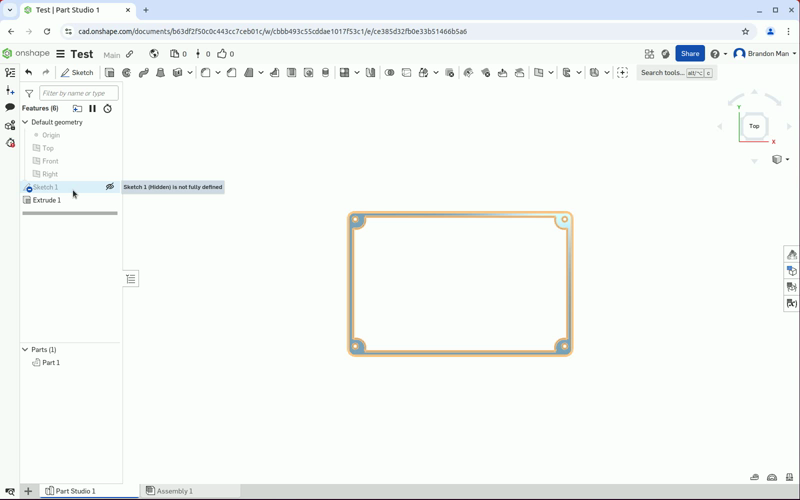
click(73, 189)
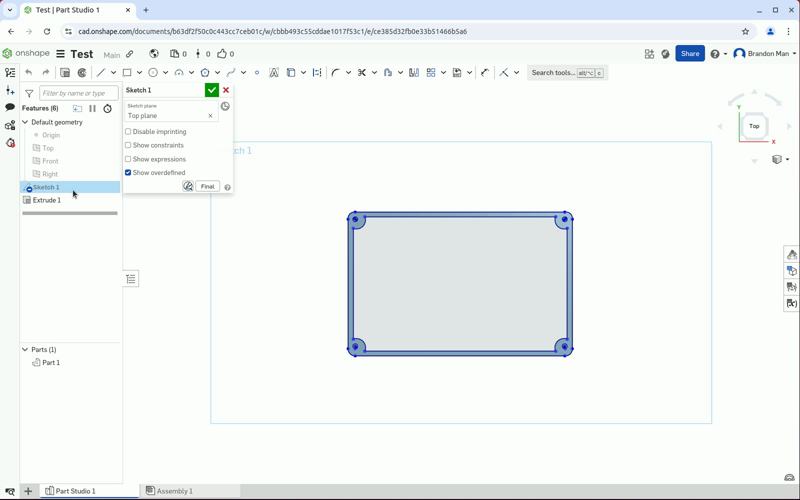
mouse_move(229, 92)
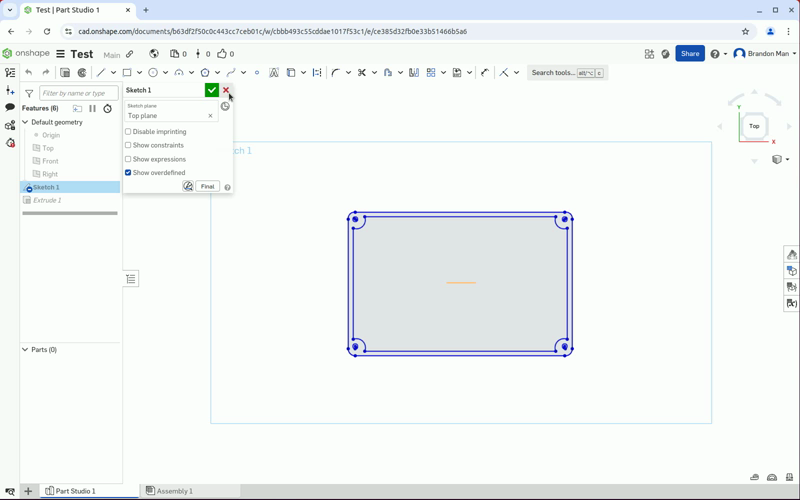
click(229, 92)
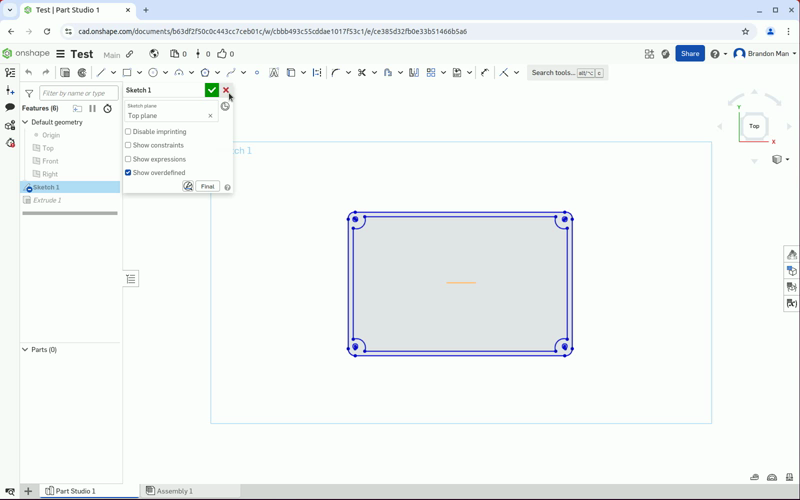
key(shift+s)
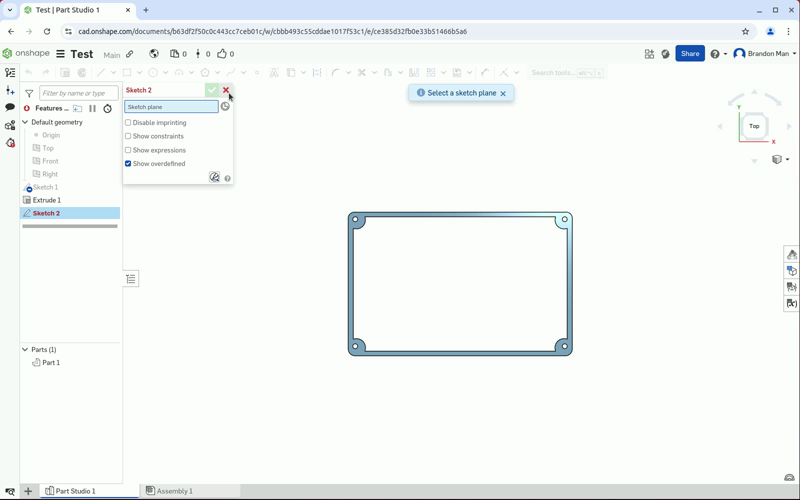
mouse_move(73, 150)
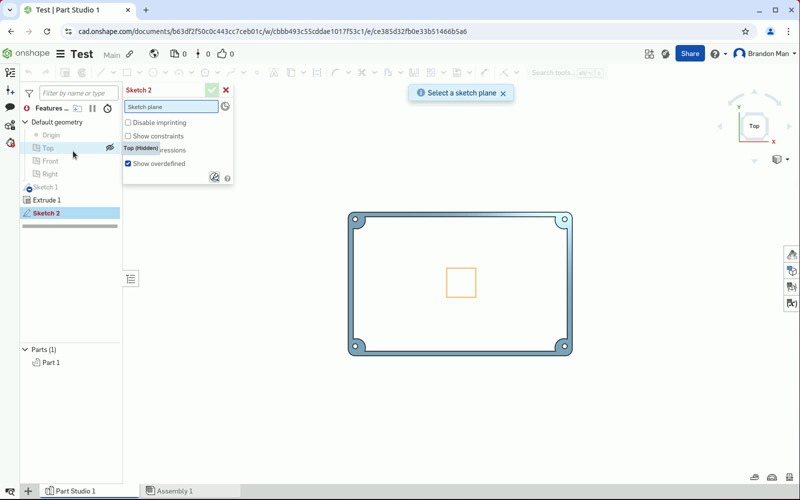
click(73, 150)
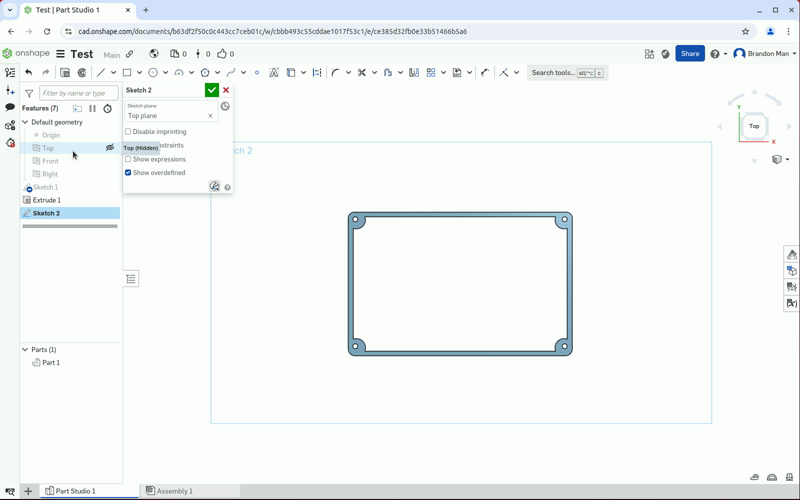
mouse_move(73, 352)
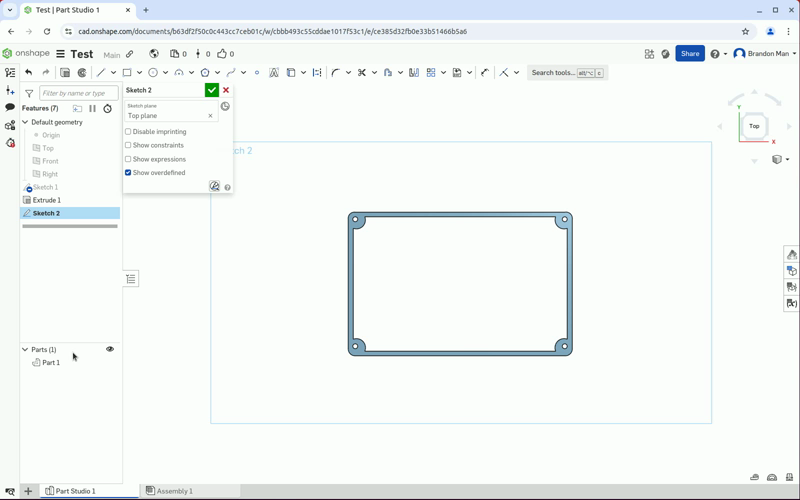
key(y)
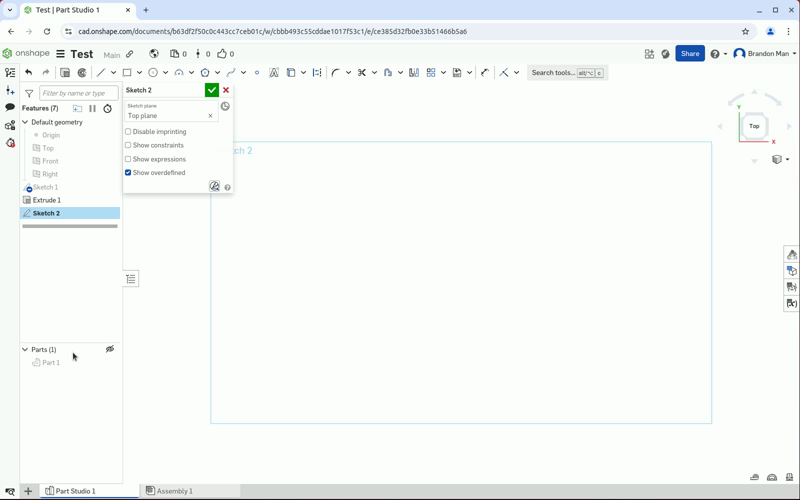
key(a)
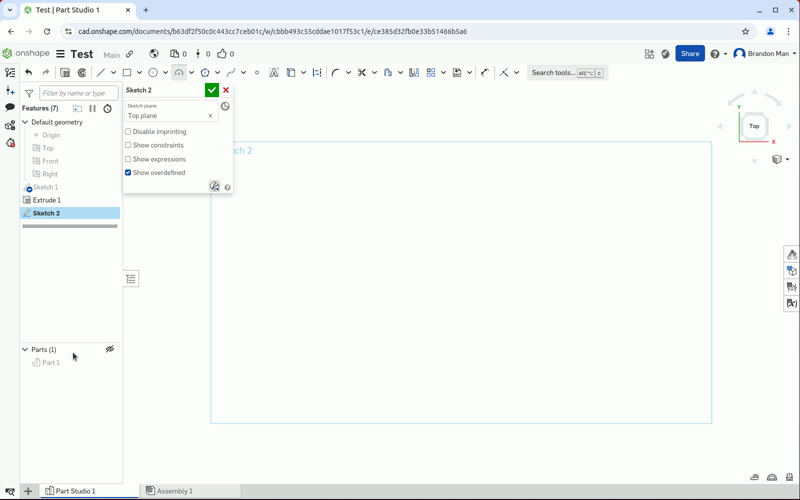
key_down(shift)
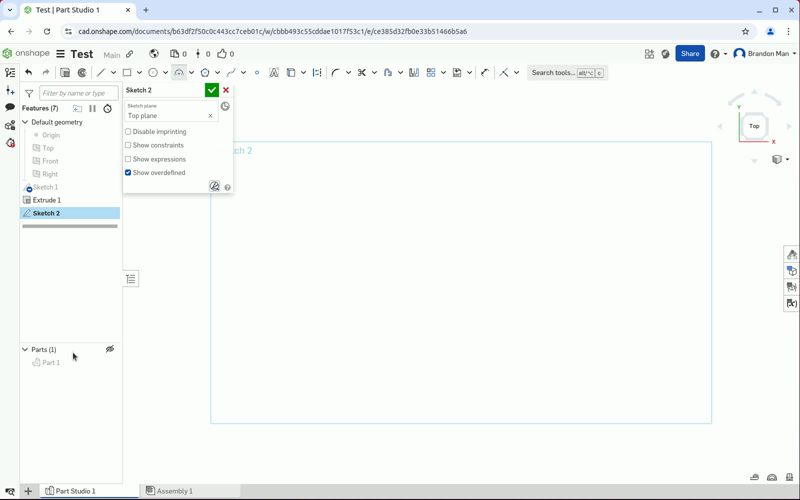
mouse_move(352, 339)
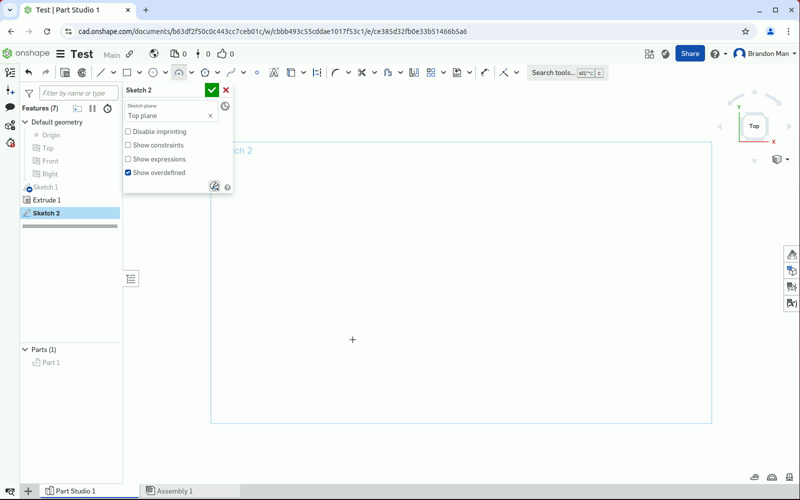
click(352, 339)
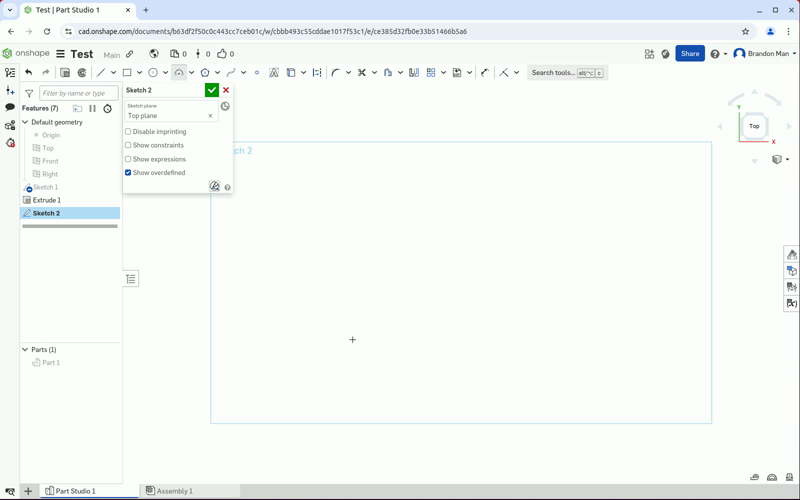
key_up(shift)
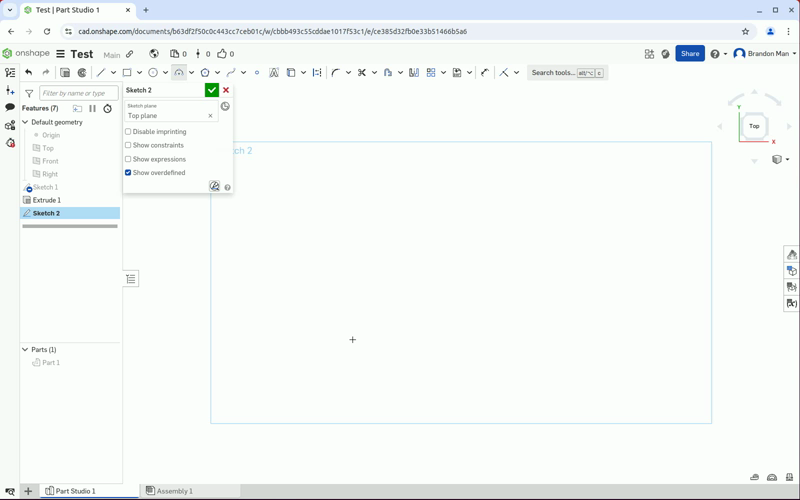
key_down(shift)
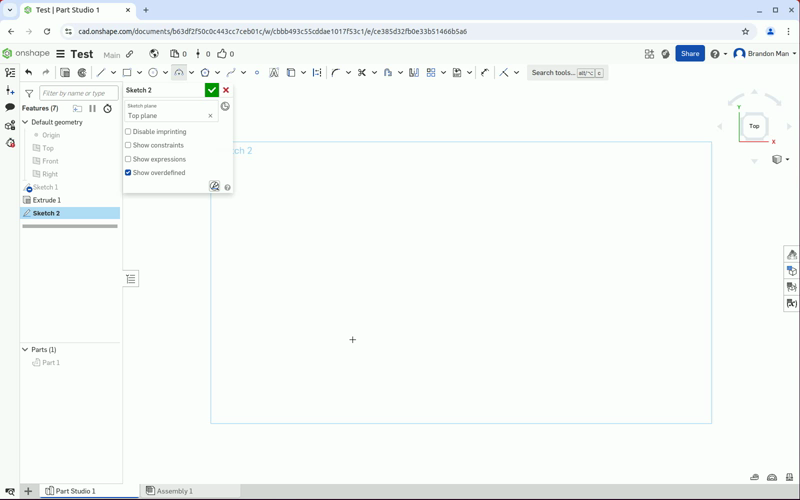
mouse_move(364, 350)
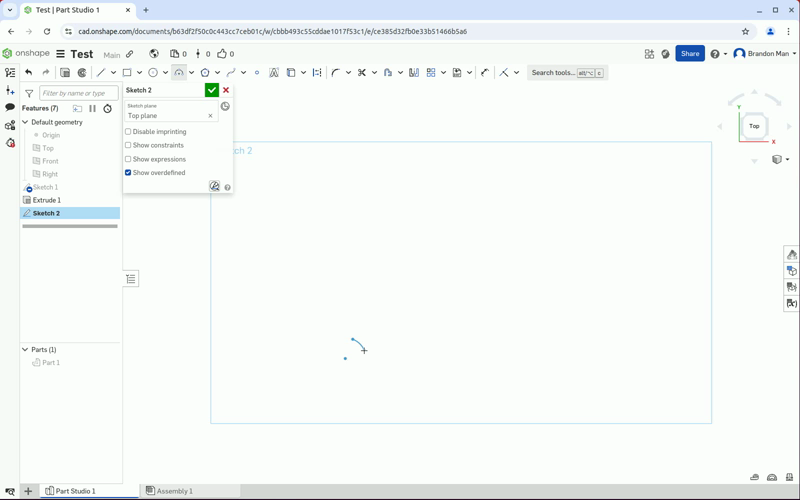
click(364, 350)
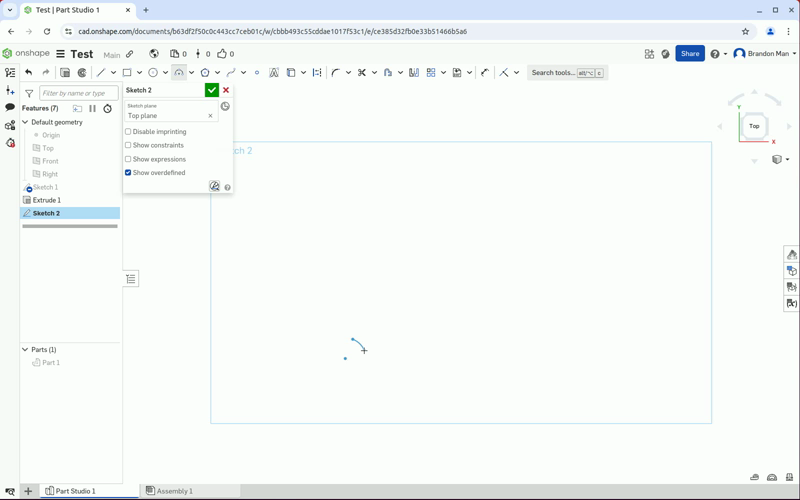
mouse_move(362, 341)
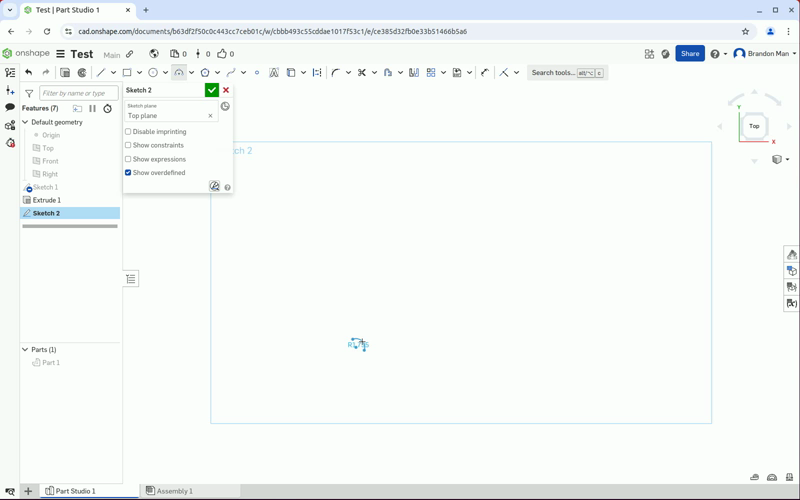
click(362, 341)
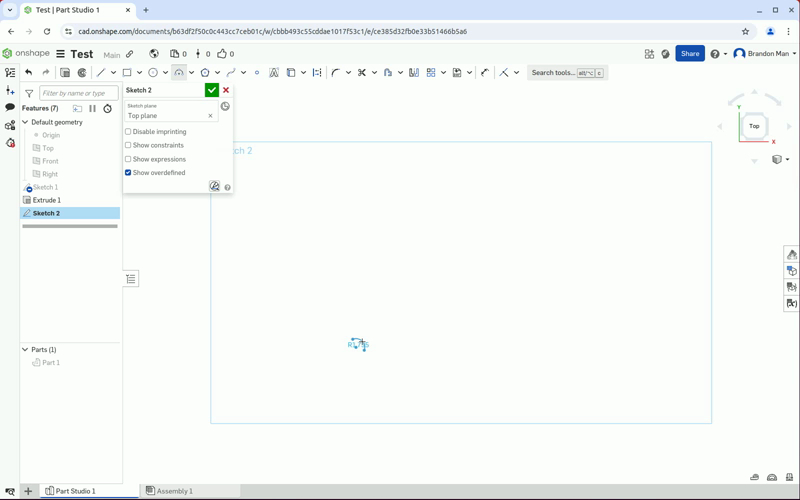
key_up(shift)
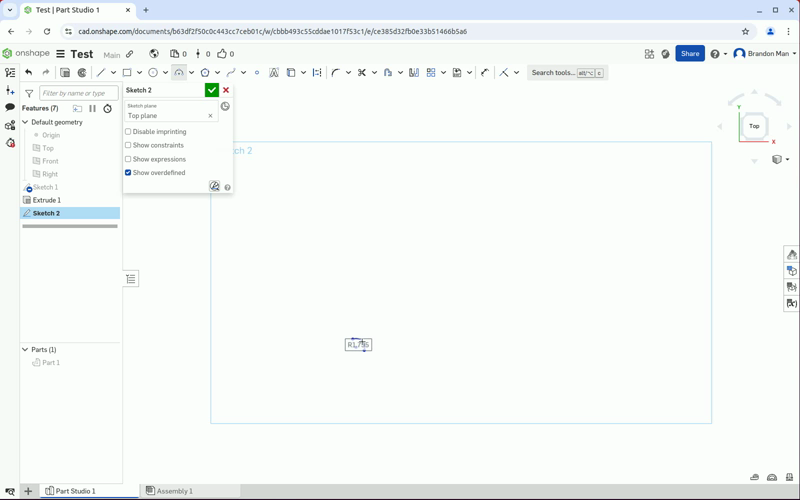
key(esc)
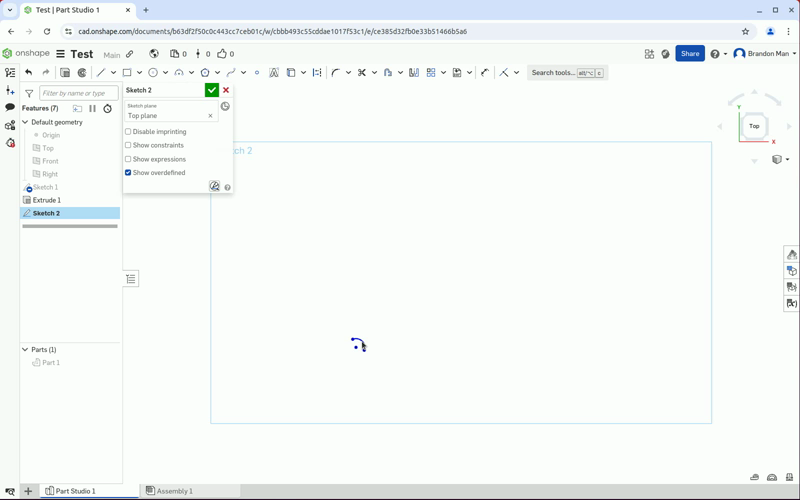
key(l)
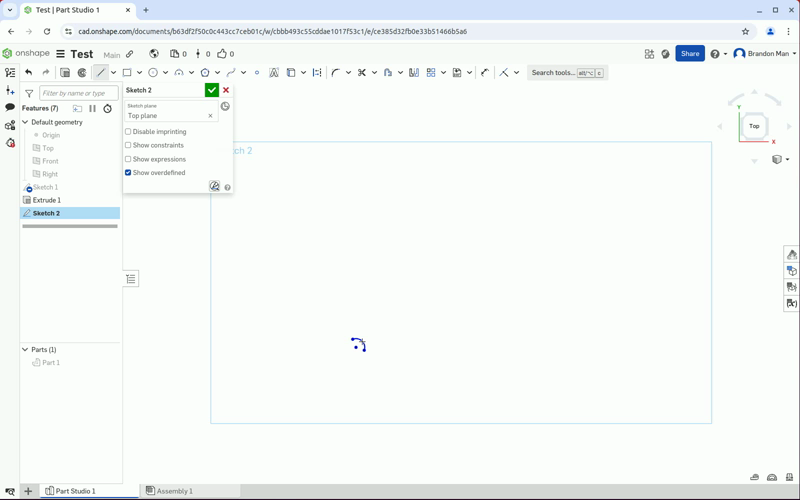
mouse_move(364, 350)
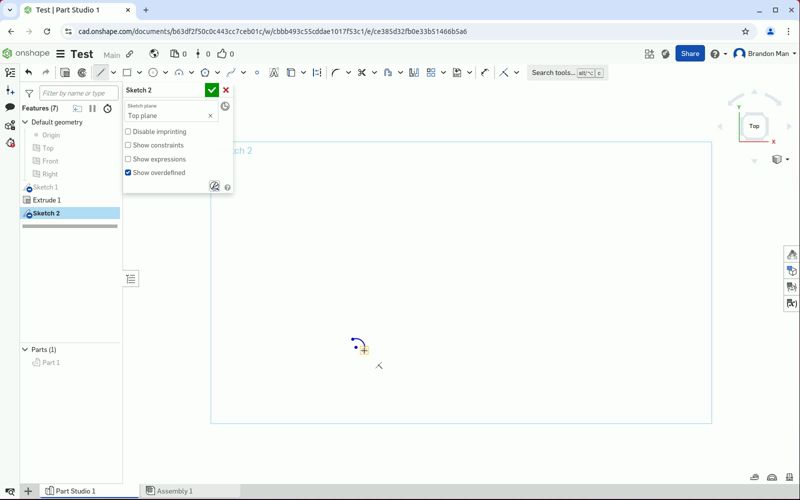
click(364, 350)
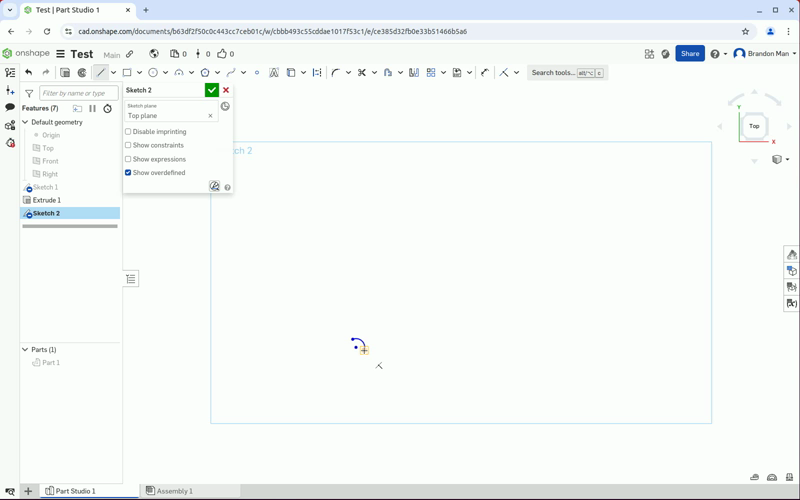
key_down(shift)
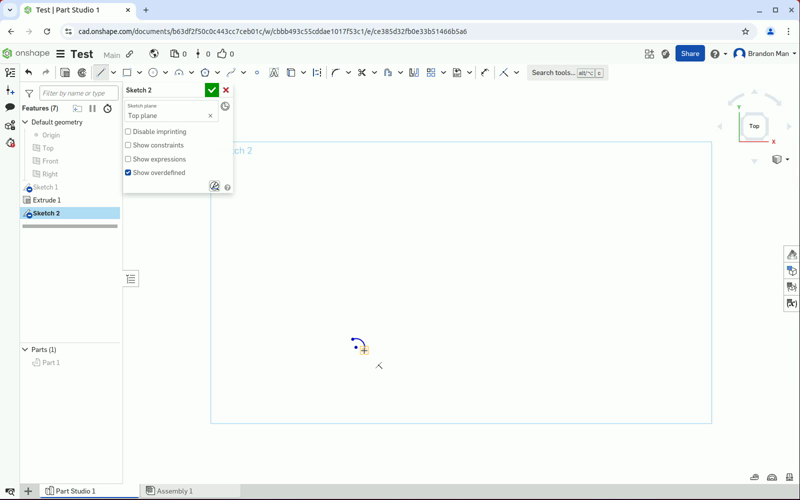
mouse_move(556, 350)
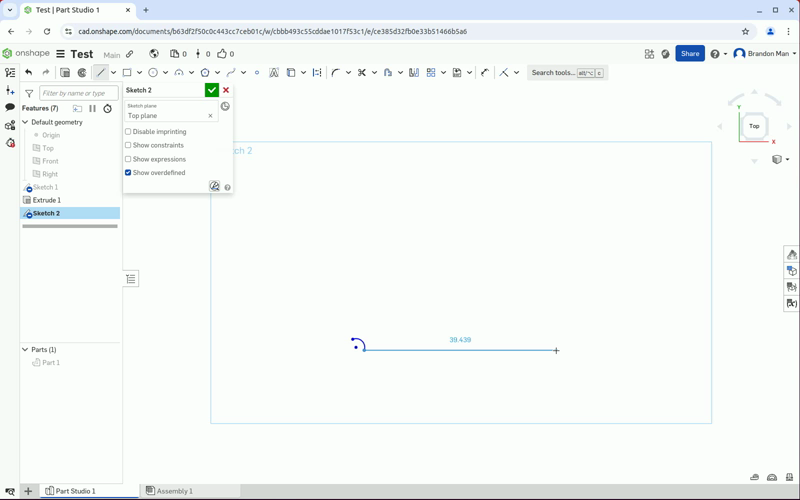
click(556, 350)
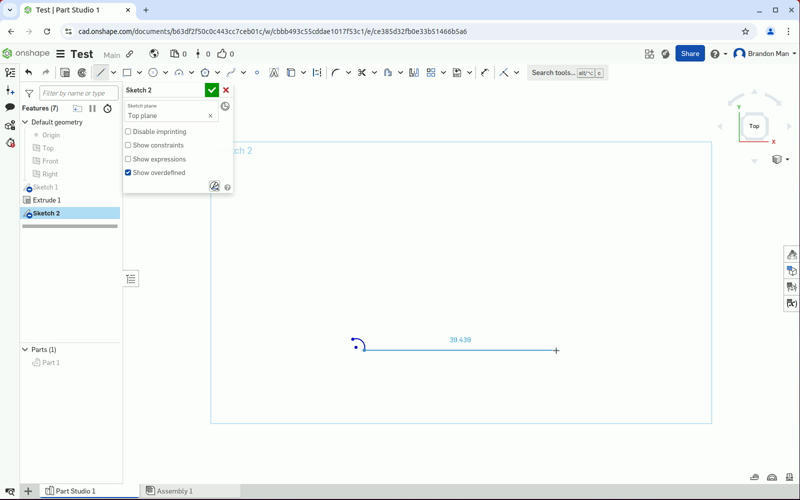
key_up(shift)
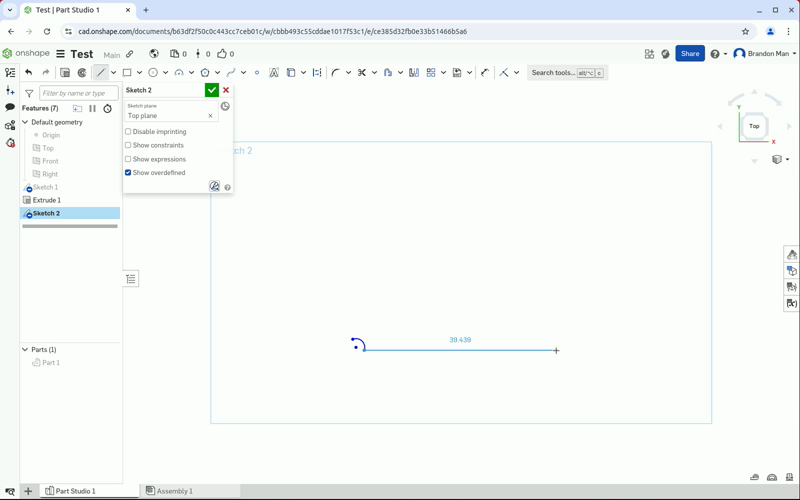
key(esc)
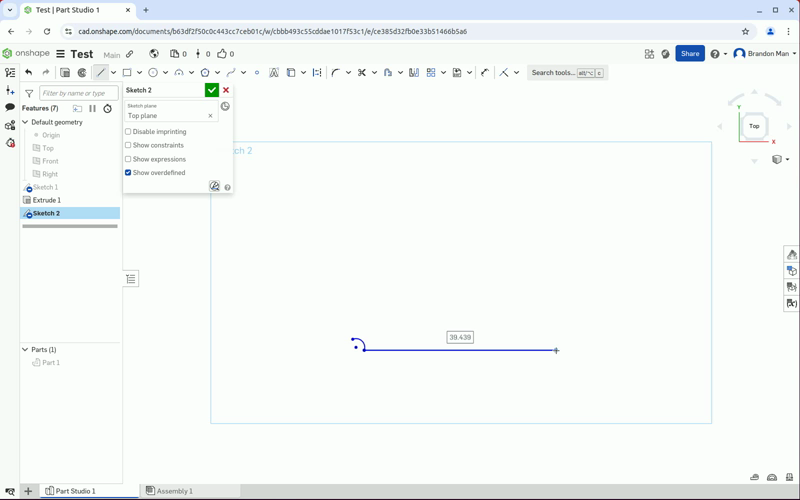
key(a)
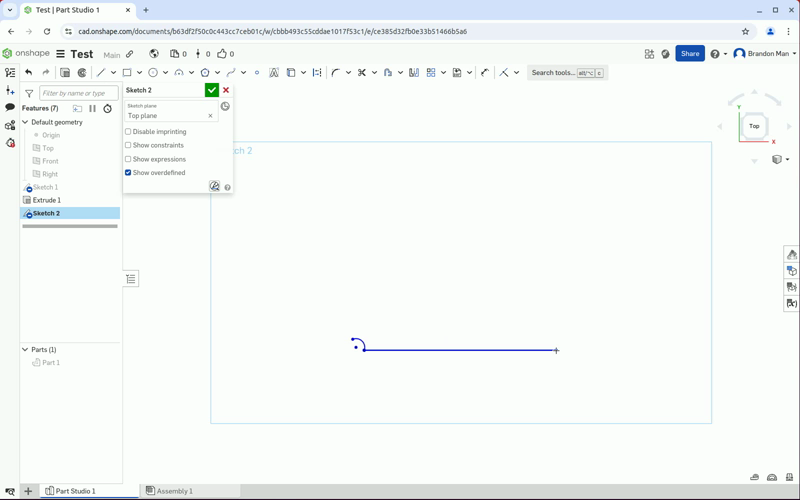
mouse_move(556, 350)
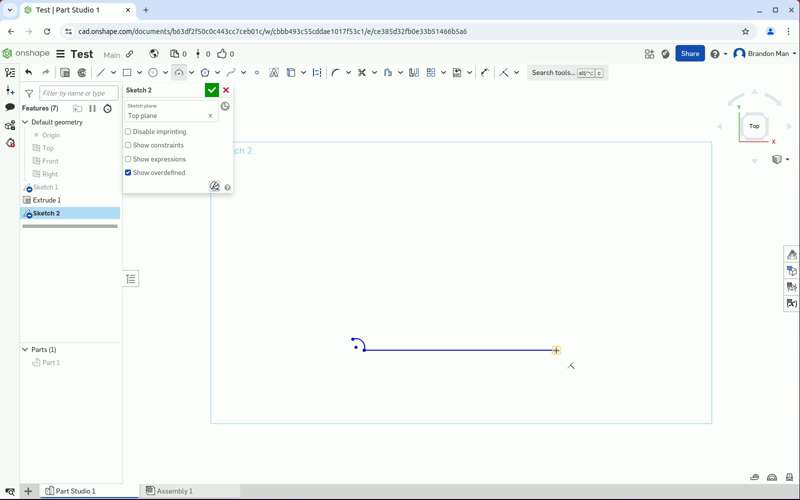
click(556, 350)
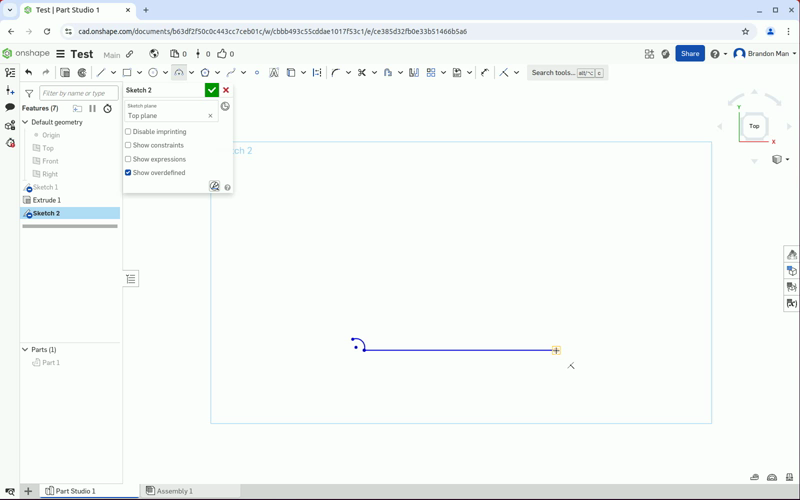
key_down(shift)
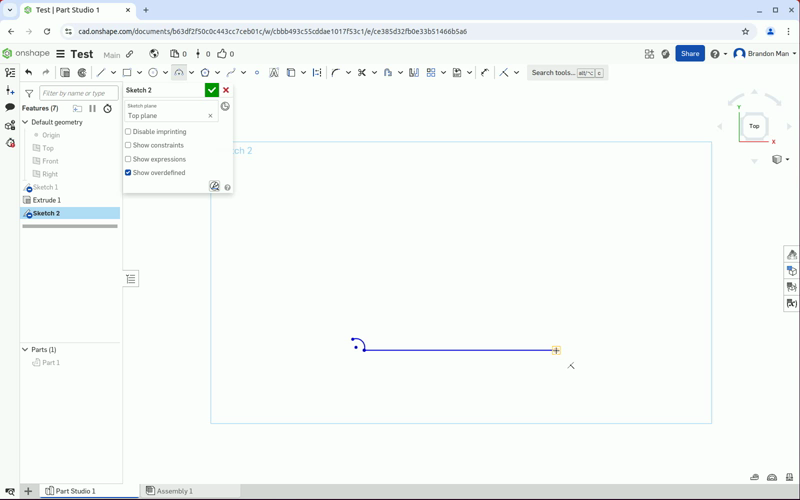
mouse_move(567, 339)
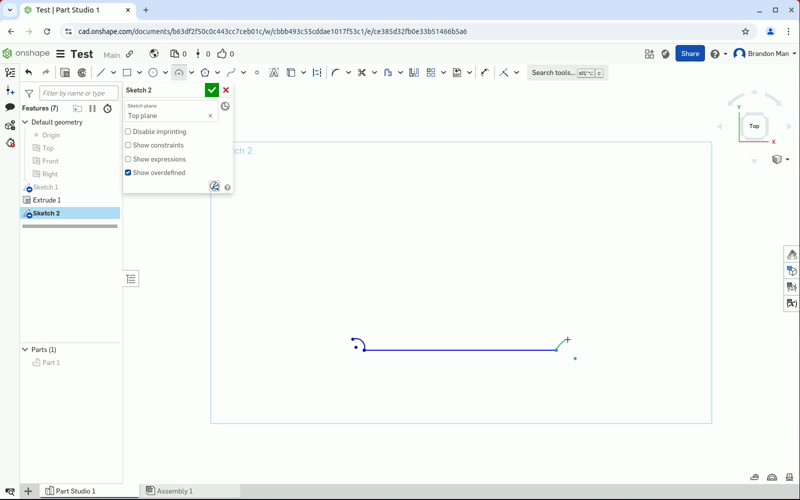
click(567, 339)
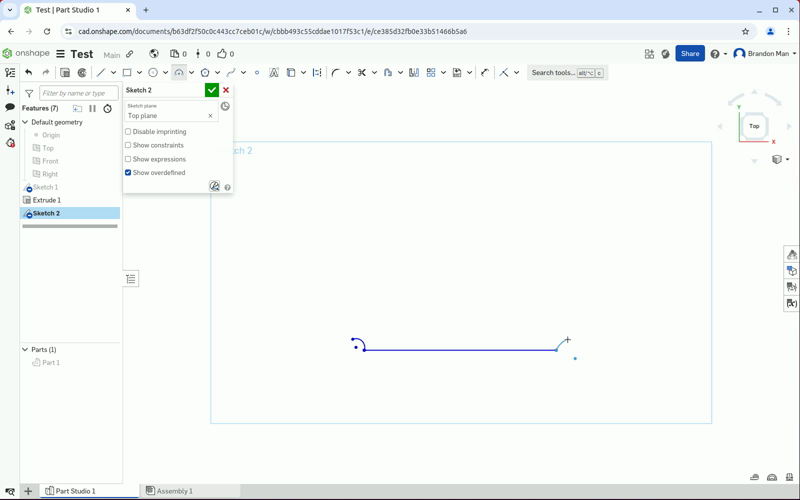
mouse_move(558, 341)
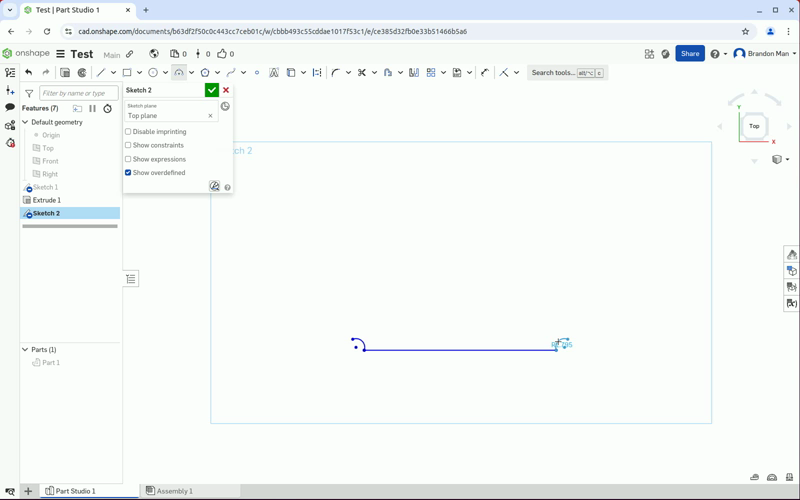
click(558, 341)
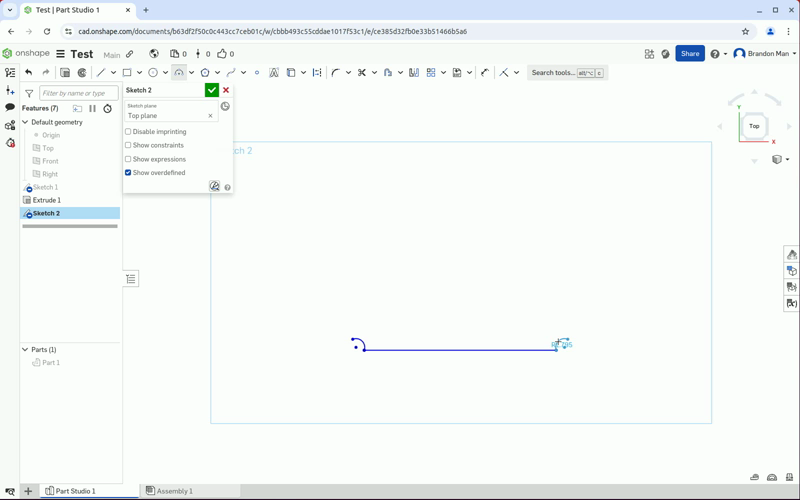
key_up(shift)
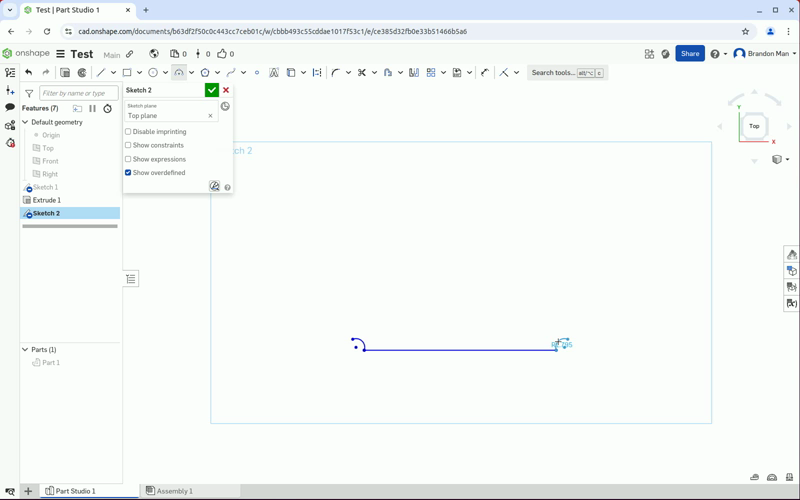
key(esc)
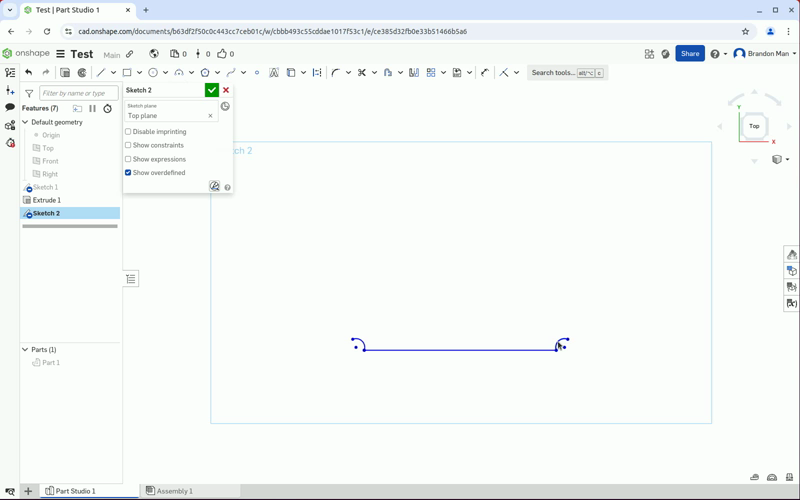
key(l)
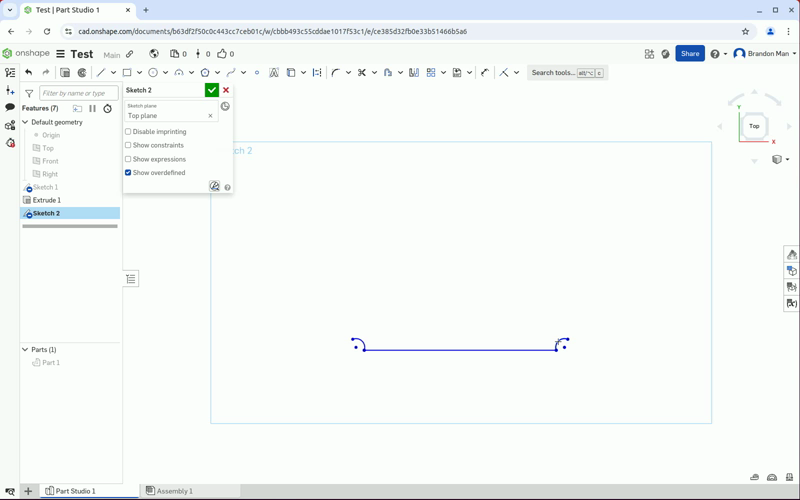
mouse_move(567, 339)
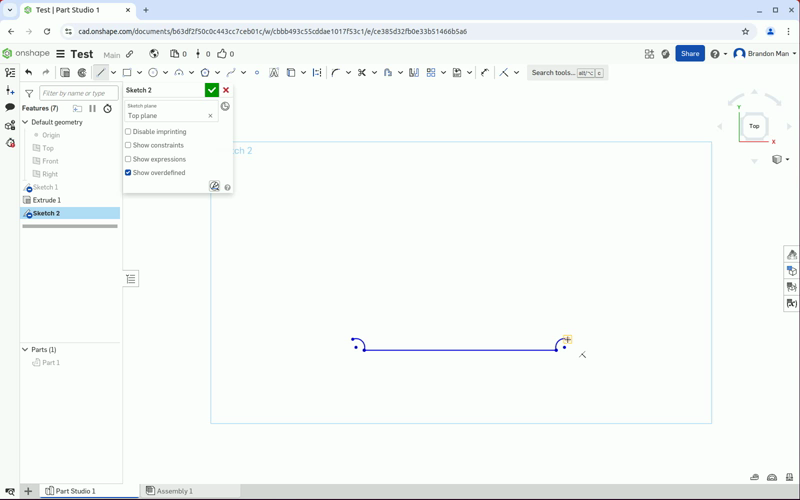
click(567, 339)
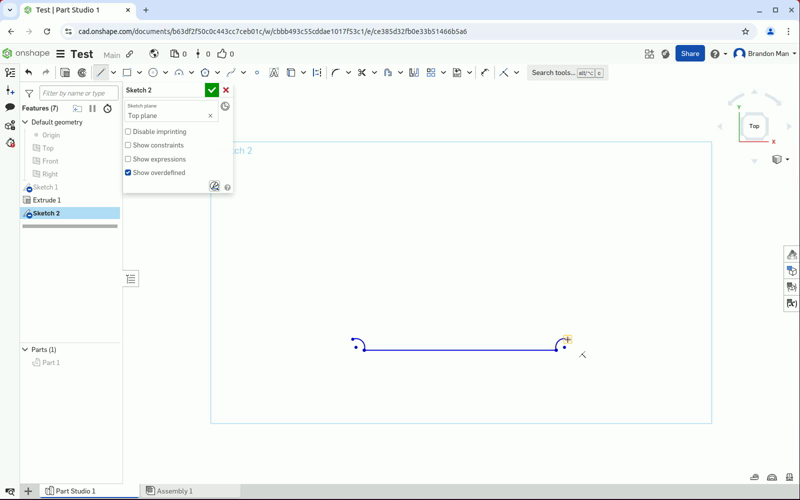
key_down(shift)
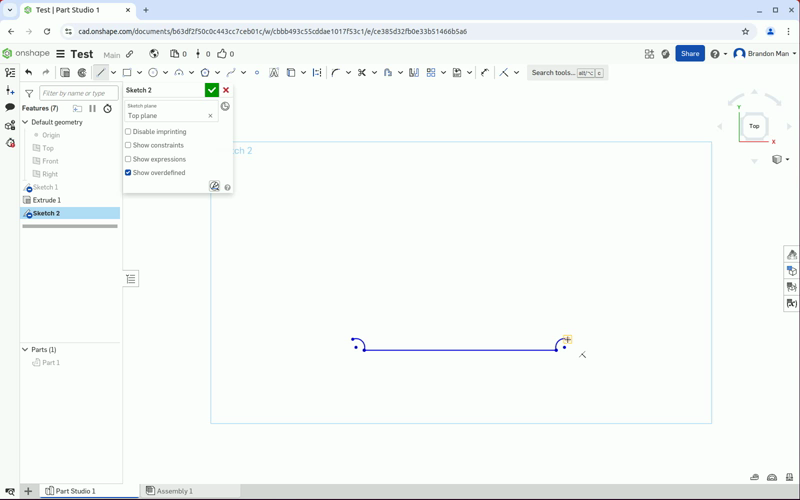
mouse_move(567, 226)
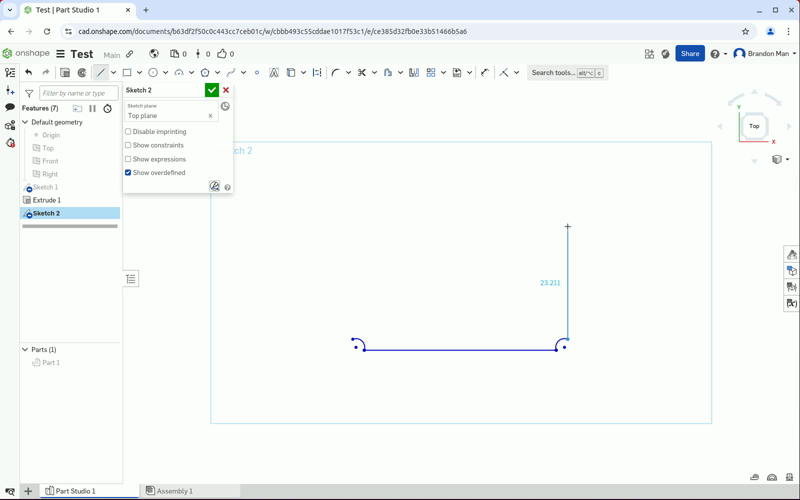
click(567, 226)
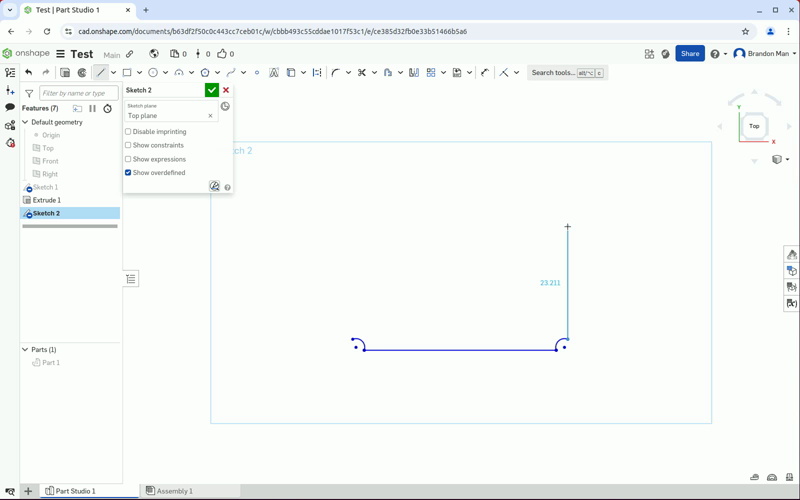
key_up(shift)
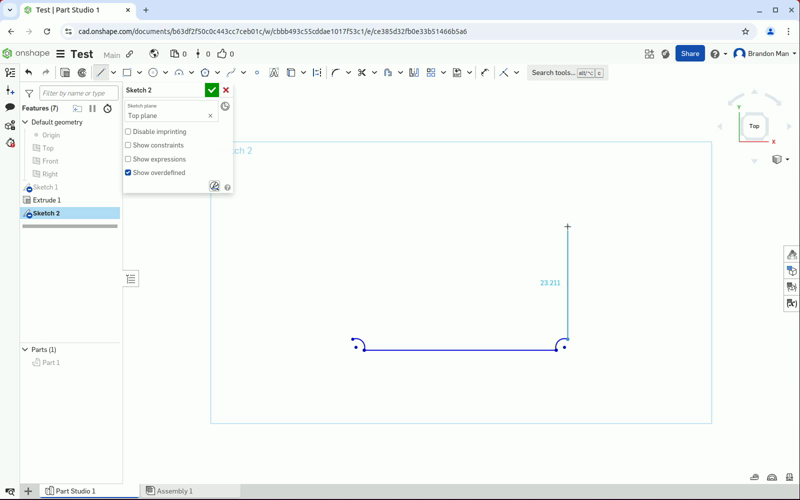
key(esc)
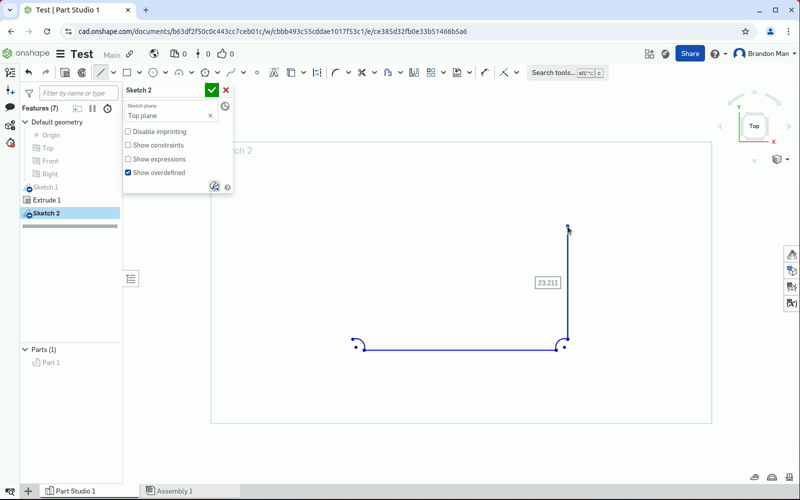
key(a)
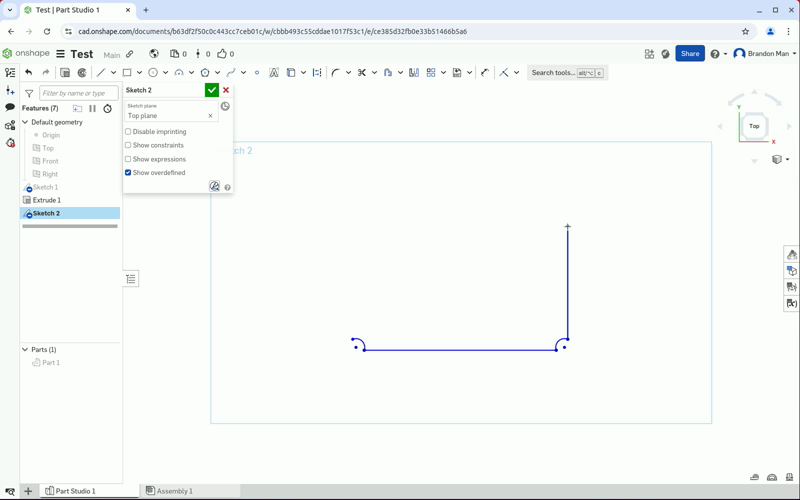
mouse_move(567, 226)
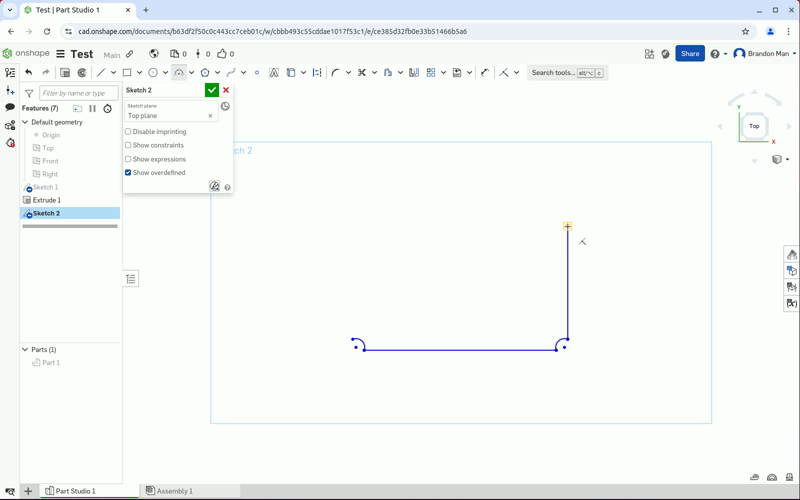
click(567, 226)
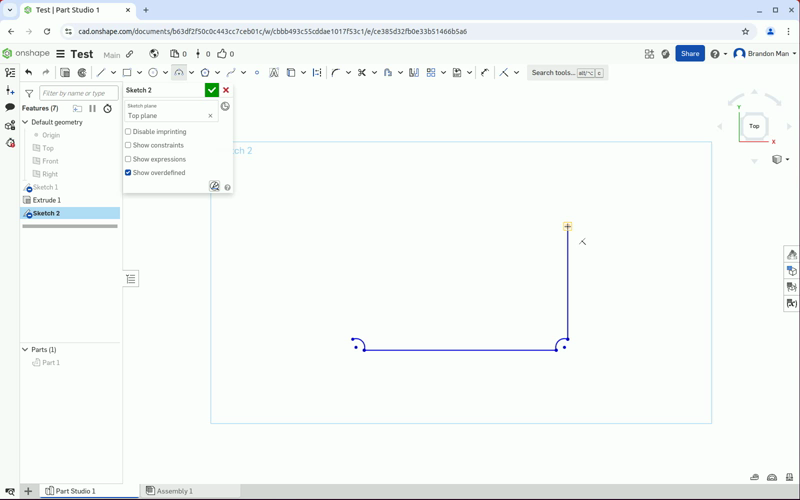
key_down(shift)
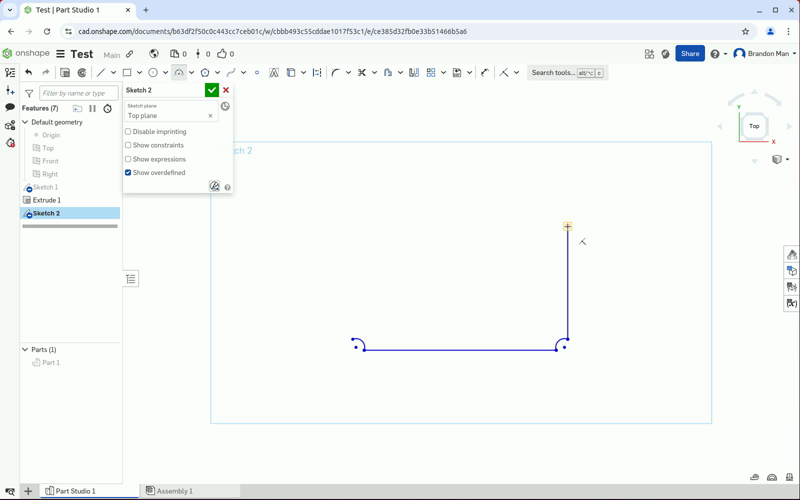
mouse_move(556, 217)
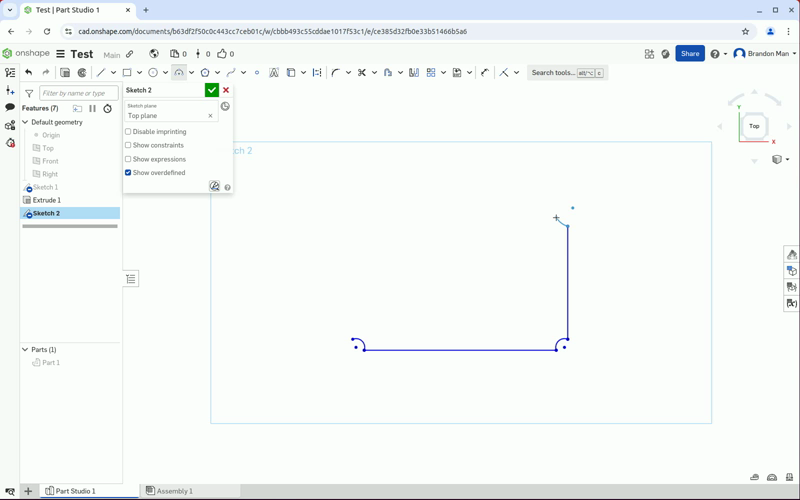
click(556, 217)
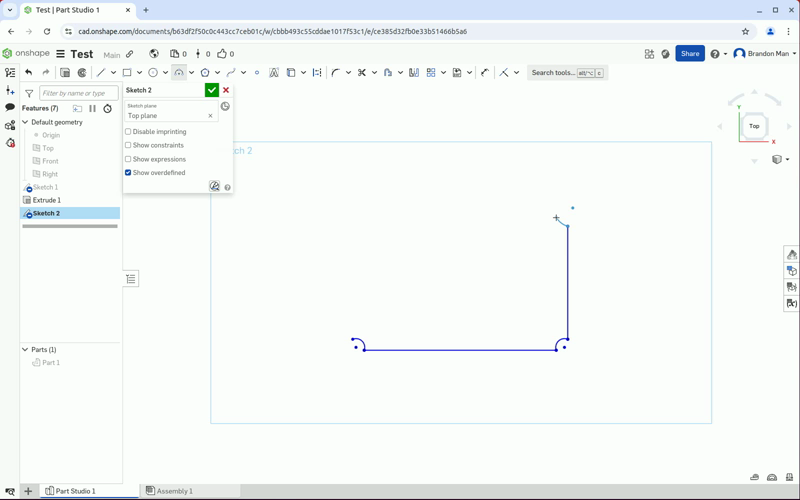
mouse_move(558, 225)
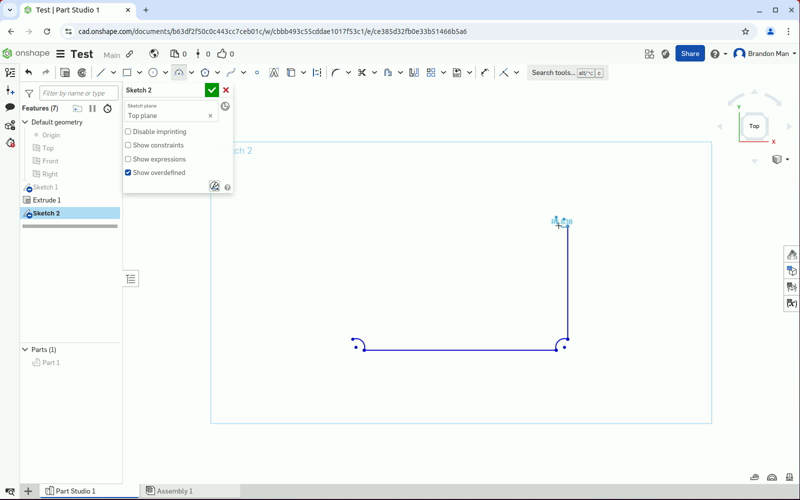
click(558, 225)
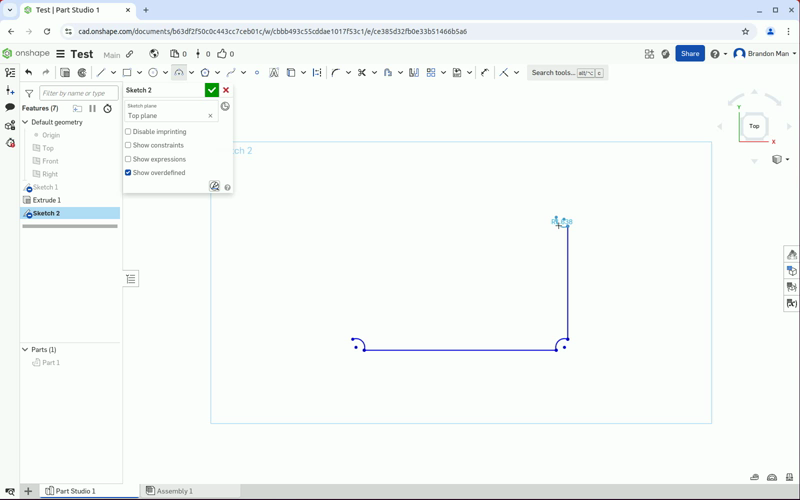
key_up(shift)
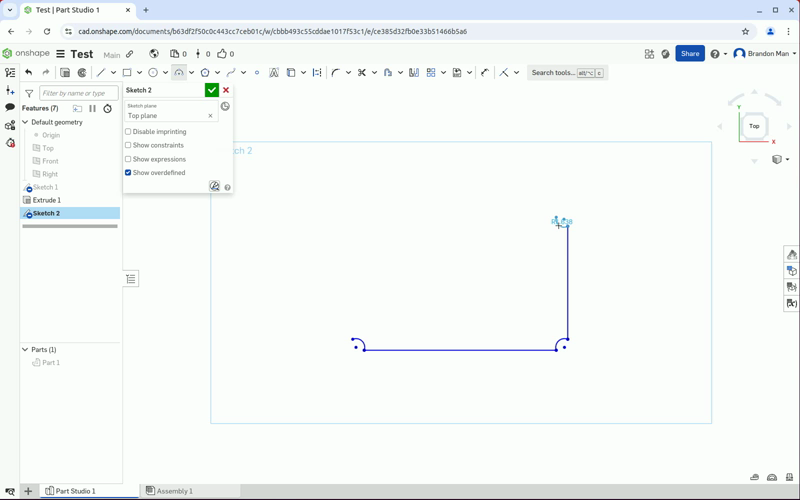
key(esc)
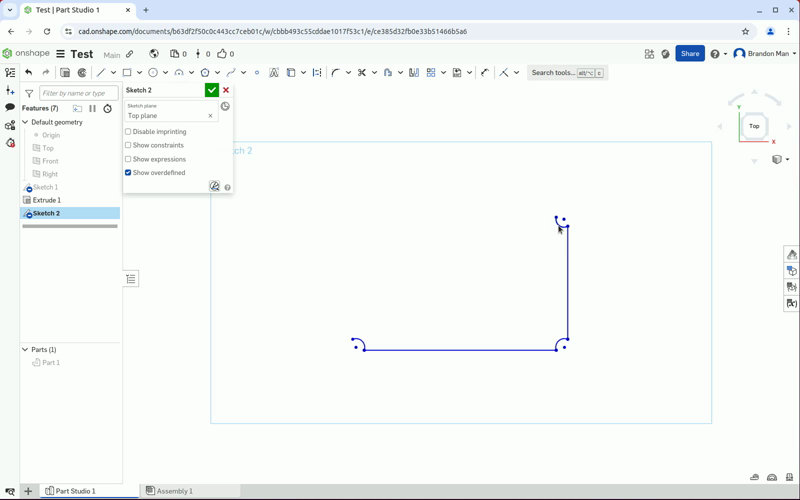
key(l)
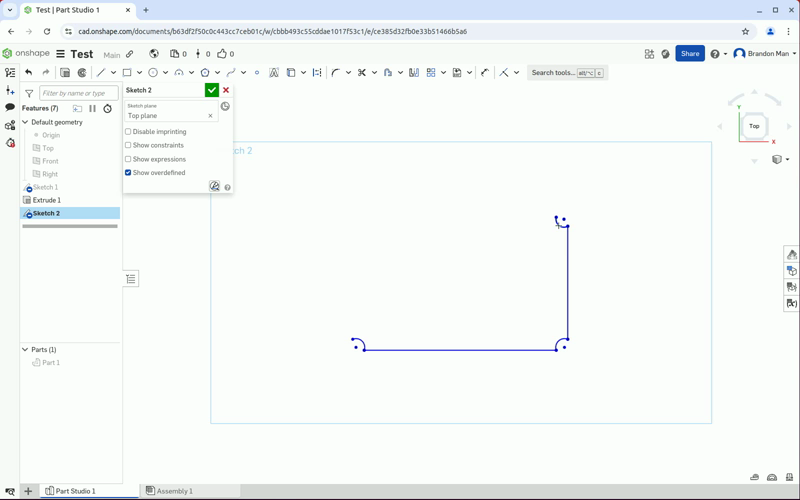
mouse_move(556, 217)
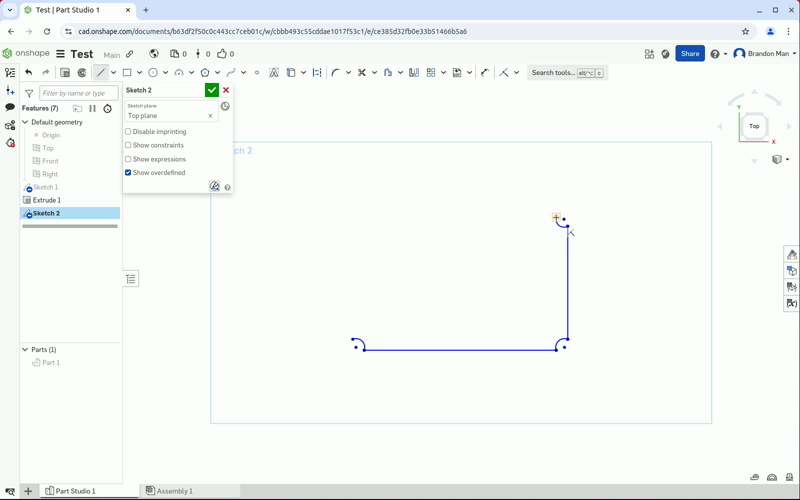
click(556, 217)
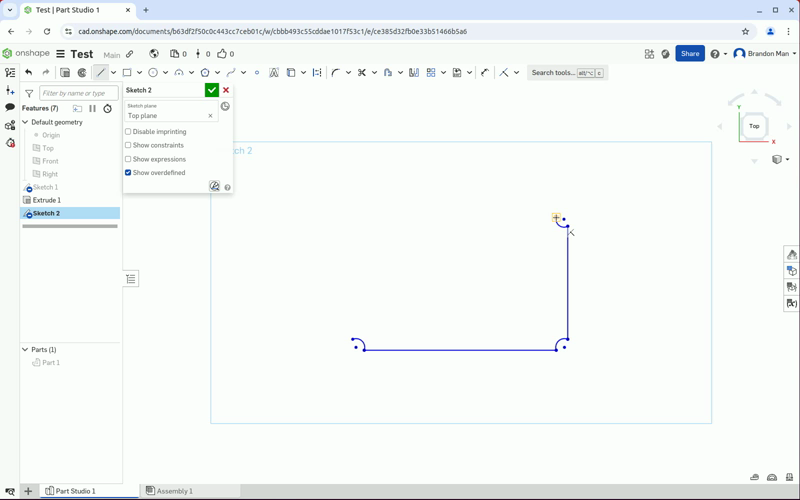
key_down(shift)
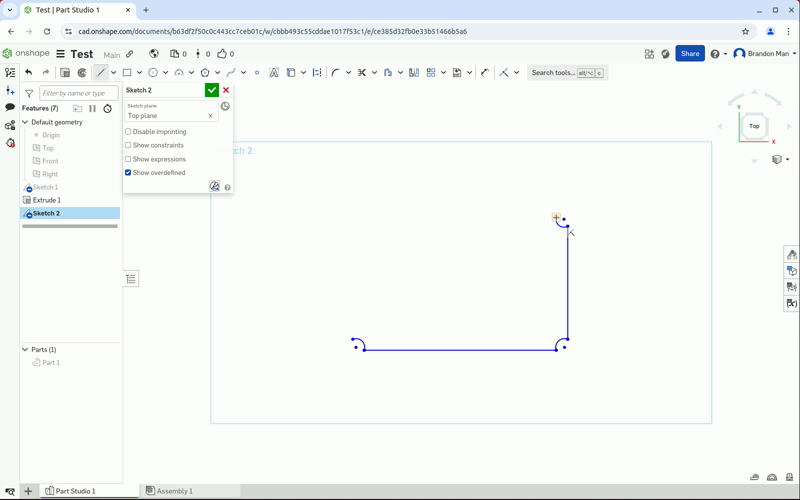
mouse_move(364, 217)
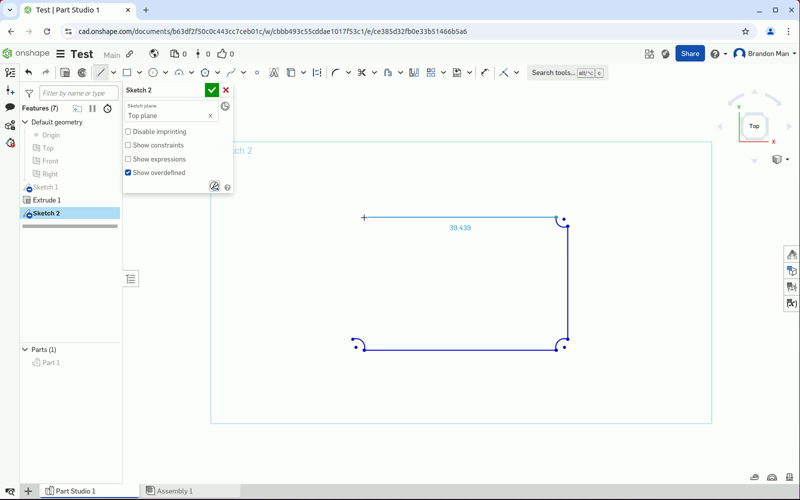
click(364, 217)
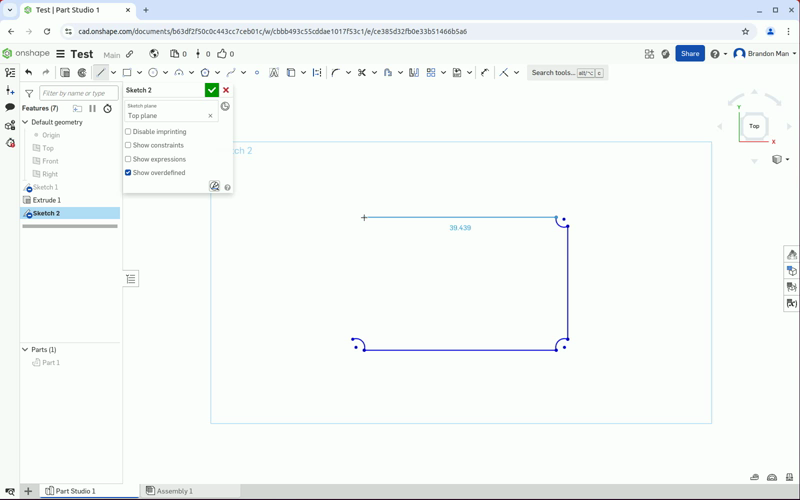
key_up(shift)
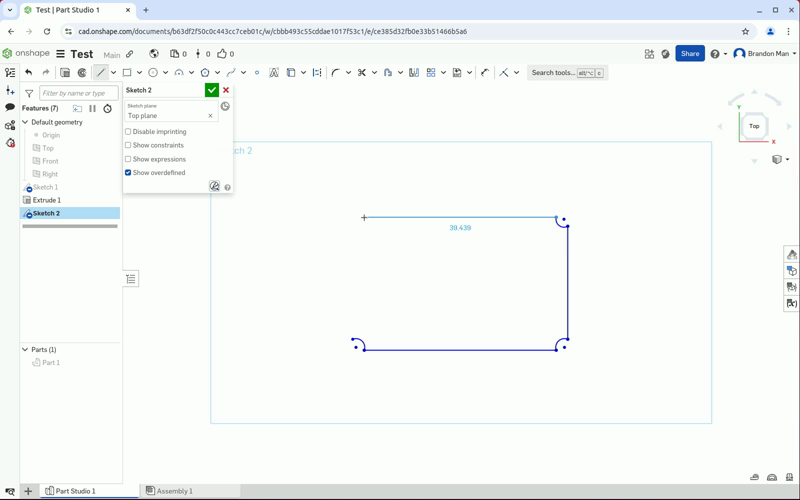
key(esc)
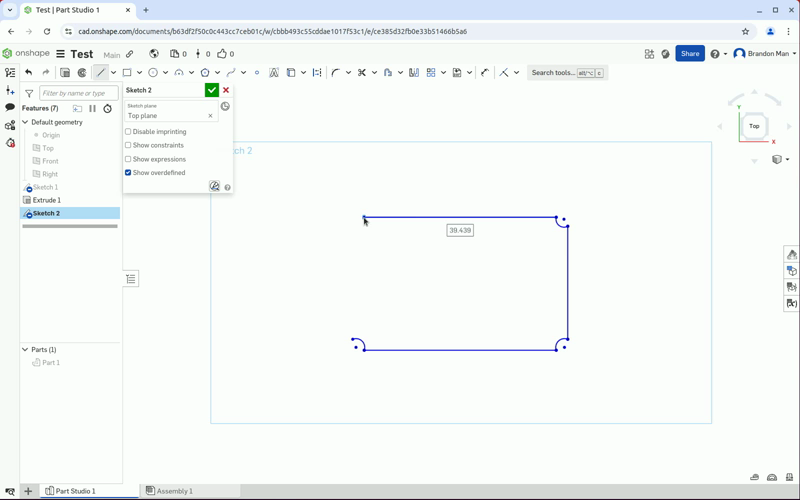
key(a)
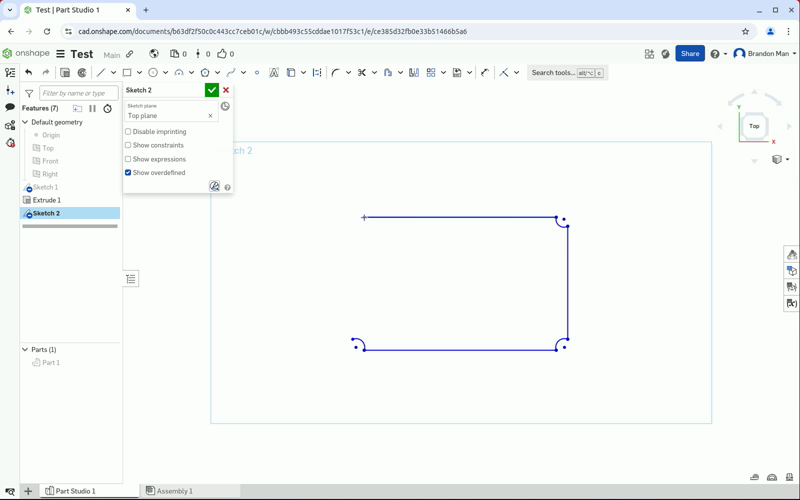
mouse_move(364, 217)
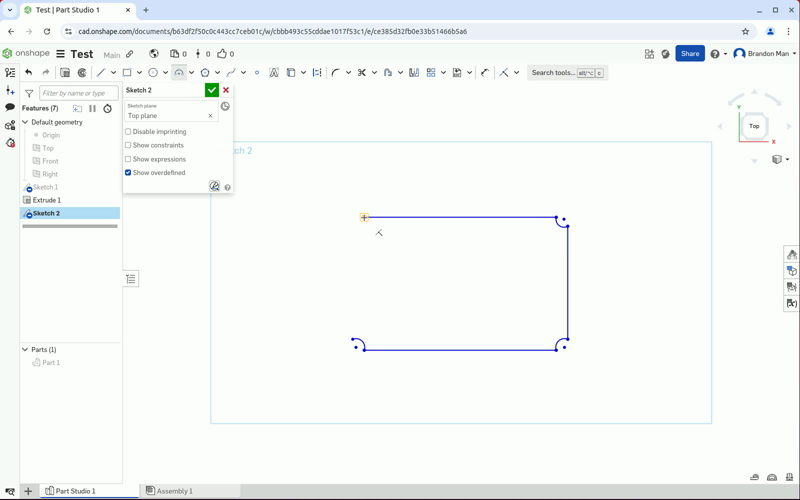
click(364, 217)
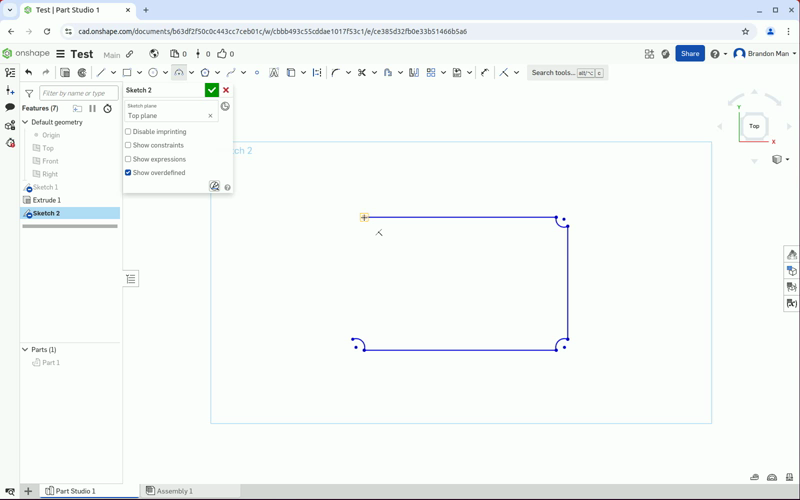
key_down(shift)
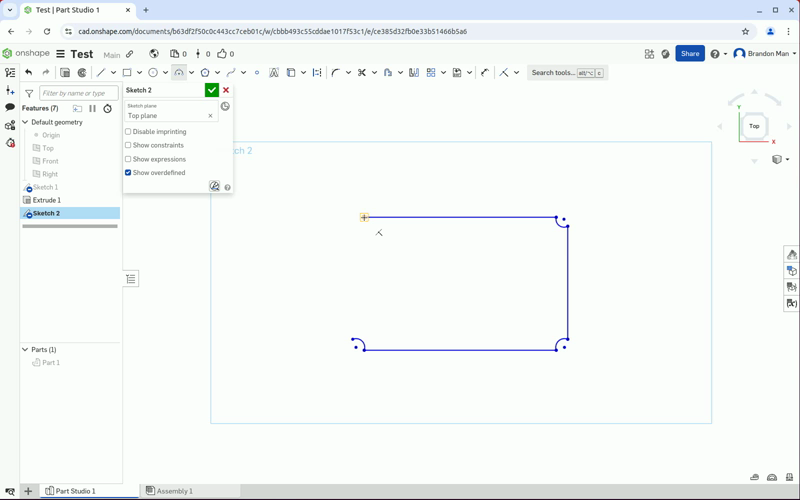
mouse_move(352, 226)
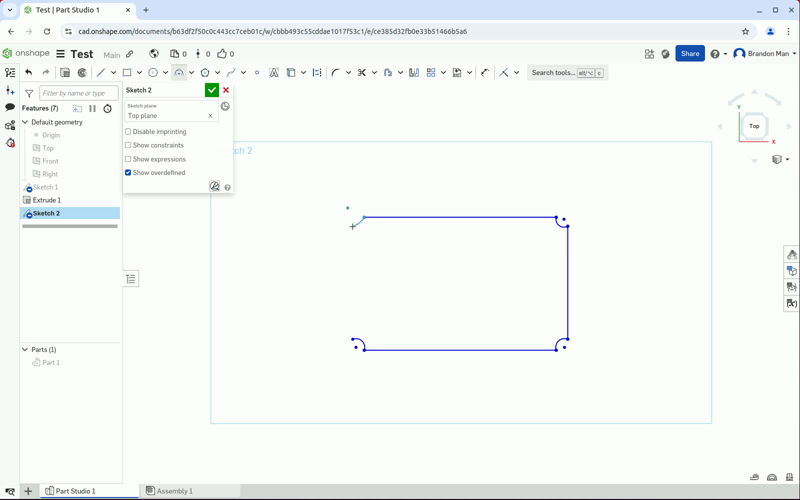
click(352, 226)
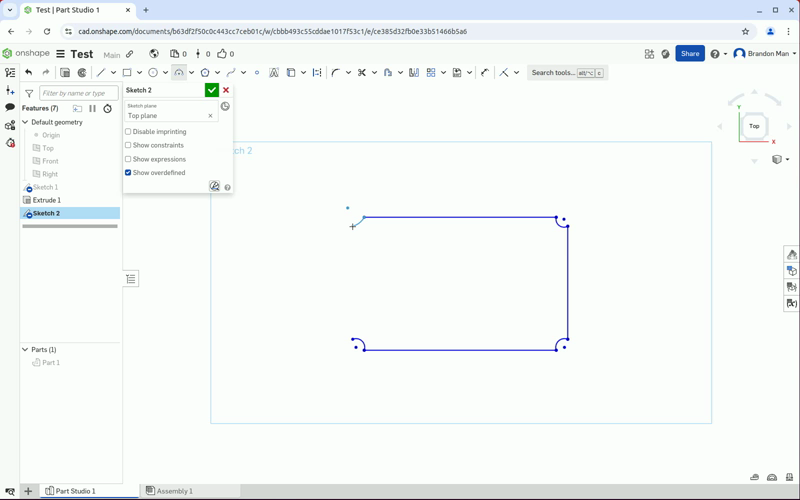
mouse_move(361, 225)
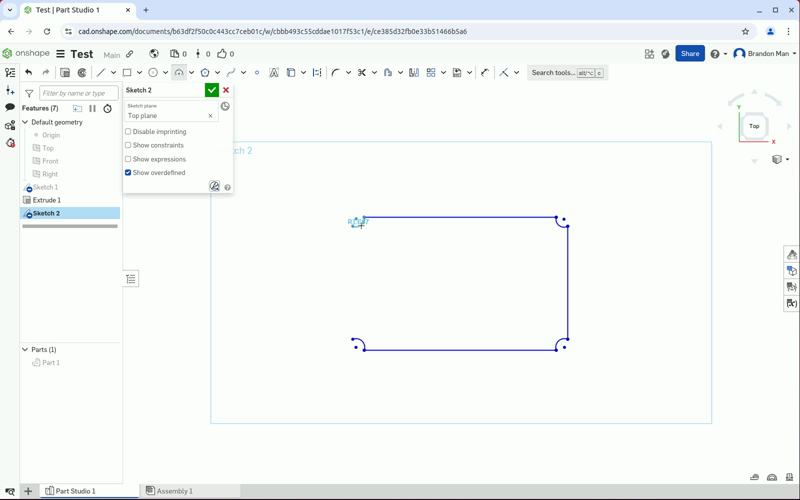
click(361, 225)
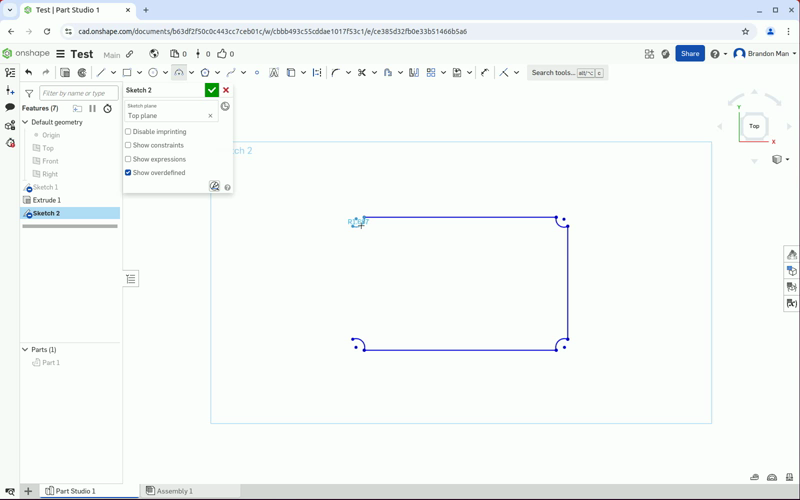
key_up(shift)
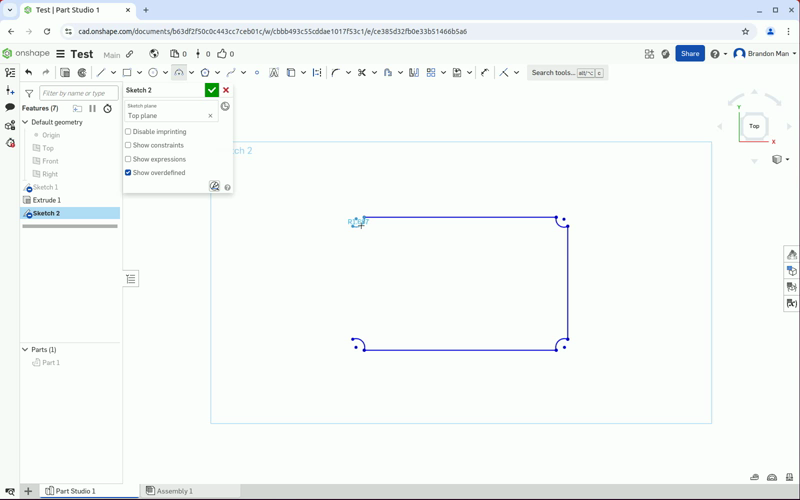
key(esc)
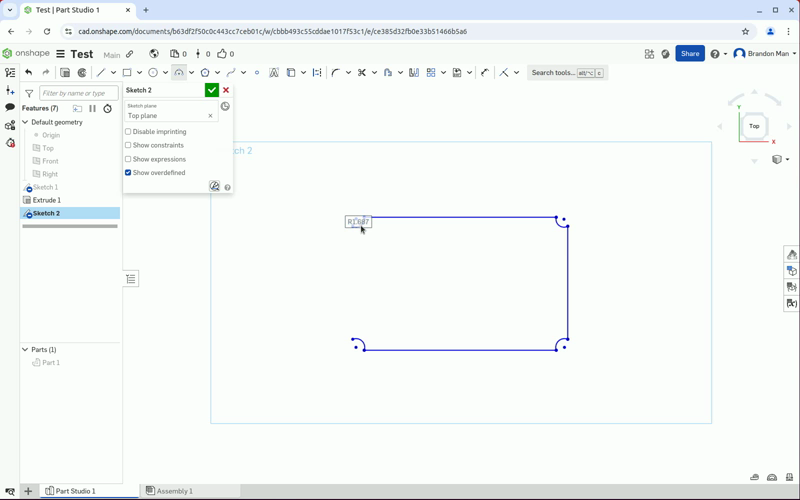
key(l)
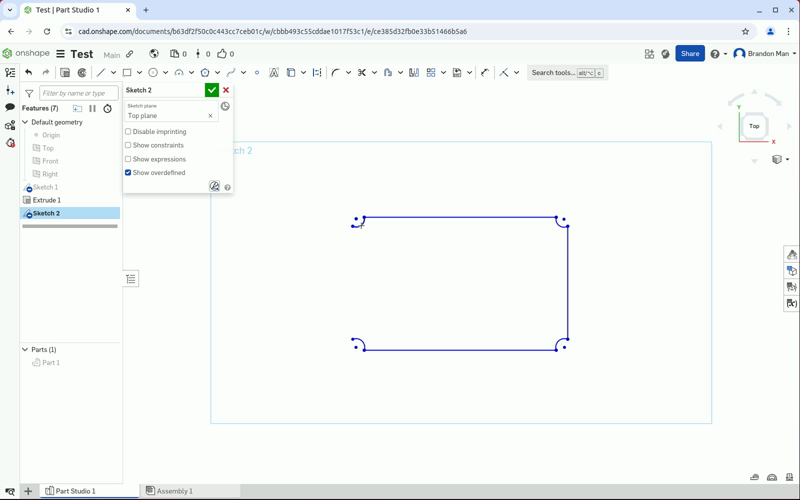
mouse_move(352, 226)
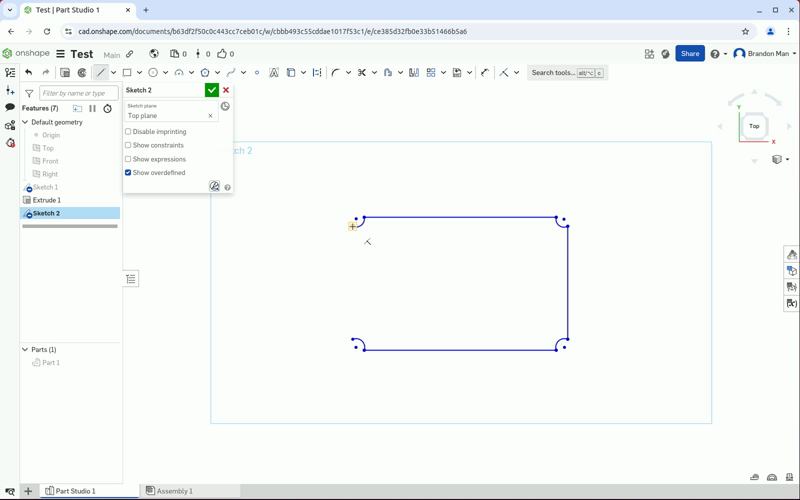
click(352, 226)
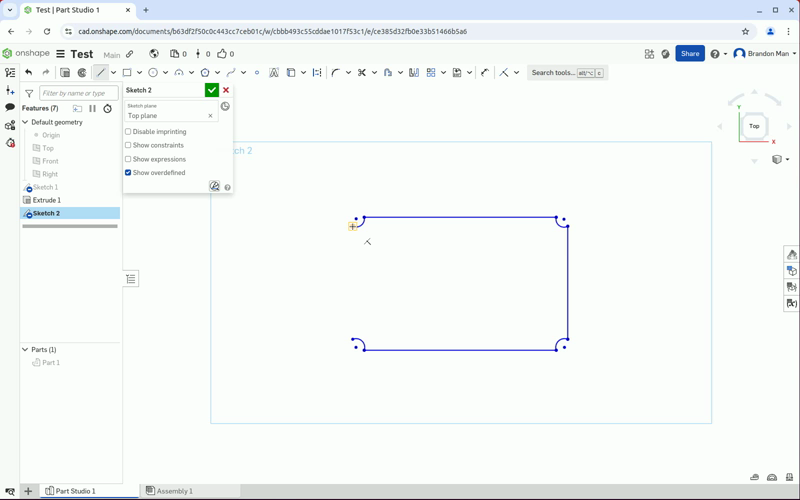
key_down(shift)
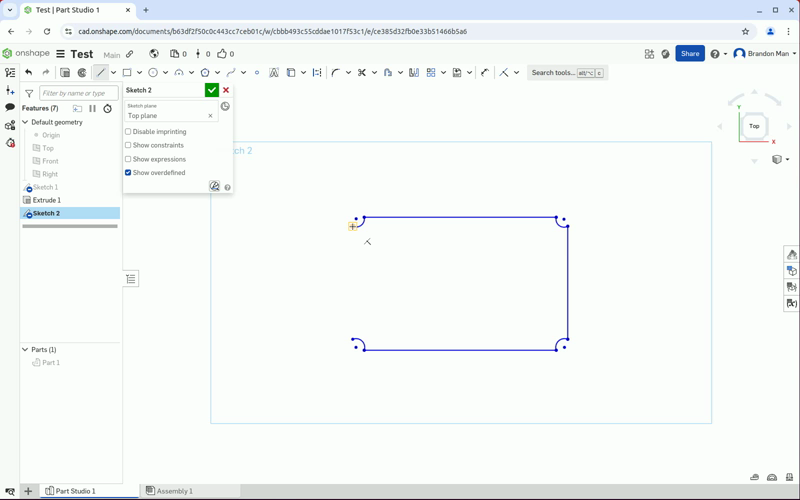
mouse_move(352, 339)
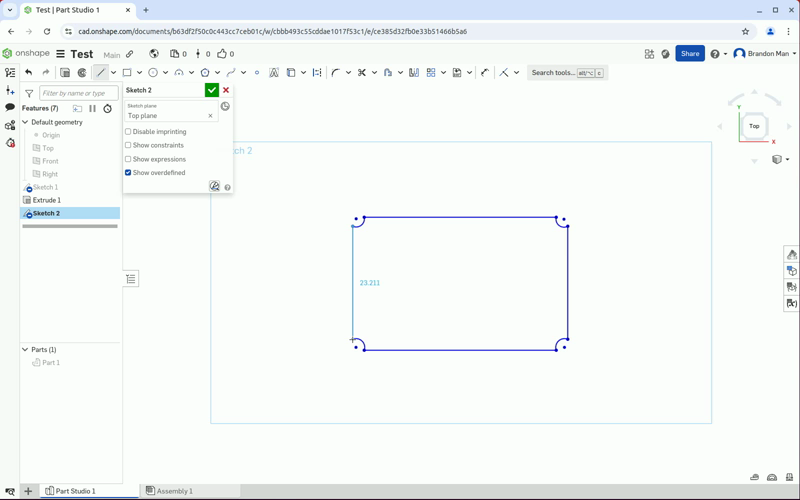
key_up(shift)
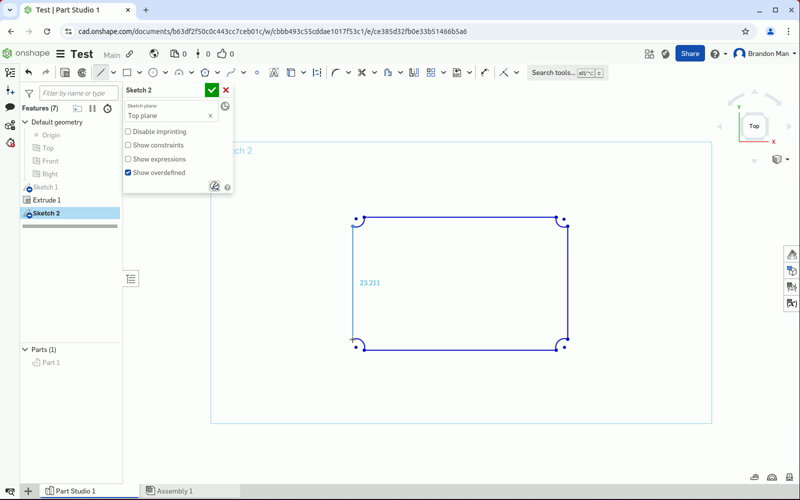
click(352, 339)
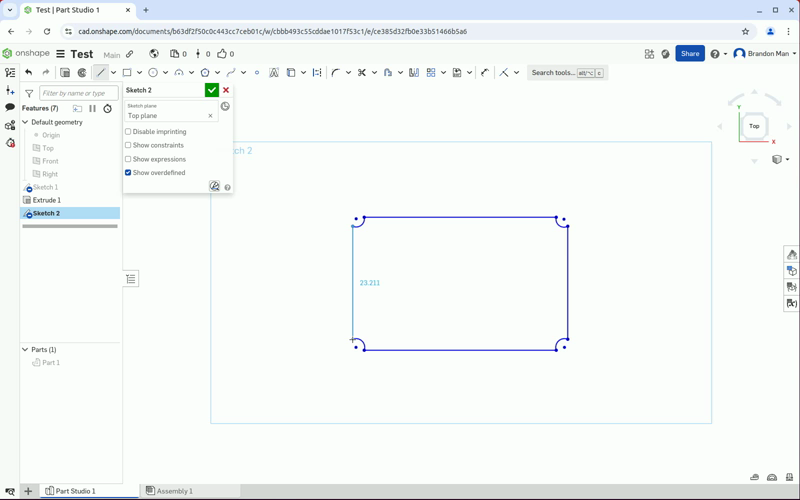
key(esc)
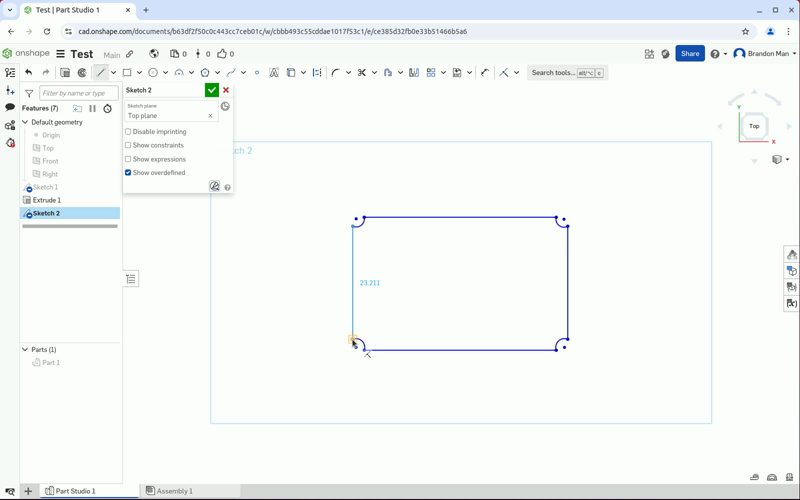
key(l)
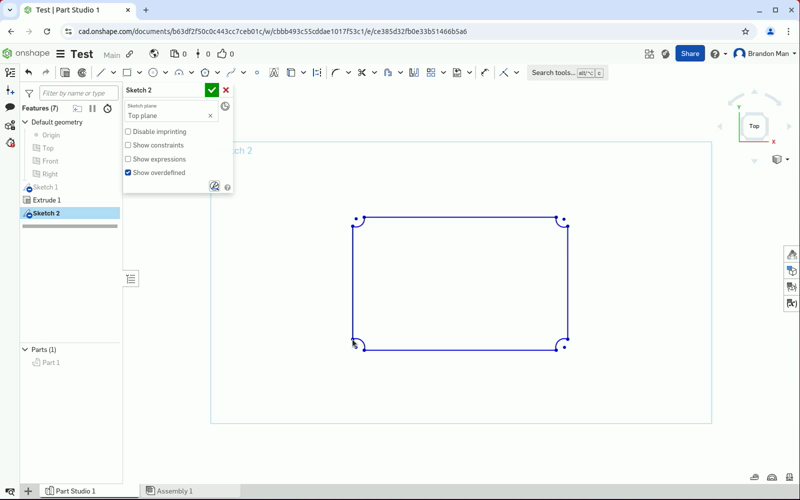
key_down(shift)
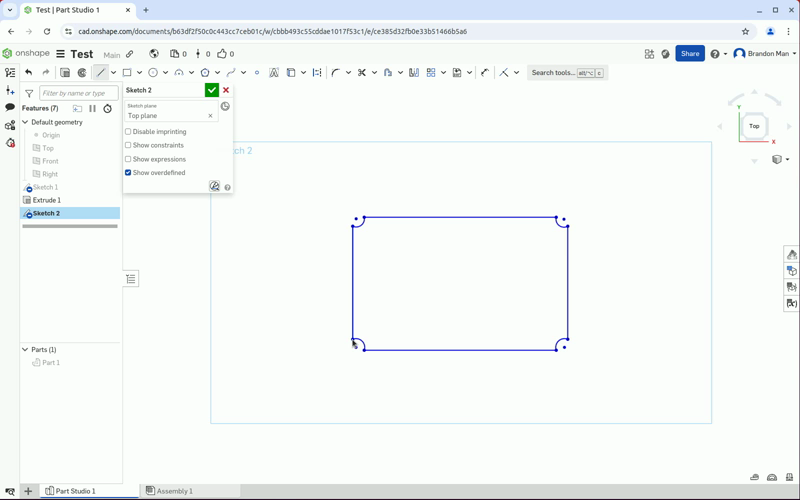
mouse_move(373, 330)
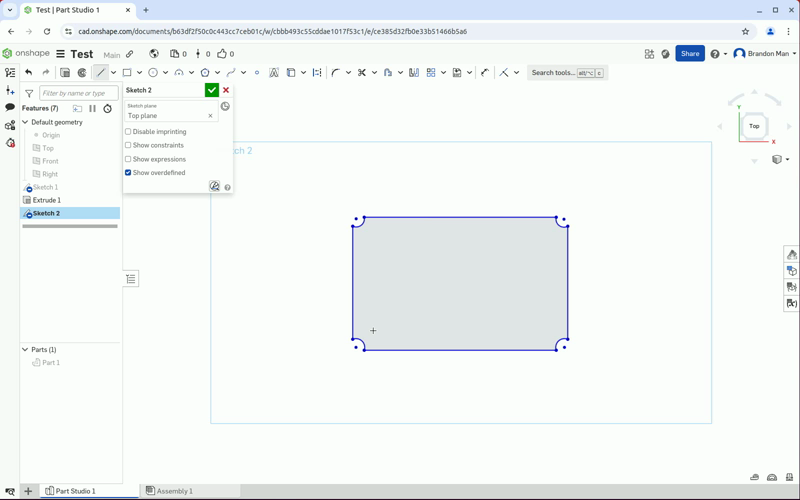
click(373, 330)
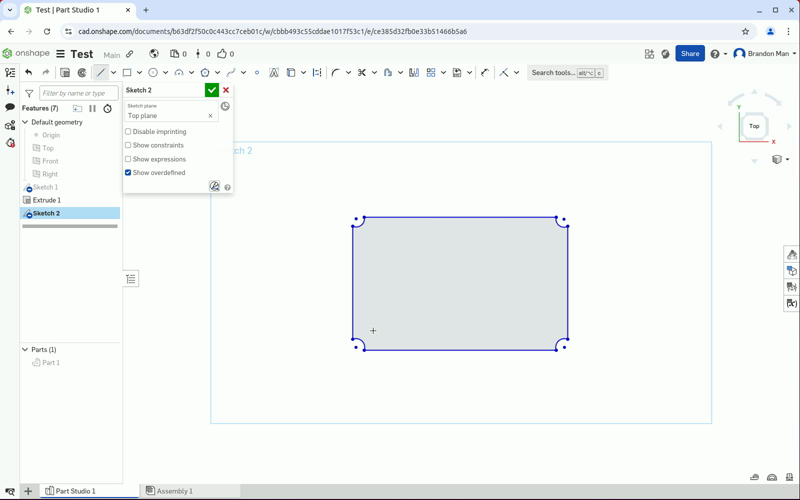
key_up(shift)
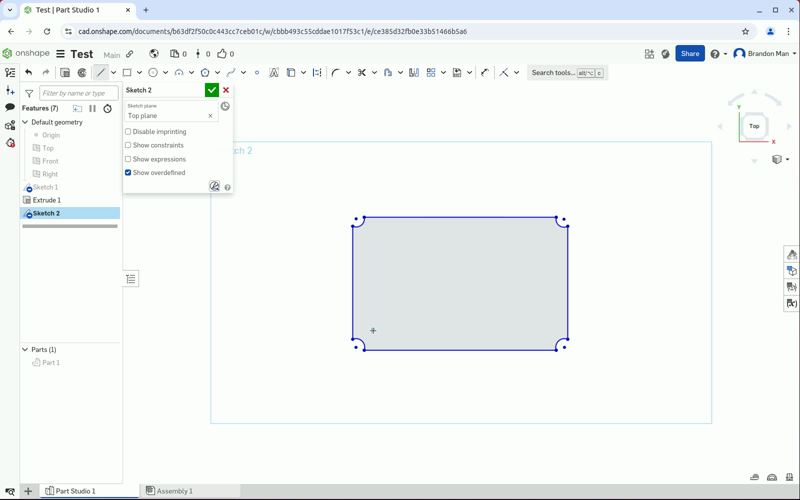
key_down(shift)
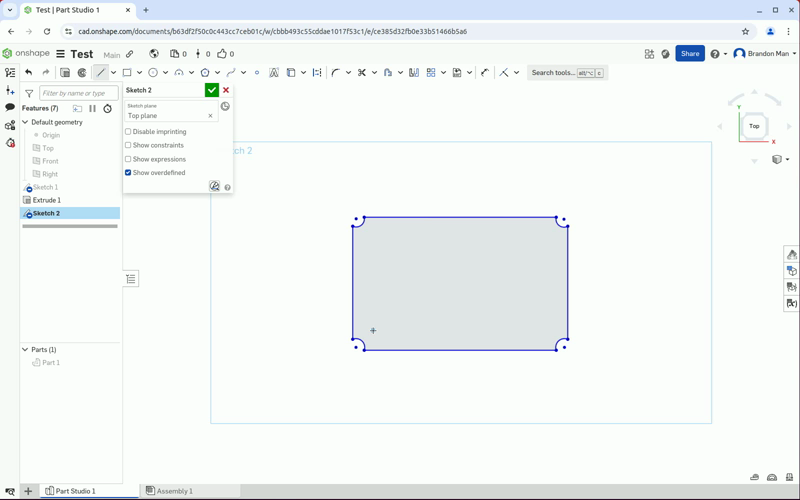
mouse_move(547, 330)
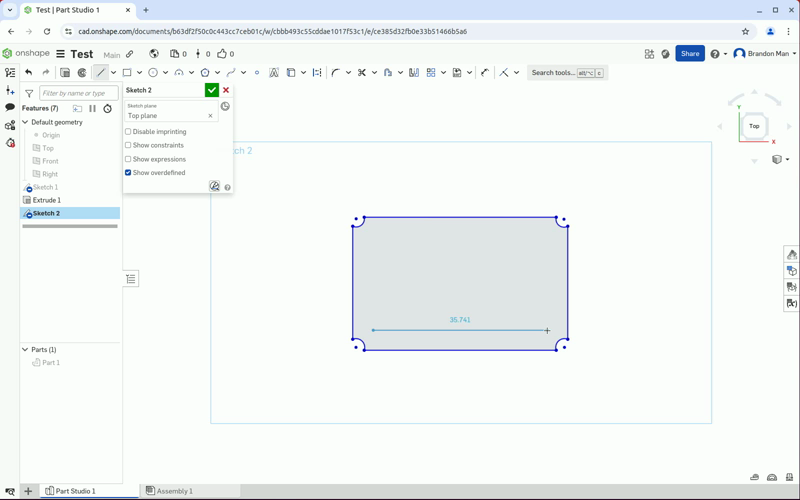
click(547, 330)
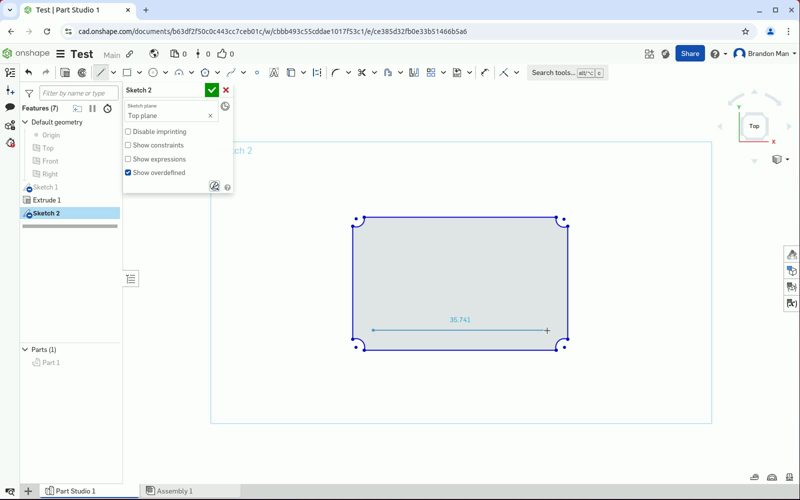
key_up(shift)
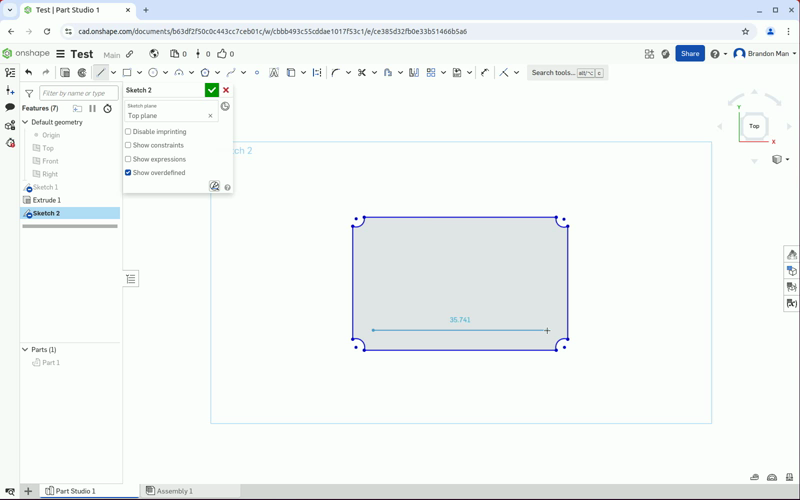
key_down(shift)
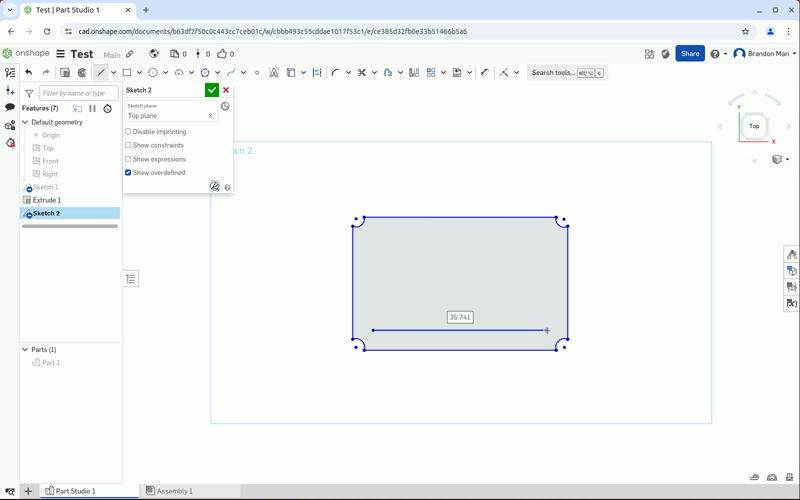
mouse_move(547, 237)
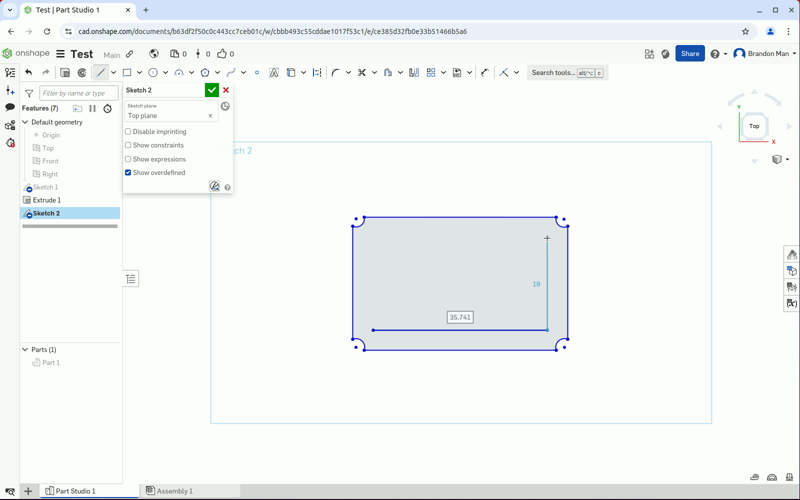
click(547, 237)
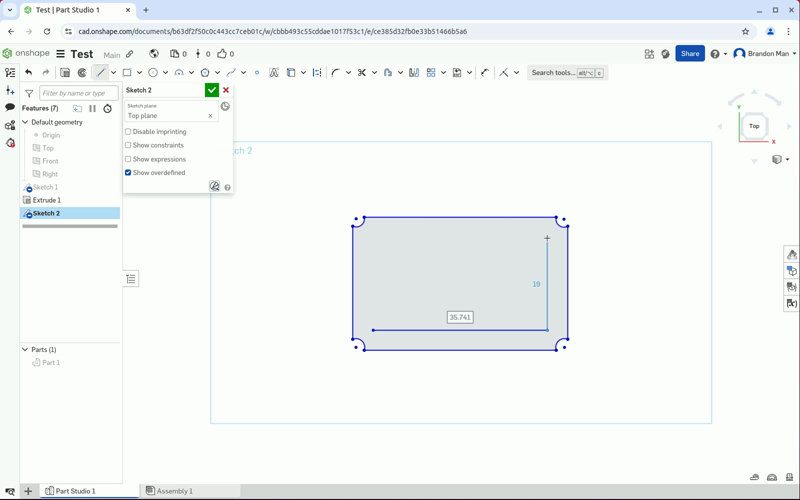
key_up(shift)
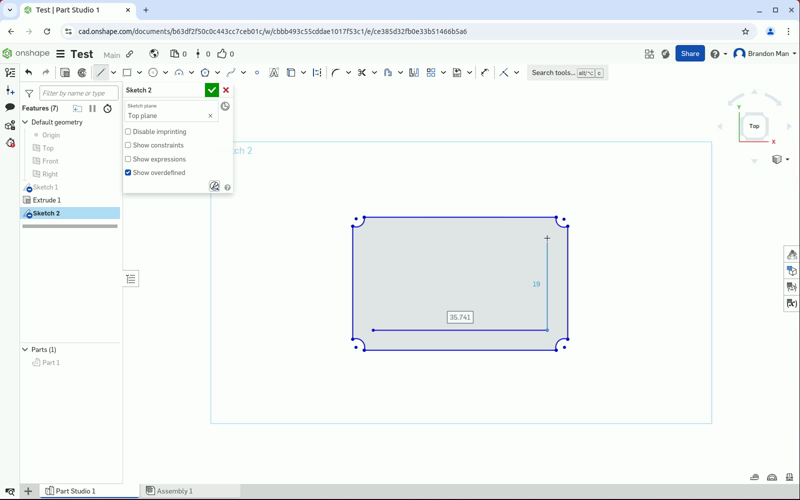
key_down(shift)
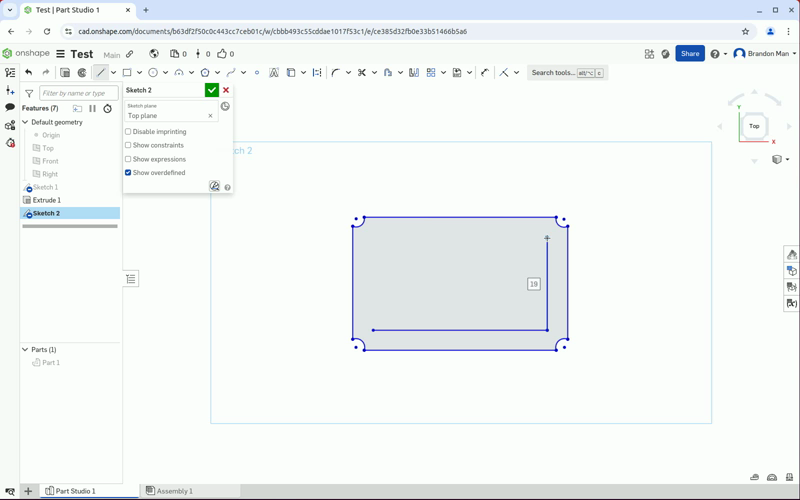
mouse_move(373, 237)
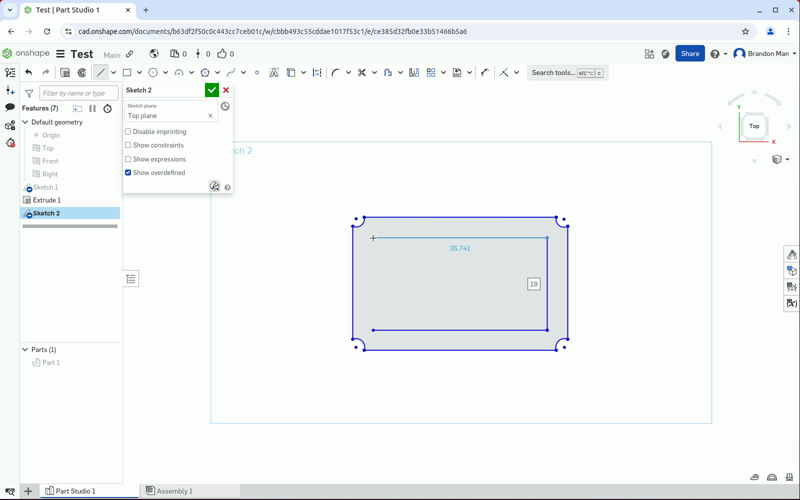
click(373, 237)
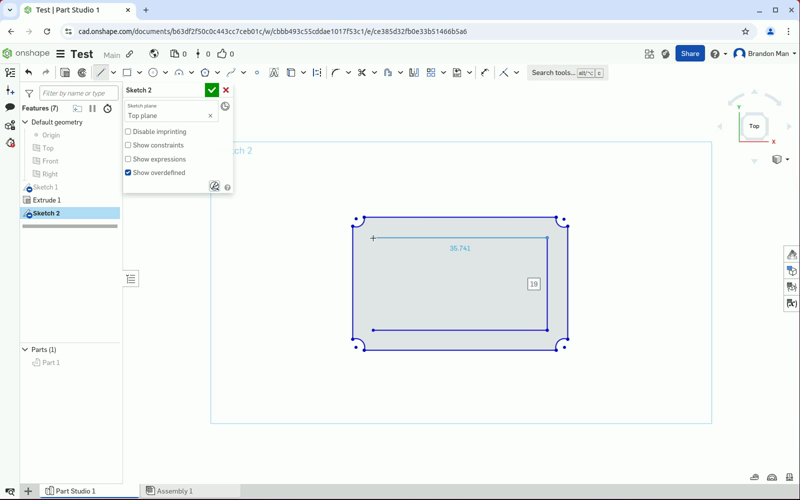
key_up(shift)
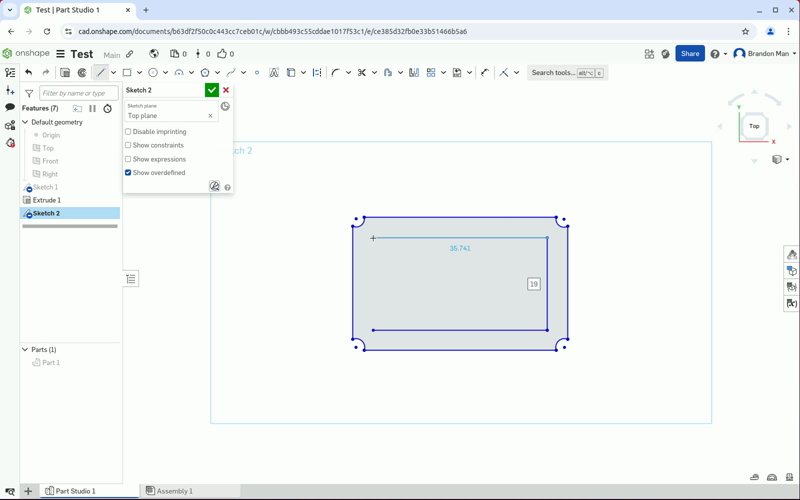
key_down(shift)
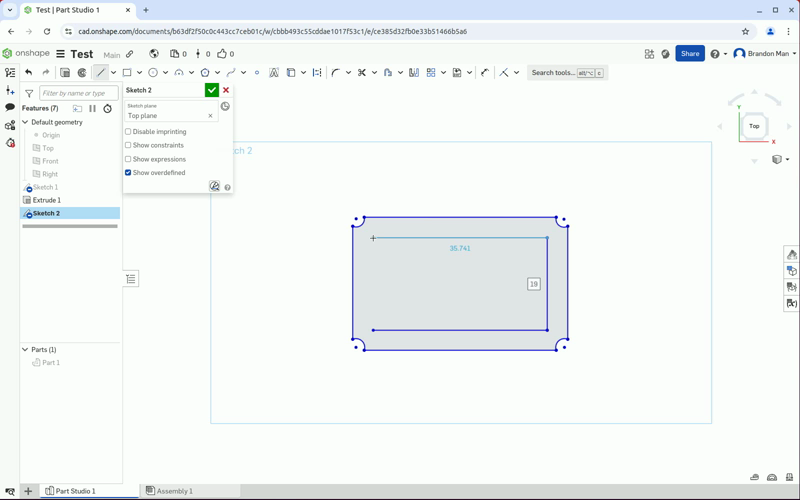
mouse_move(373, 330)
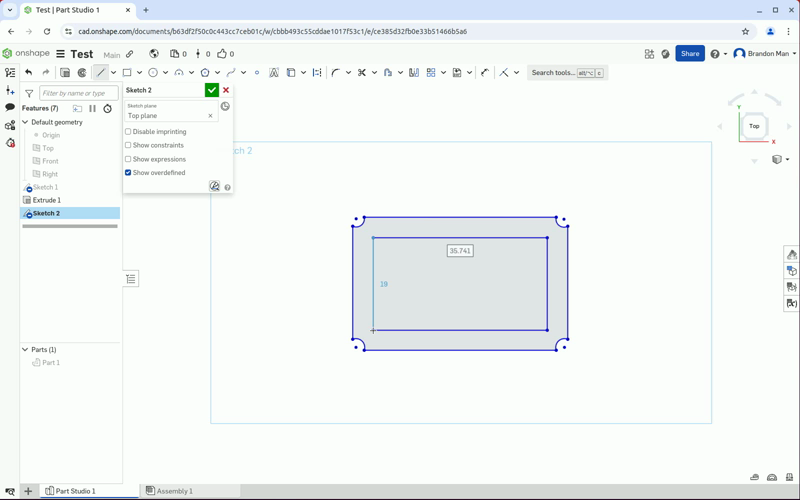
key_up(shift)
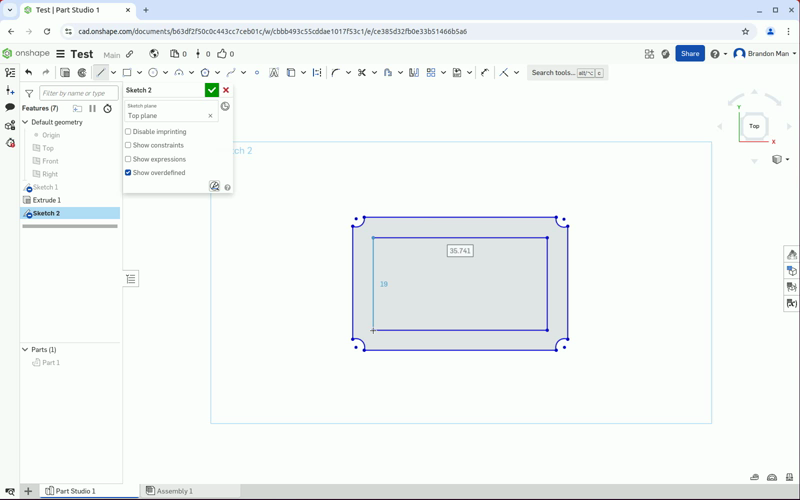
click(373, 330)
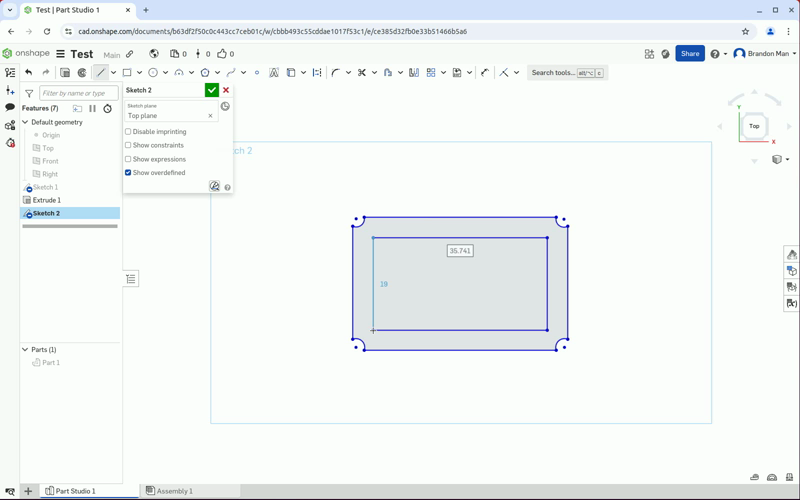
key(esc)
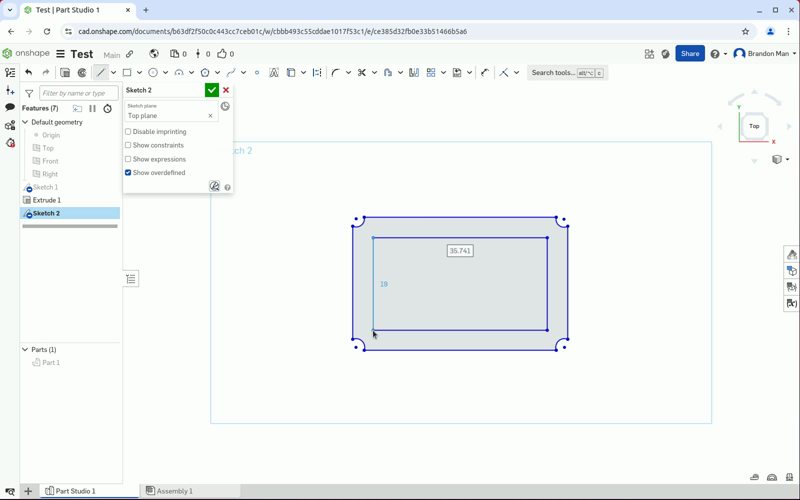
mouse_move(426, 226)
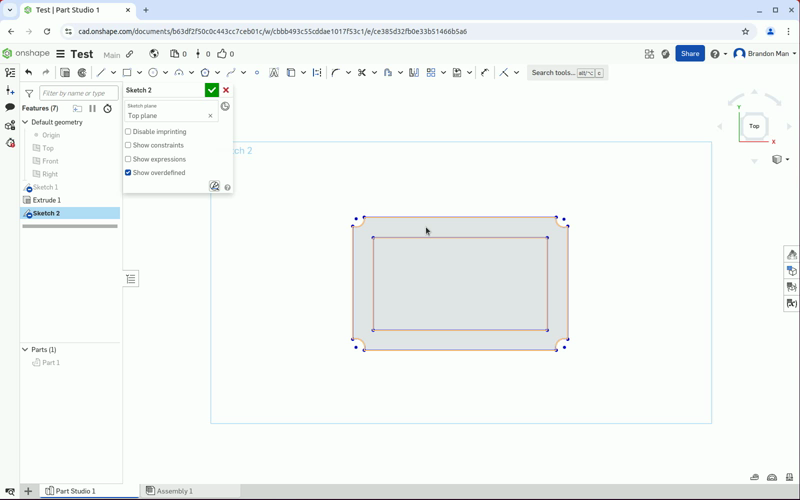
click(426, 226)
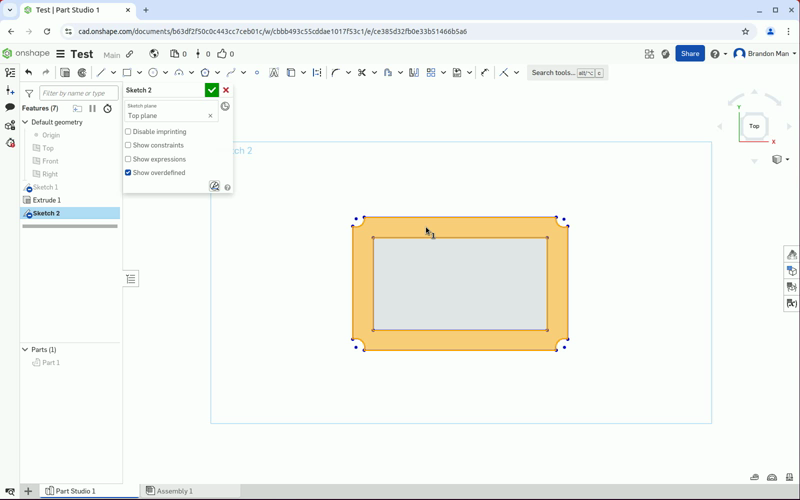
mouse_move(73, 352)
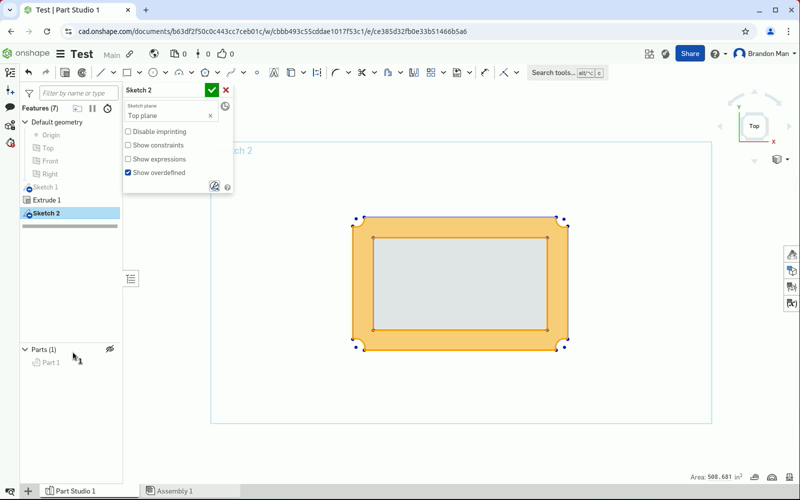
key(shift+y)
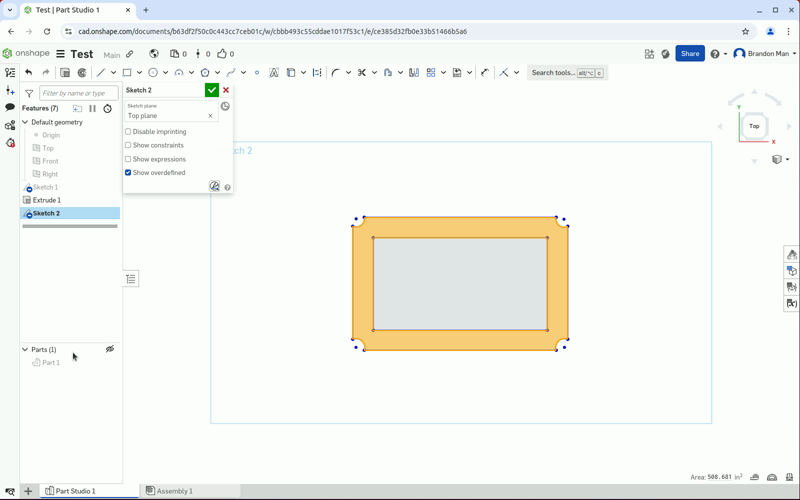
key(shift+e)
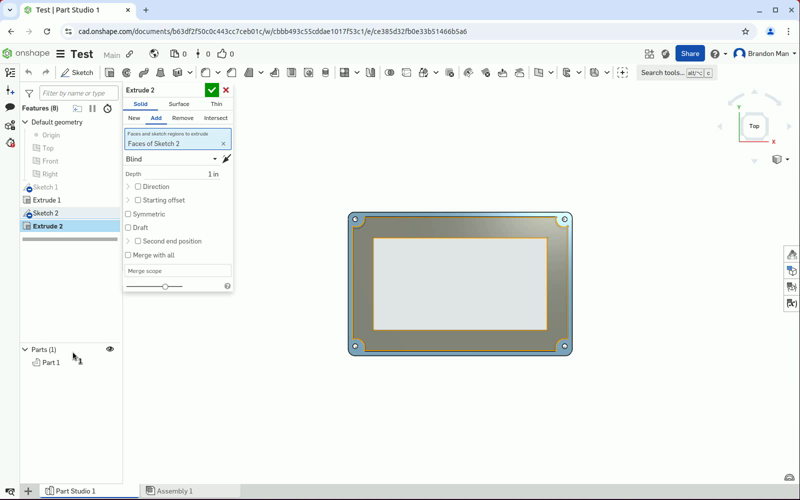
mouse_move(143, 106)
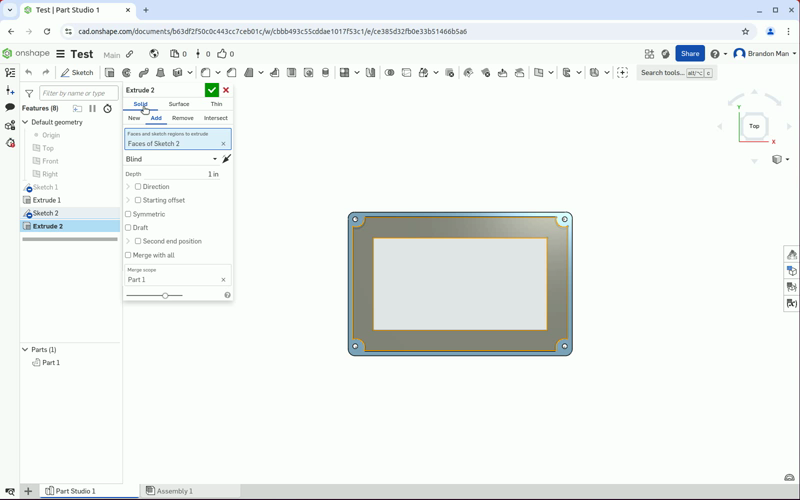
click(143, 106)
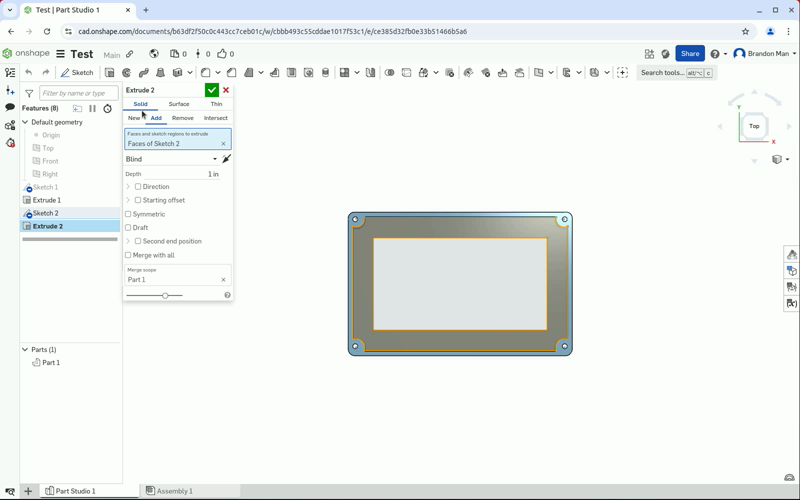
mouse_move(137, 120)
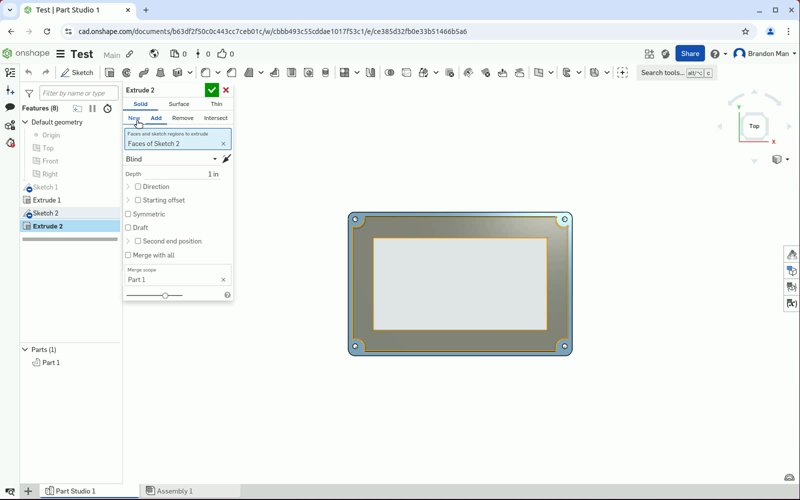
click(137, 120)
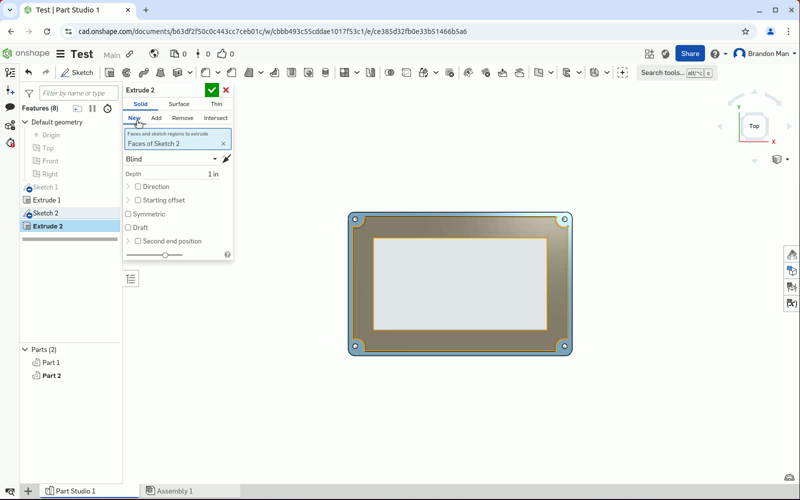
key(tab, 4)
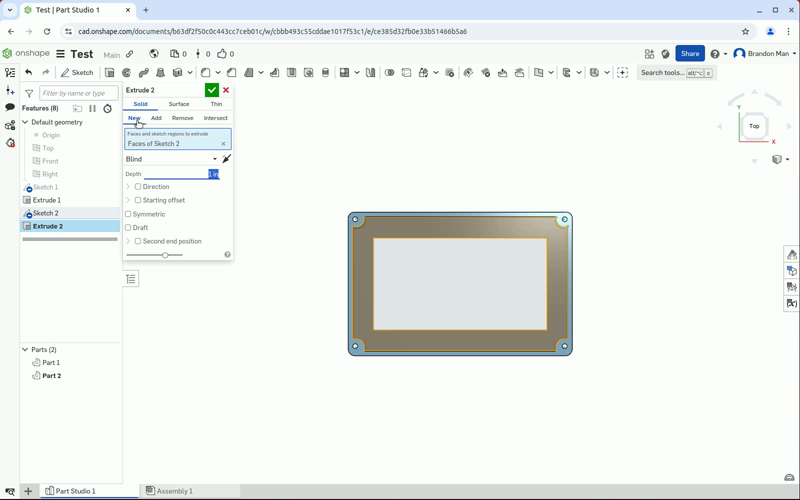
text(1.204)
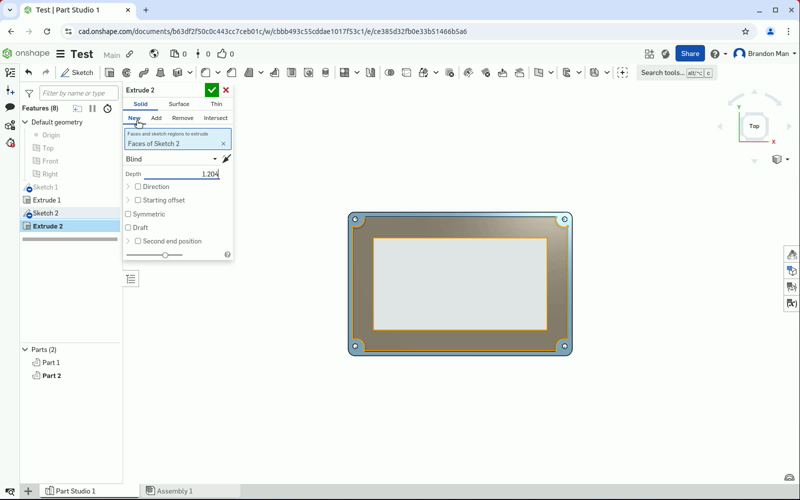
key(enter)
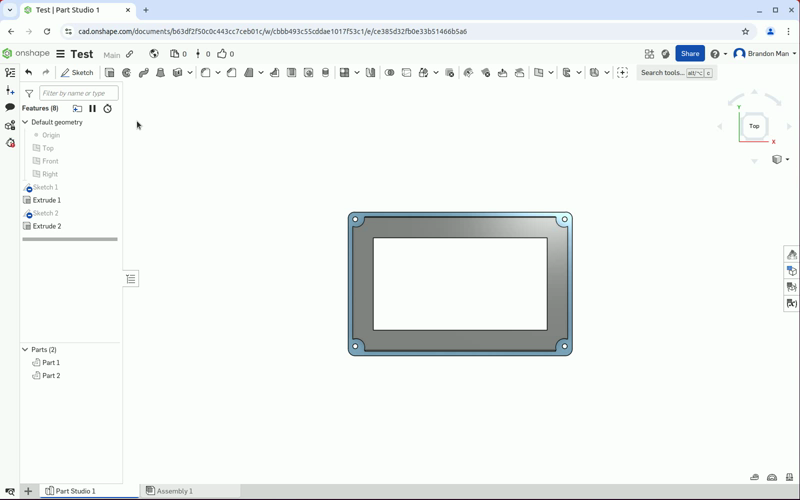
key(shift+h)
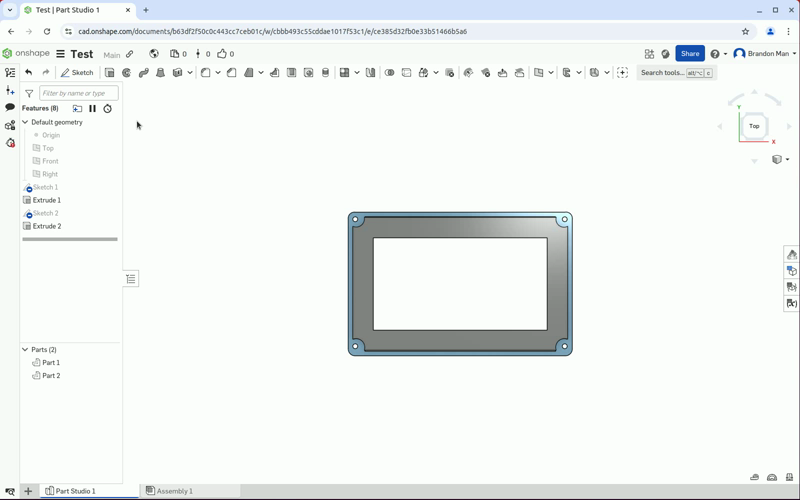
key(shift+h)
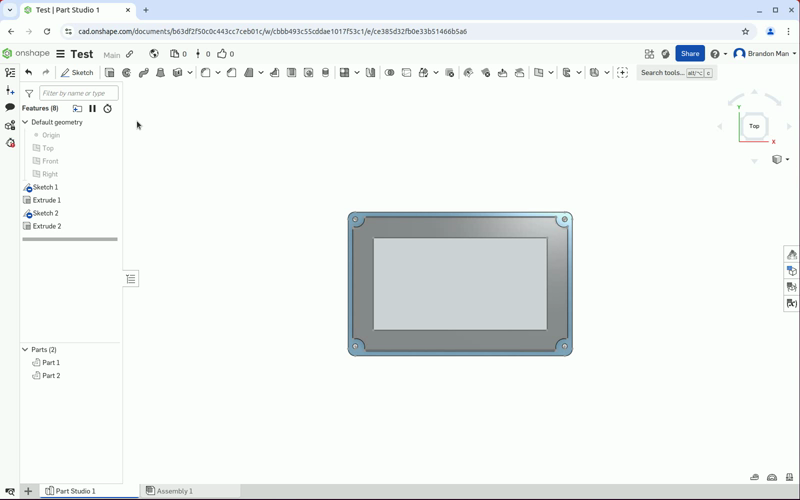
key(shift+7)
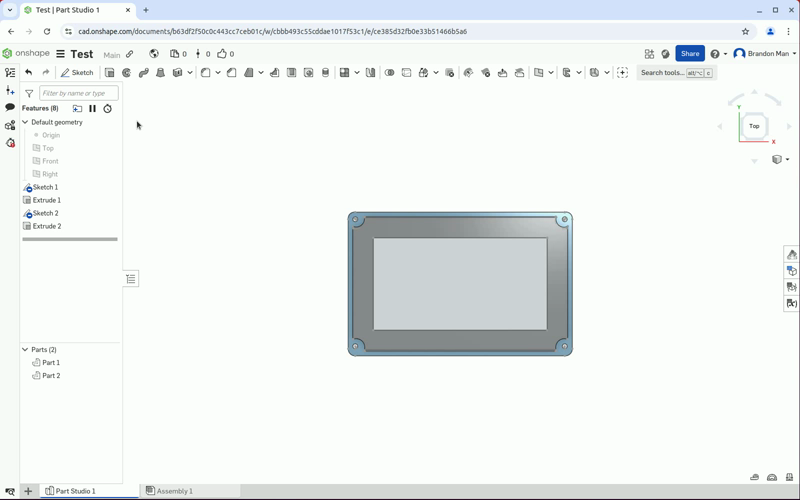
key(up, 3)
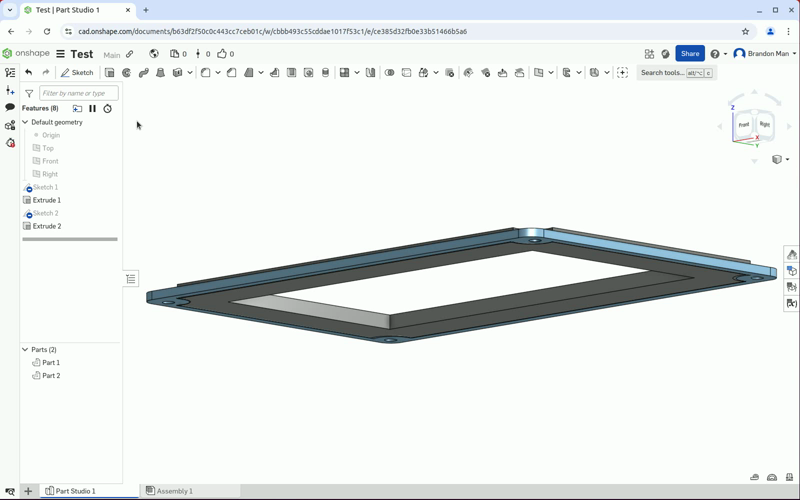
key(left, 3)
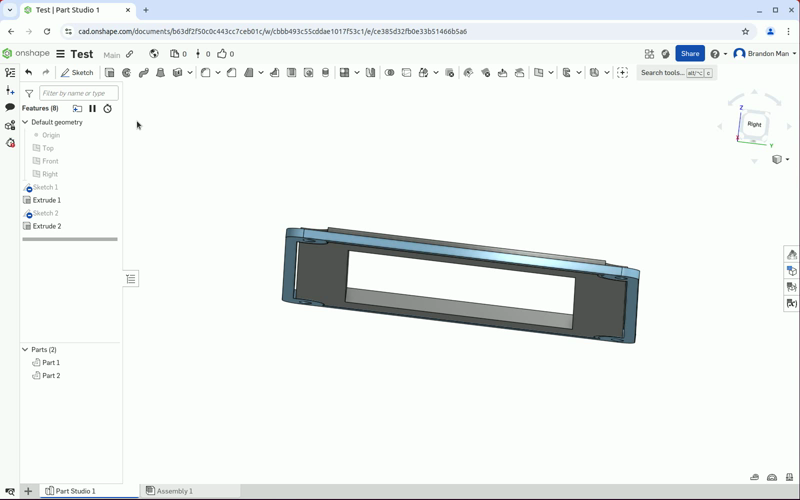
key(right, 3)
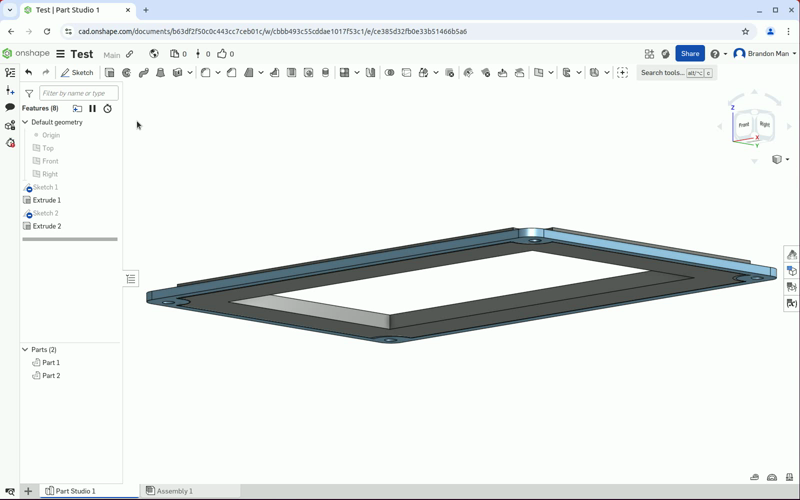
key(down, 3)
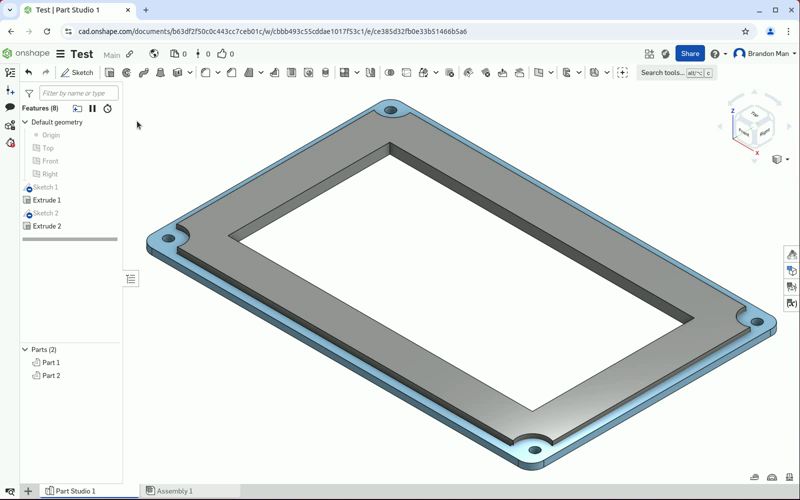
mouse_move(73, 189)
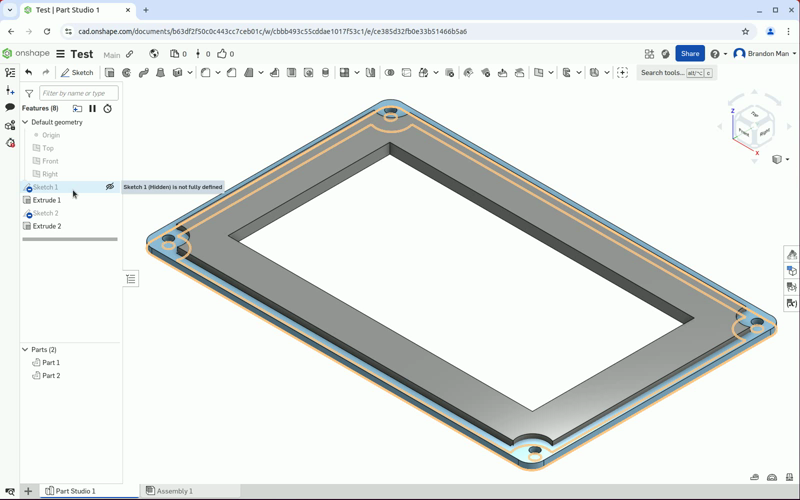
click(73, 189)